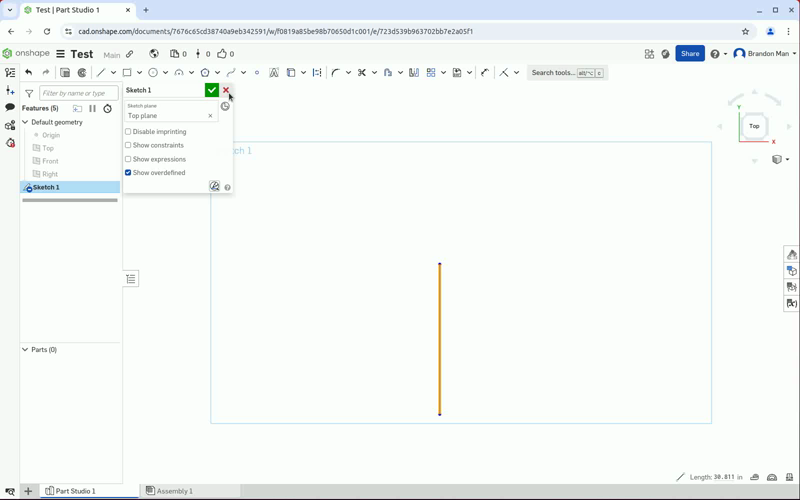
key(shift+h)
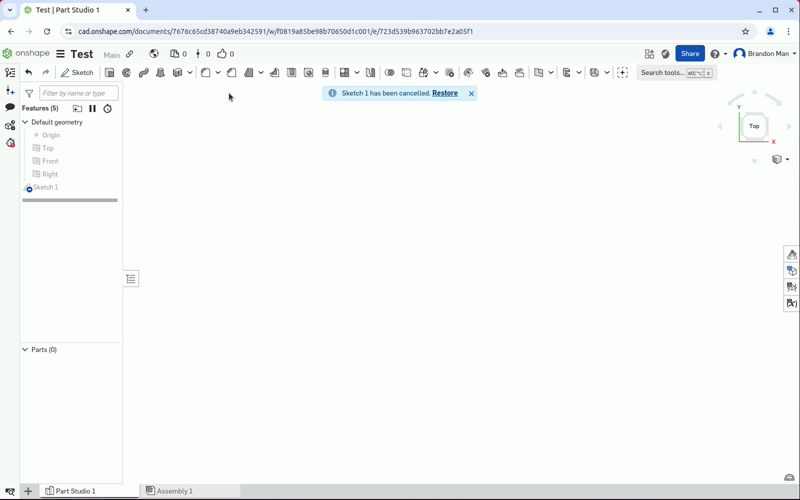
mouse_move(73, 352)
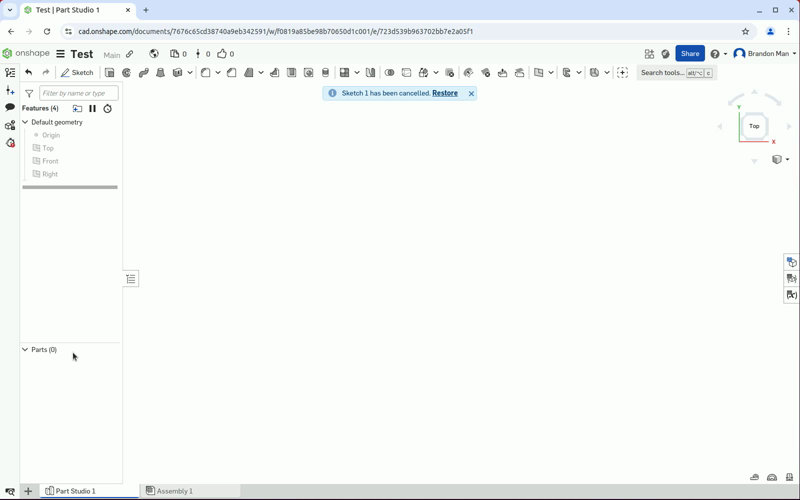
key(y)
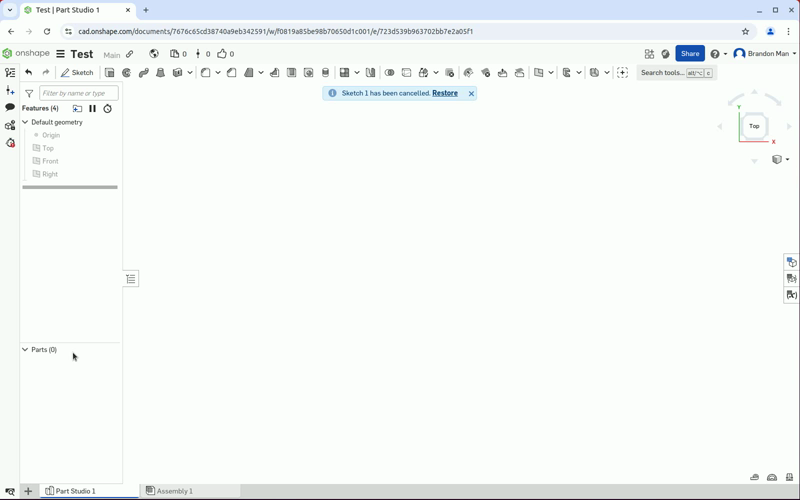
key(shift+p)
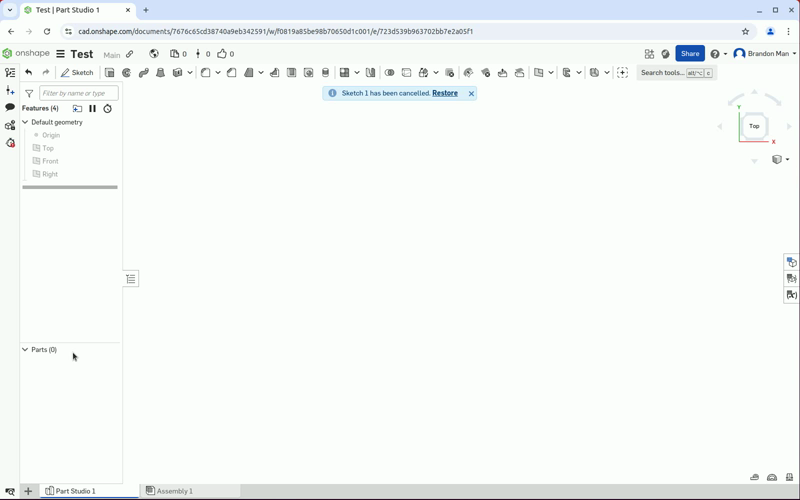
key(space)
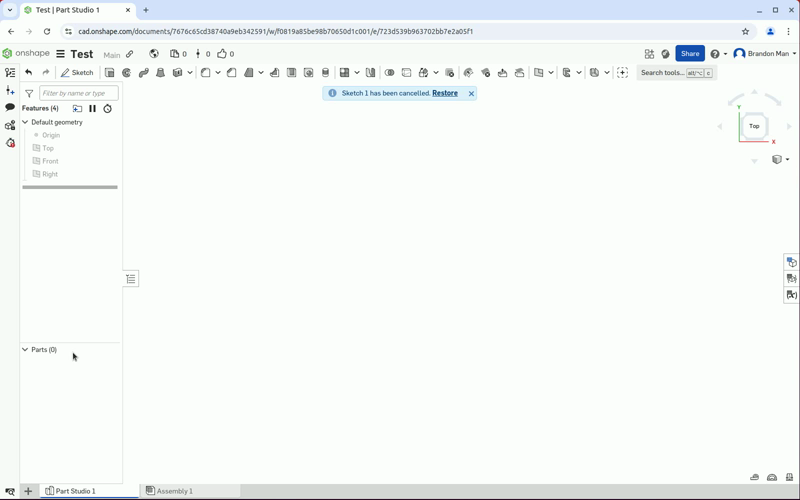
key_down(shift)
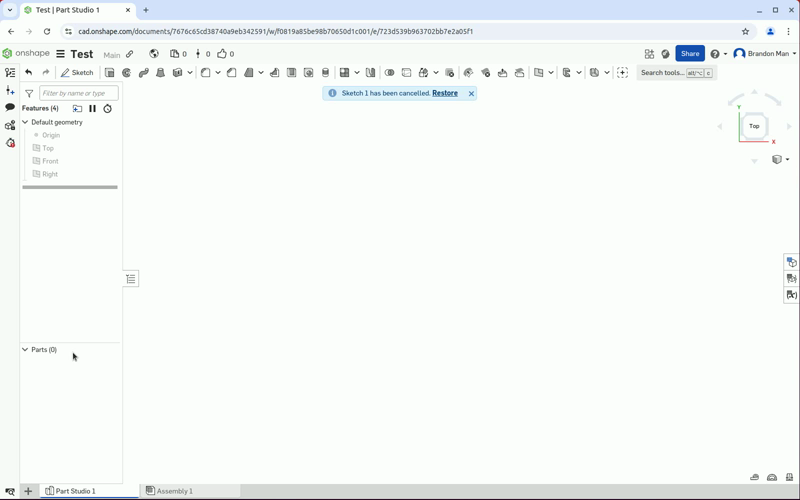
key(up)
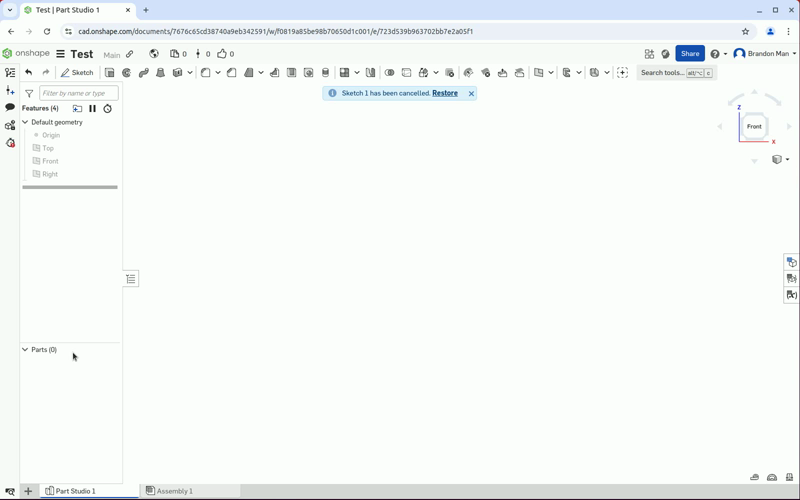
key_up(shift)
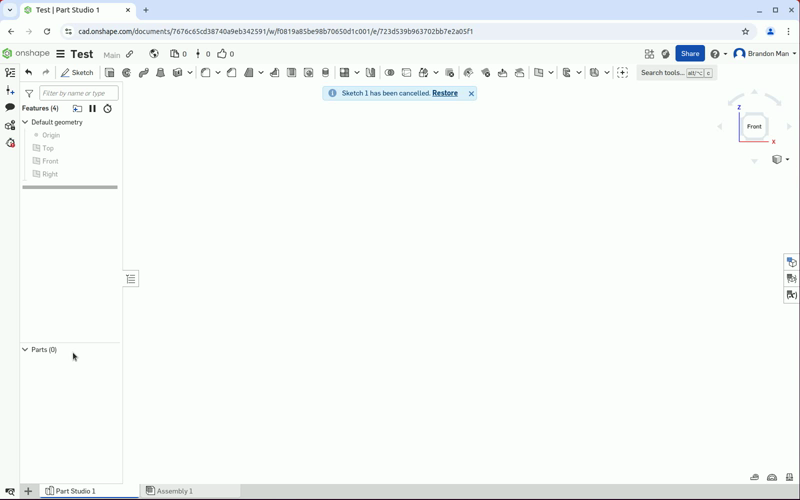
mouse_move(73, 352)
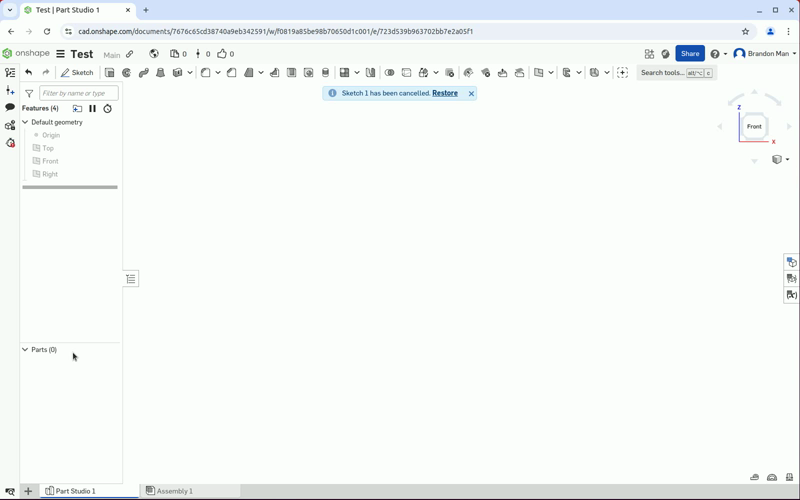
key(shift+y)
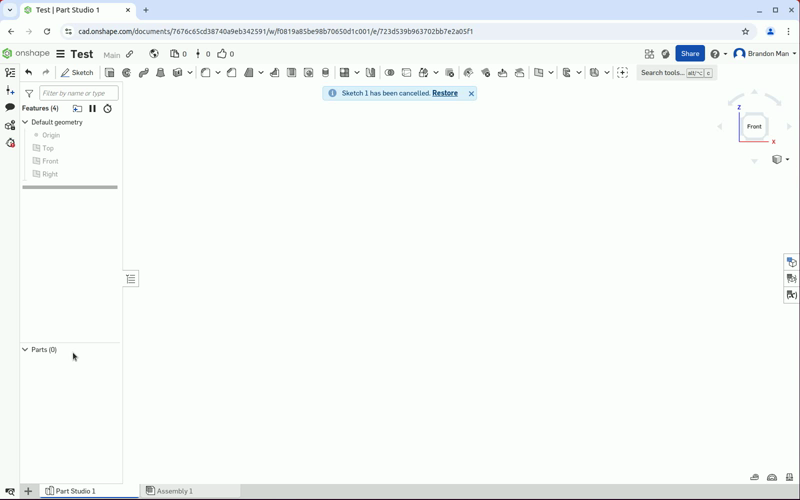
key(shift+s)
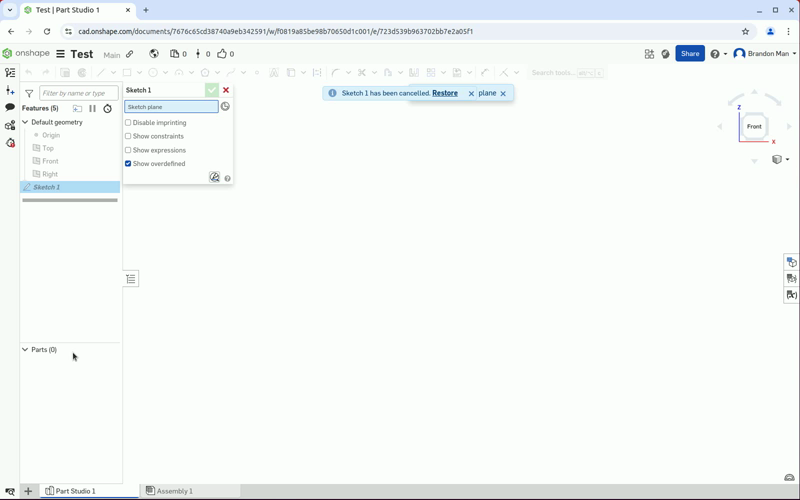
mouse_move(73, 163)
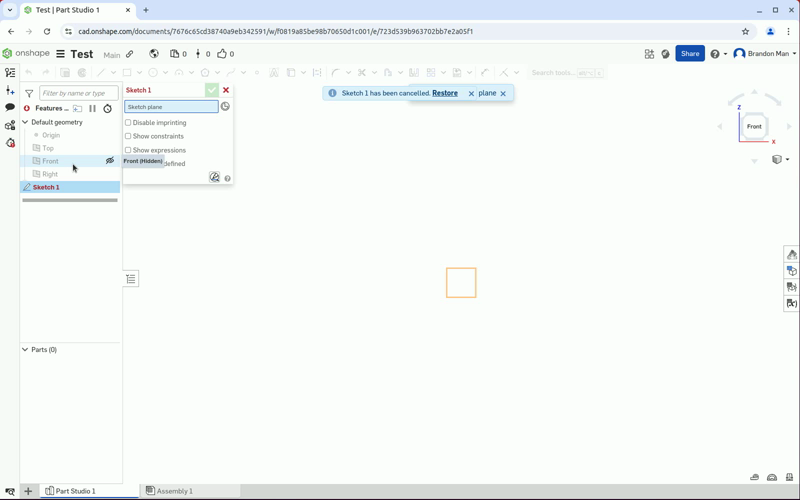
click(73, 163)
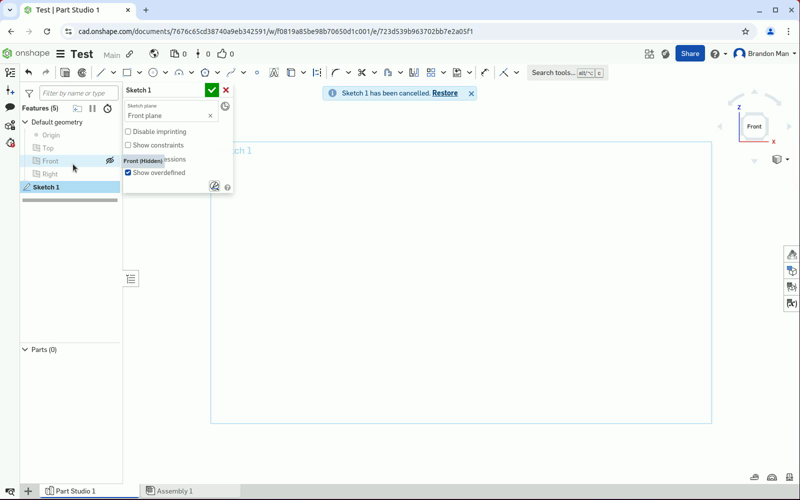
mouse_move(73, 352)
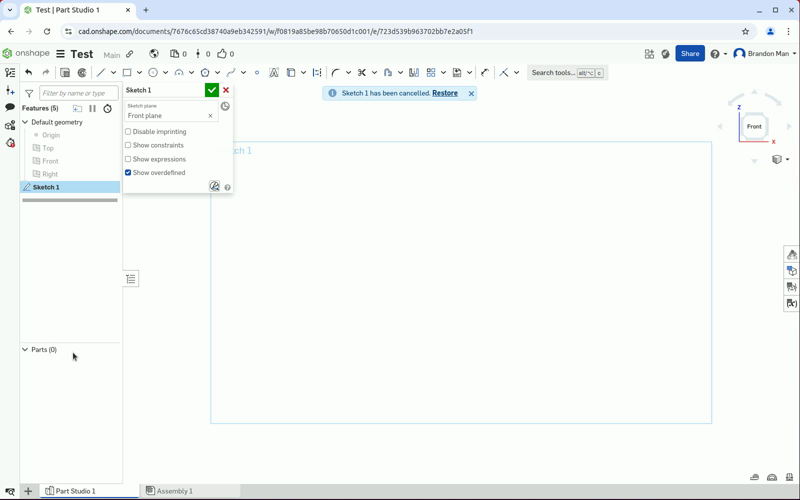
key(y)
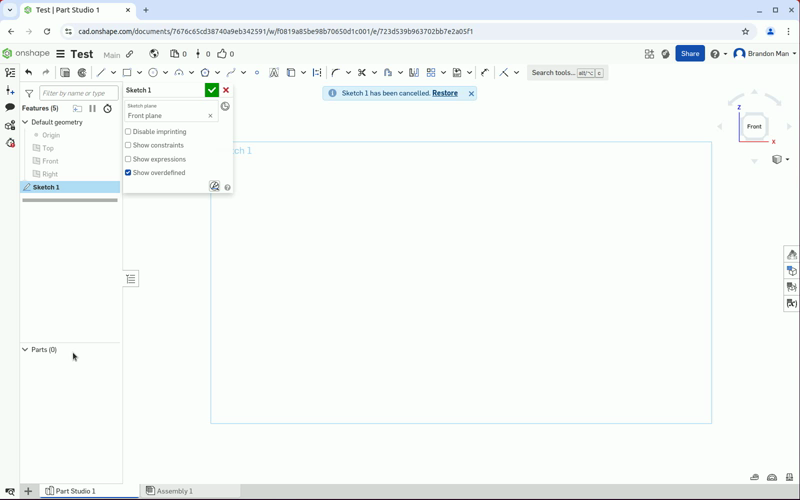
key(l)
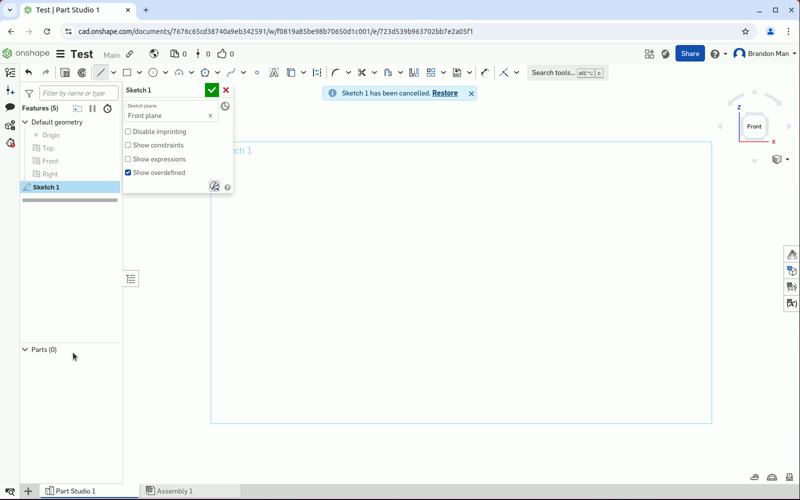
key_down(shift)
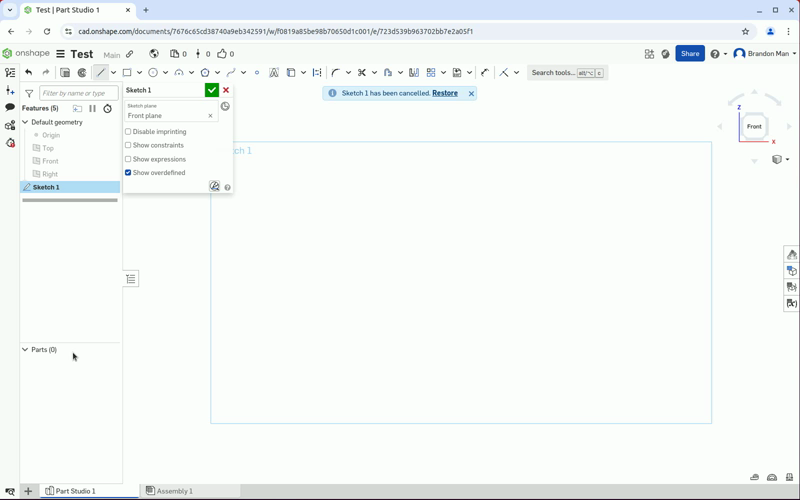
mouse_move(457, 297)
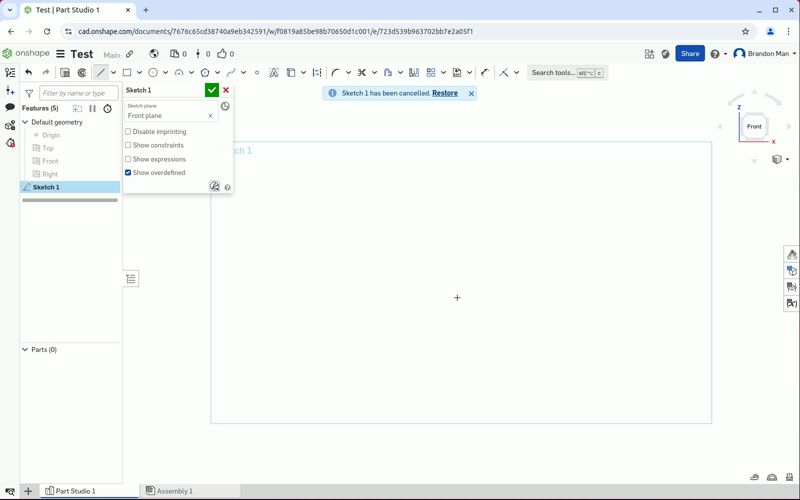
click(457, 297)
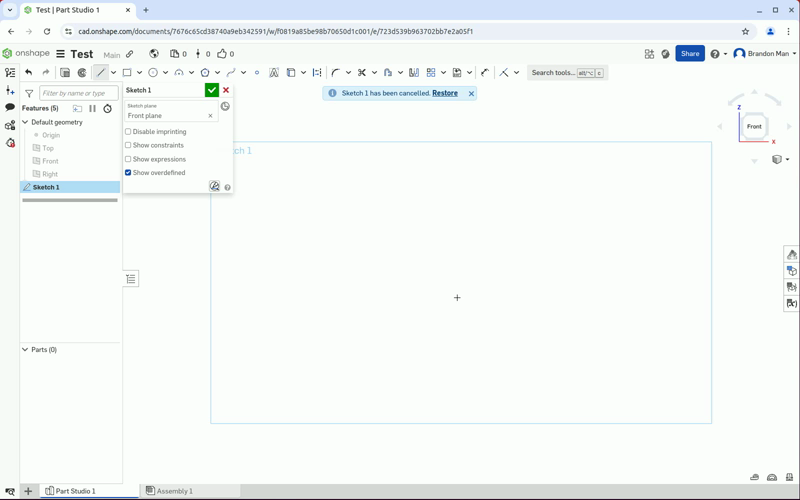
key_up(shift)
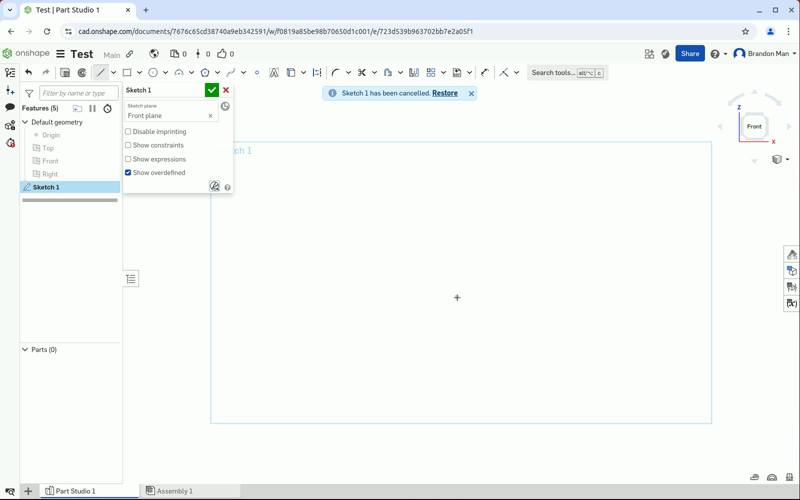
key_down(shift)
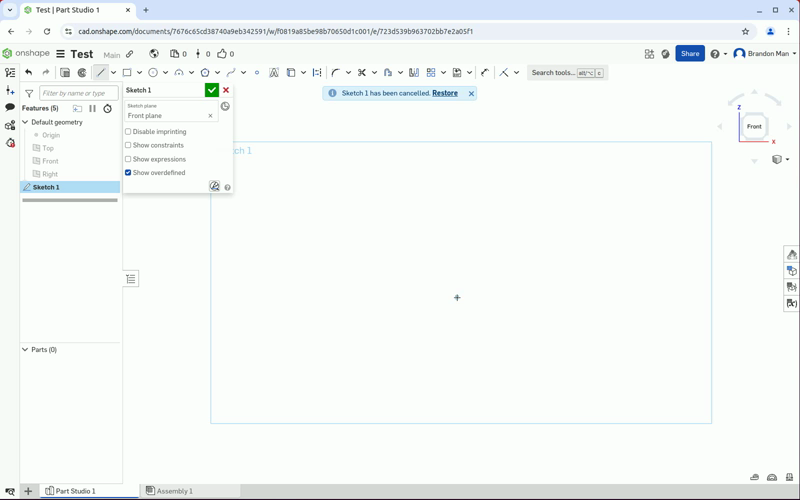
mouse_move(487, 297)
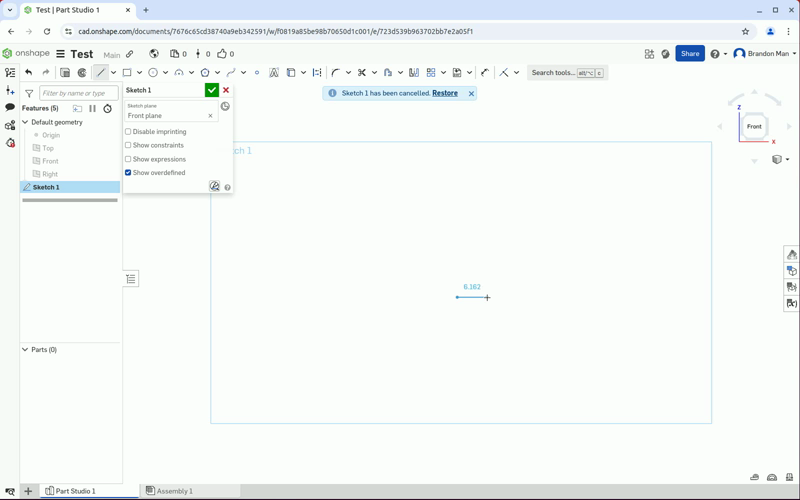
mouse_move(486, 297)
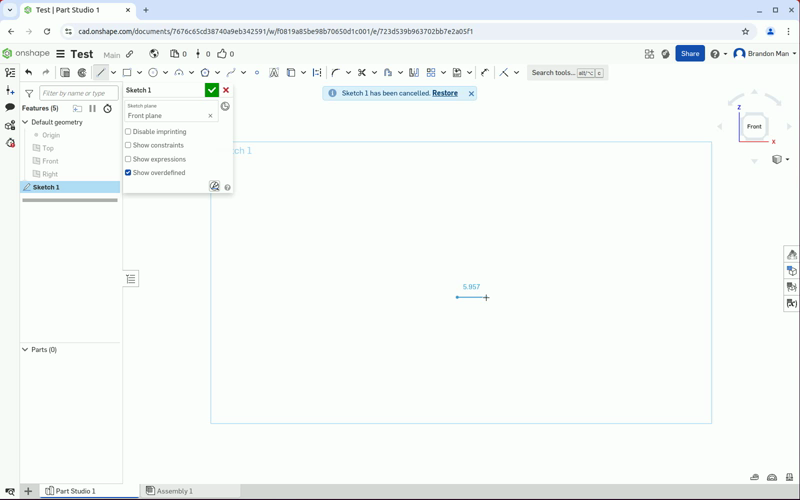
click(486, 297)
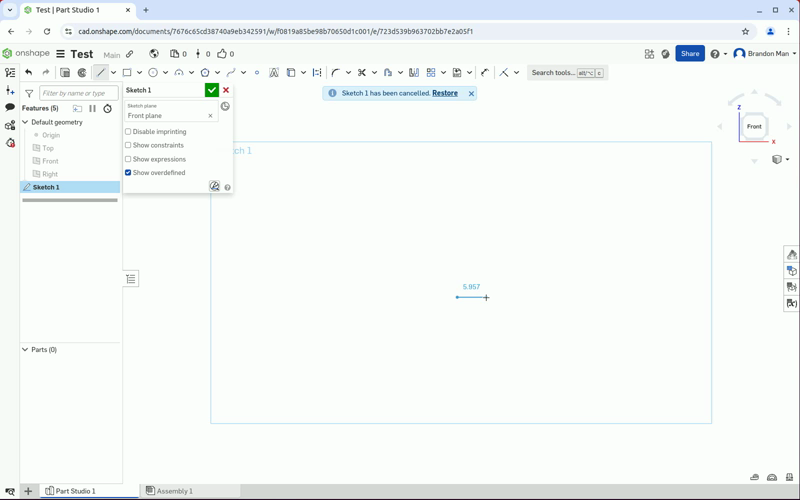
key_up(shift)
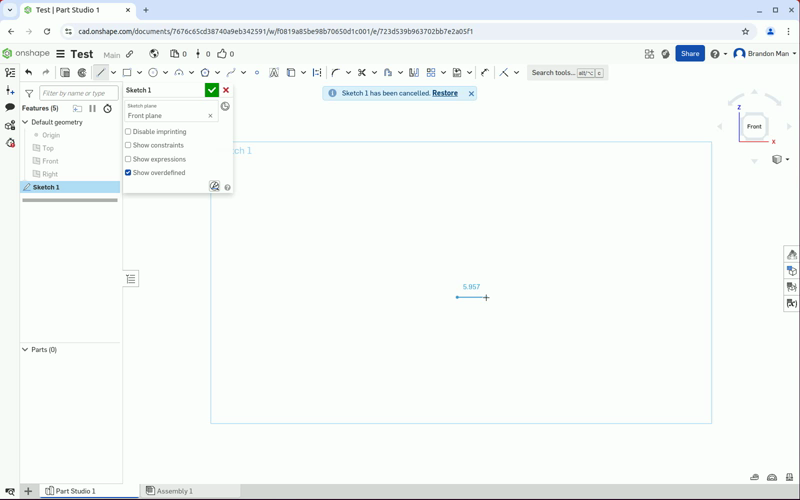
key_down(shift)
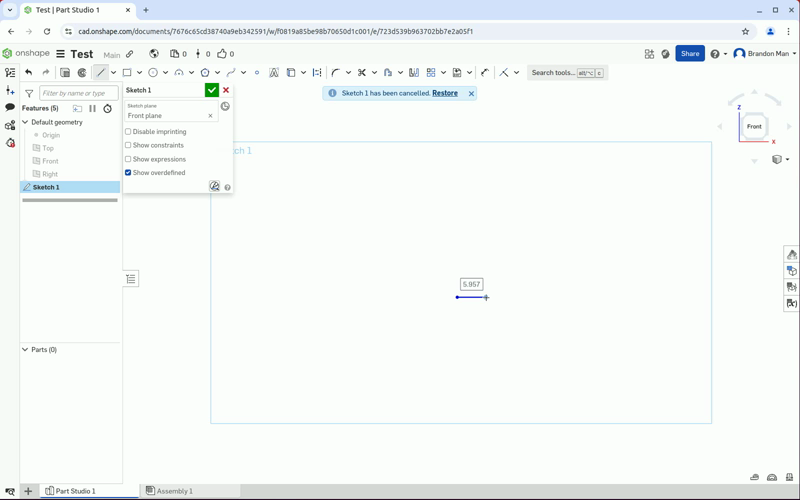
mouse_move(516, 297)
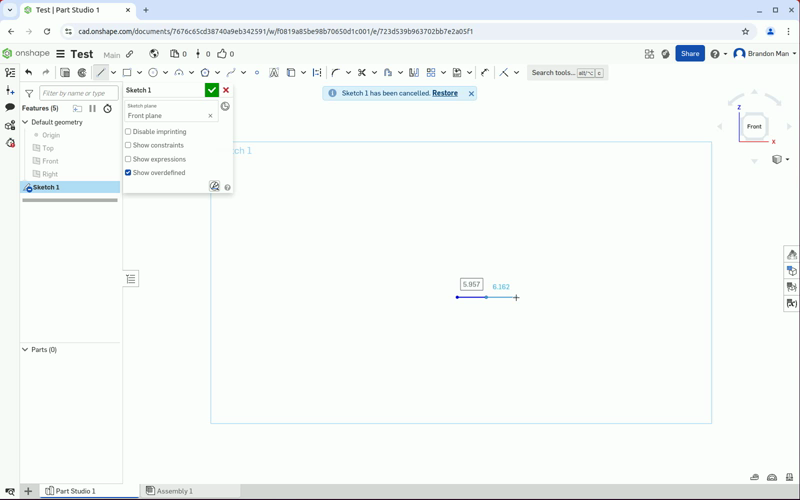
mouse_move(486, 282)
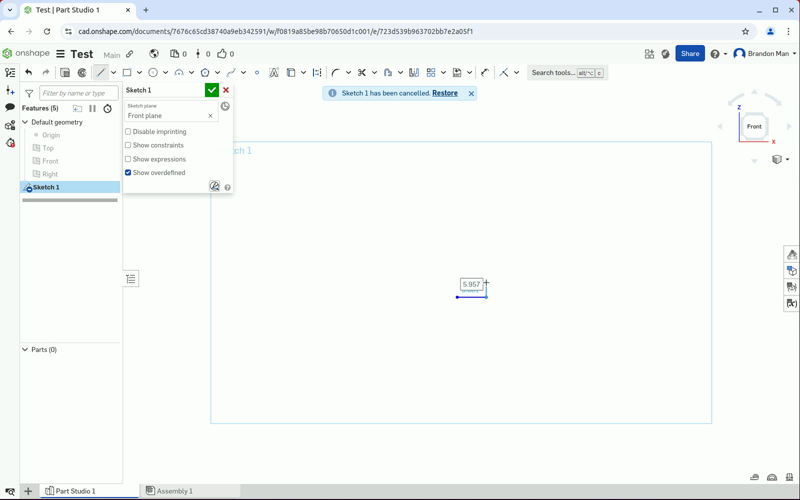
click(486, 282)
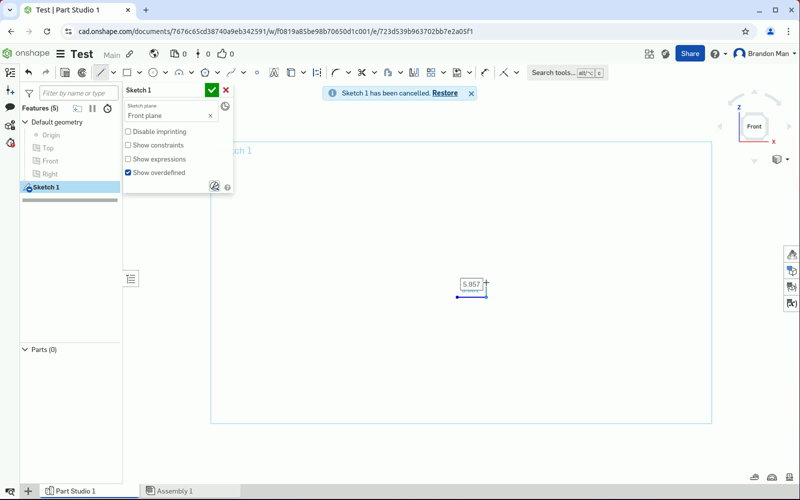
key_up(shift)
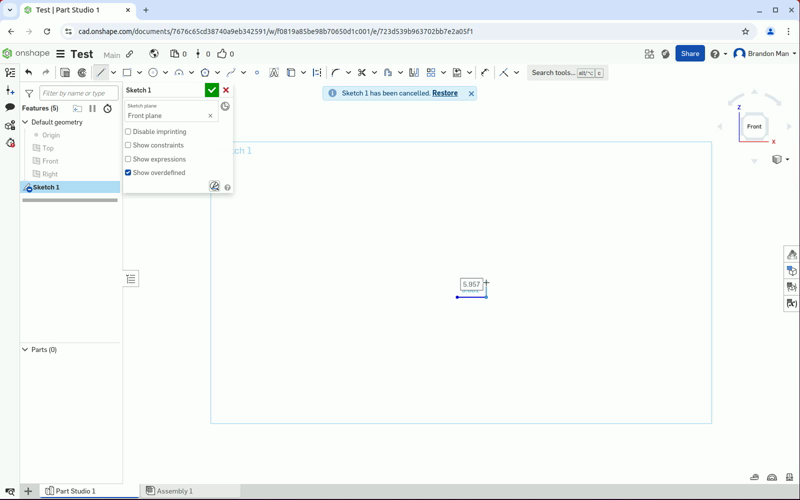
key_down(shift)
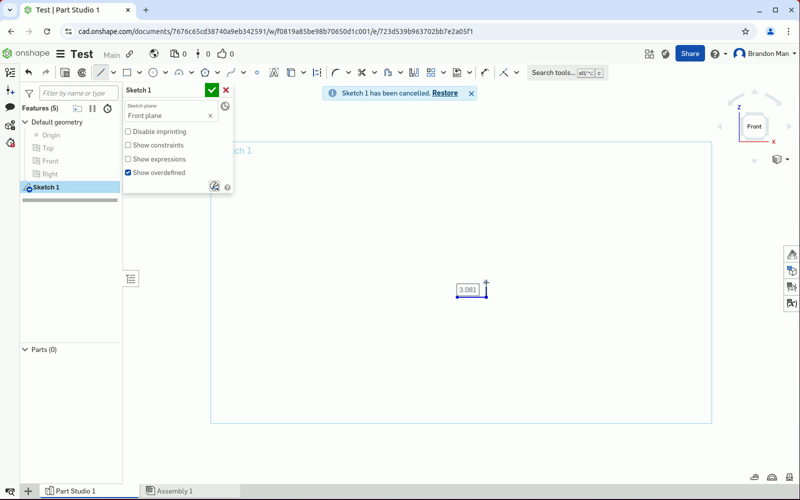
mouse_move(516, 282)
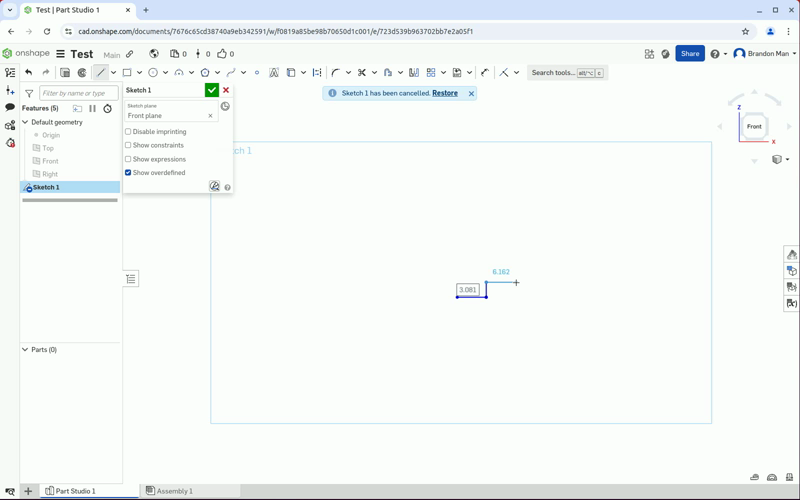
mouse_move(457, 282)
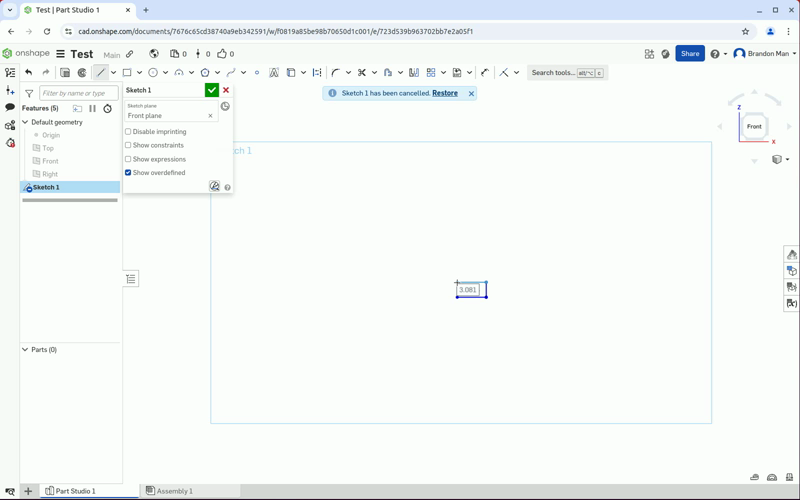
click(457, 282)
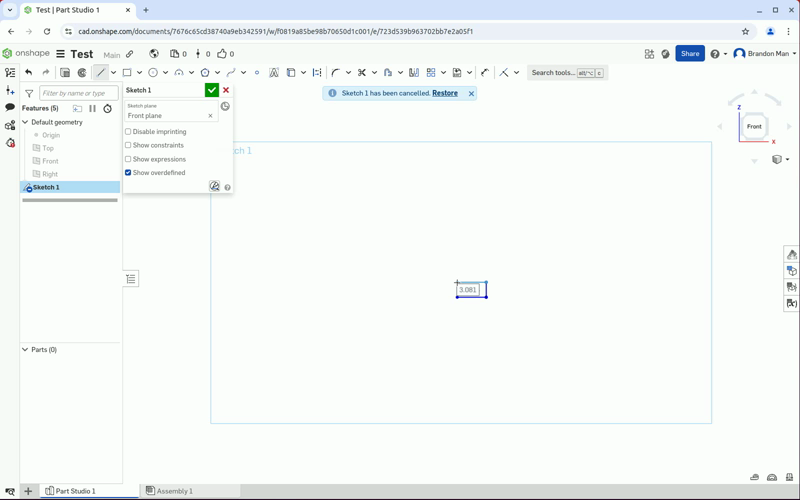
key_up(shift)
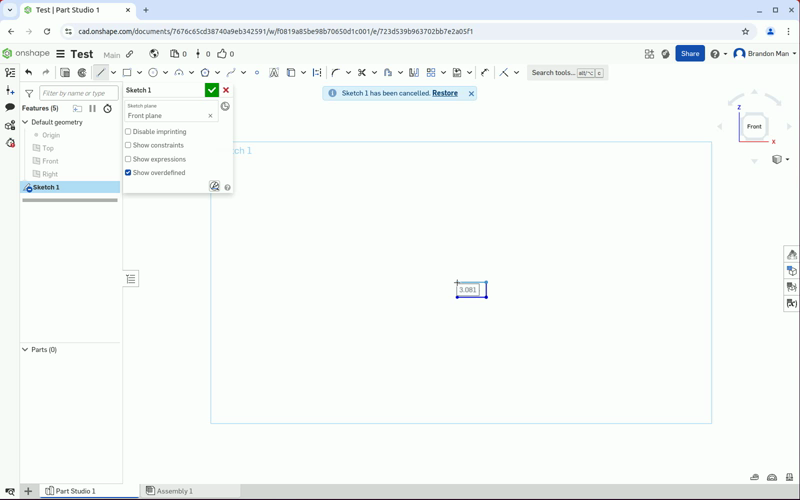
mouse_move(487, 282)
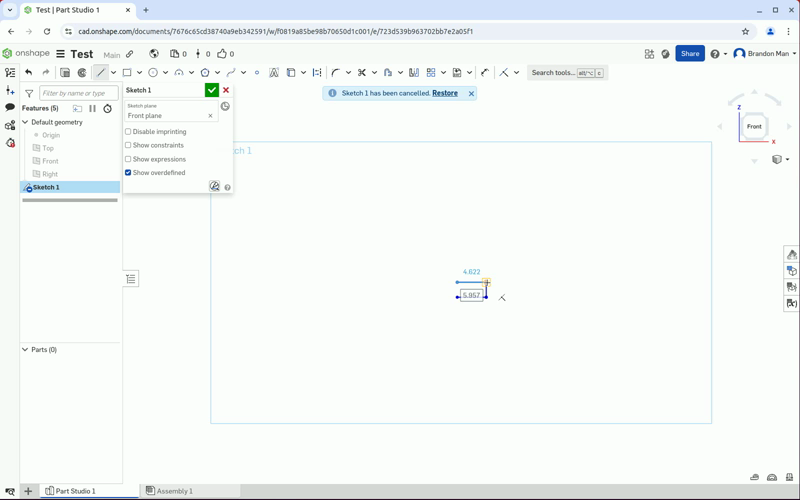
key_down(shift)
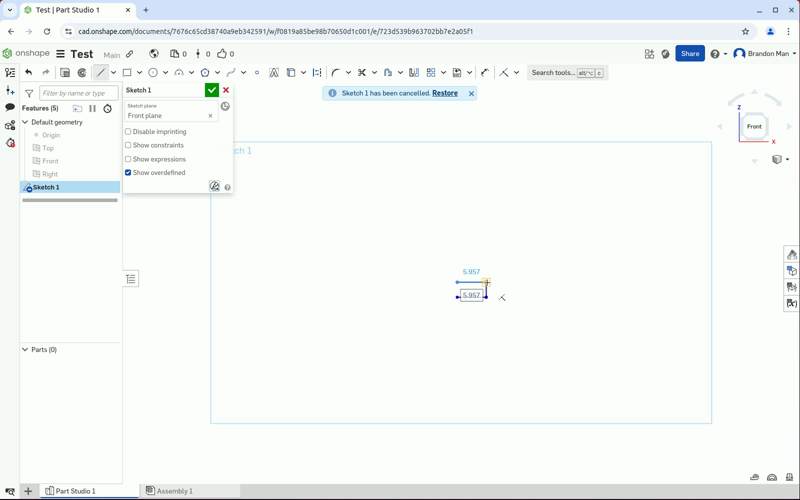
mouse_move(457, 297)
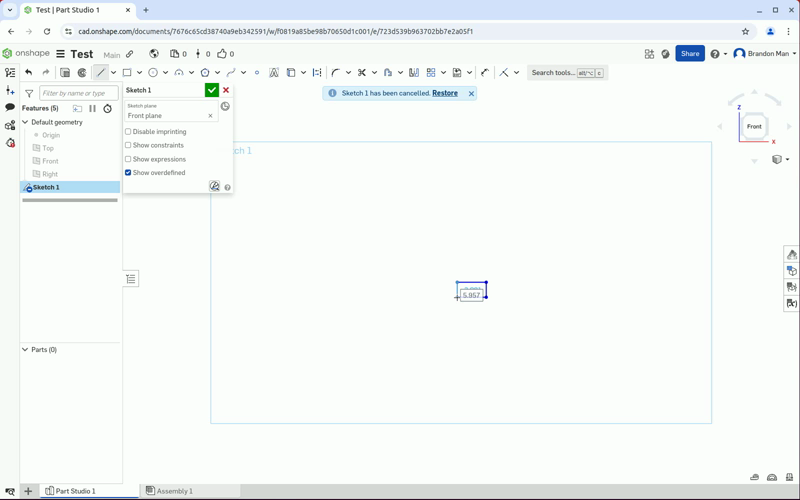
key_up(shift)
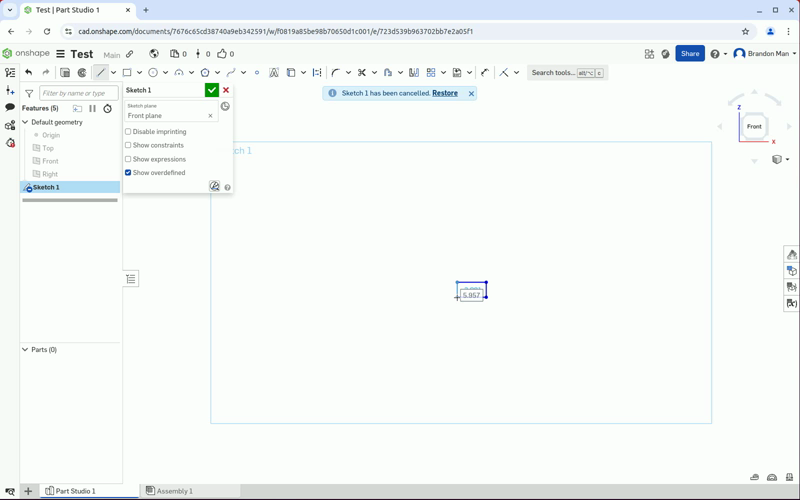
click(457, 297)
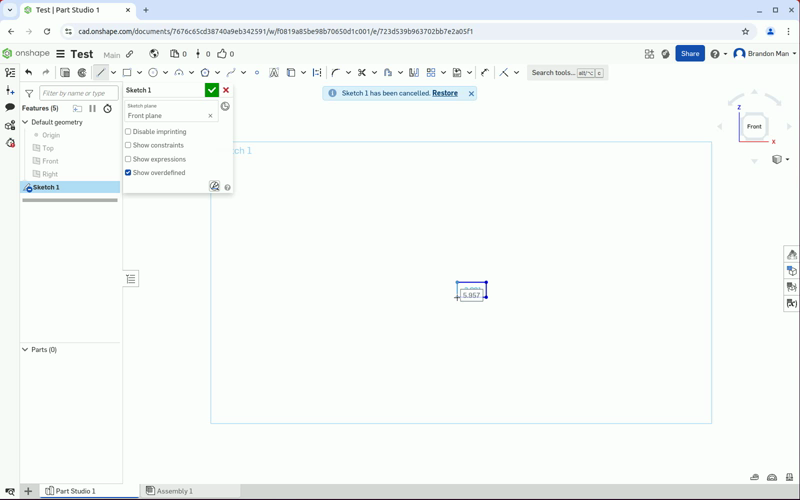
key(esc)
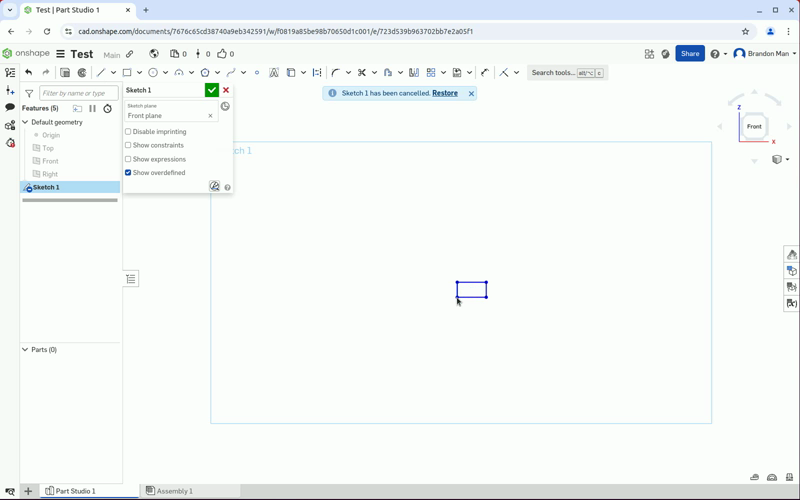
mouse_move(462, 289)
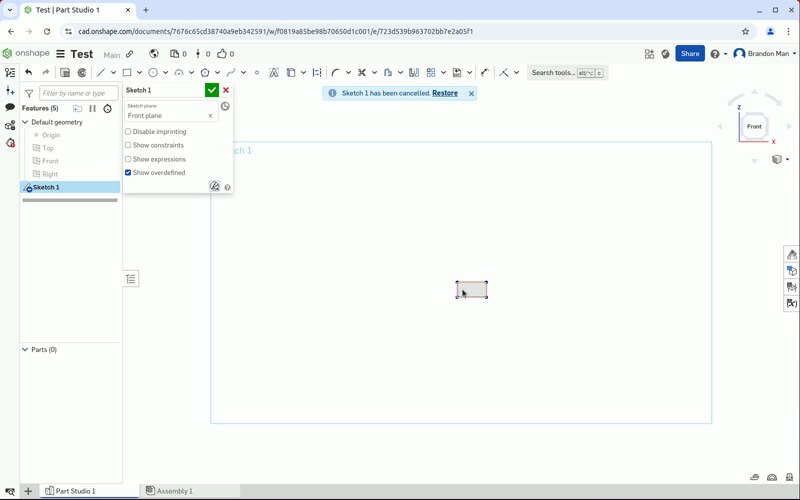
scroll(6)
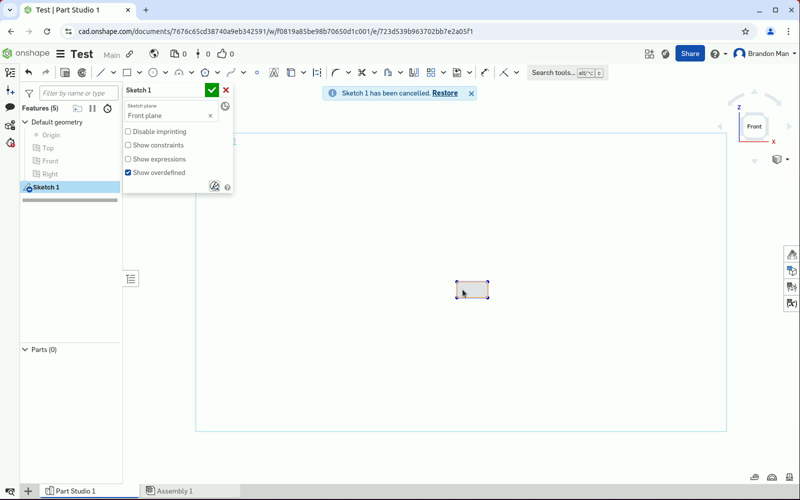
scroll(6)
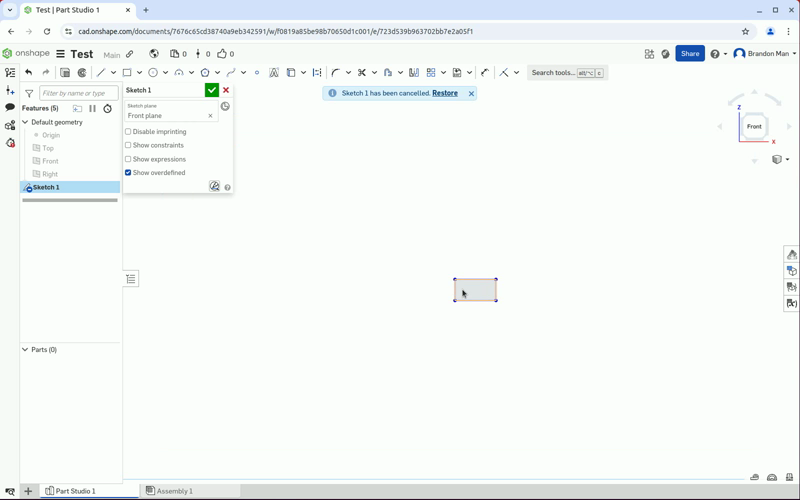
scroll(6)
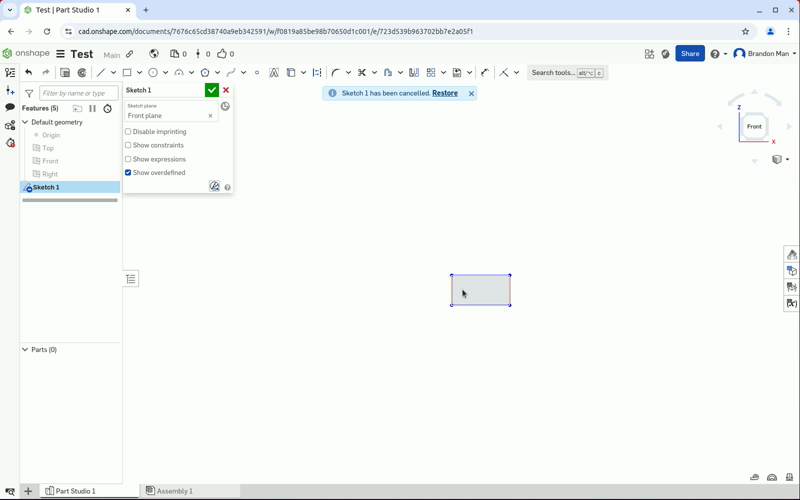
scroll(6)
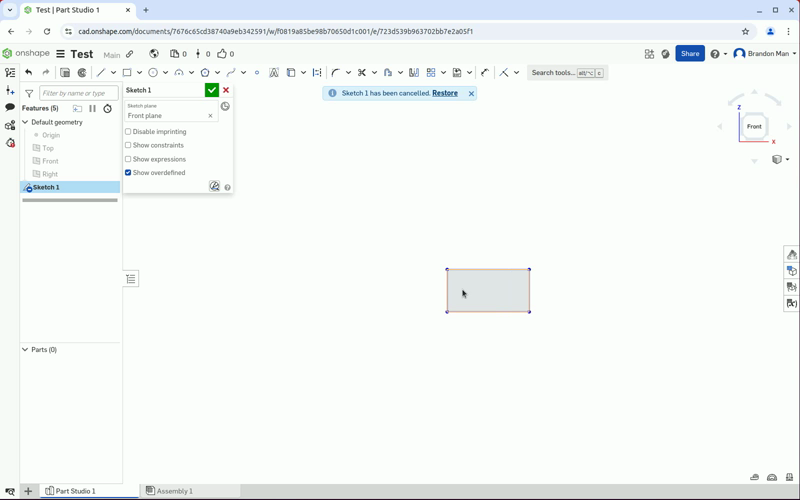
scroll(6)
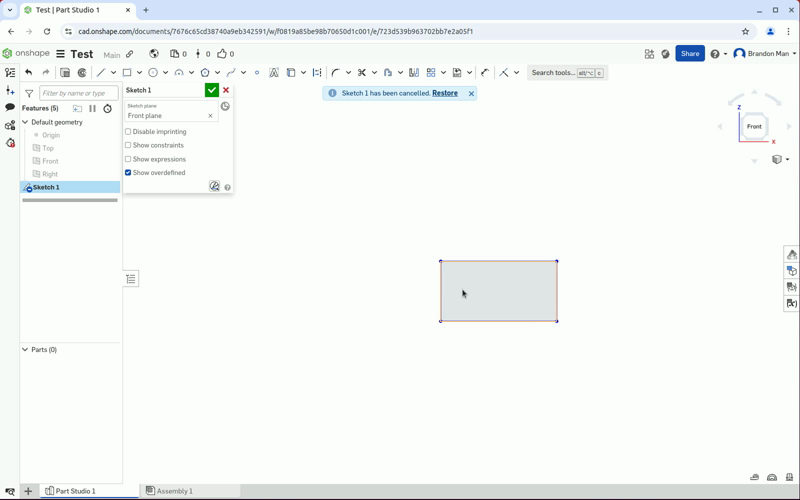
scroll(6)
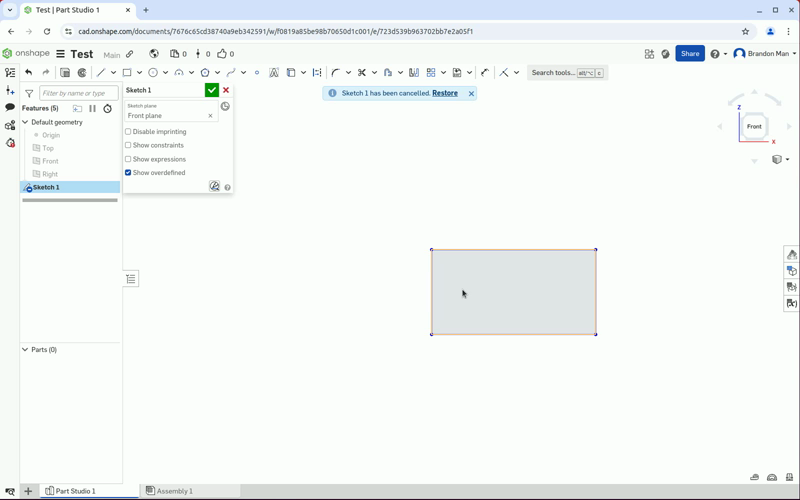
scroll(6)
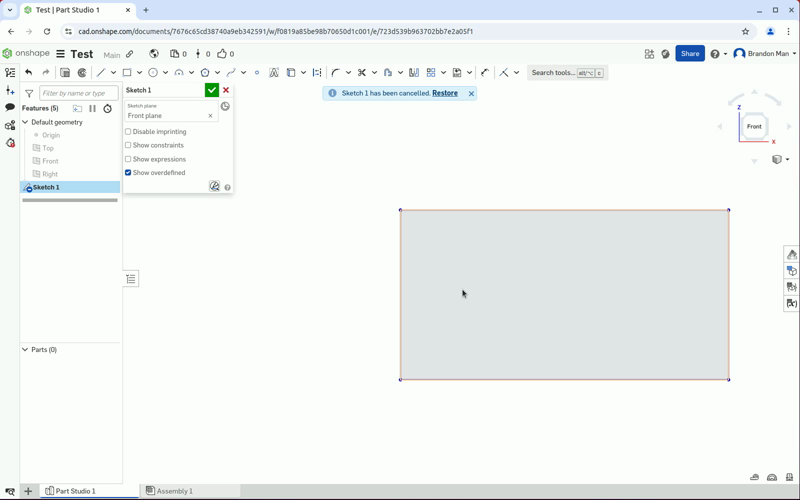
click(462, 289)
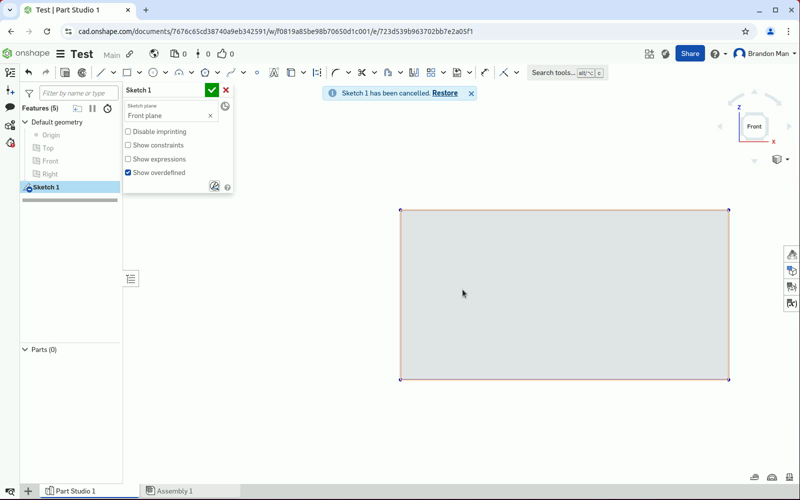
scroll(-6)
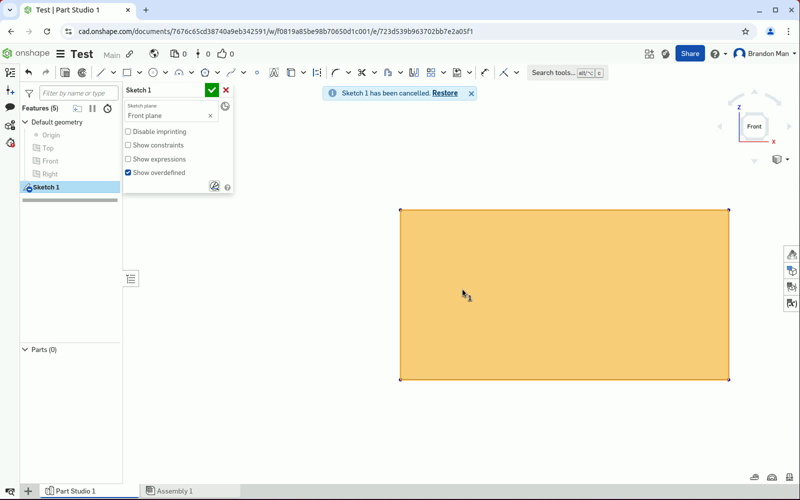
scroll(-6)
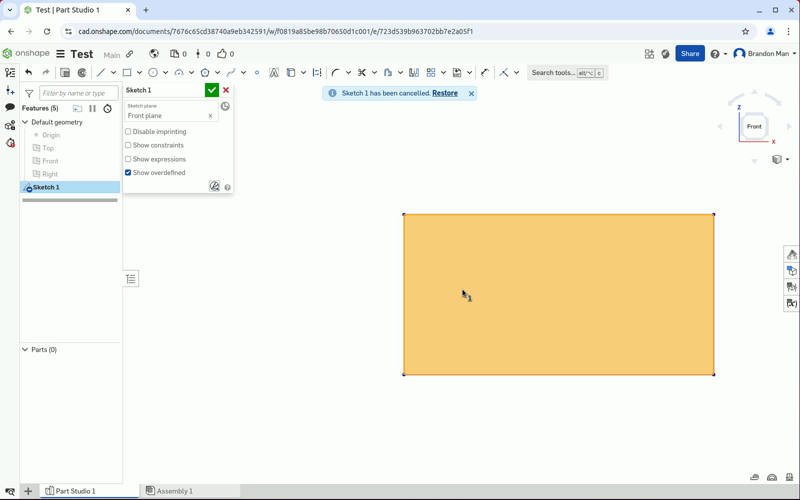
scroll(-6)
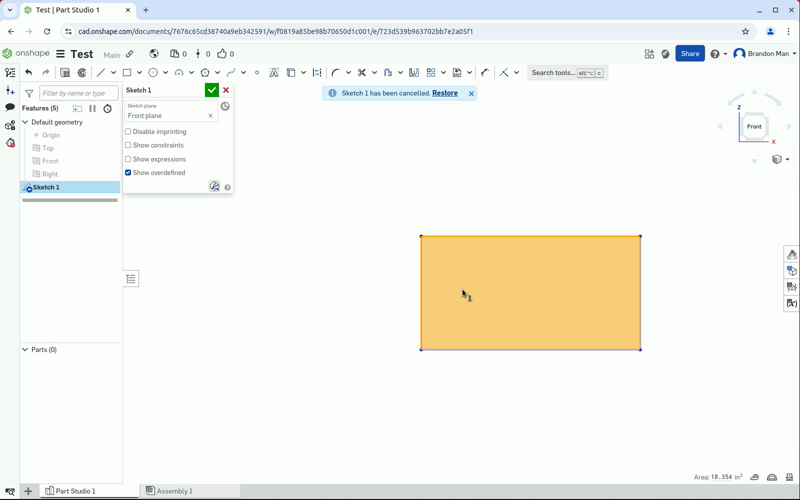
scroll(-6)
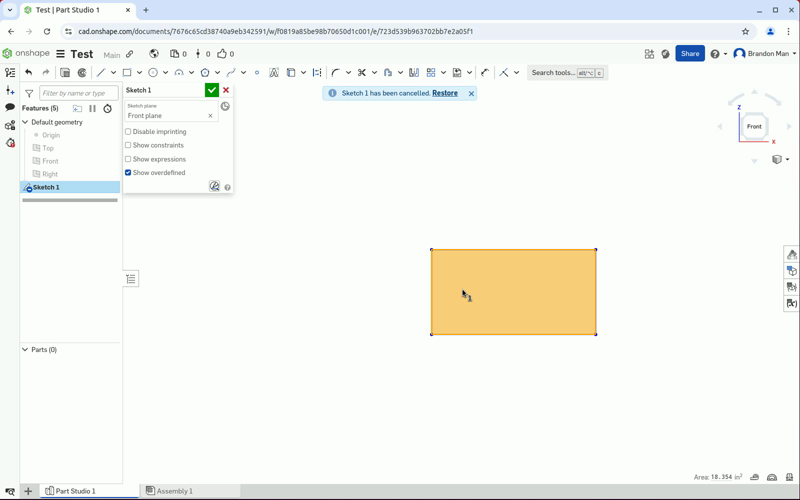
scroll(-6)
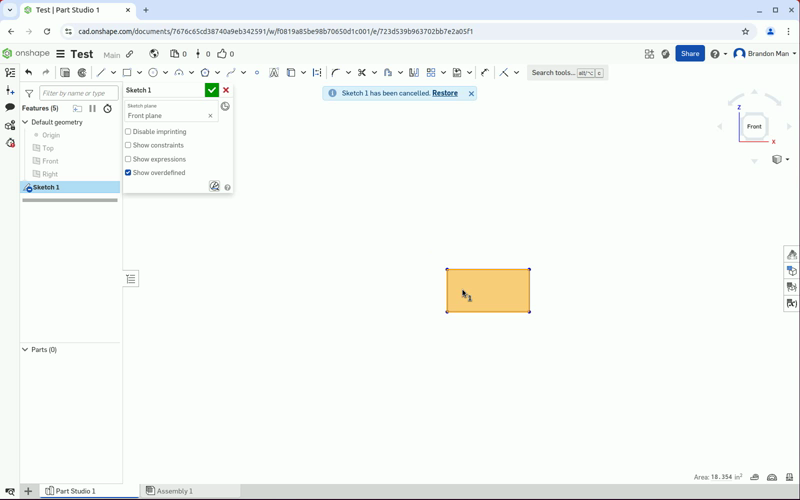
scroll(-6)
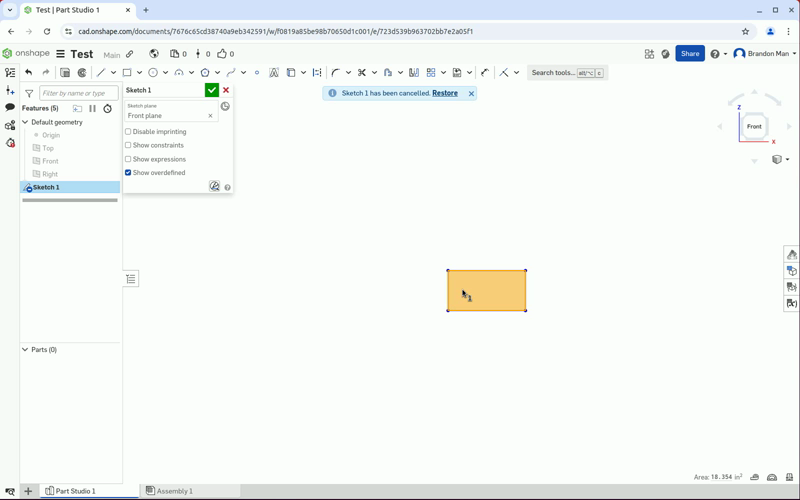
scroll(-6)
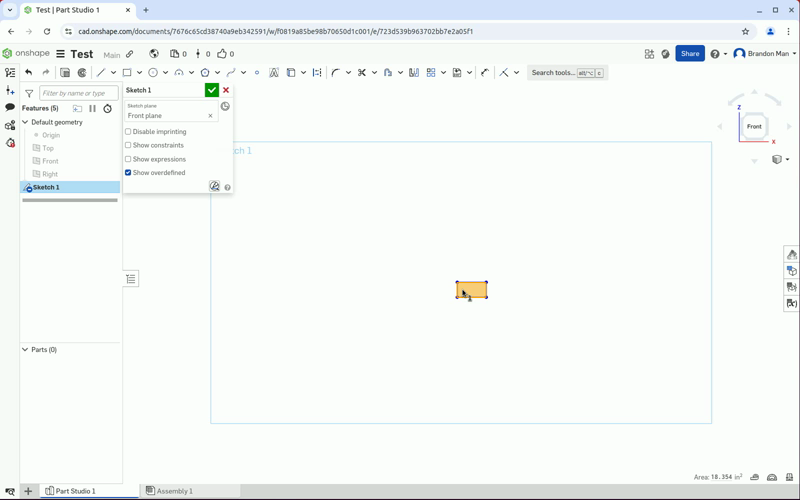
mouse_move(73, 352)
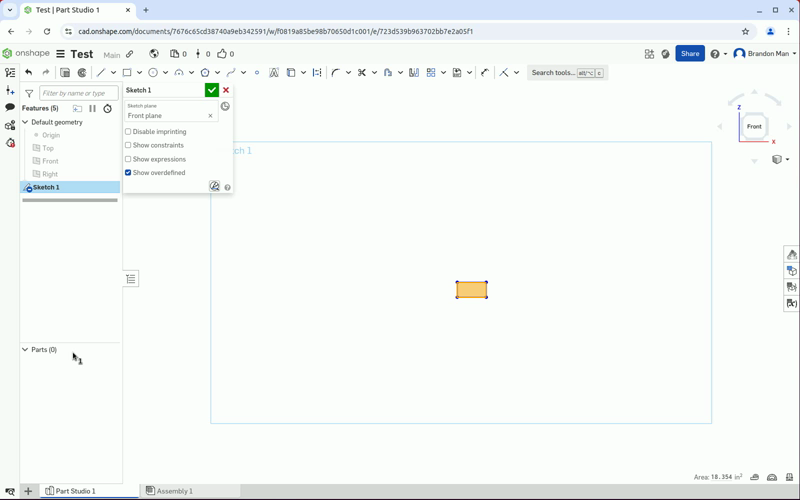
key(shift+y)
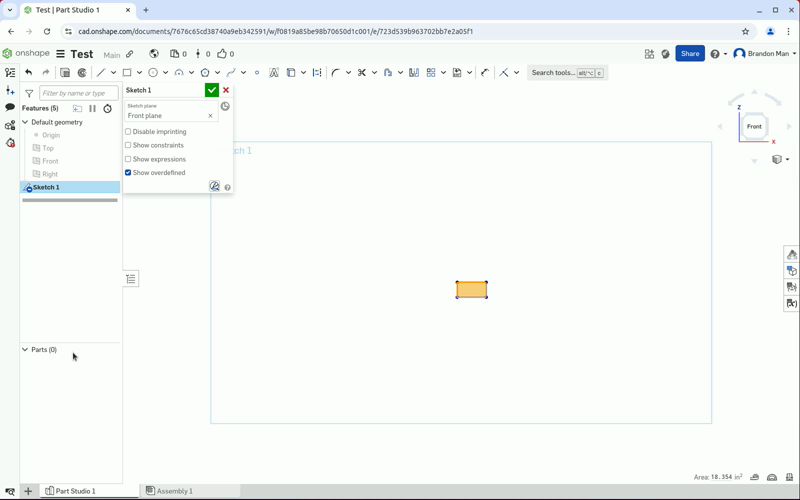
key(shift+e)
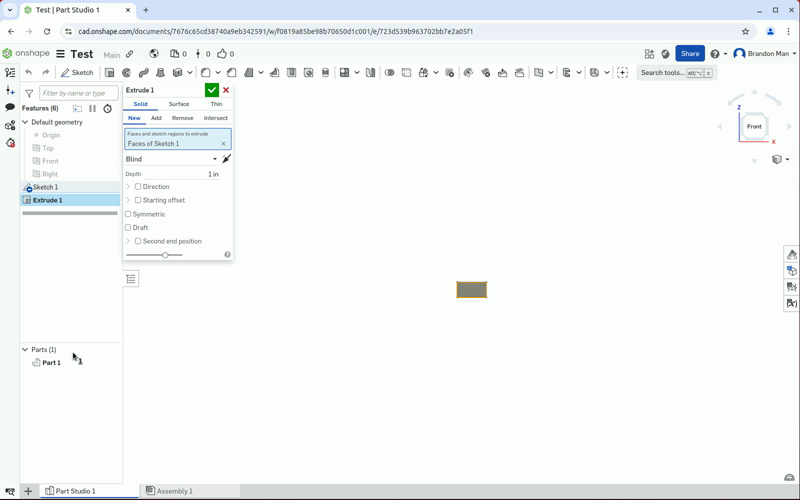
mouse_move(143, 106)
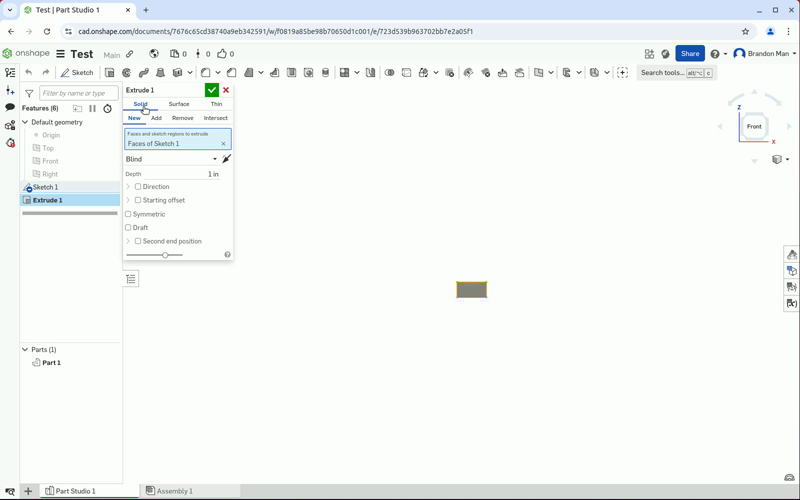
click(143, 106)
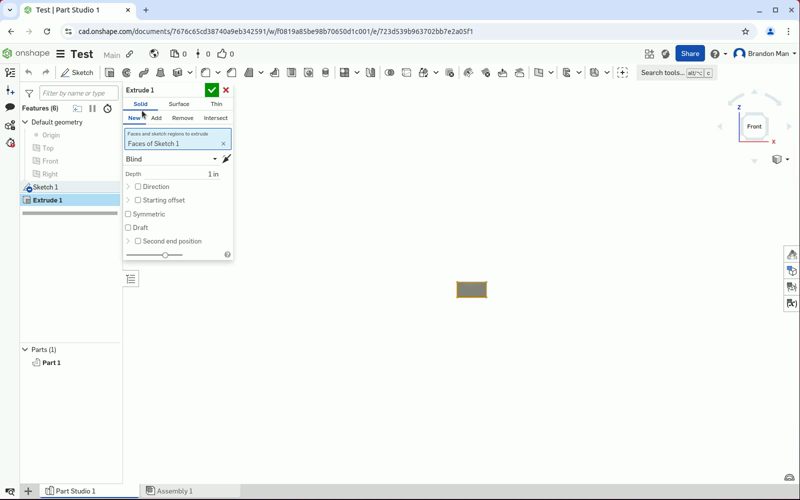
mouse_move(137, 120)
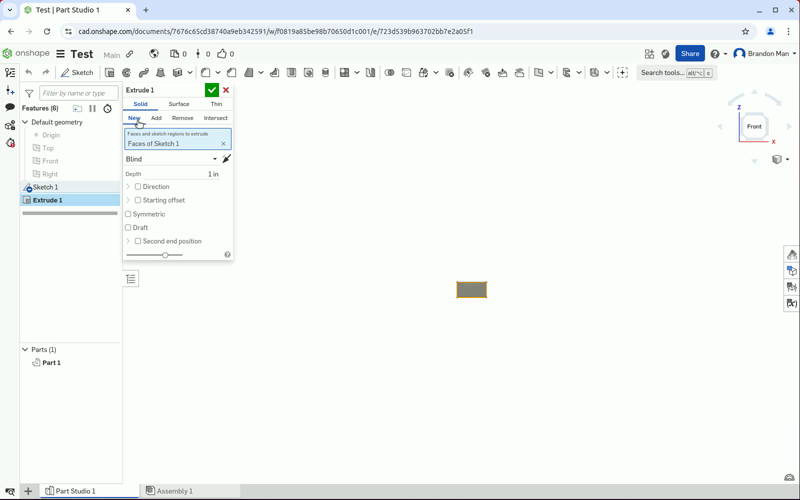
click(137, 120)
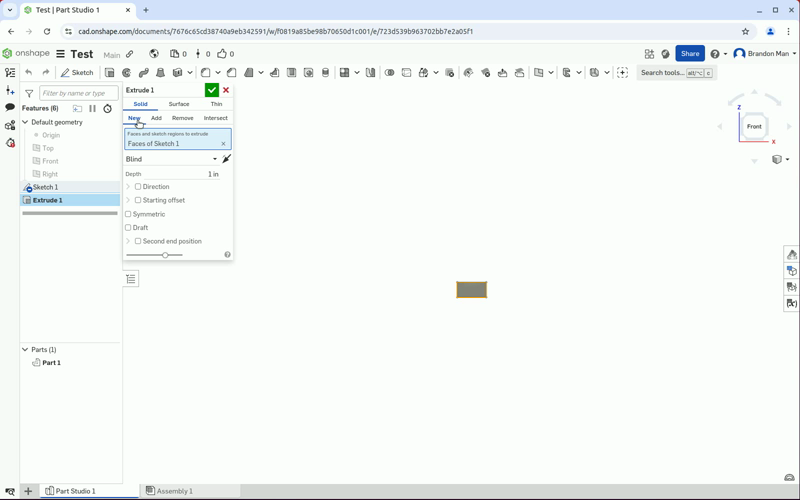
key(tab, 4)
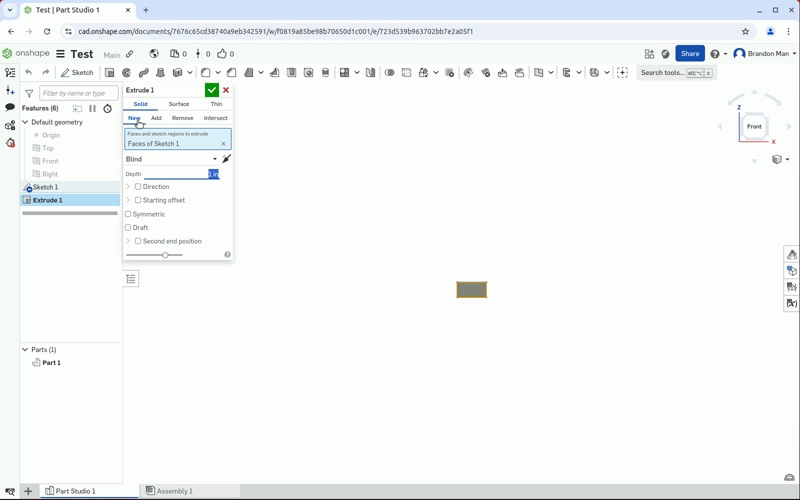
text(23.108)
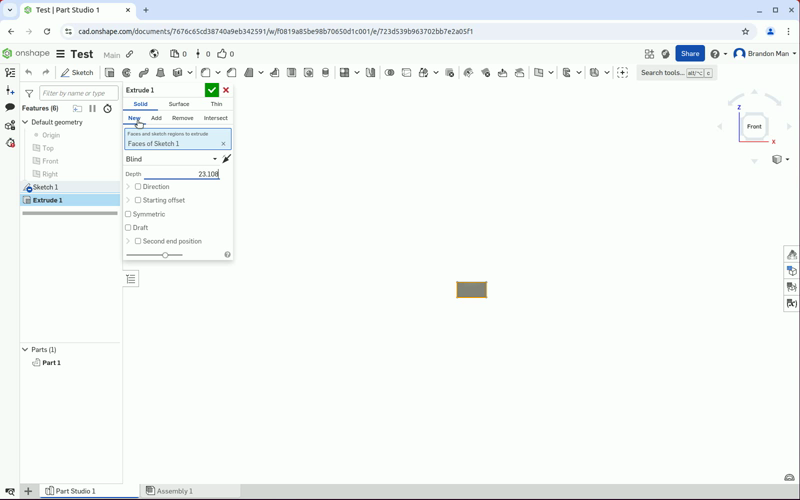
key(enter)
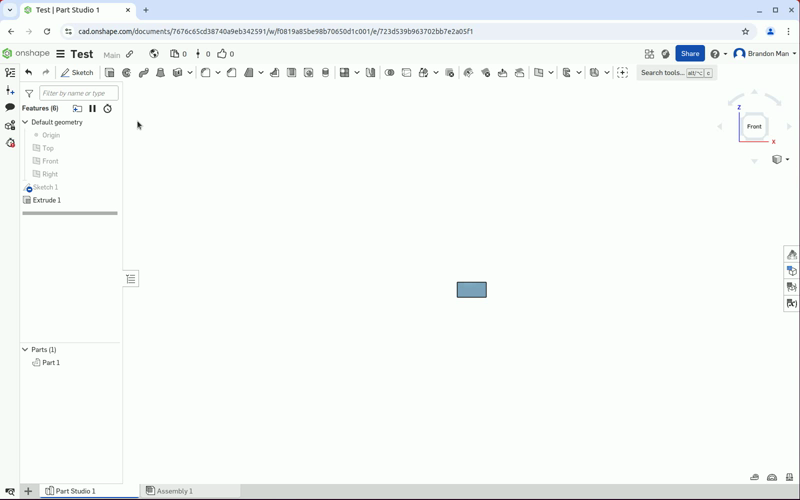
key(shift+h)
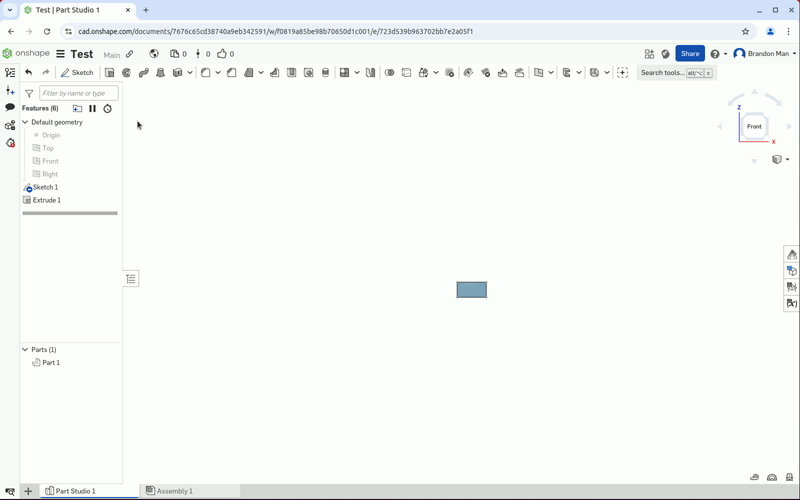
key(shift+h)
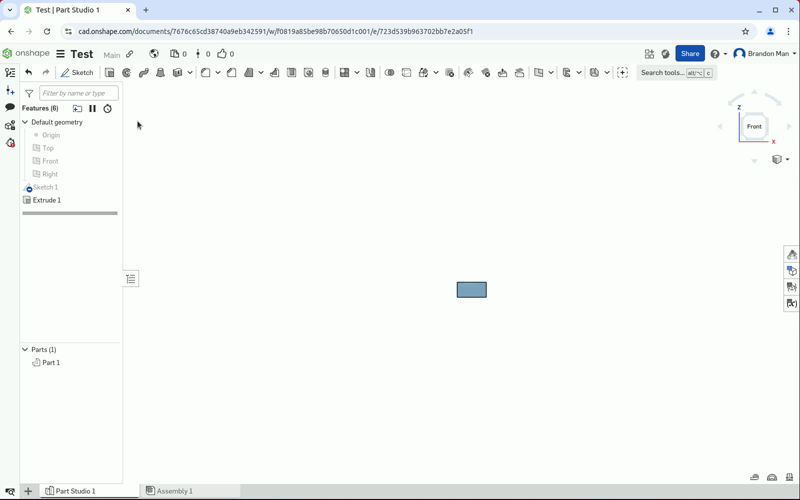
mouse_move(73, 189)
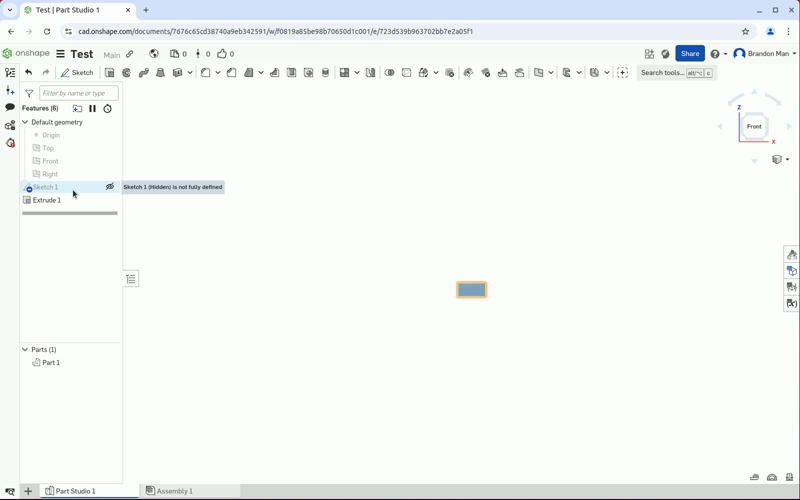
click(73, 189)
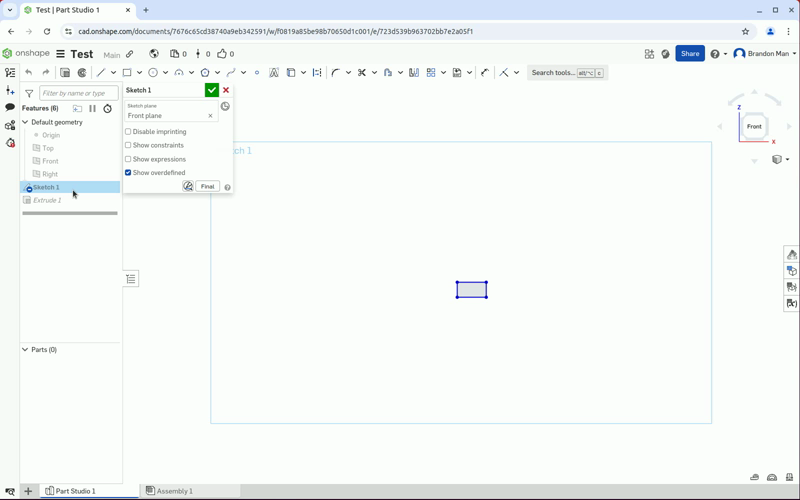
mouse_move(229, 92)
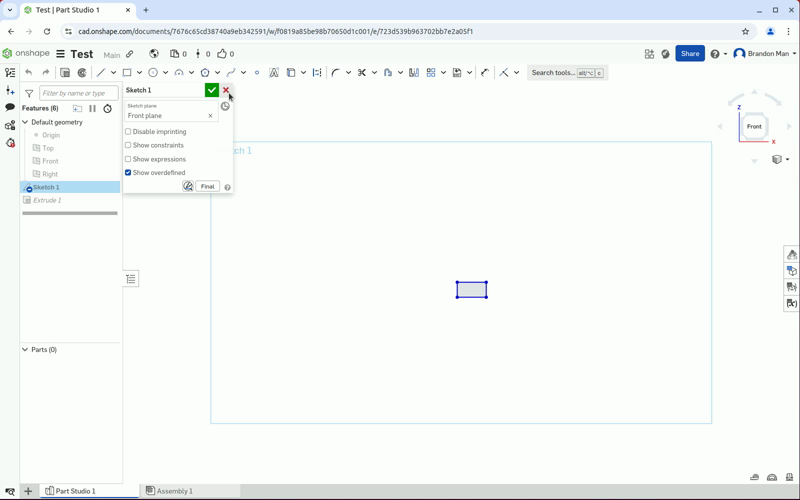
click(229, 92)
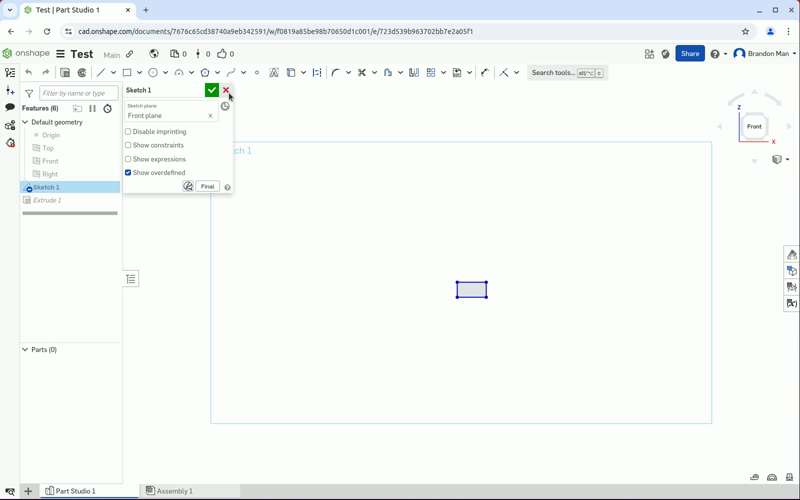
key(shift+s)
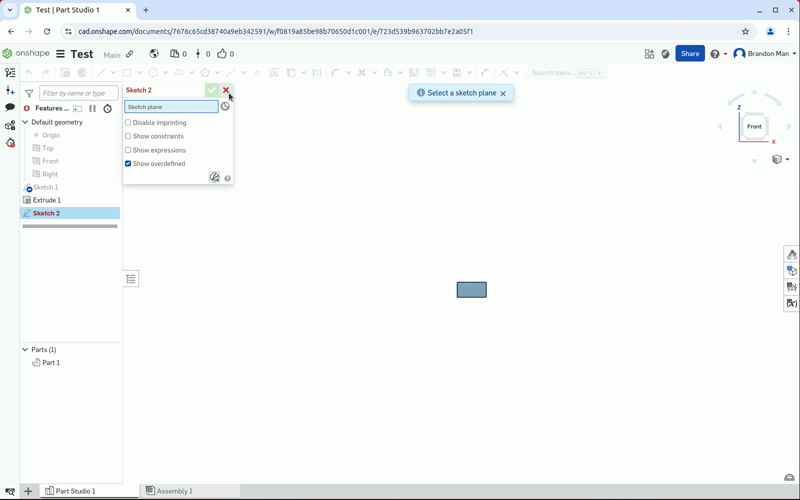
mouse_move(73, 163)
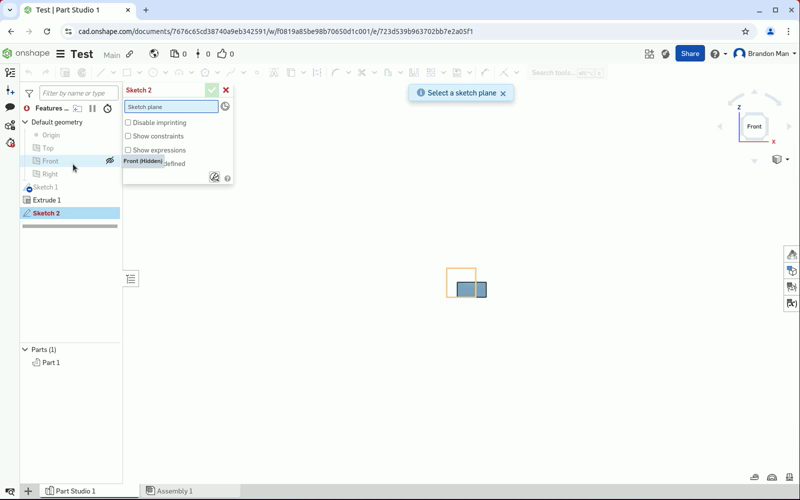
click(73, 163)
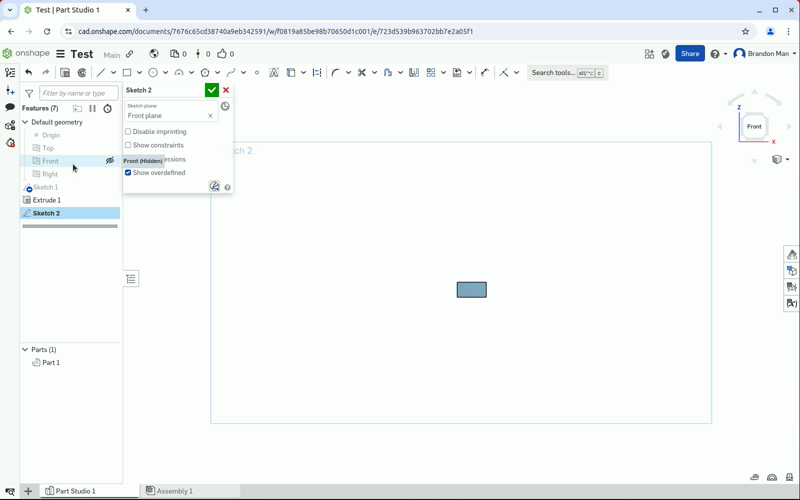
mouse_move(73, 352)
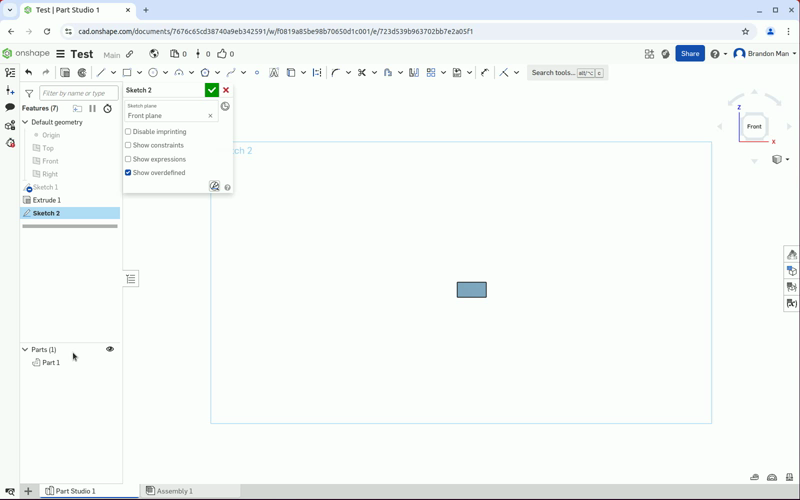
key(y)
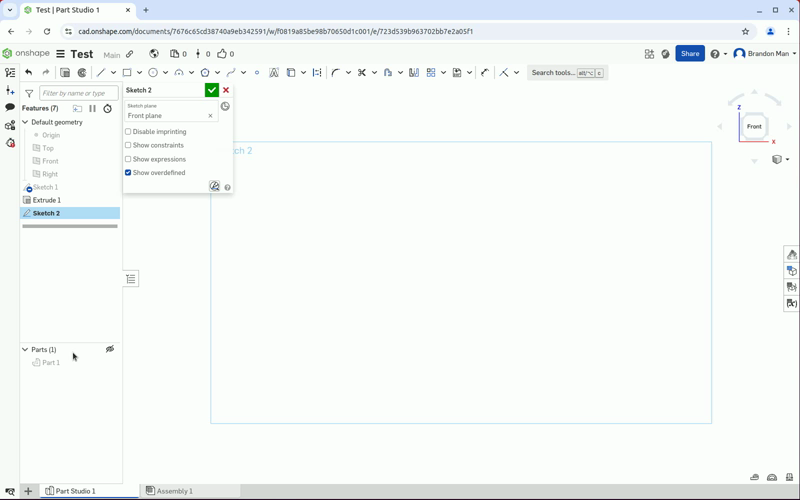
key(l)
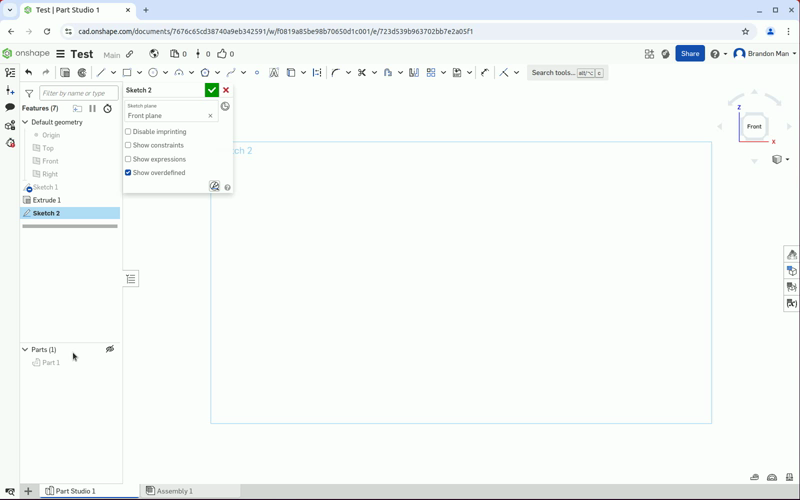
key_down(shift)
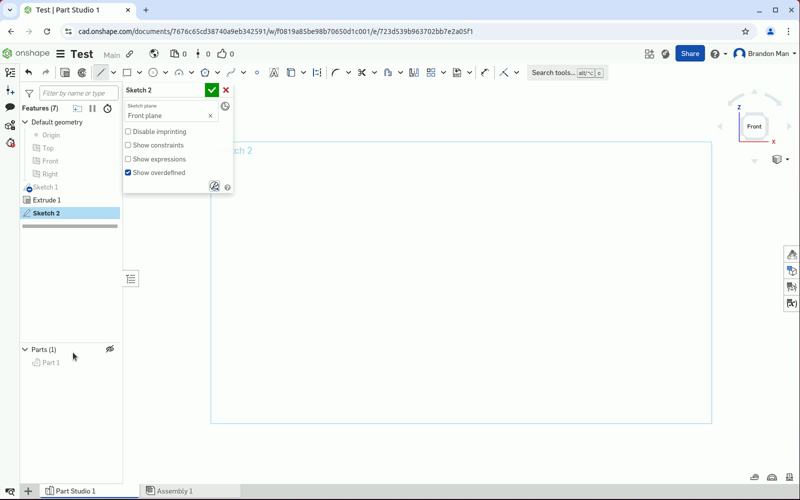
mouse_move(443, 287)
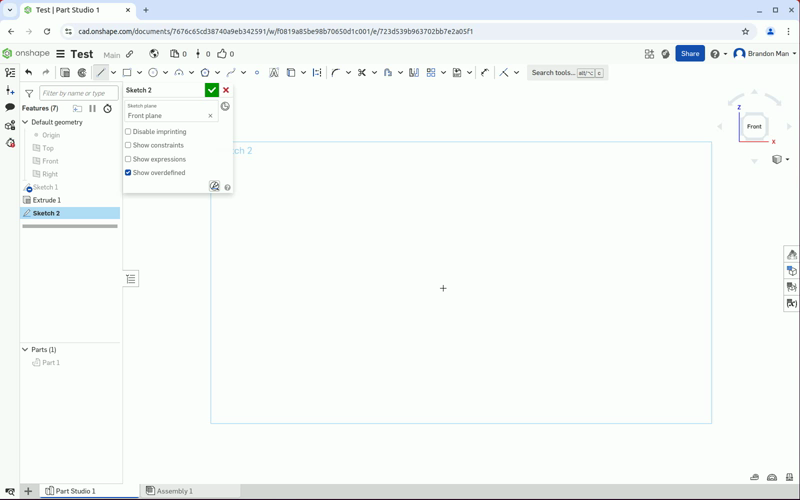
click(443, 287)
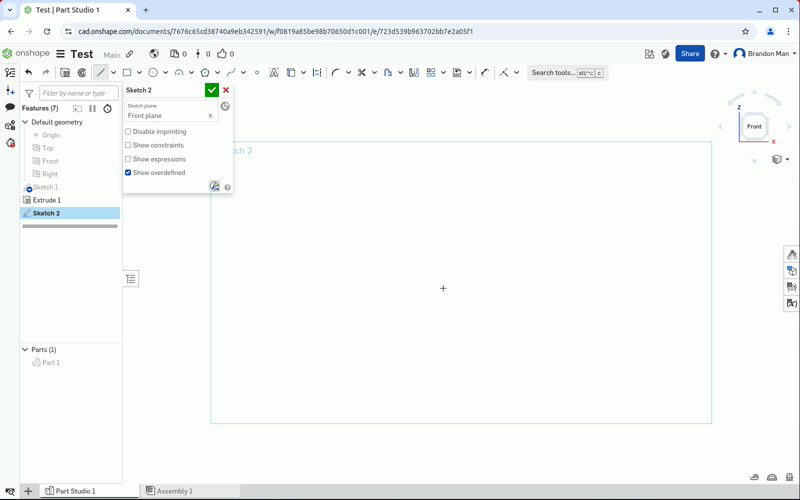
key_up(shift)
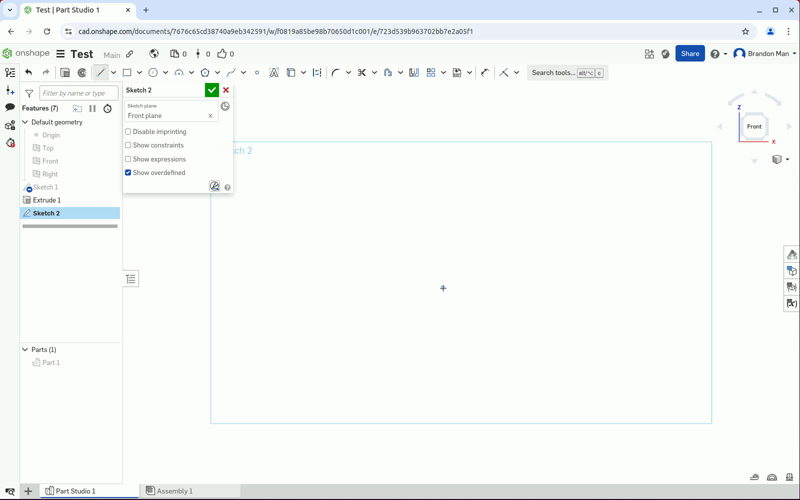
key_down(shift)
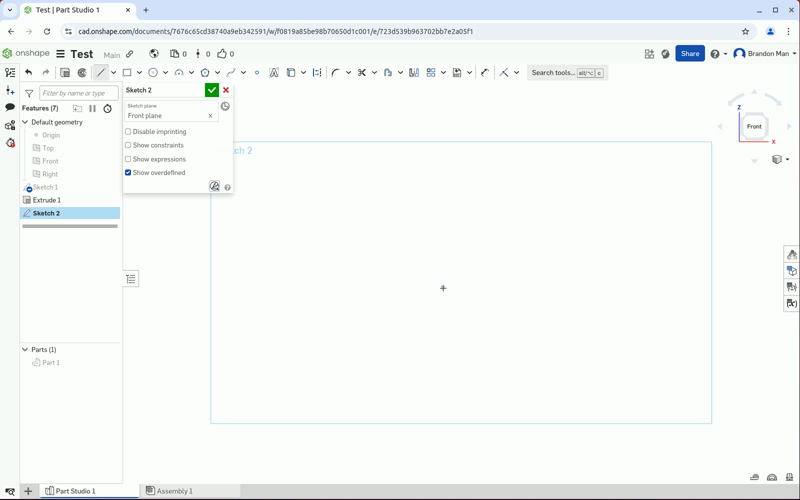
mouse_move(473, 287)
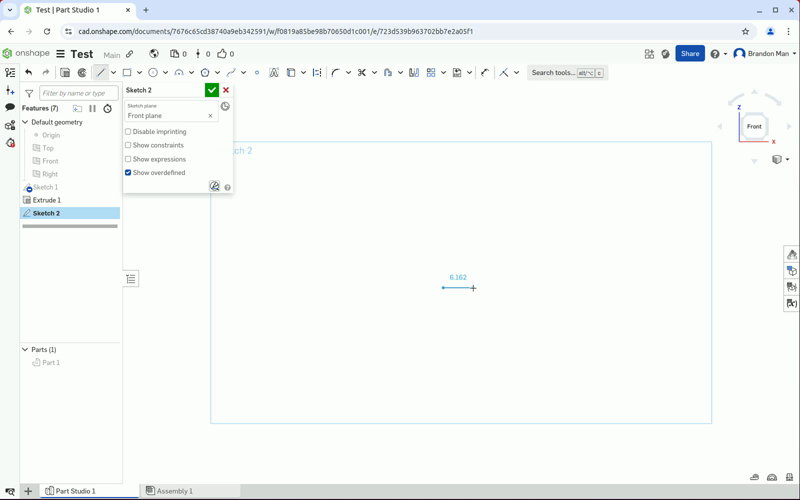
mouse_move(445, 287)
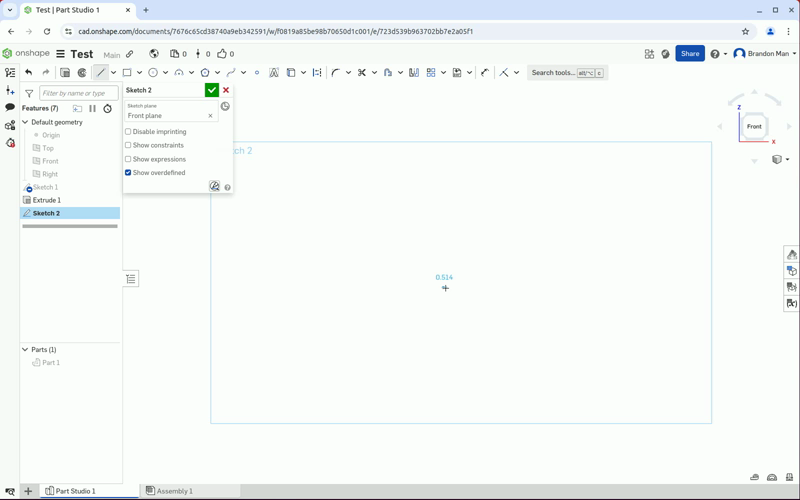
scroll(6)
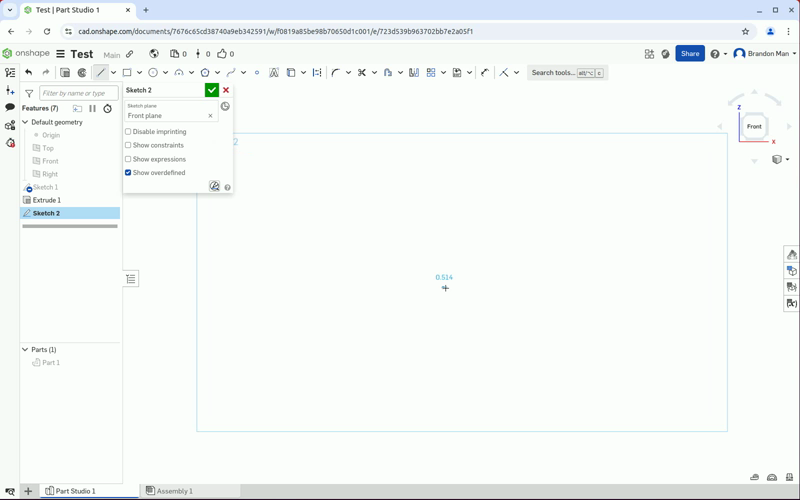
scroll(6)
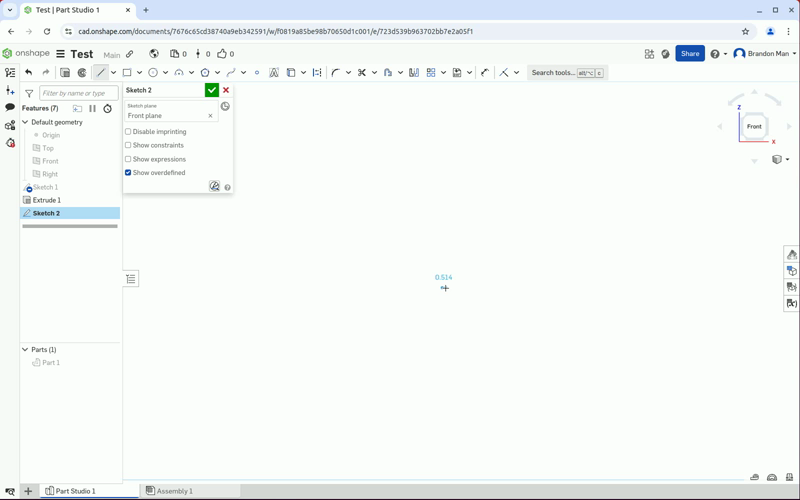
scroll(6)
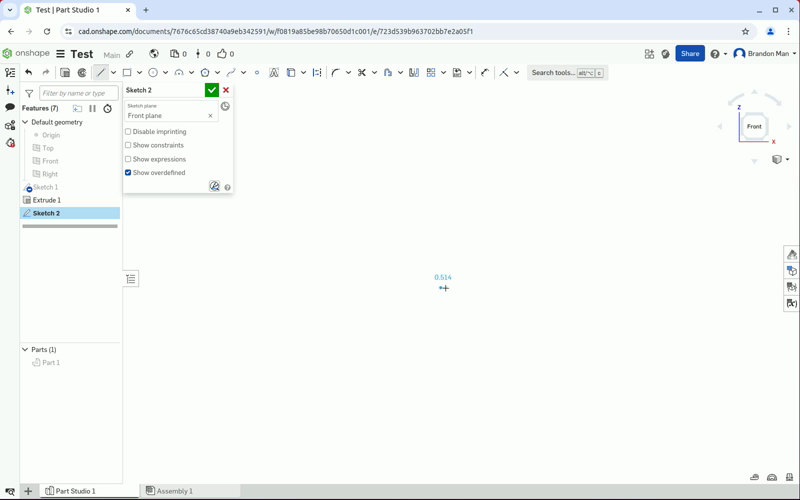
scroll(6)
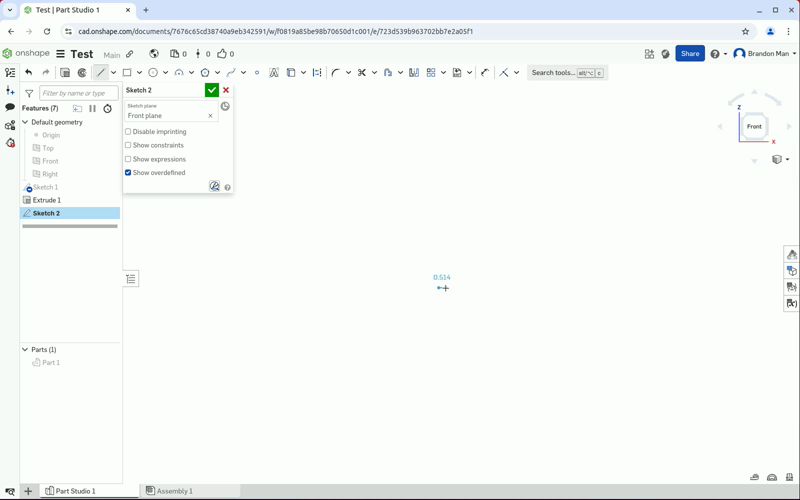
scroll(6)
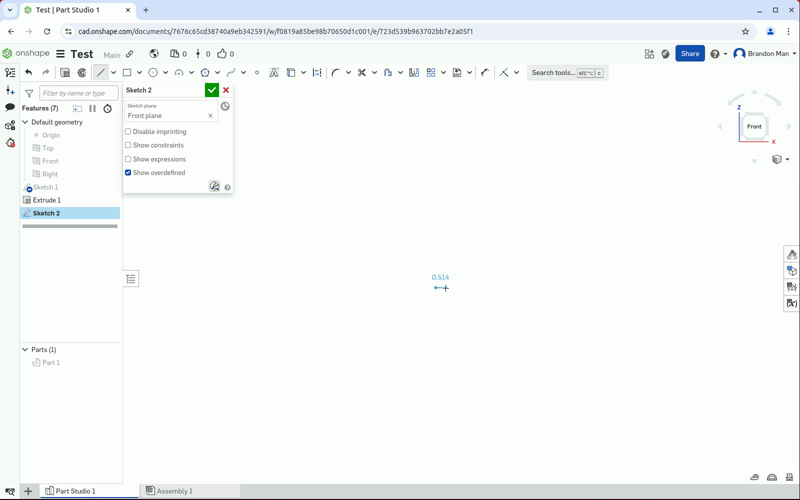
scroll(6)
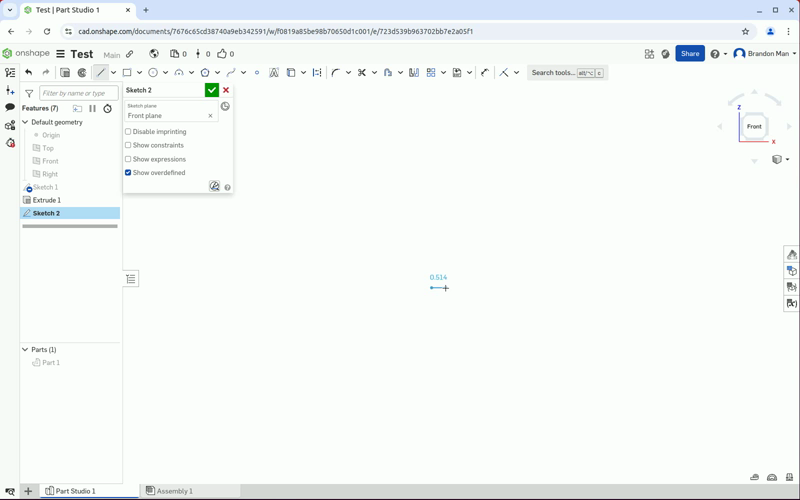
scroll(6)
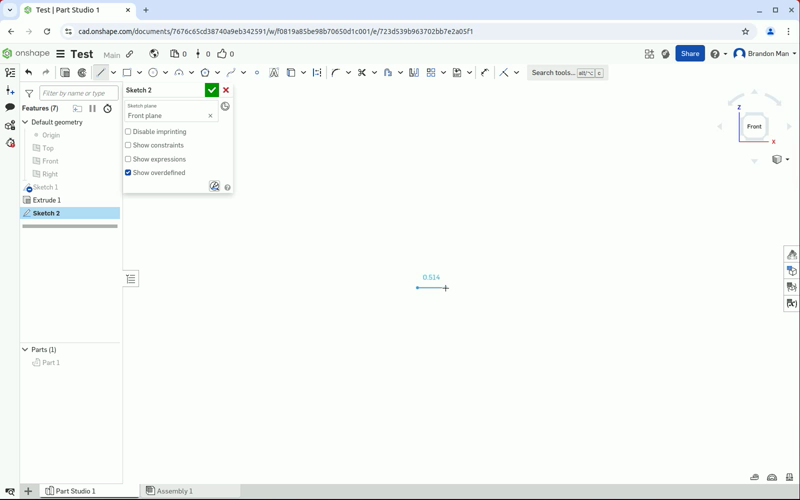
click(445, 287)
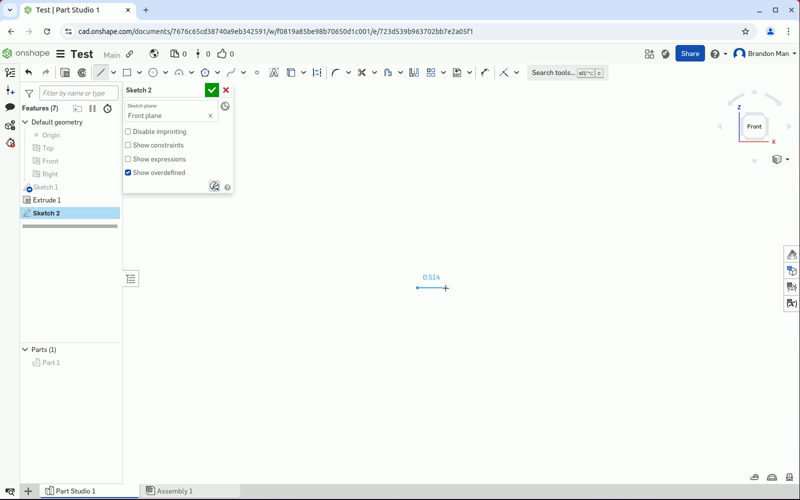
scroll(-6)
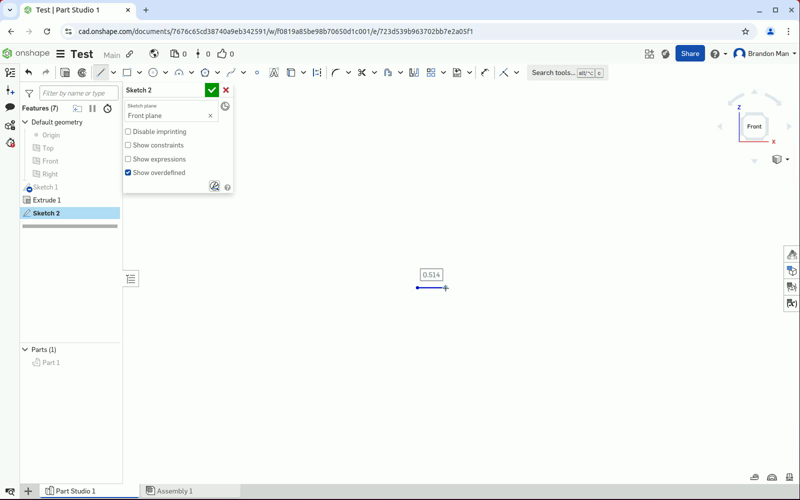
scroll(-6)
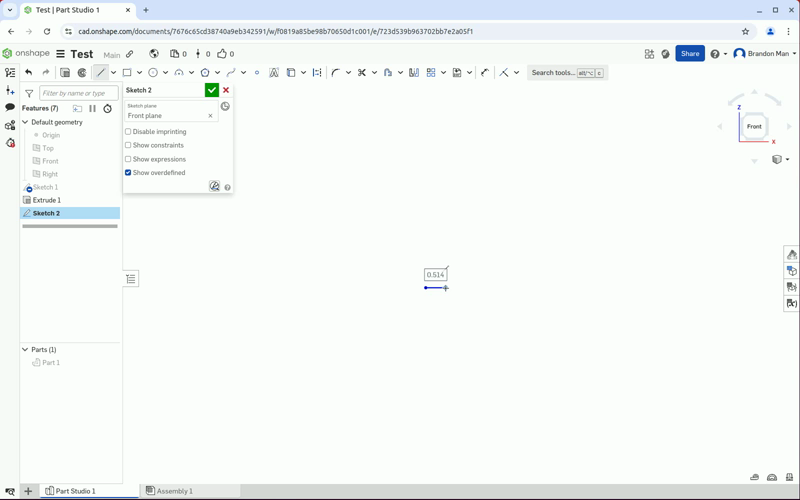
scroll(-6)
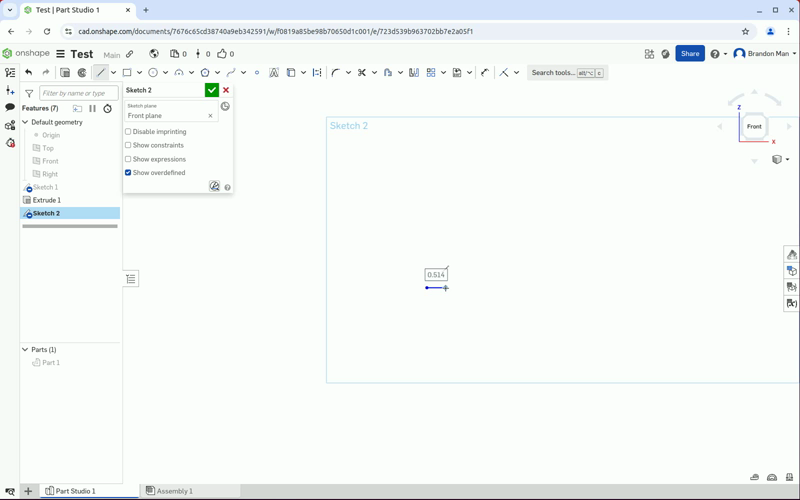
scroll(-6)
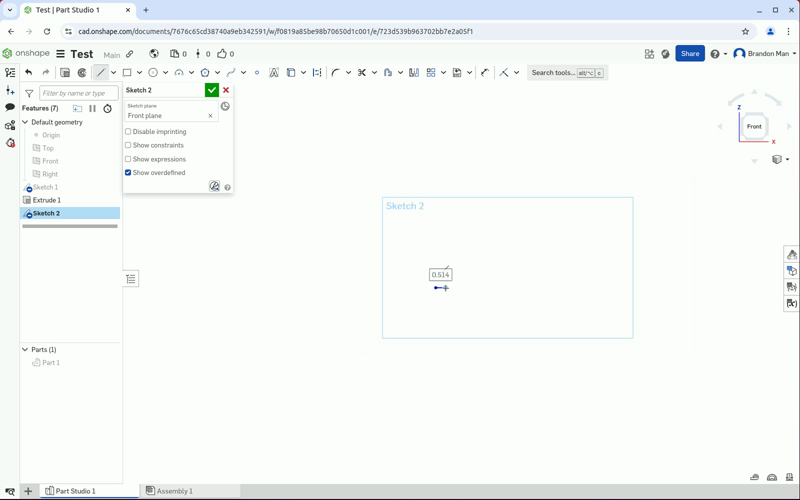
scroll(-6)
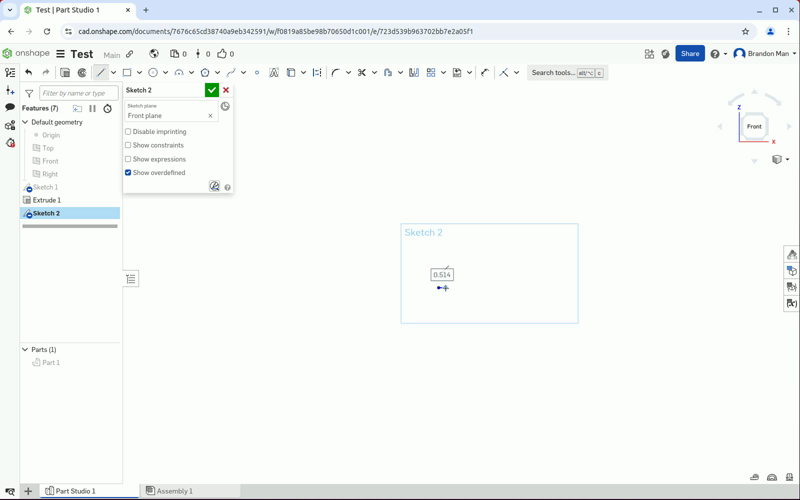
scroll(-6)
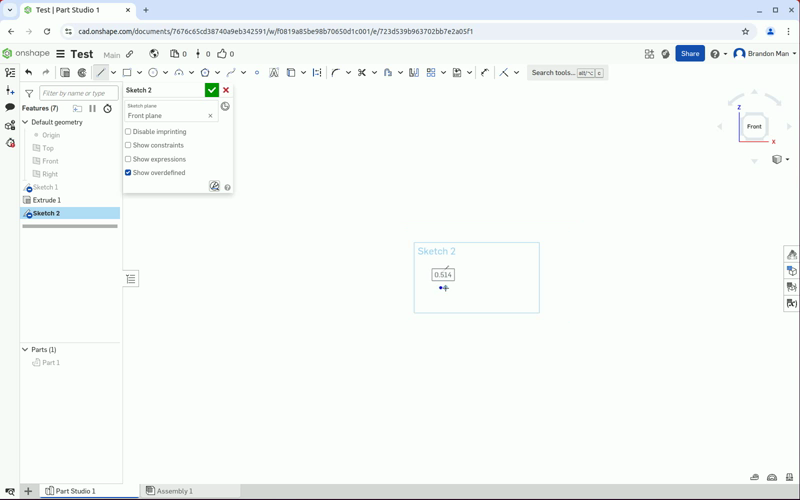
scroll(-6)
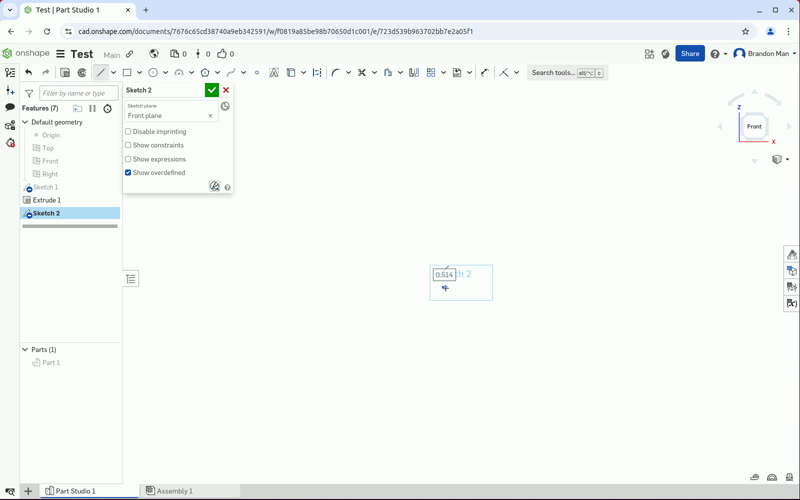
key_up(shift)
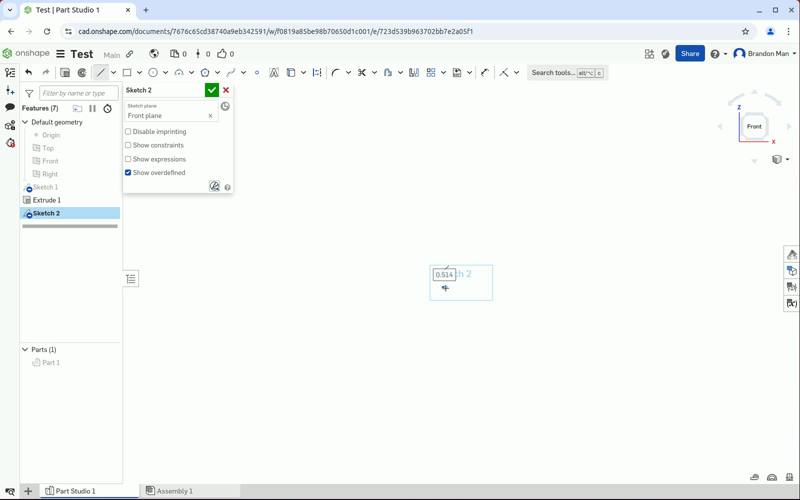
key(esc)
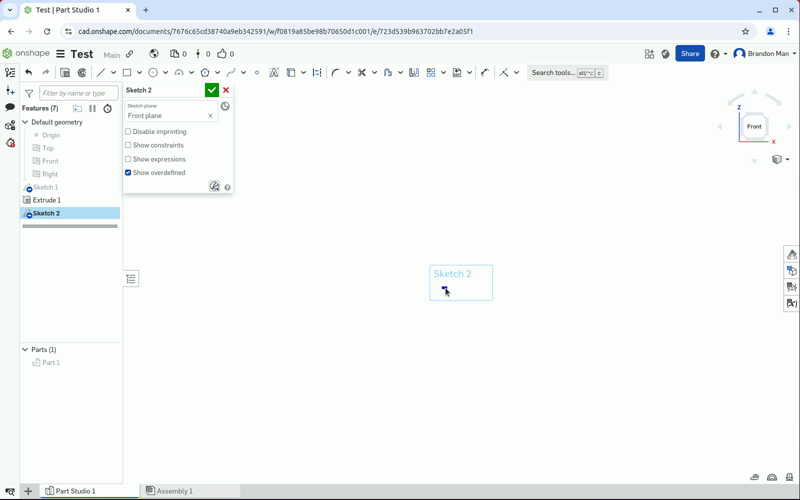
key(a)
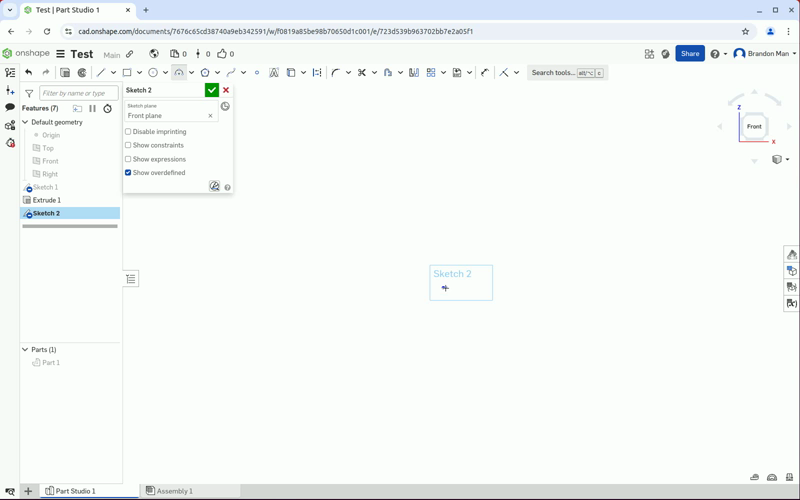
mouse_move(445, 287)
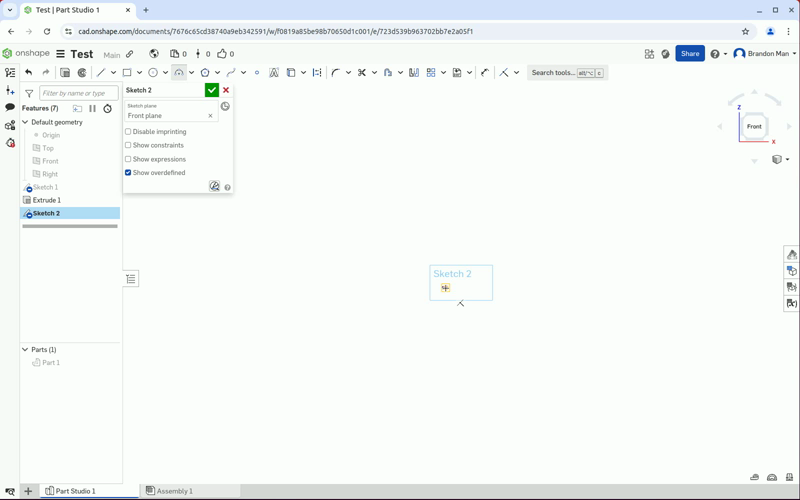
scroll(6)
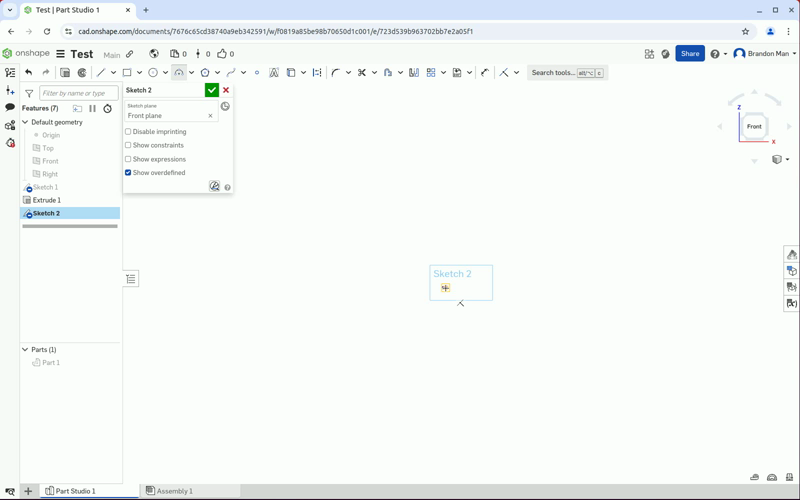
scroll(6)
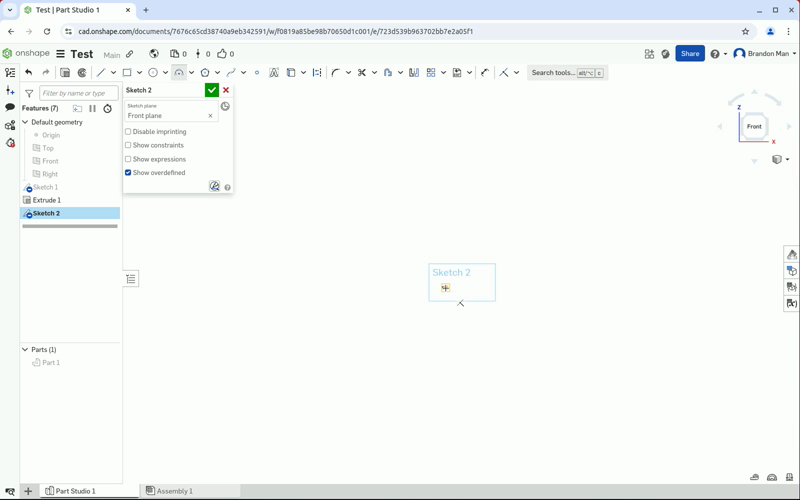
scroll(6)
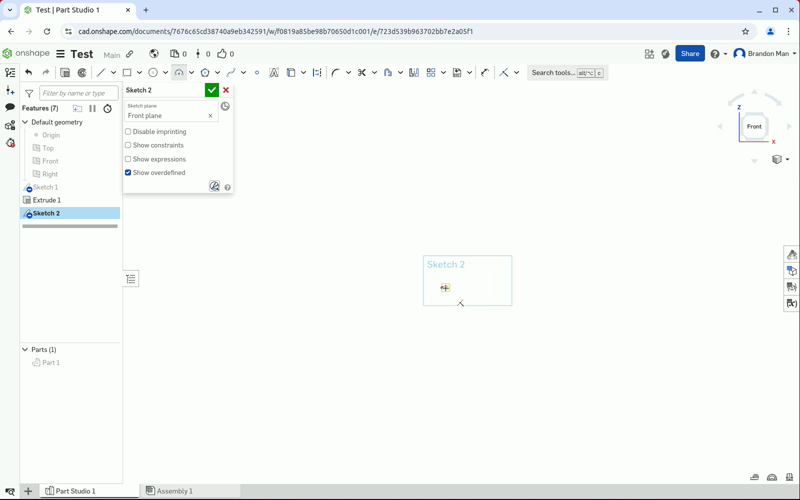
scroll(6)
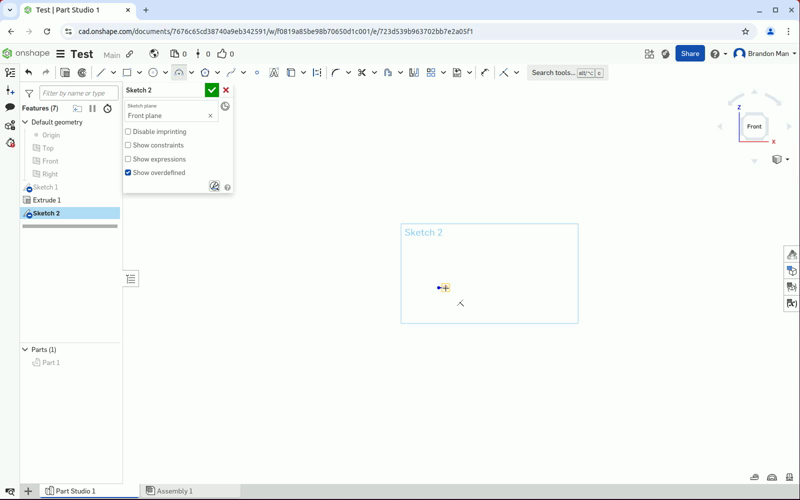
scroll(6)
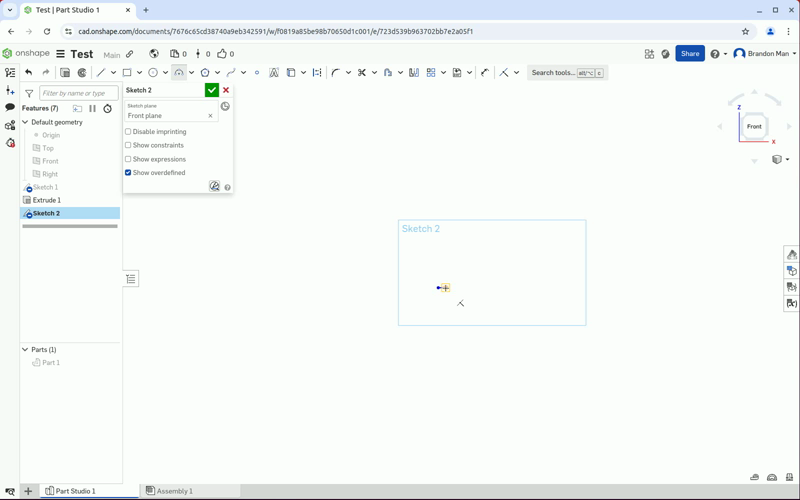
scroll(6)
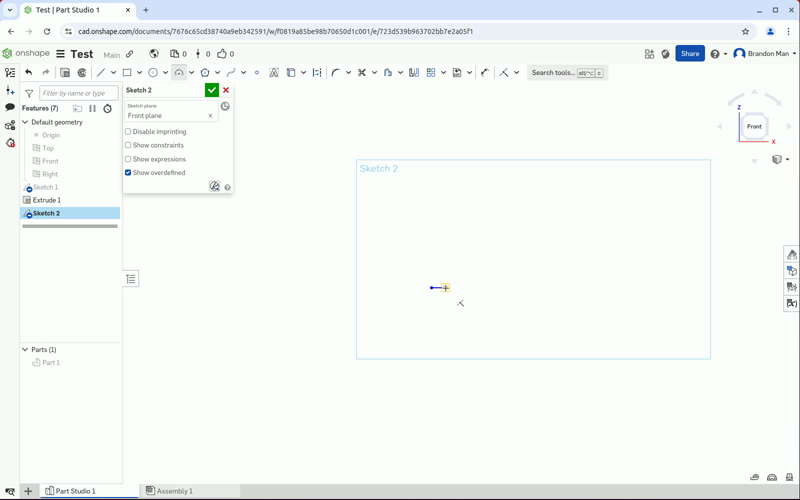
scroll(6)
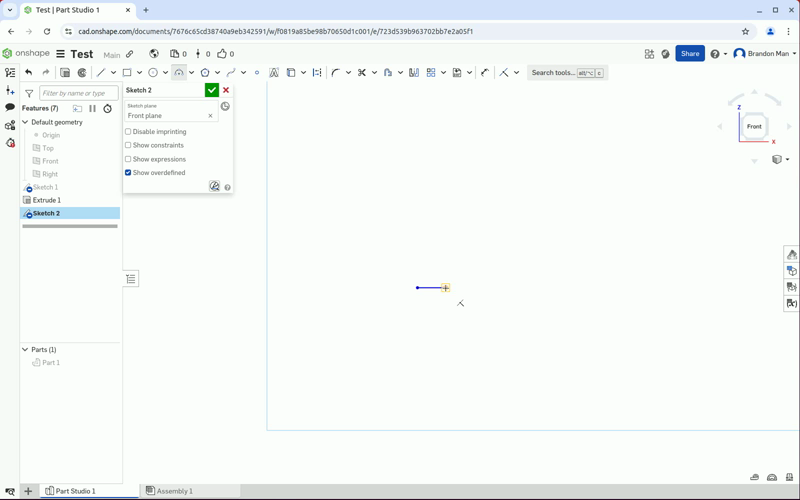
click(445, 287)
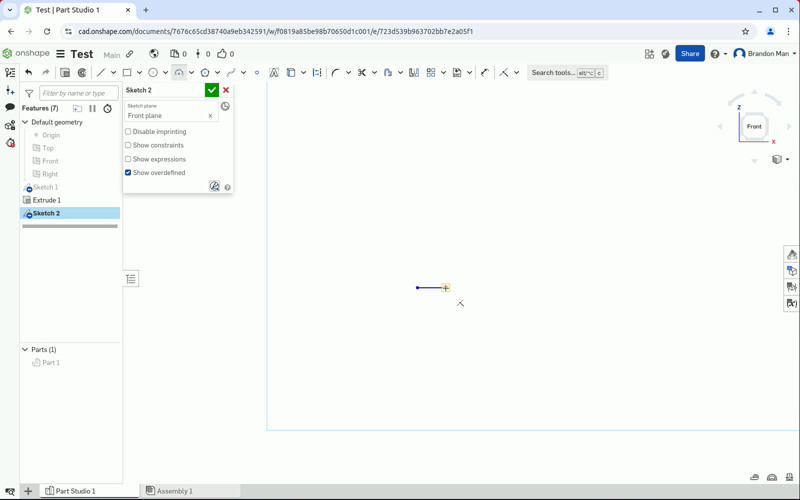
scroll(-6)
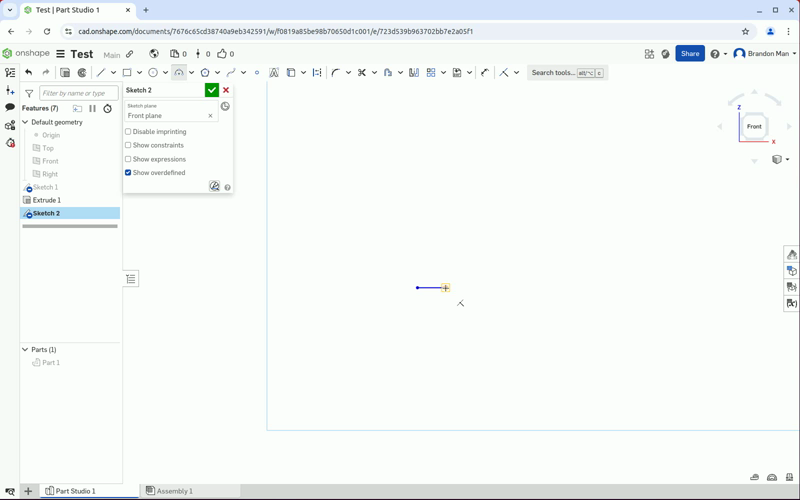
scroll(-6)
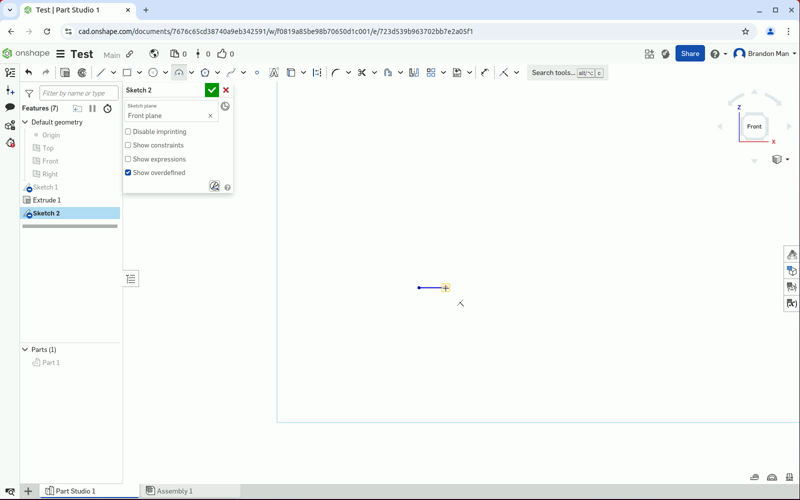
scroll(-6)
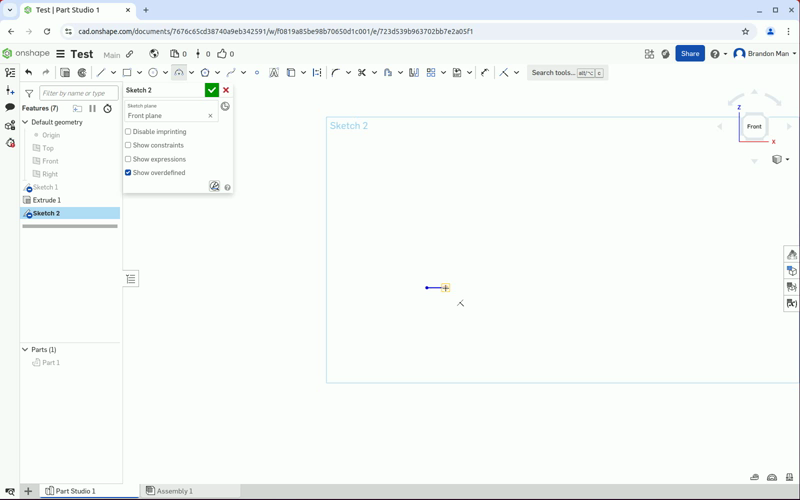
scroll(-6)
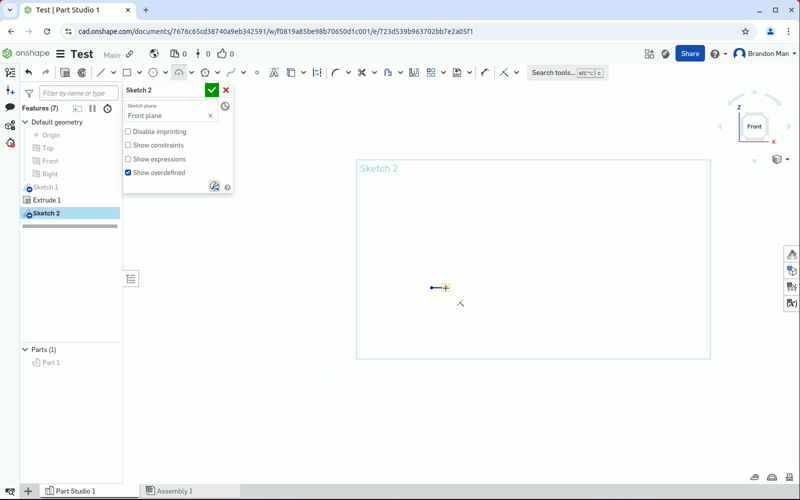
scroll(-6)
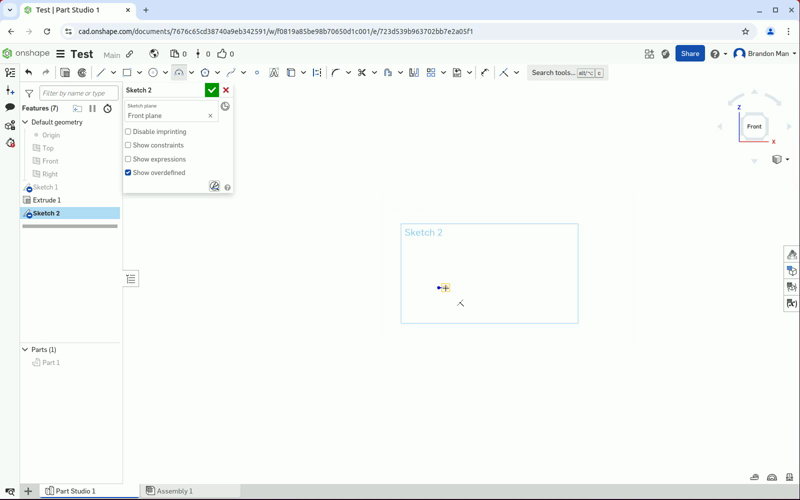
scroll(-6)
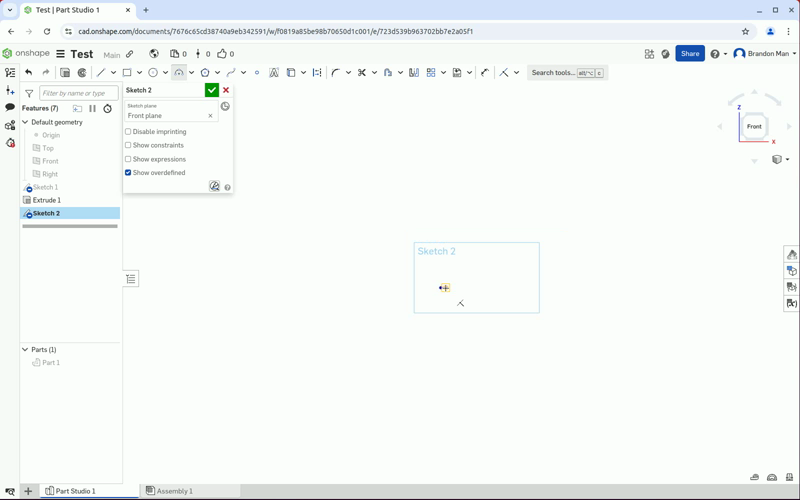
scroll(-6)
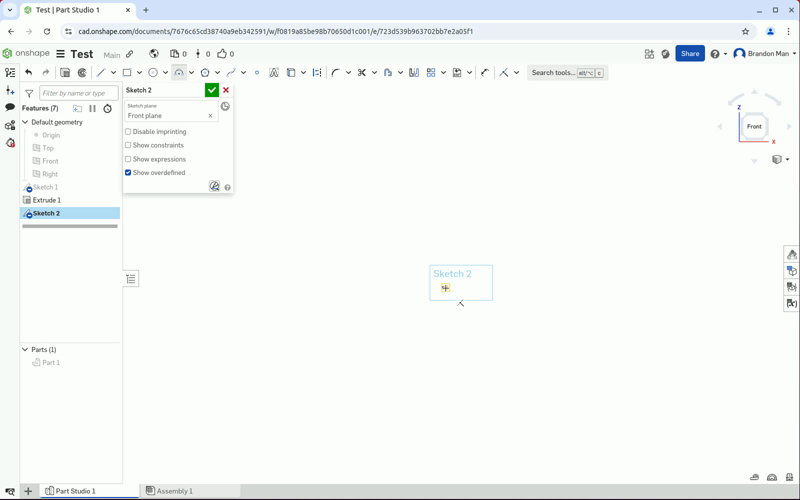
key_down(shift)
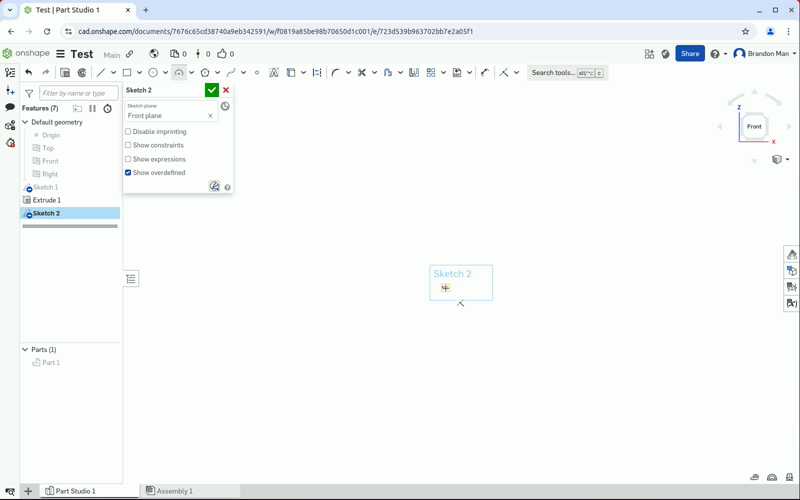
mouse_move(448, 292)
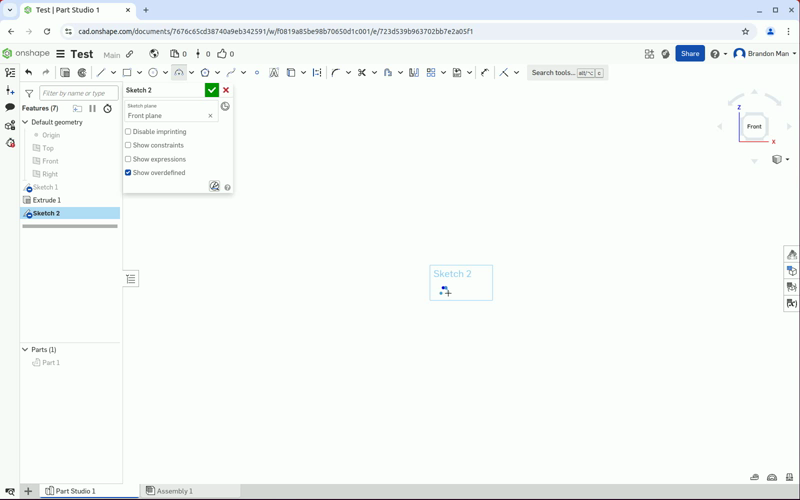
scroll(6)
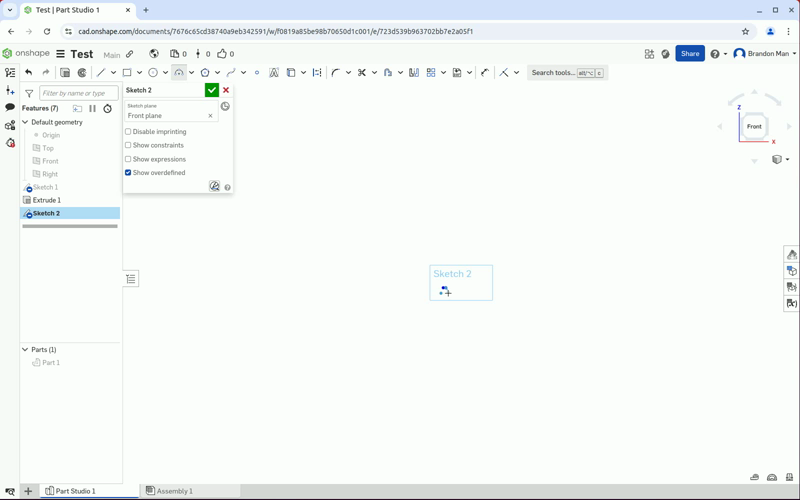
scroll(6)
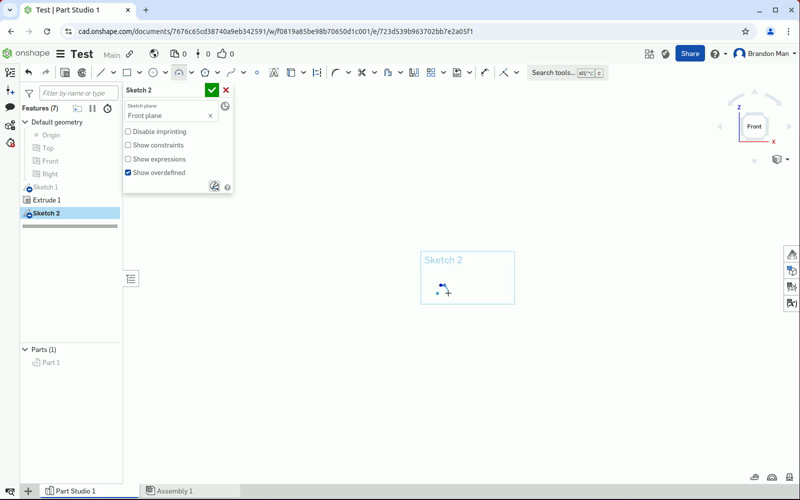
scroll(6)
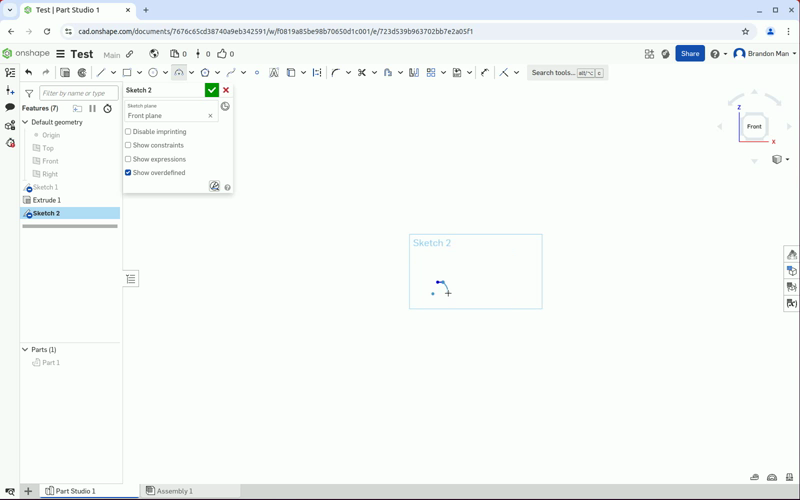
scroll(6)
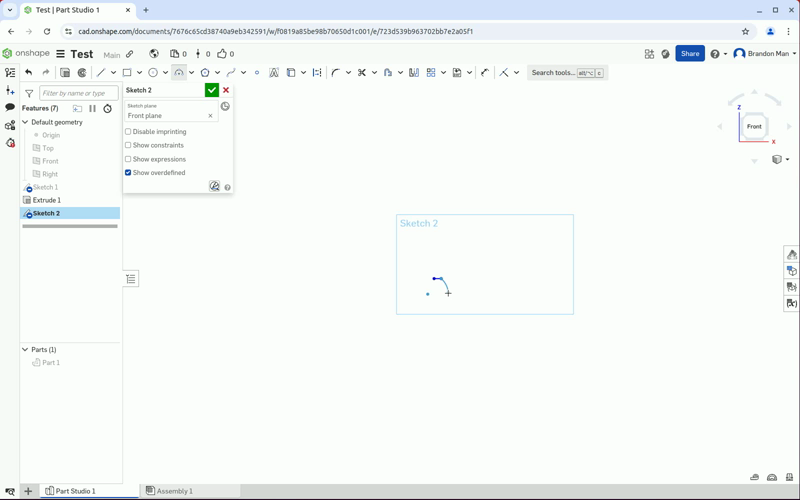
scroll(6)
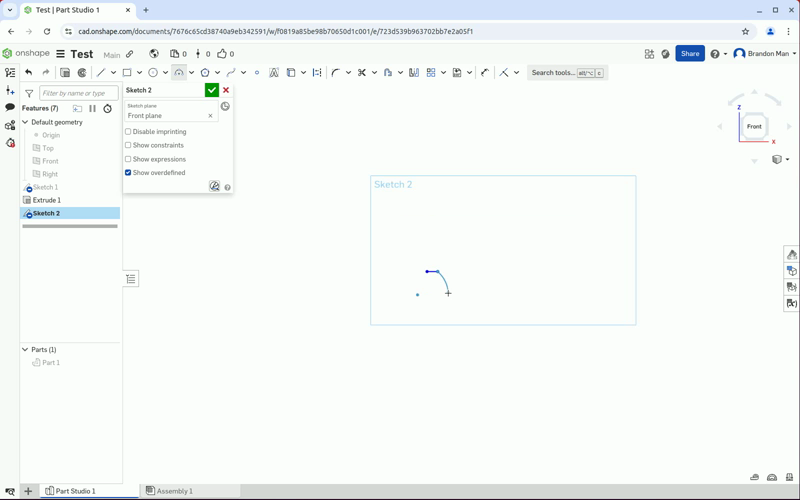
scroll(6)
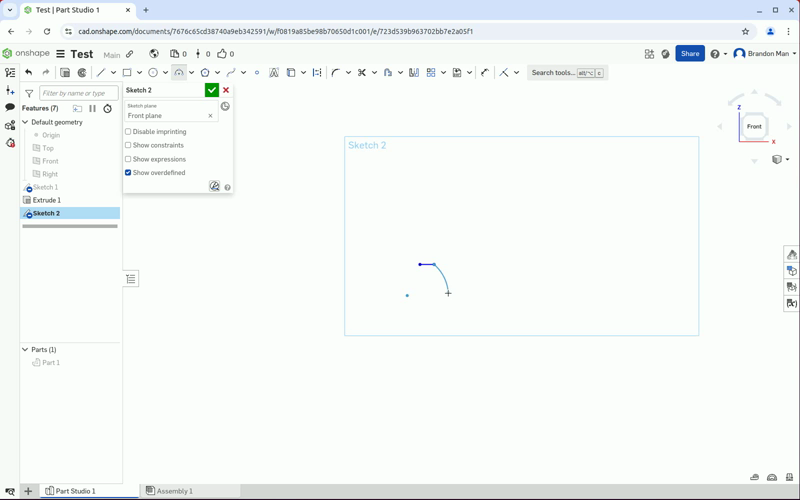
scroll(6)
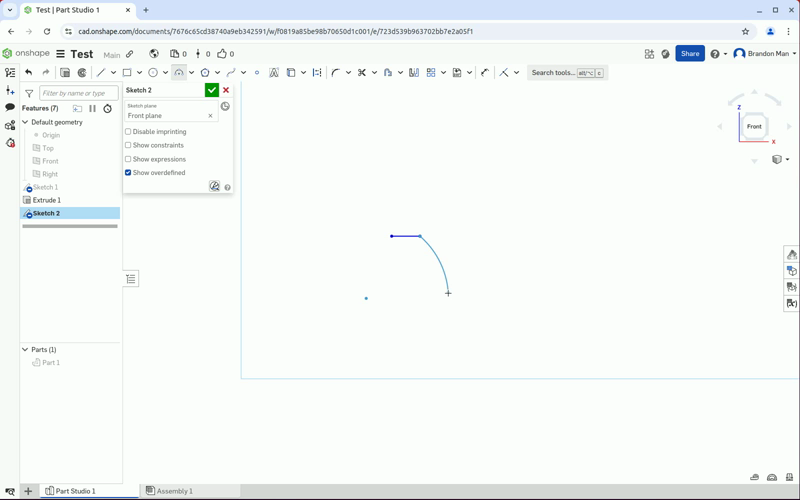
click(448, 292)
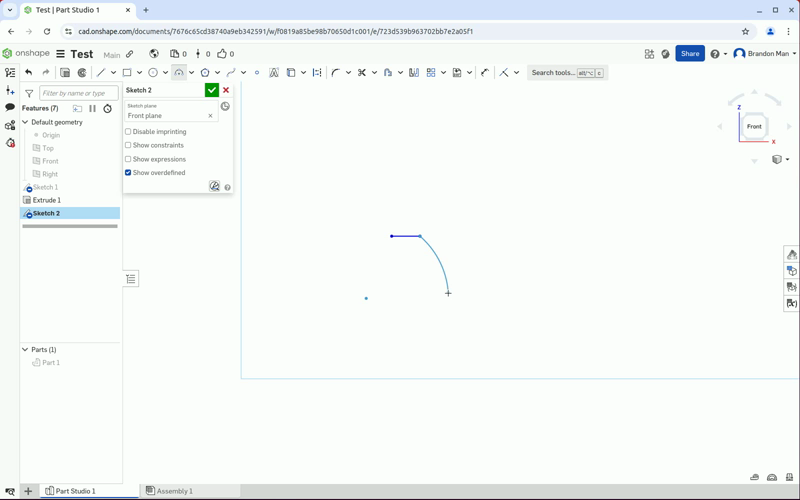
scroll(-6)
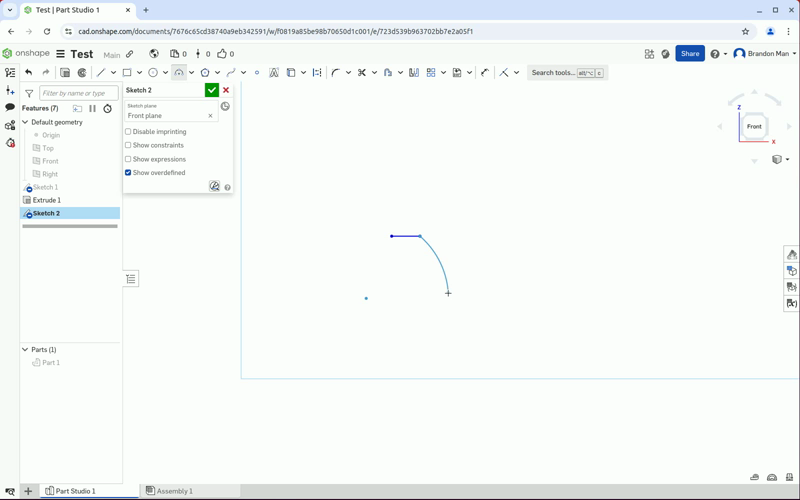
scroll(-6)
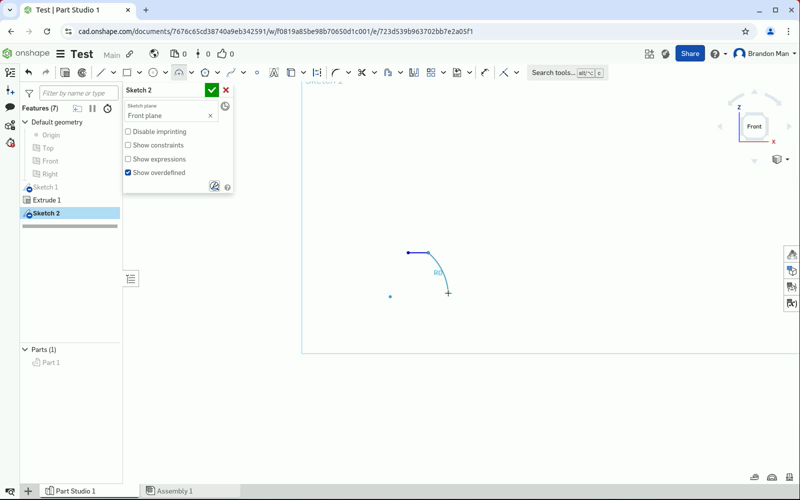
scroll(-6)
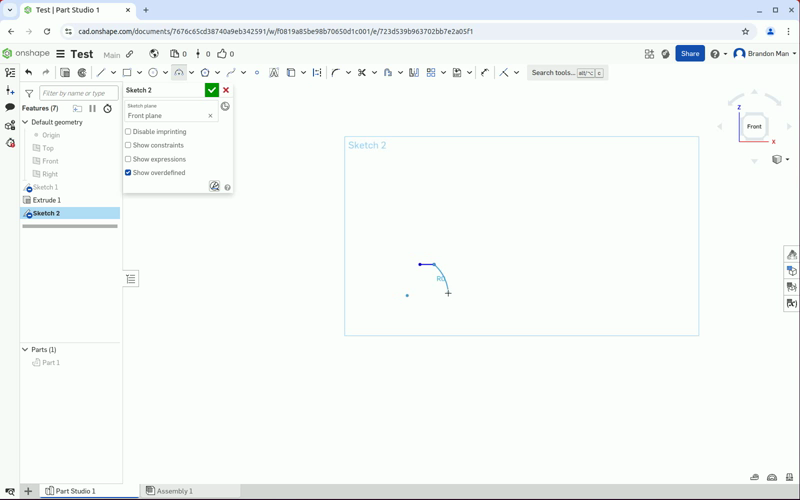
scroll(-6)
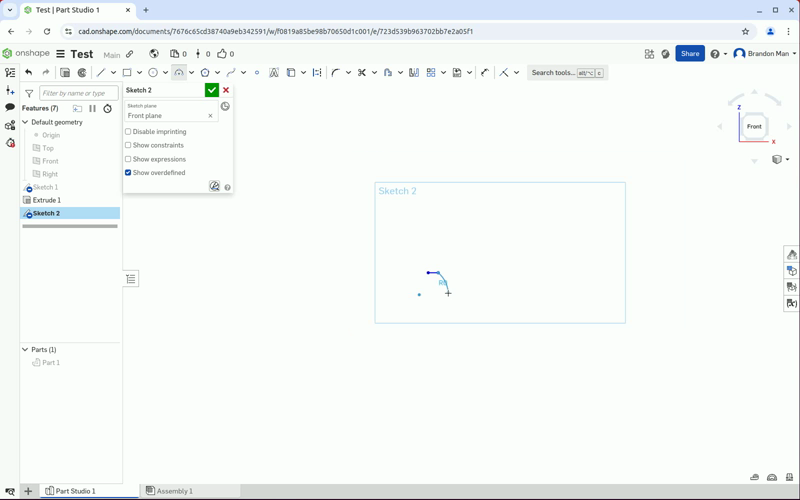
scroll(-6)
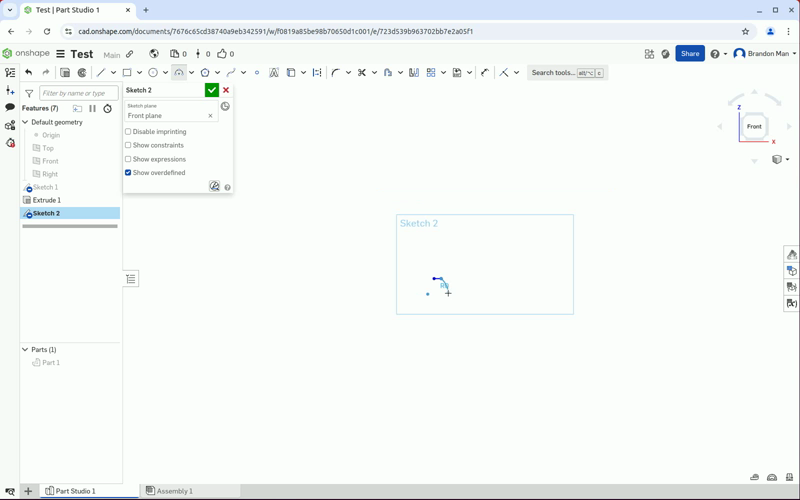
scroll(-6)
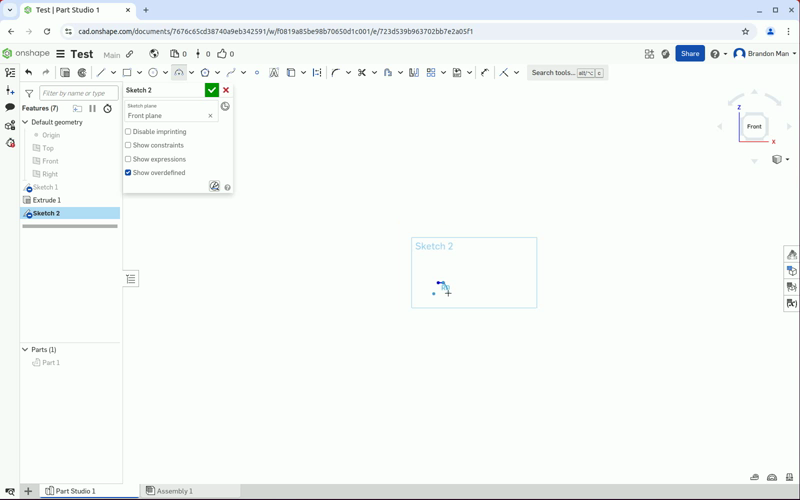
scroll(-6)
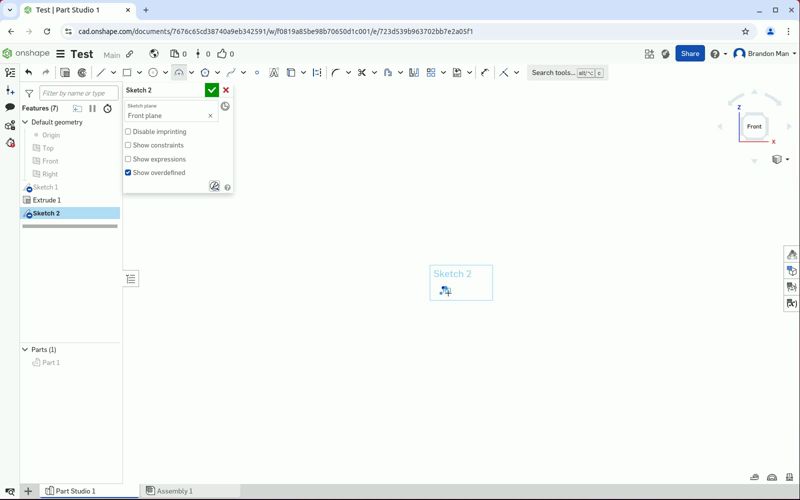
mouse_move(446, 290)
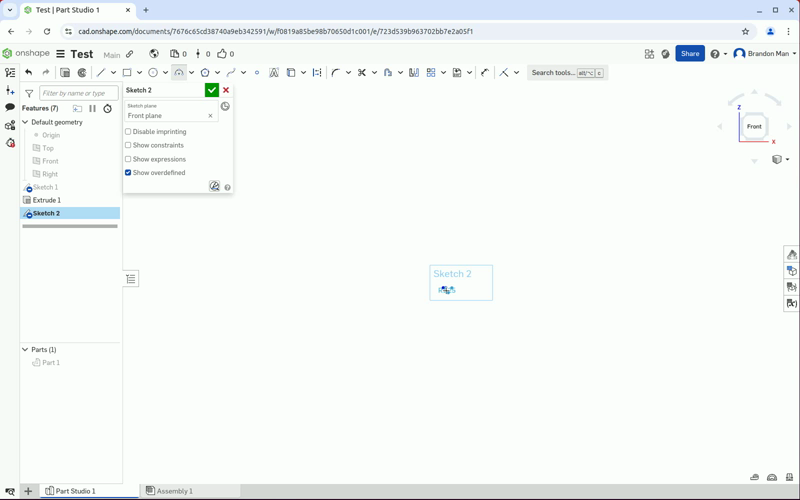
scroll(6)
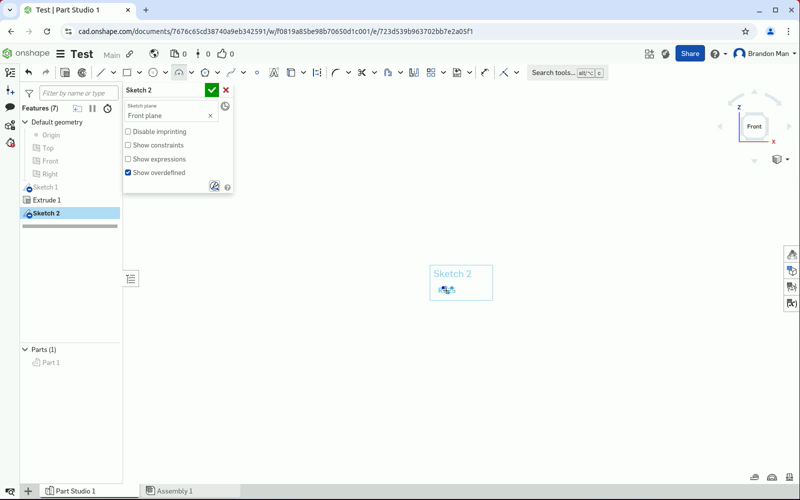
scroll(6)
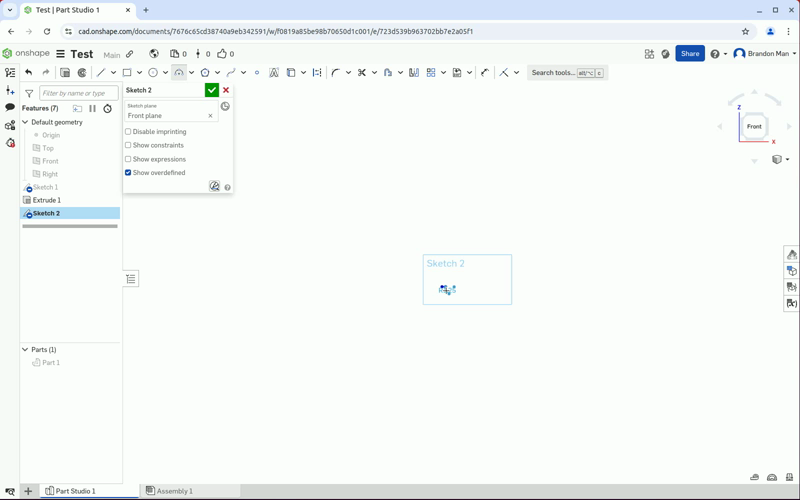
scroll(6)
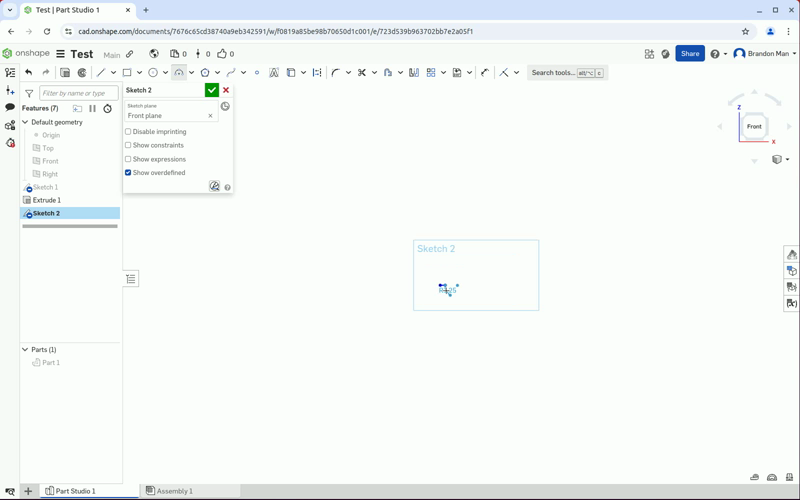
scroll(6)
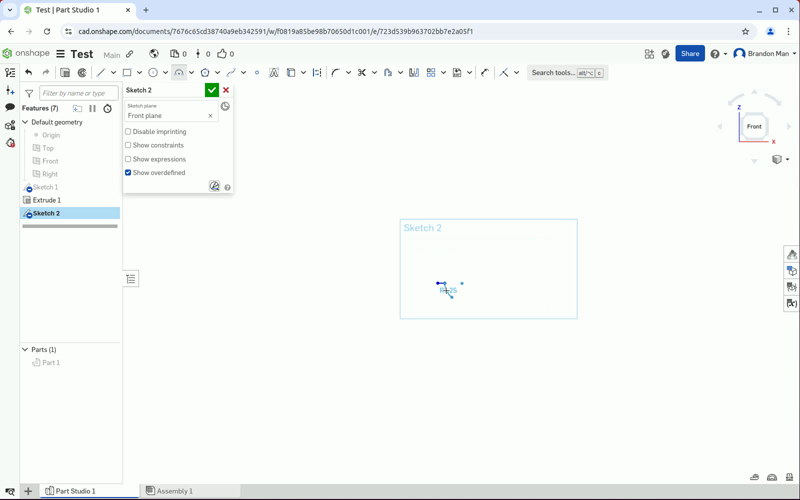
scroll(6)
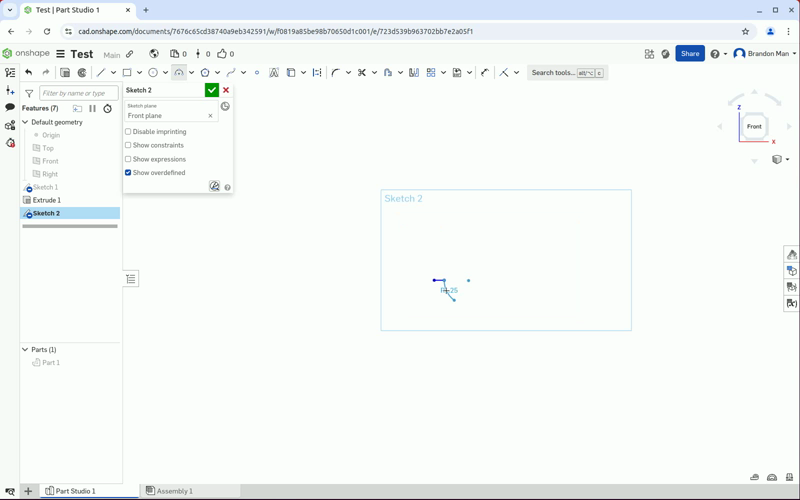
scroll(6)
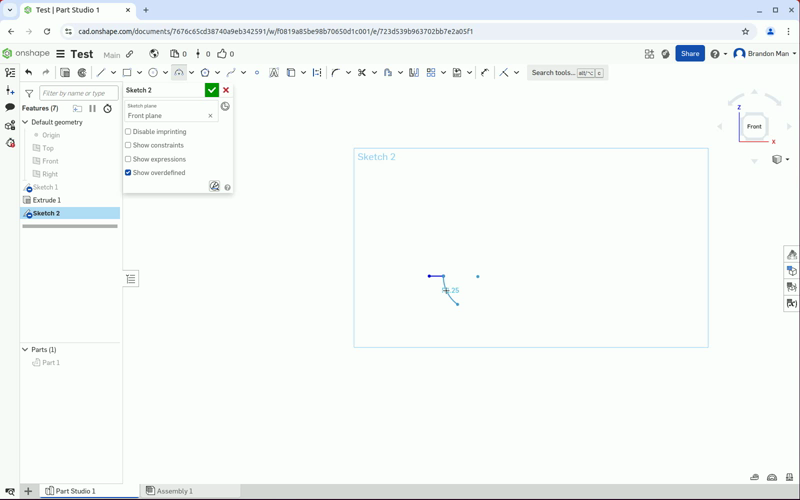
scroll(6)
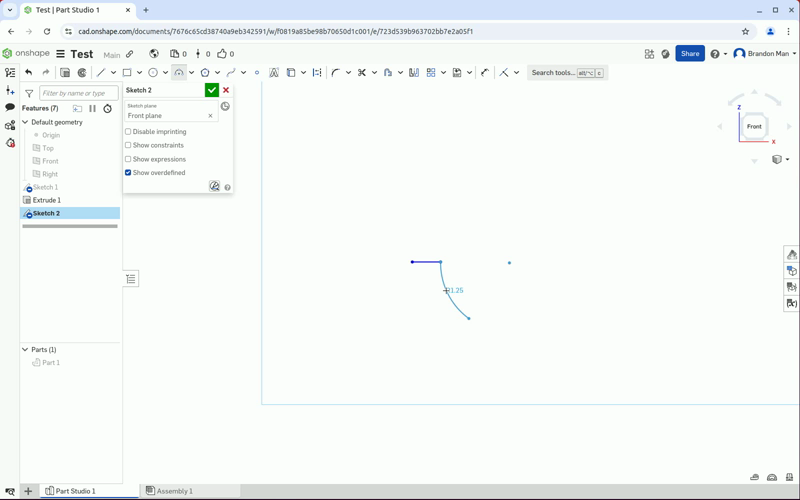
click(446, 290)
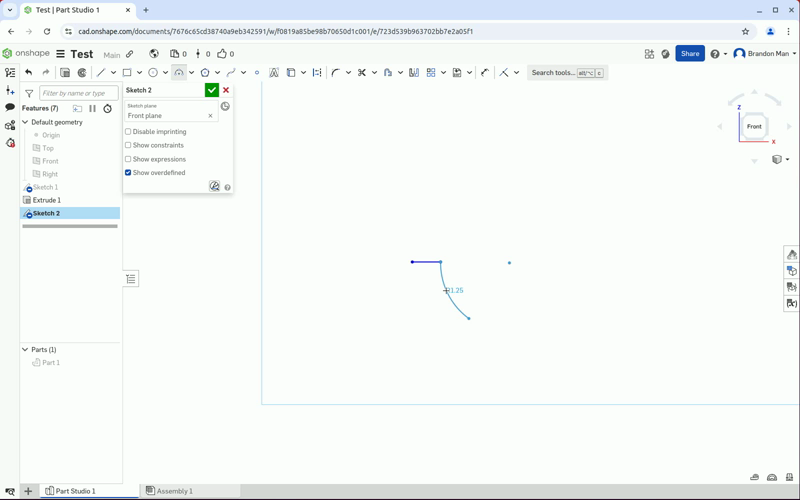
scroll(-6)
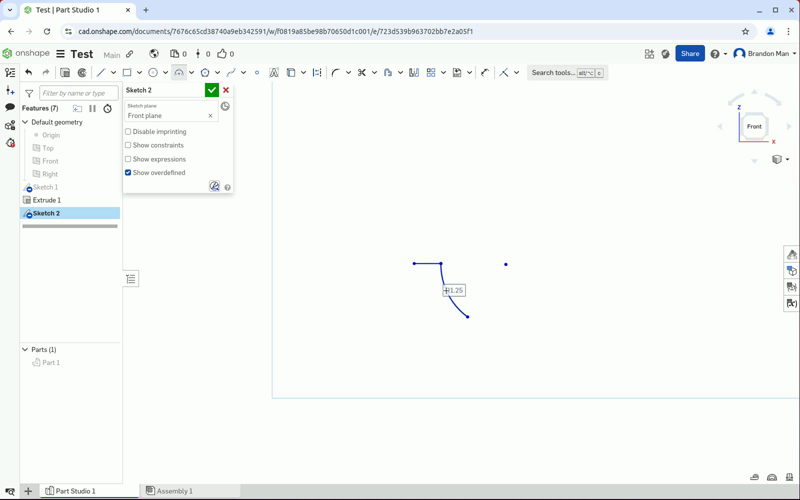
scroll(-6)
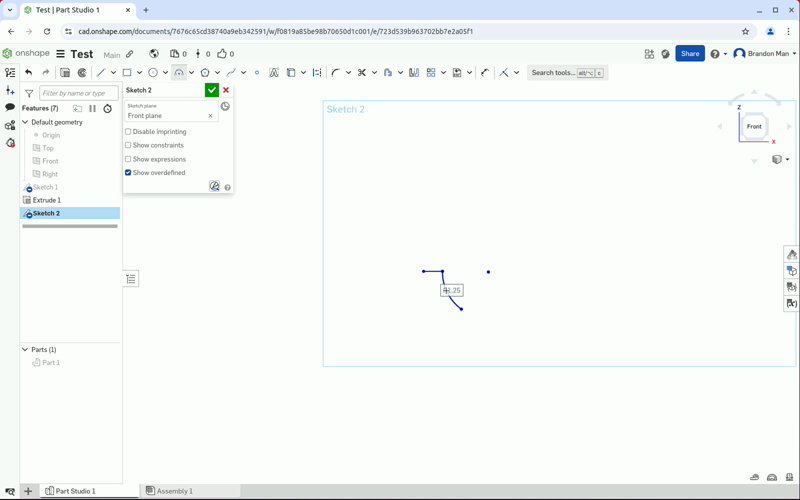
scroll(-6)
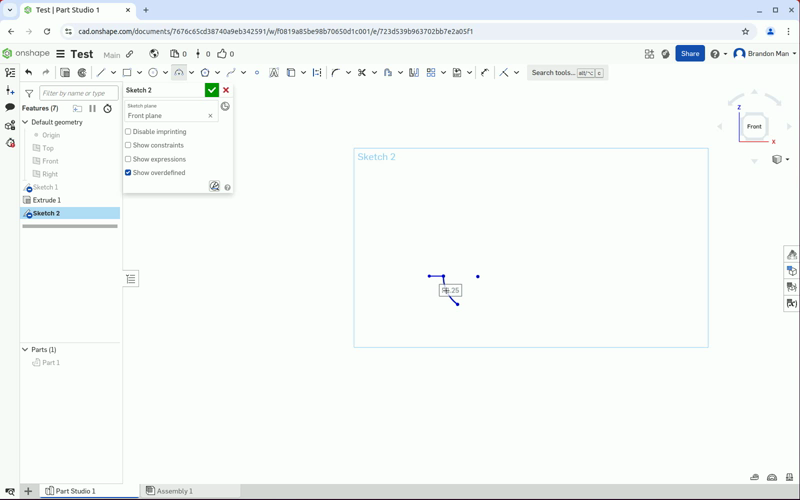
scroll(-6)
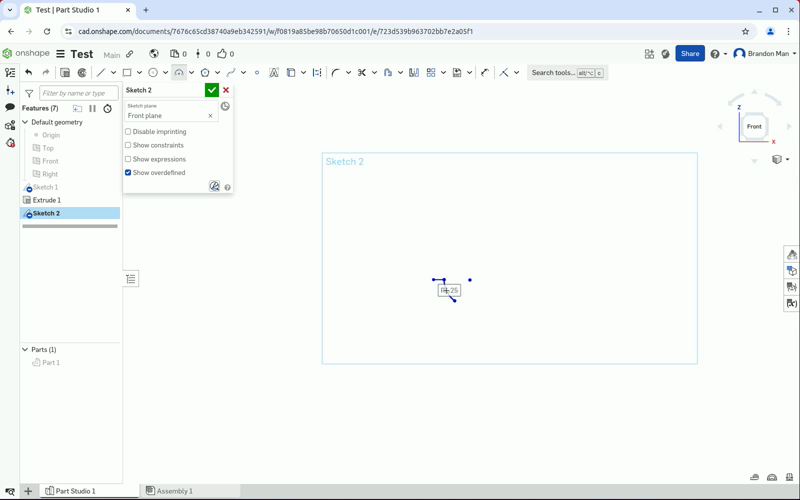
scroll(-6)
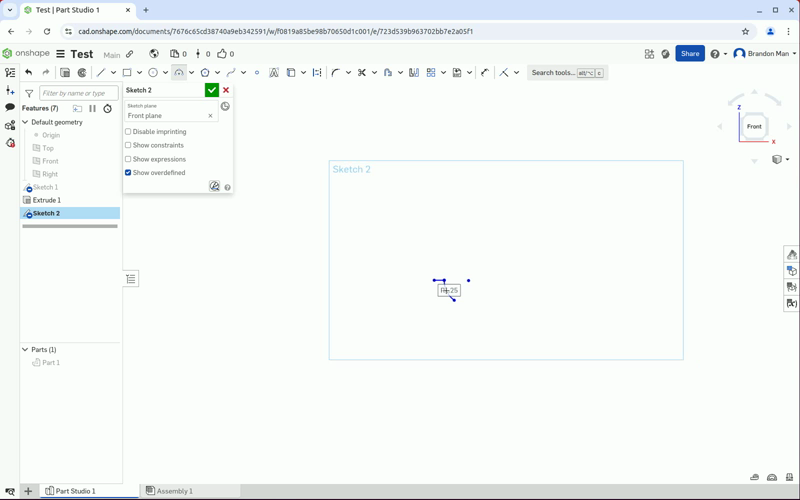
scroll(-6)
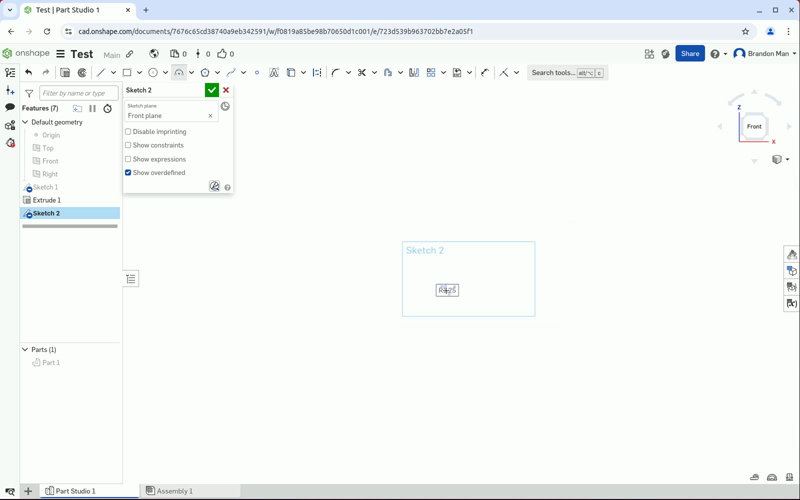
scroll(-6)
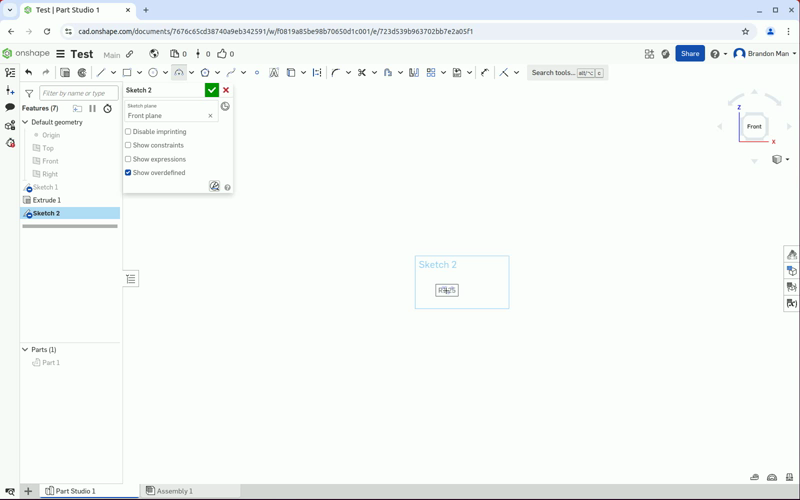
key_up(shift)
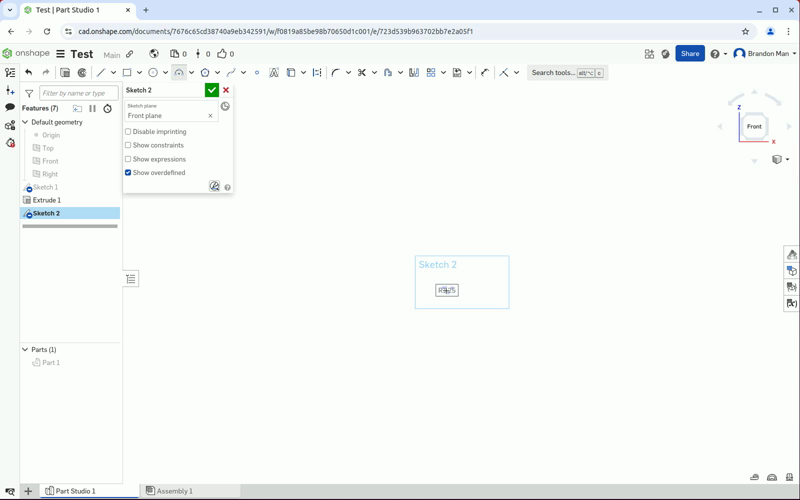
mouse_move(448, 292)
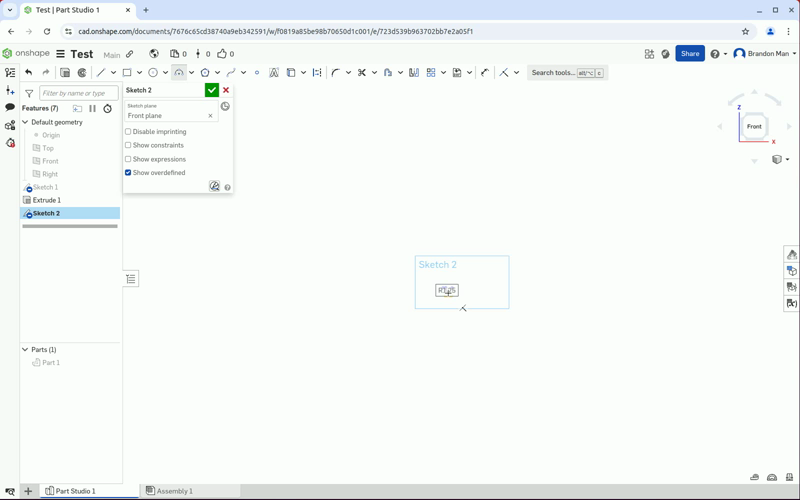
scroll(6)
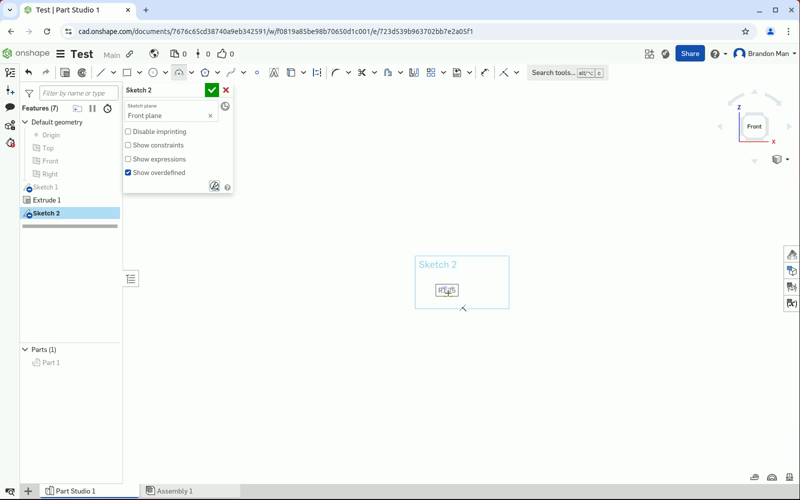
scroll(6)
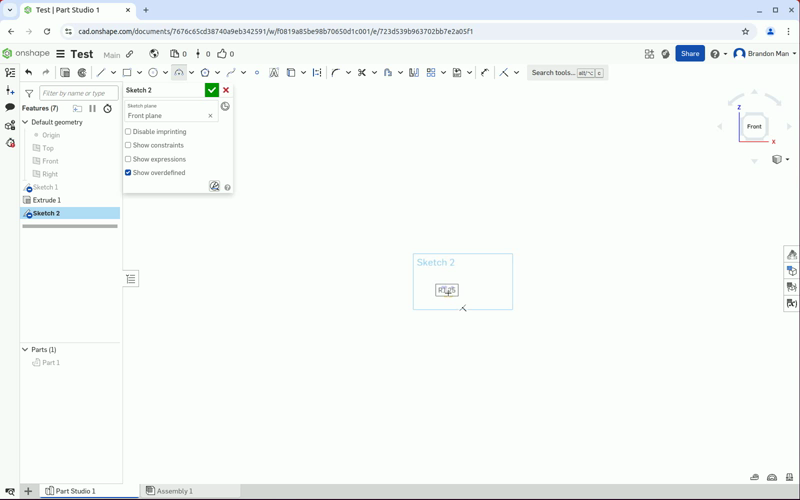
scroll(6)
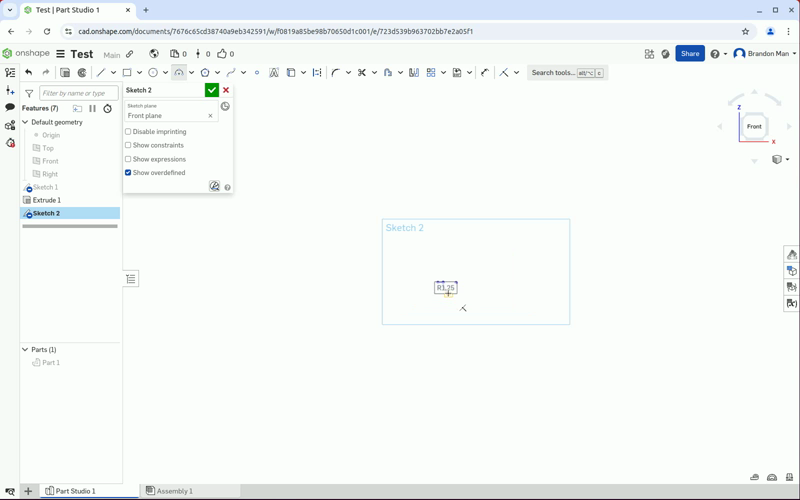
scroll(6)
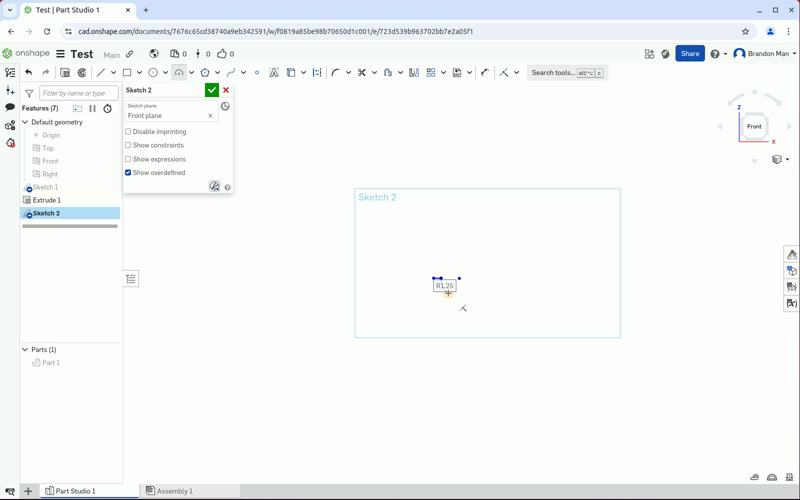
scroll(6)
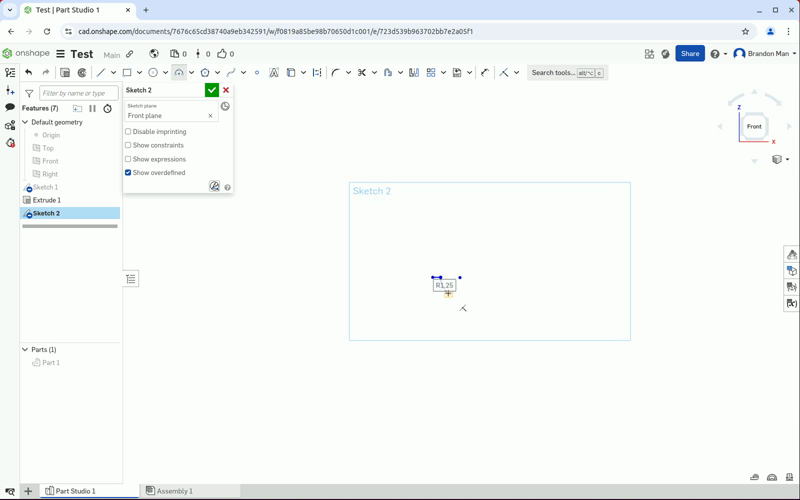
scroll(6)
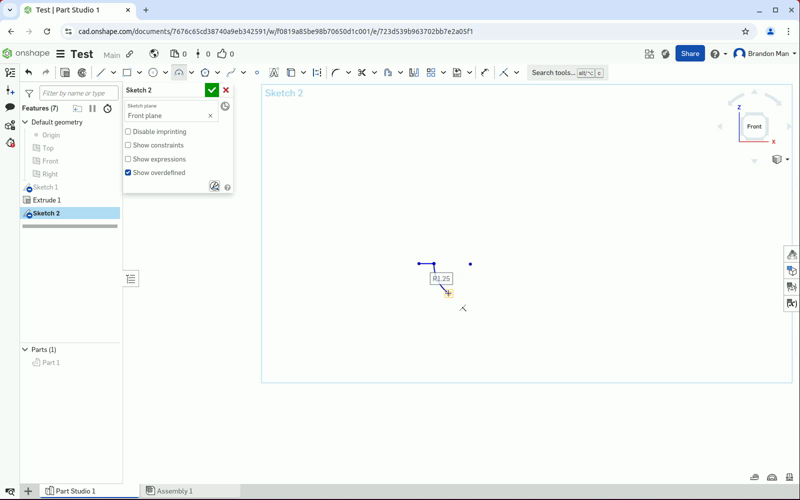
scroll(6)
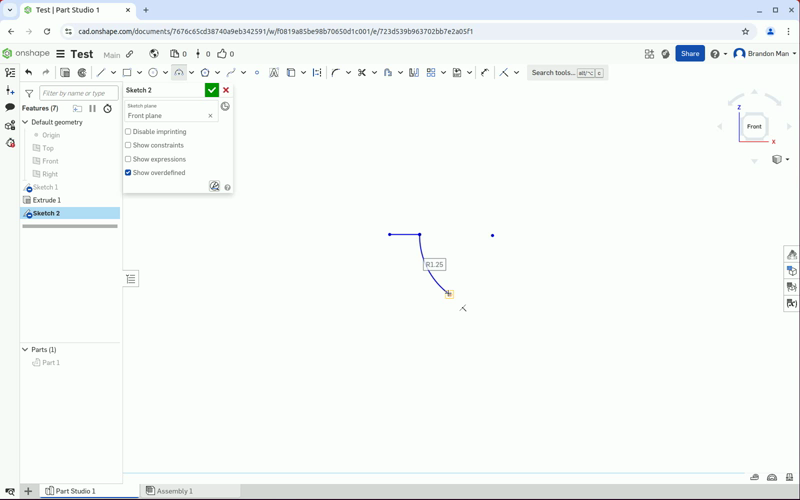
click(448, 292)
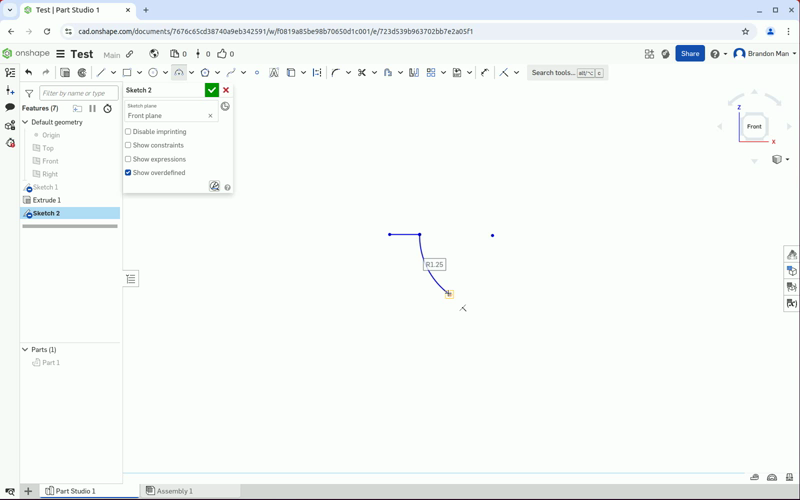
scroll(-6)
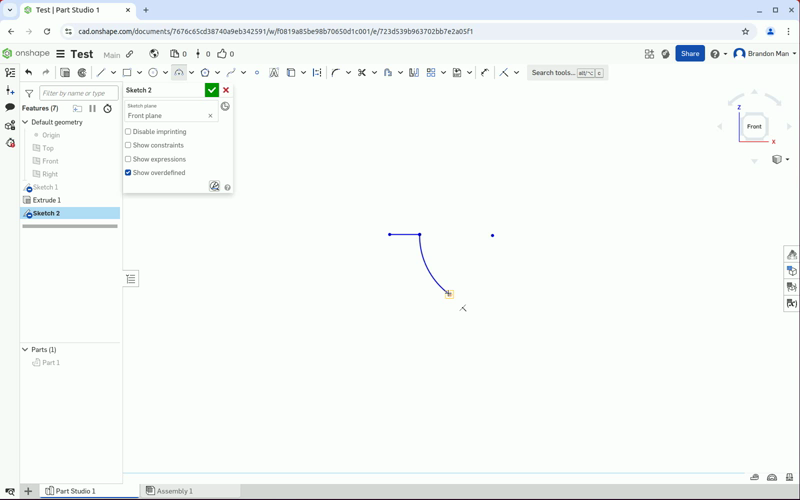
scroll(-6)
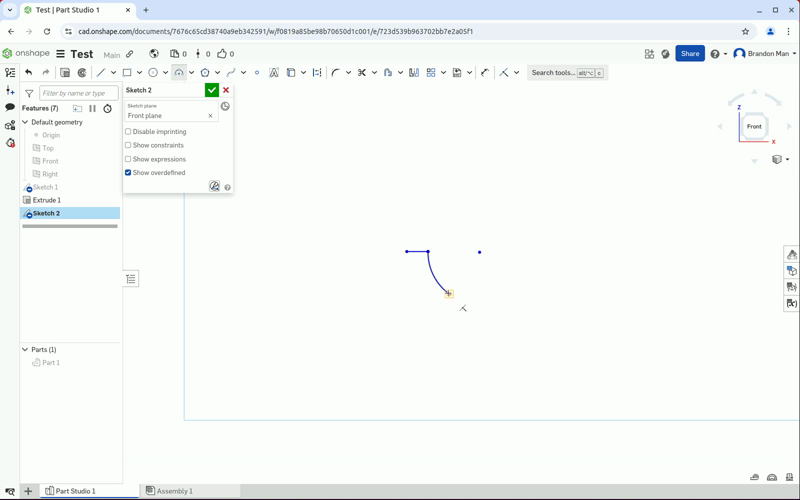
scroll(-6)
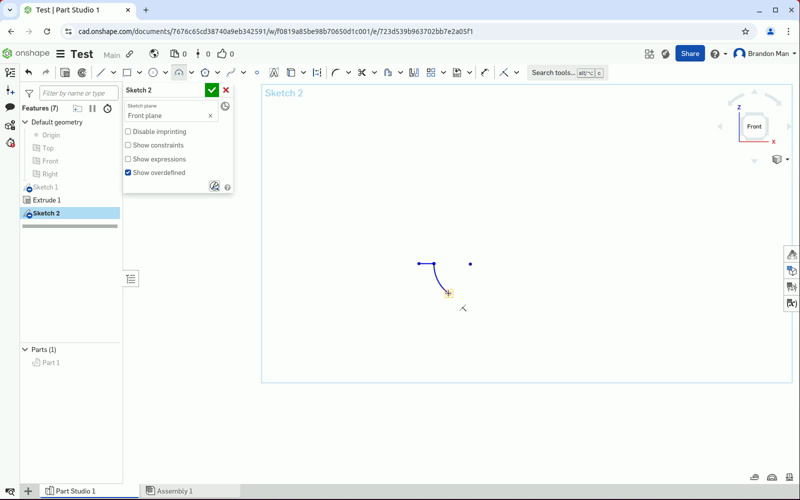
scroll(-6)
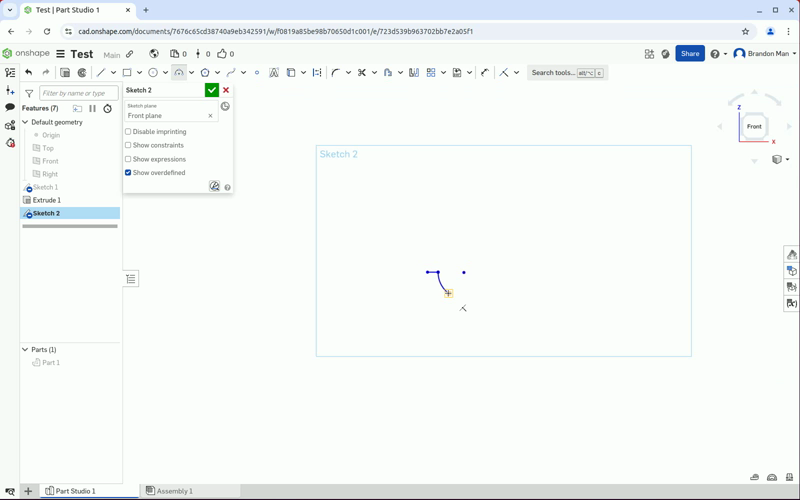
scroll(-6)
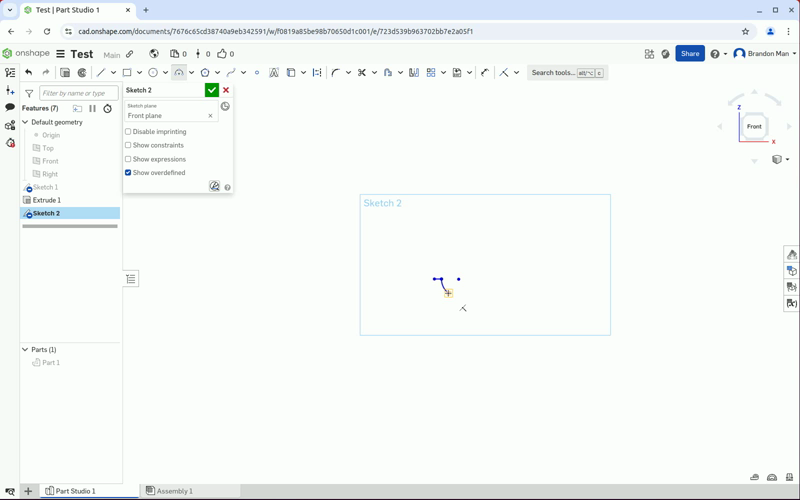
scroll(-6)
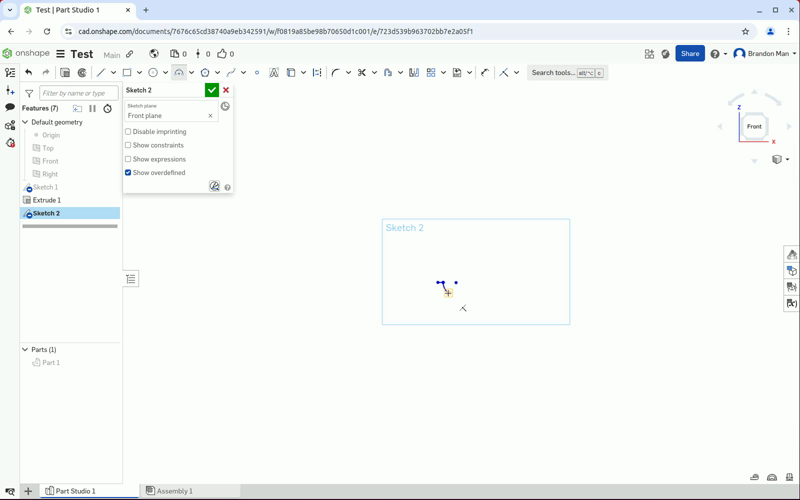
scroll(-6)
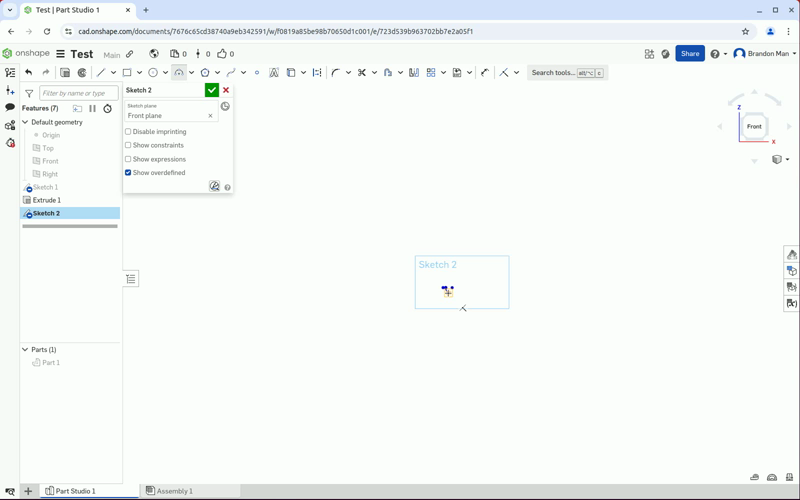
key_down(shift)
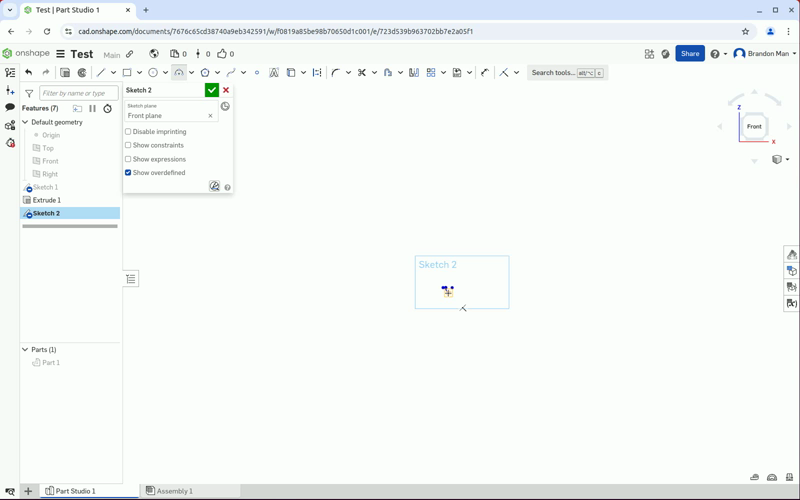
mouse_move(450, 297)
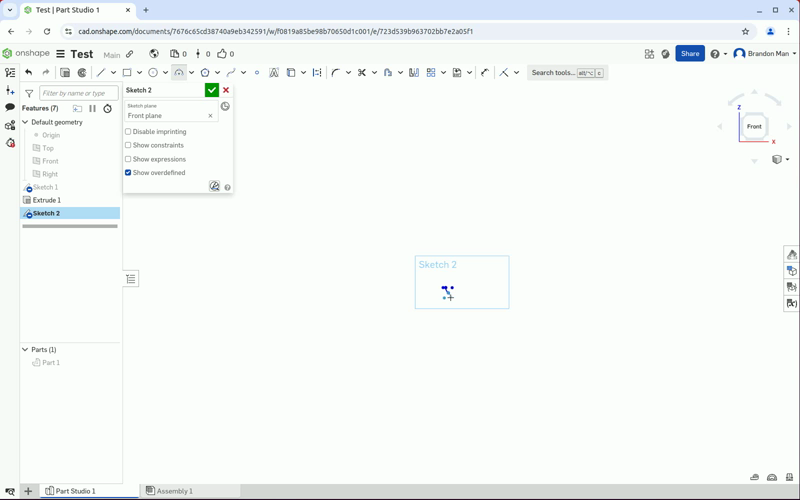
scroll(6)
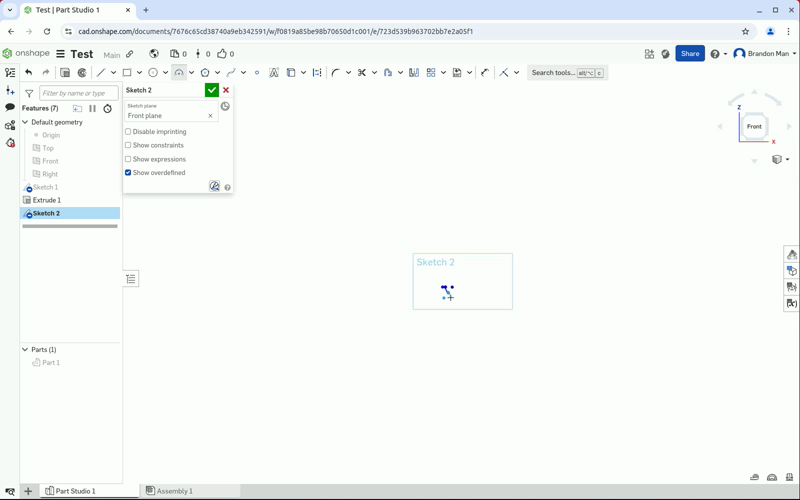
scroll(6)
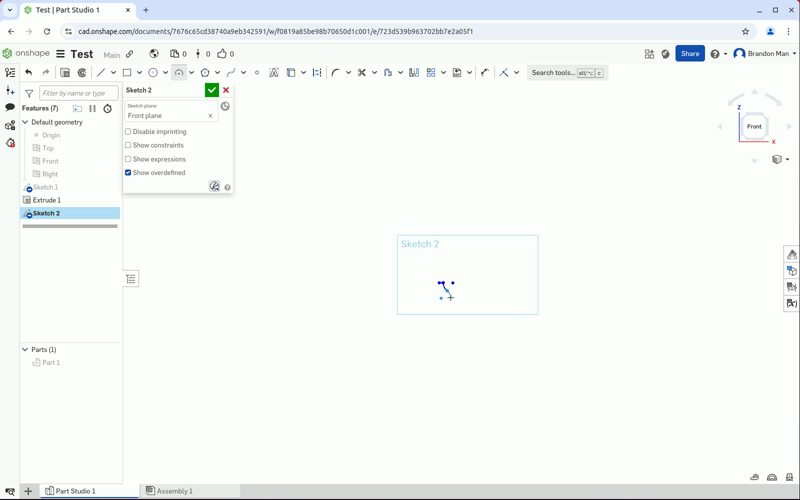
scroll(6)
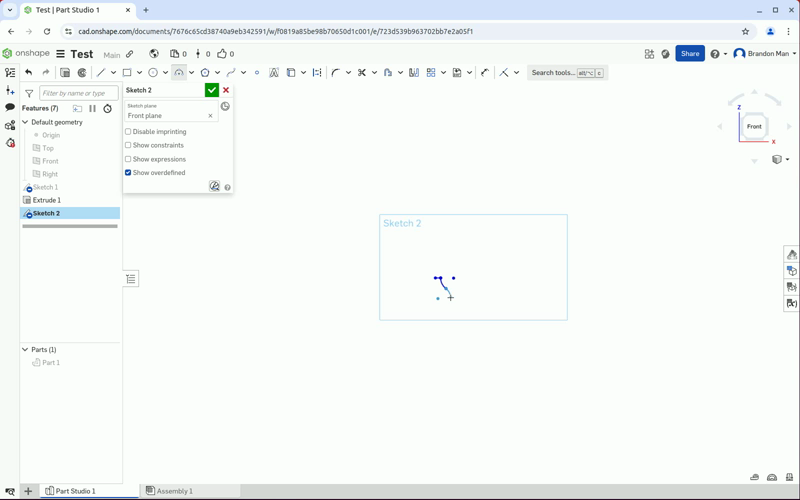
scroll(6)
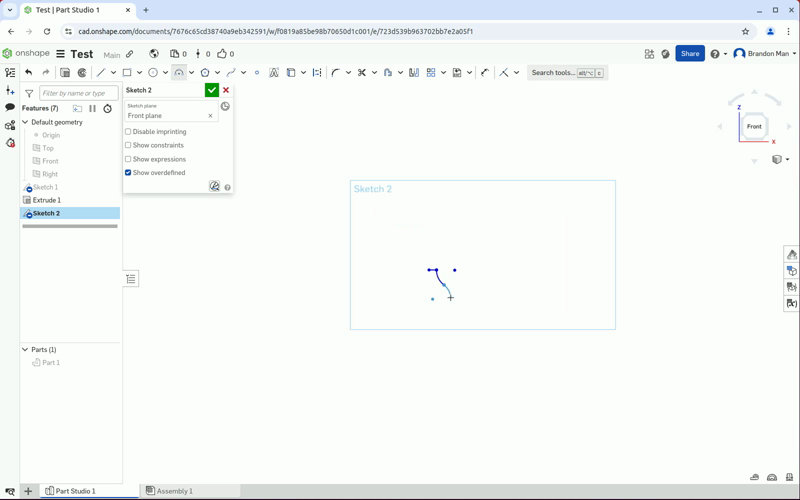
scroll(6)
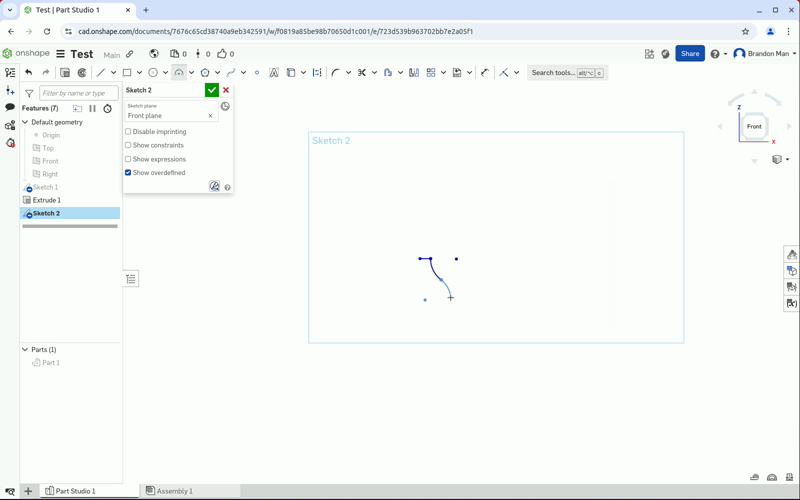
scroll(6)
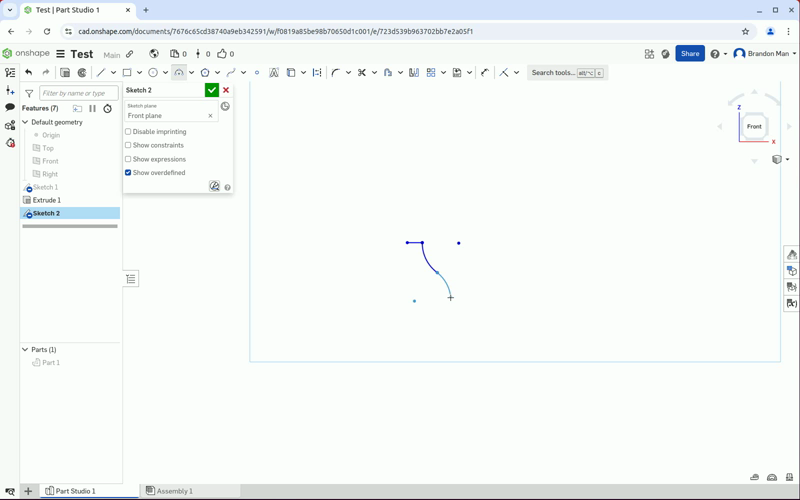
scroll(6)
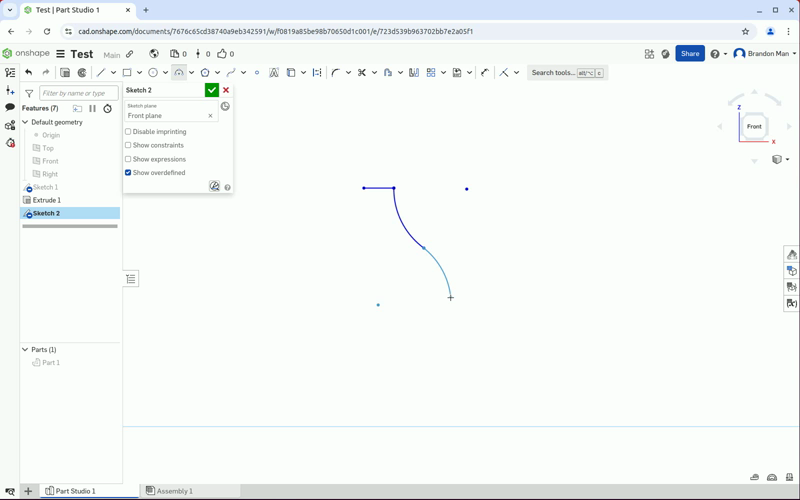
click(450, 297)
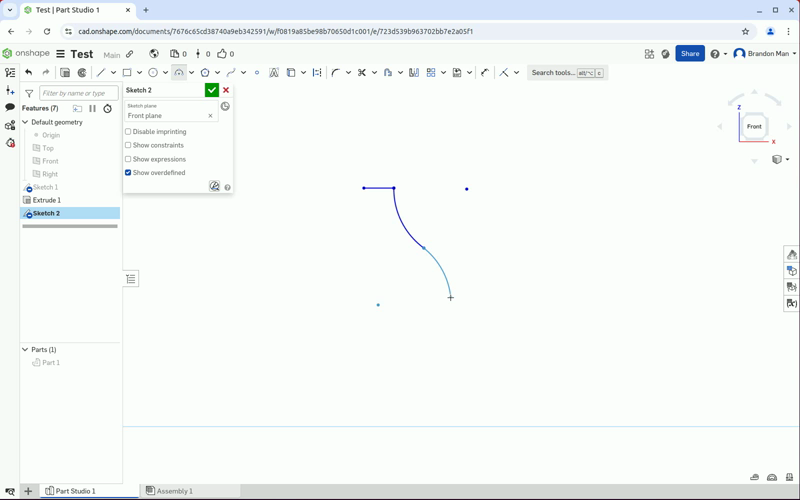
scroll(-6)
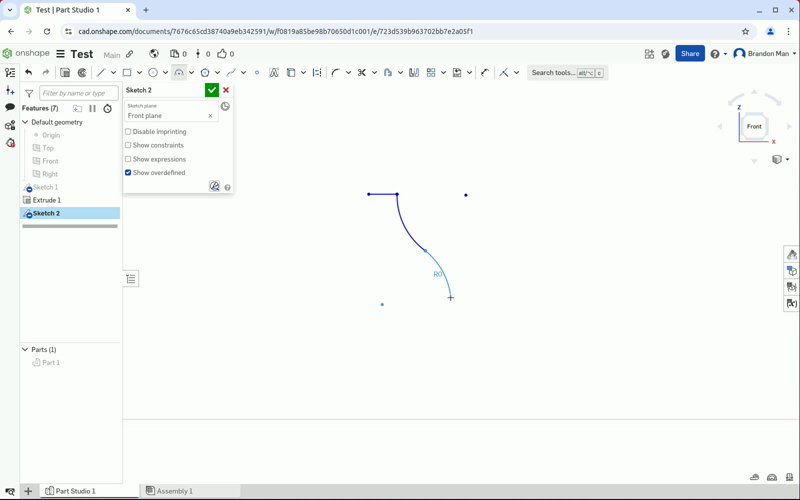
scroll(-6)
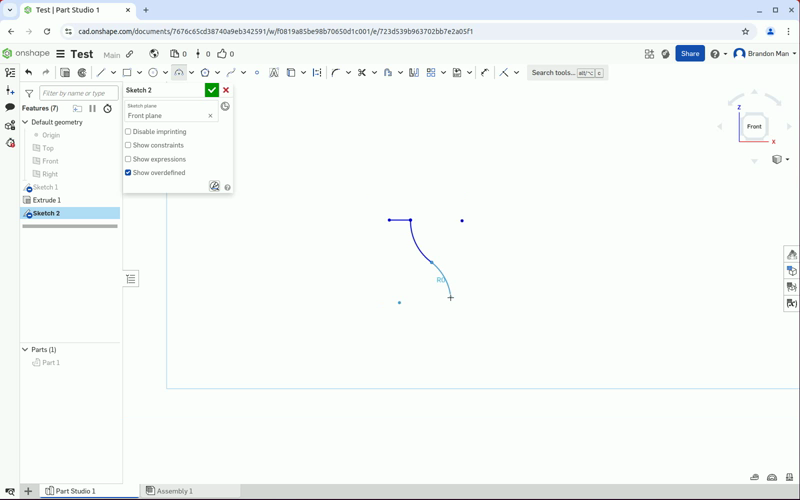
scroll(-6)
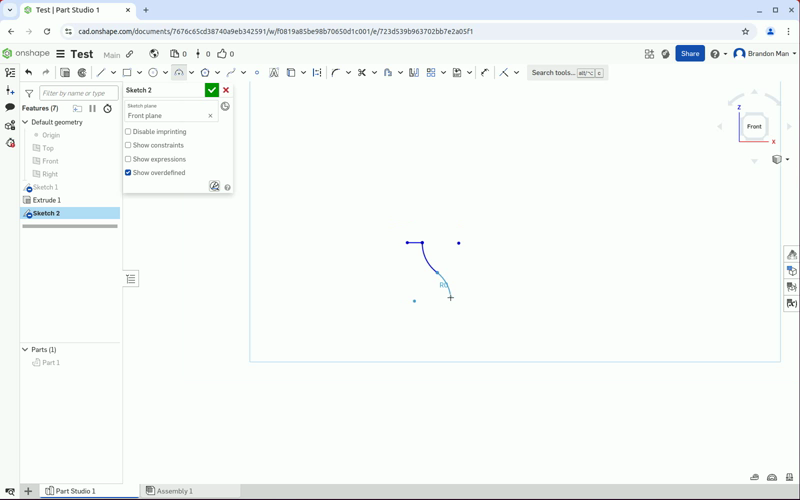
scroll(-6)
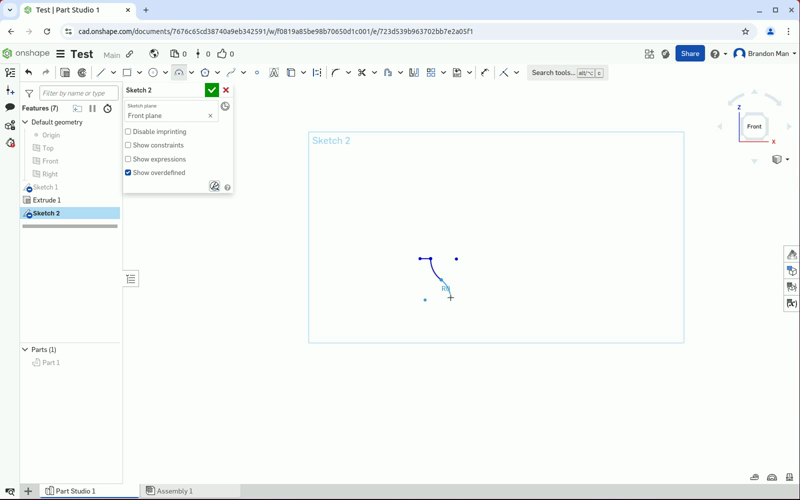
scroll(-6)
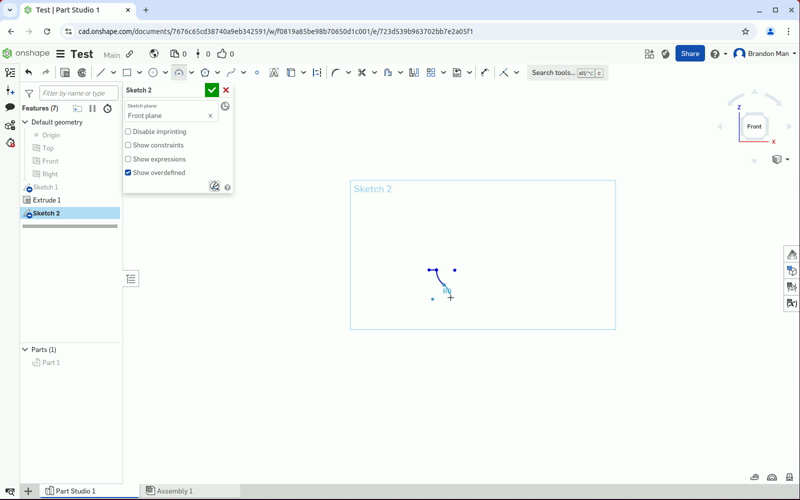
scroll(-6)
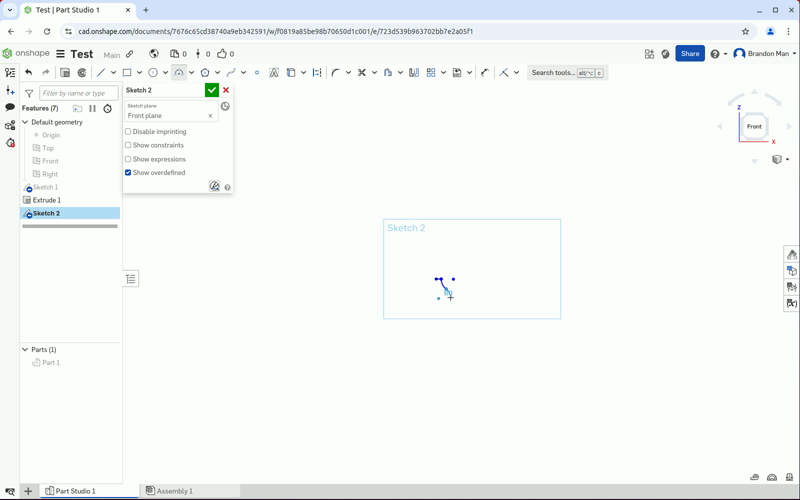
scroll(-6)
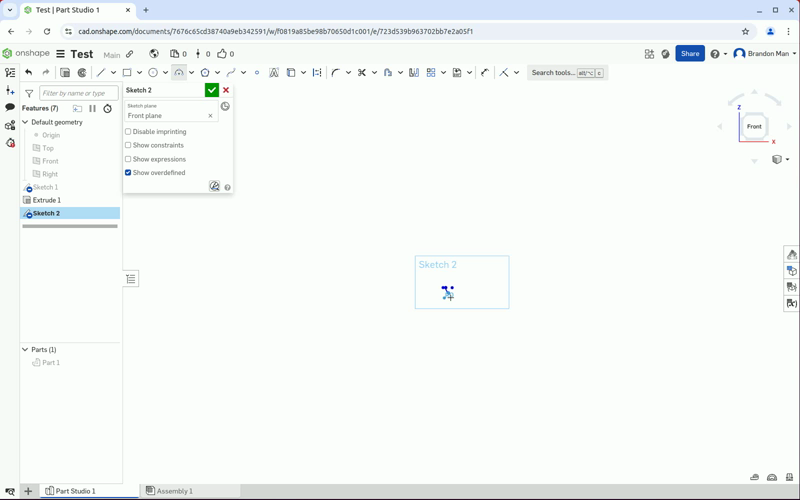
mouse_move(450, 294)
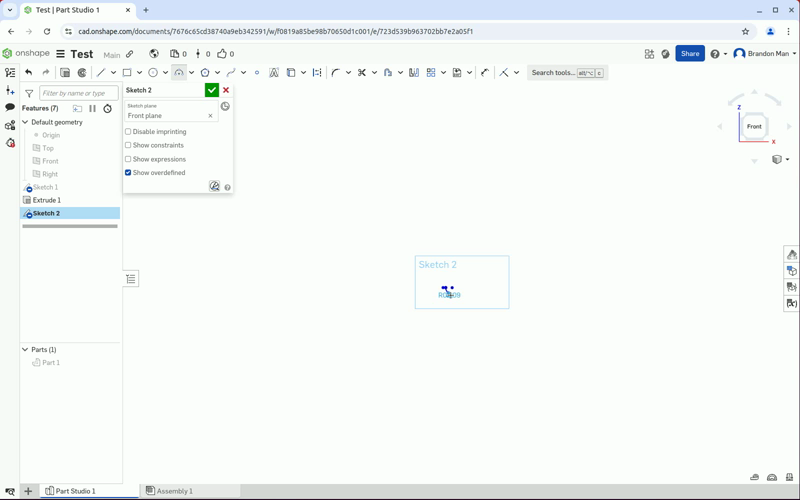
scroll(6)
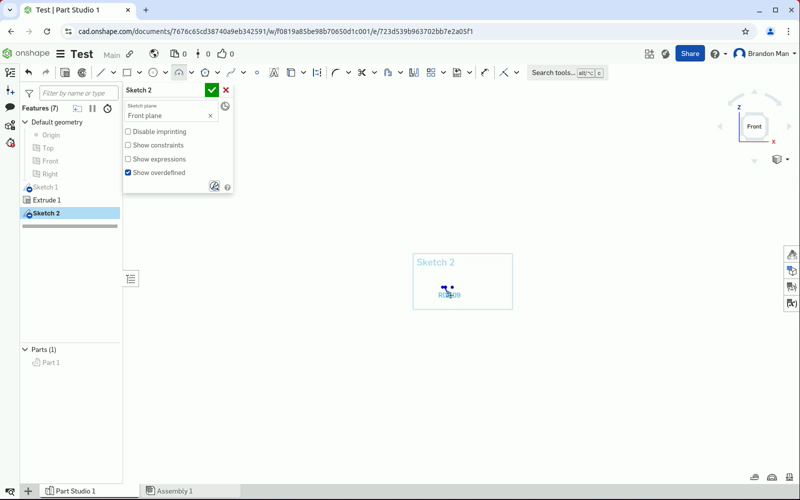
scroll(6)
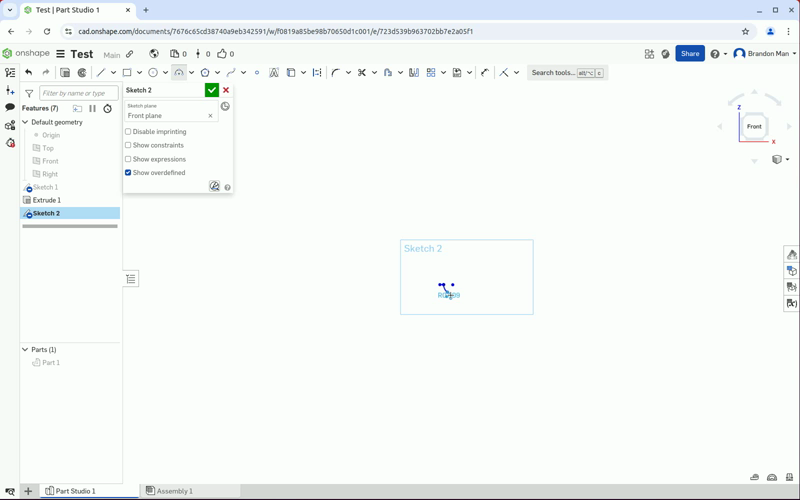
scroll(6)
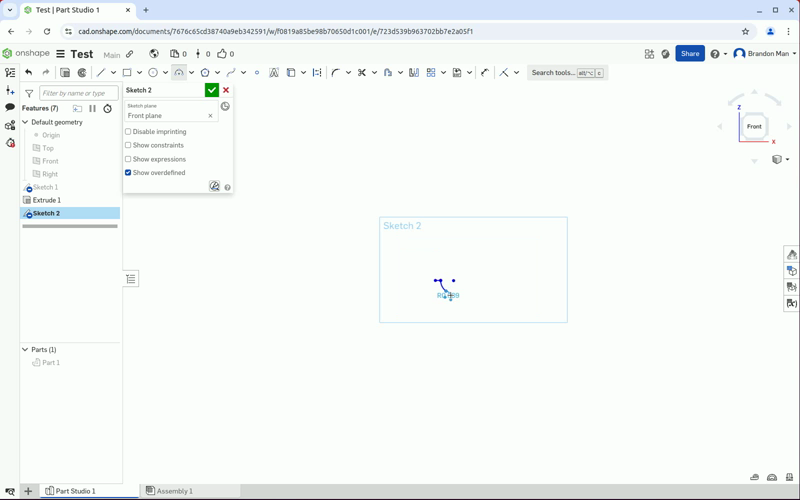
scroll(6)
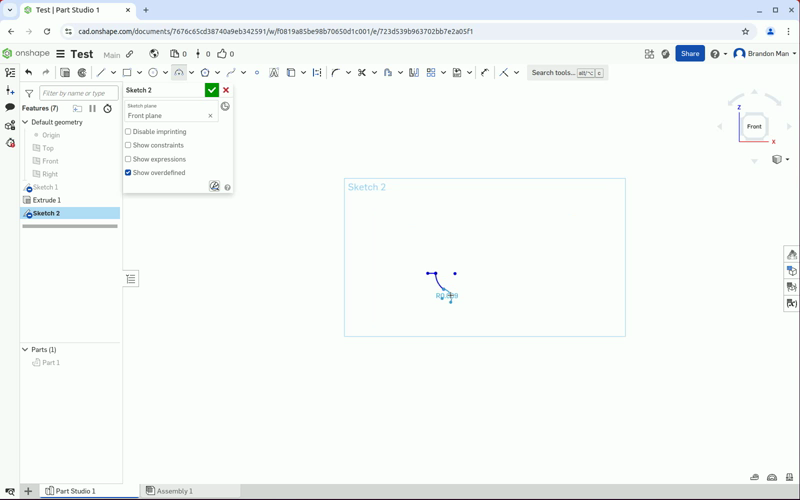
scroll(6)
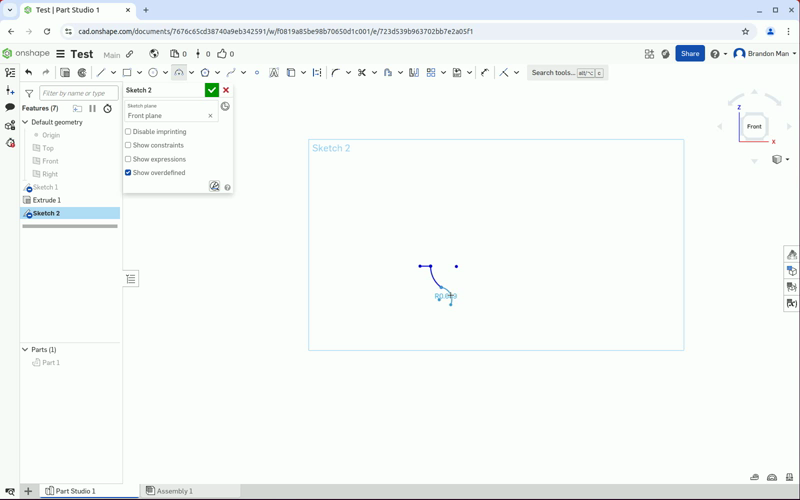
scroll(6)
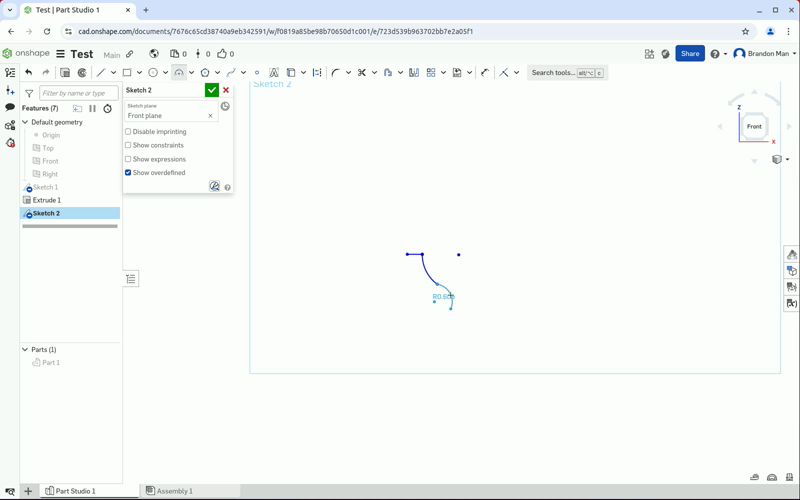
scroll(6)
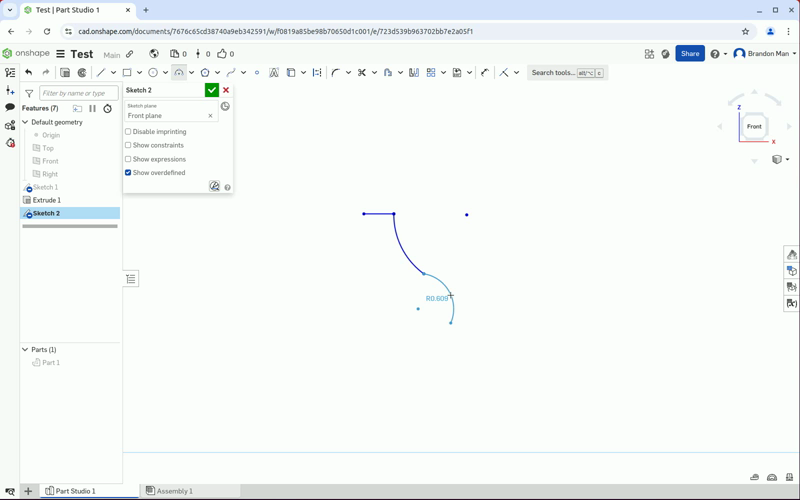
click(450, 294)
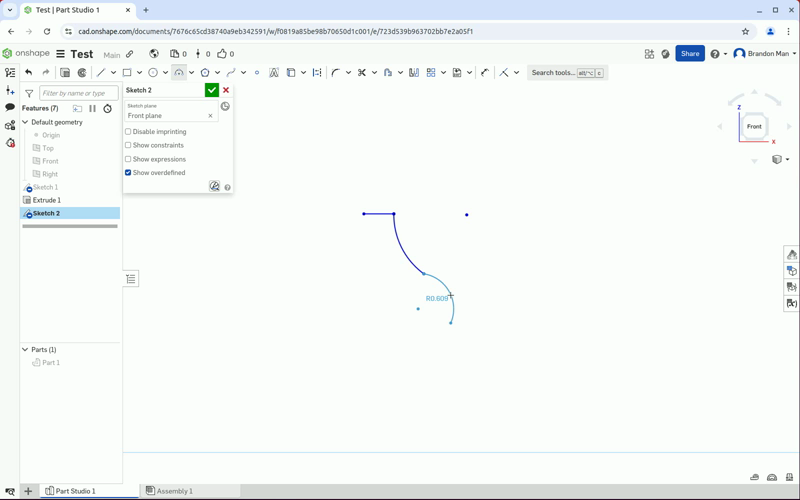
scroll(-6)
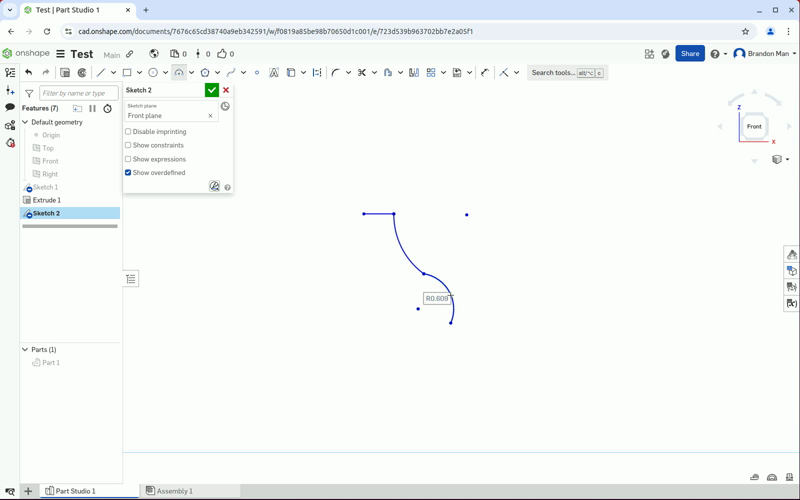
scroll(-6)
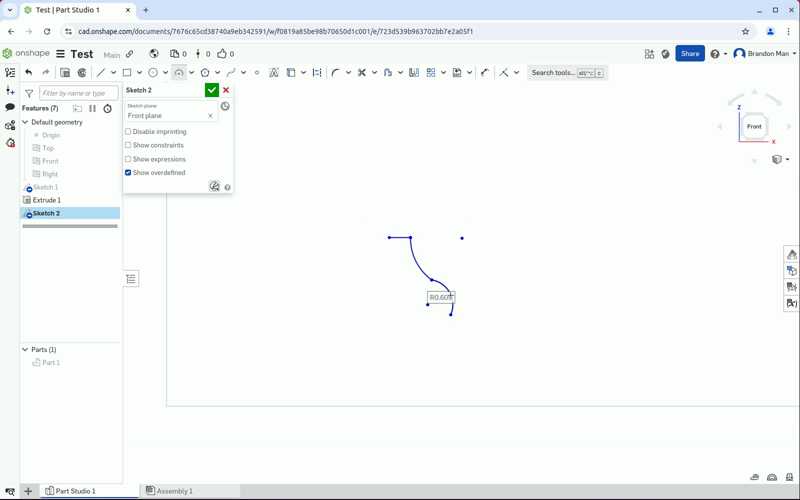
scroll(-6)
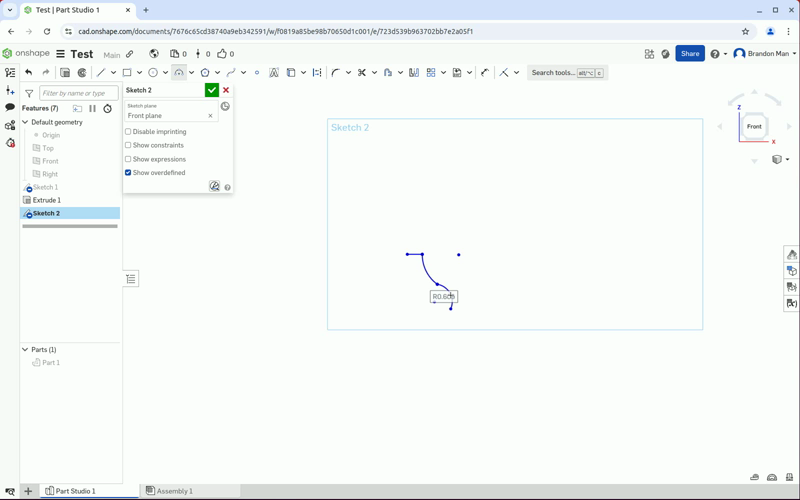
scroll(-6)
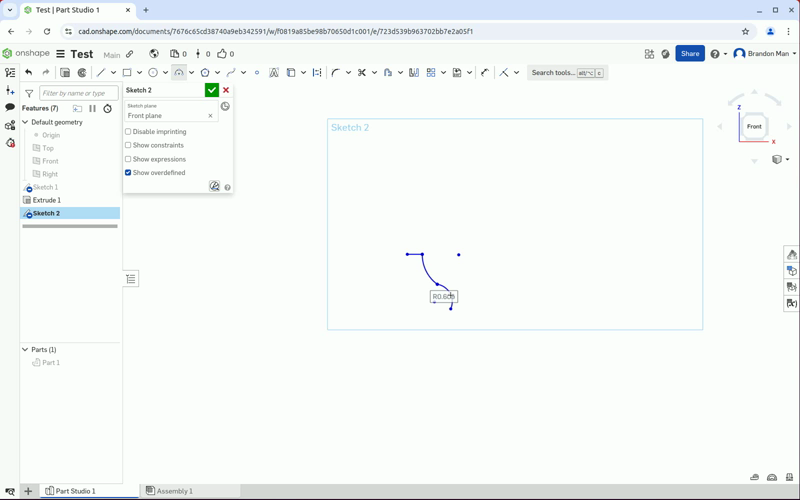
scroll(-6)
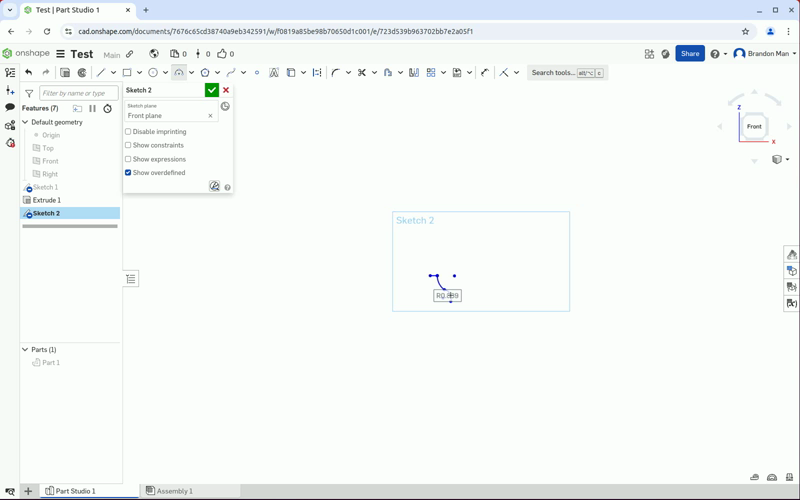
scroll(-6)
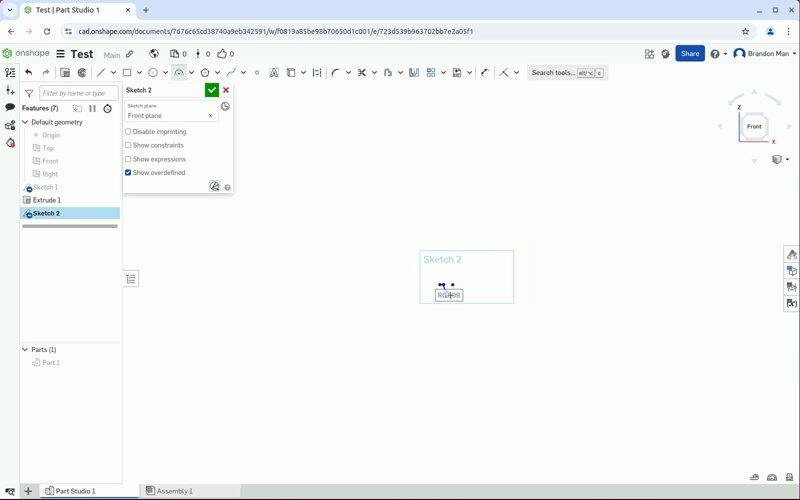
scroll(-6)
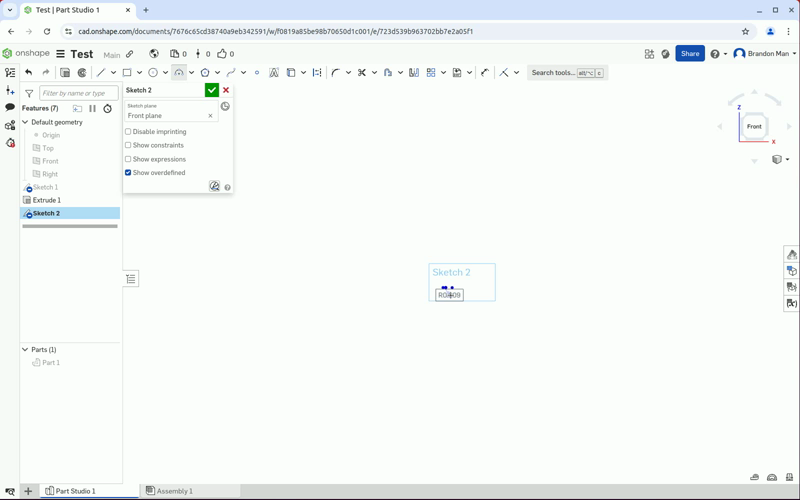
key_up(shift)
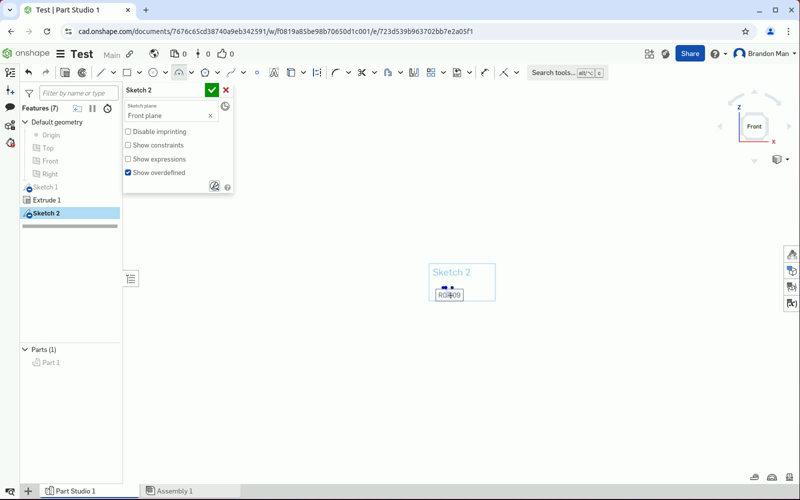
key(esc)
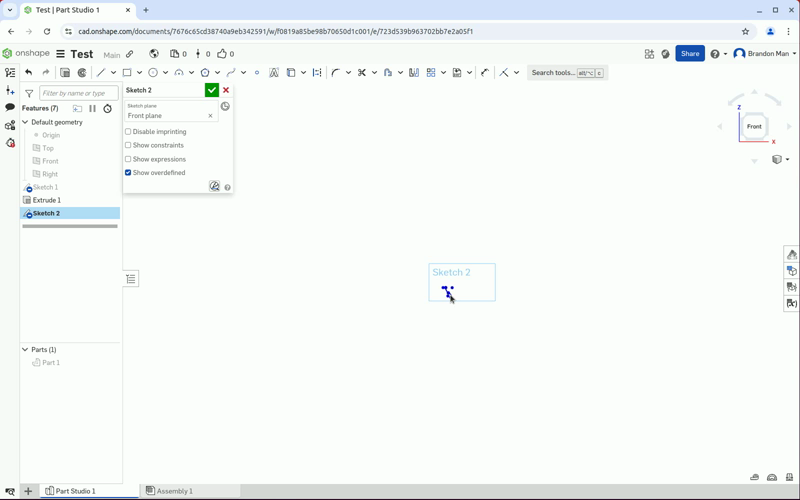
key(l)
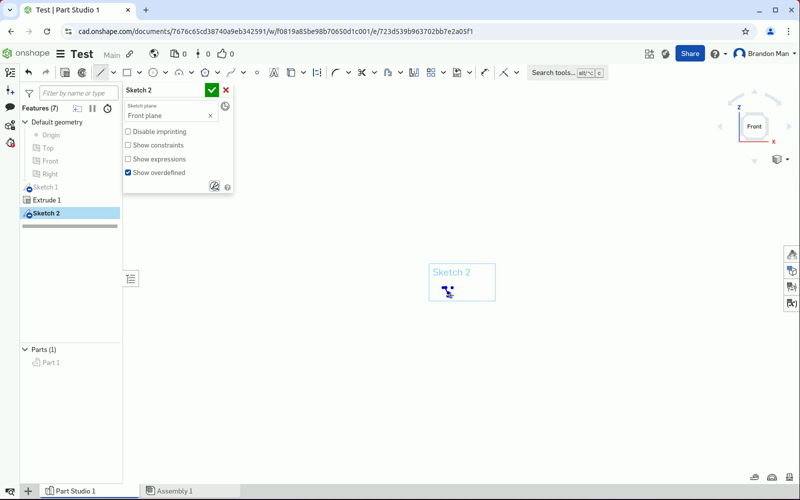
mouse_move(450, 297)
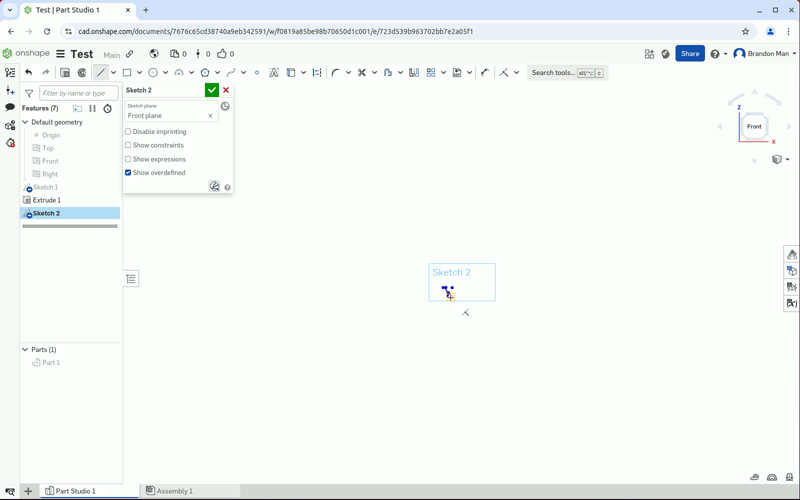
scroll(6)
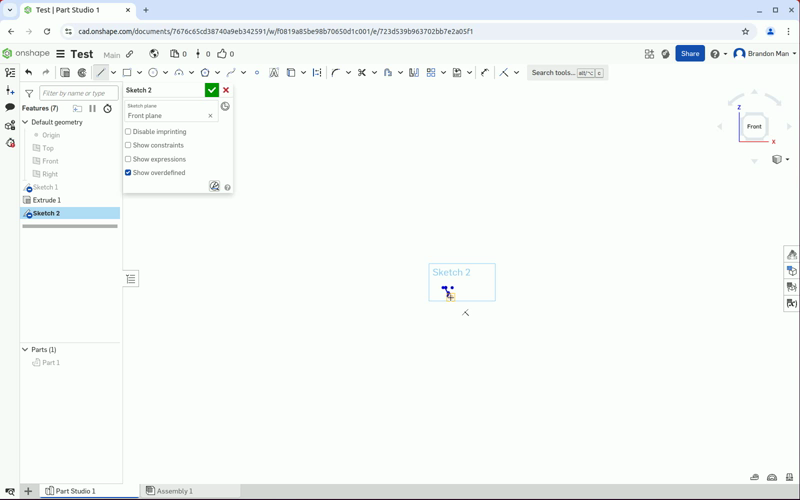
scroll(6)
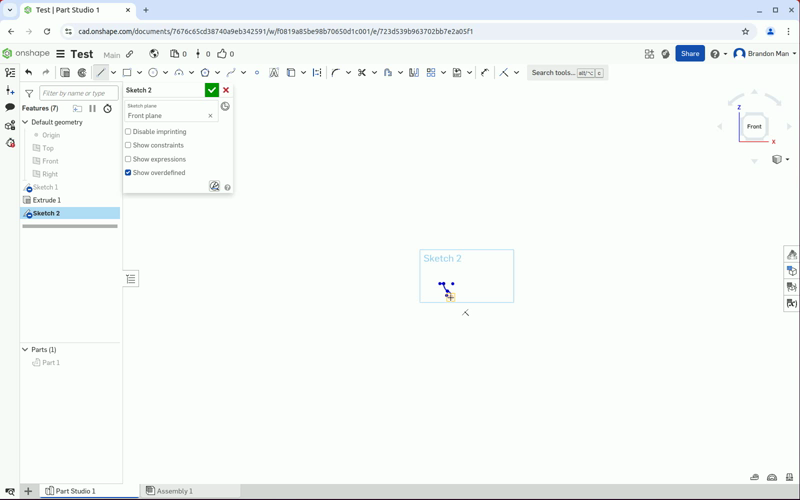
scroll(6)
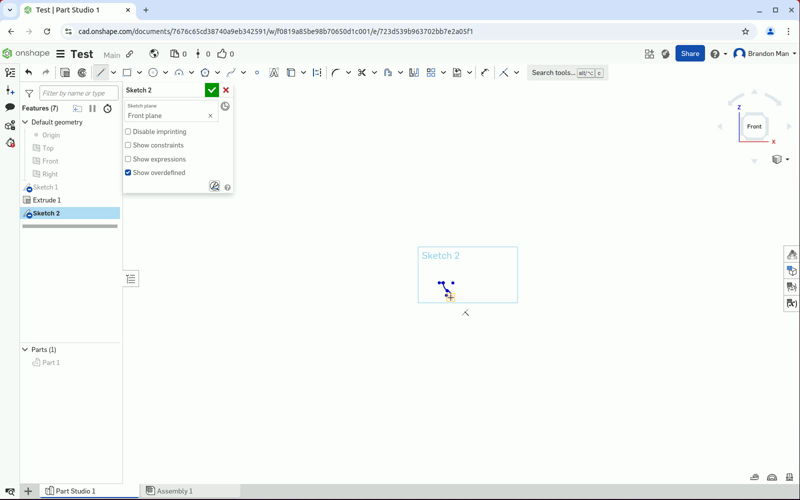
scroll(6)
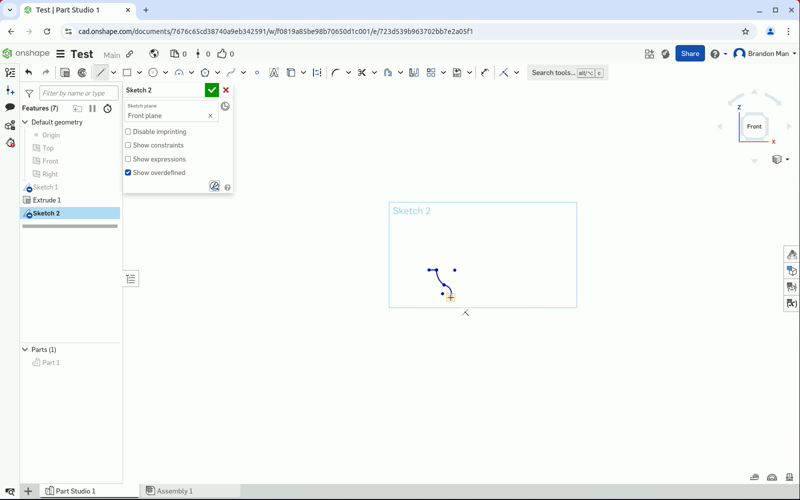
scroll(6)
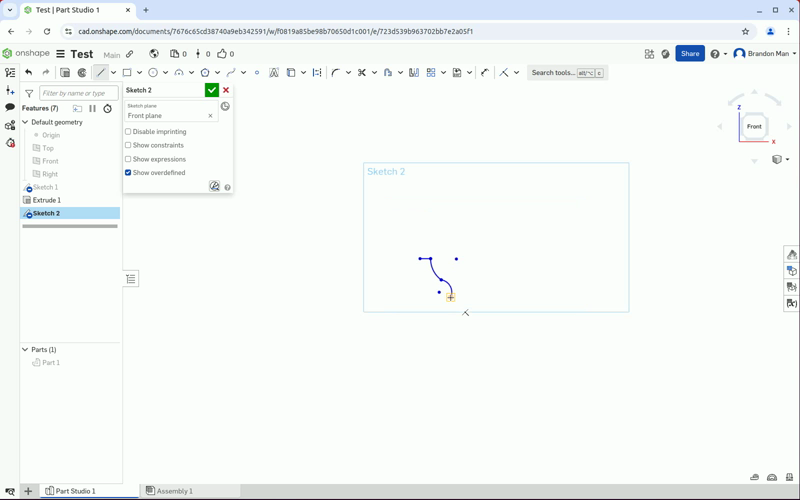
scroll(6)
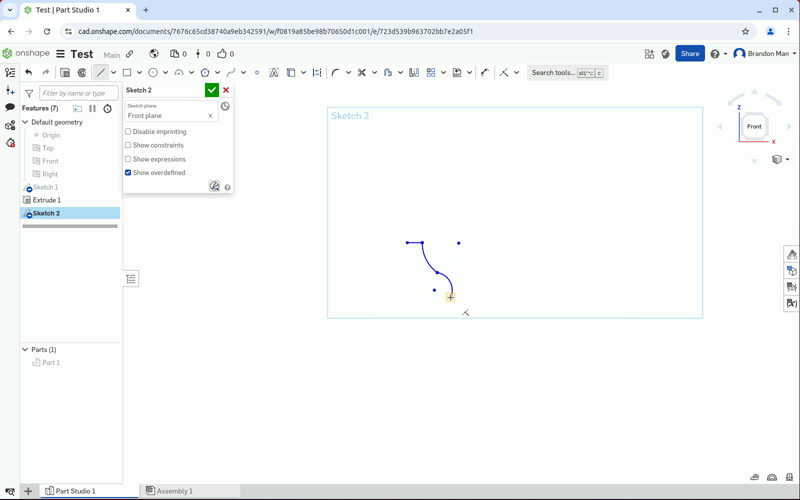
scroll(6)
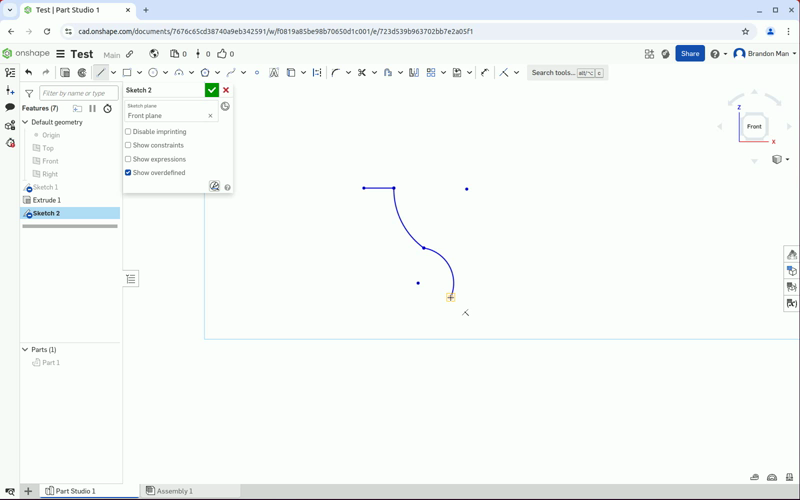
click(450, 297)
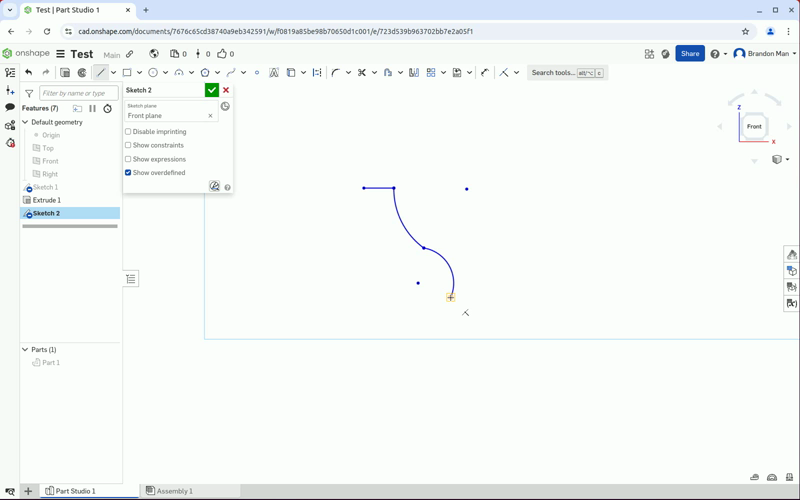
scroll(-6)
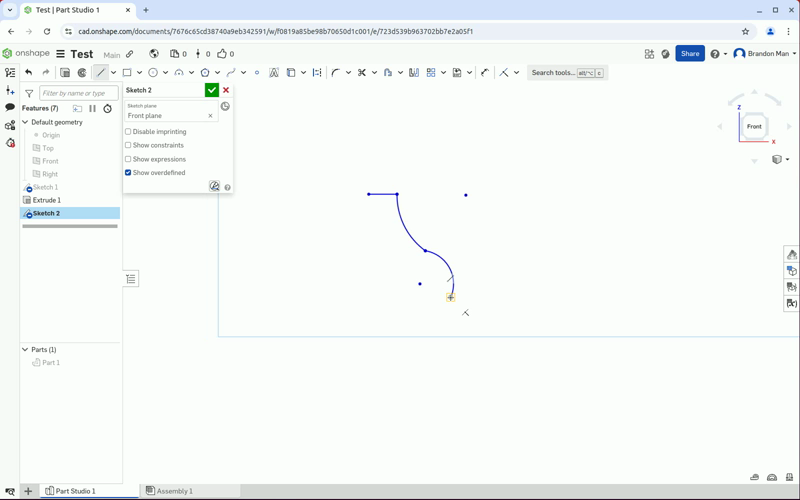
scroll(-6)
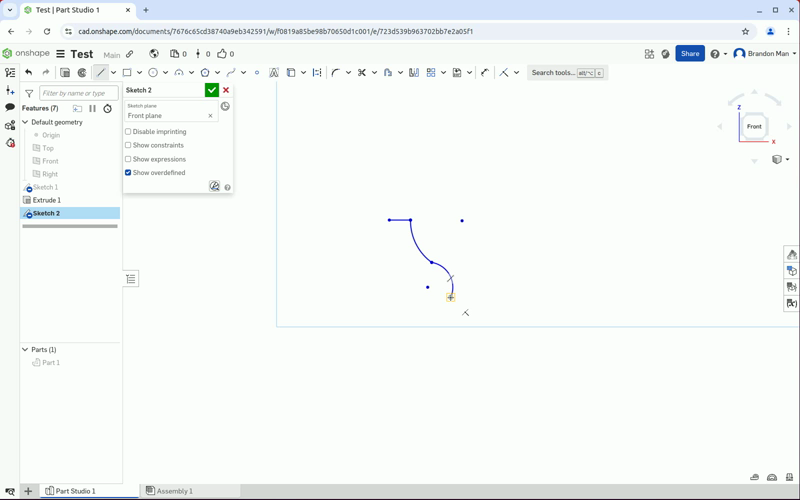
scroll(-6)
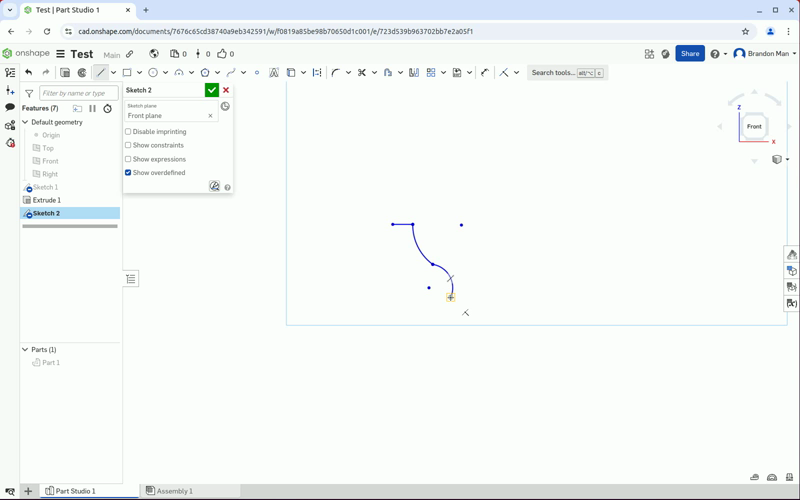
scroll(-6)
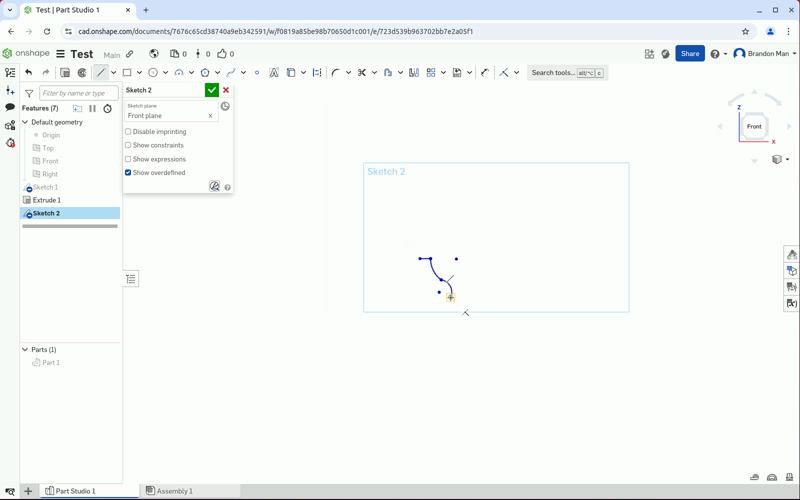
scroll(-6)
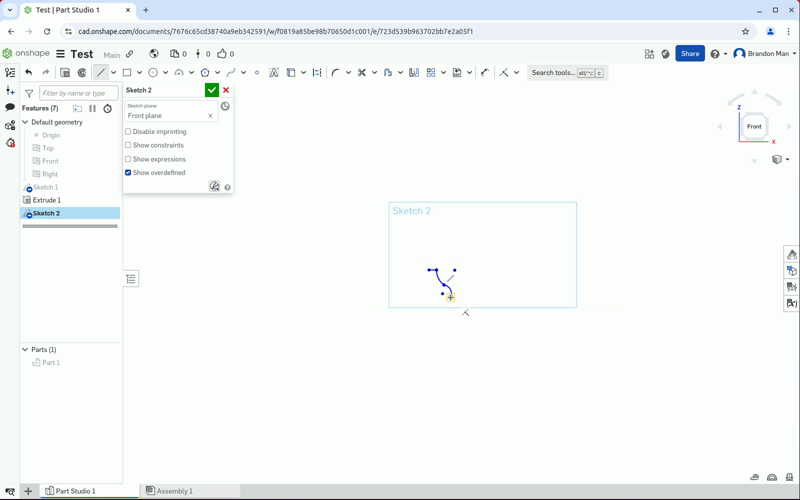
scroll(-6)
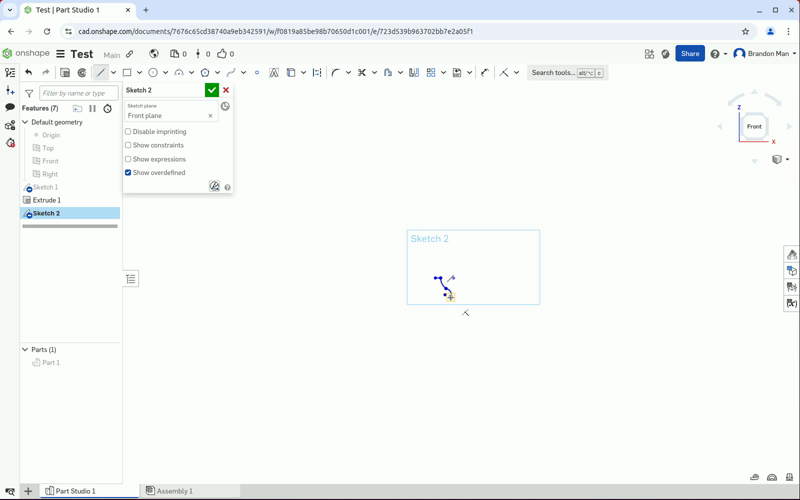
scroll(-6)
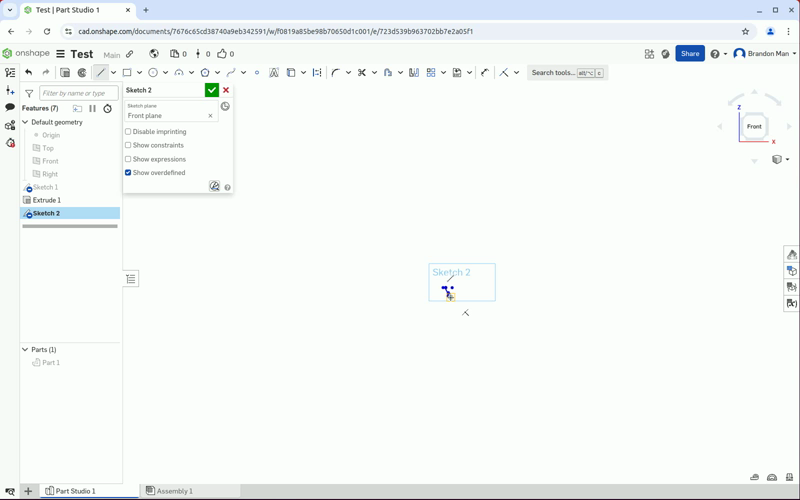
key_down(shift)
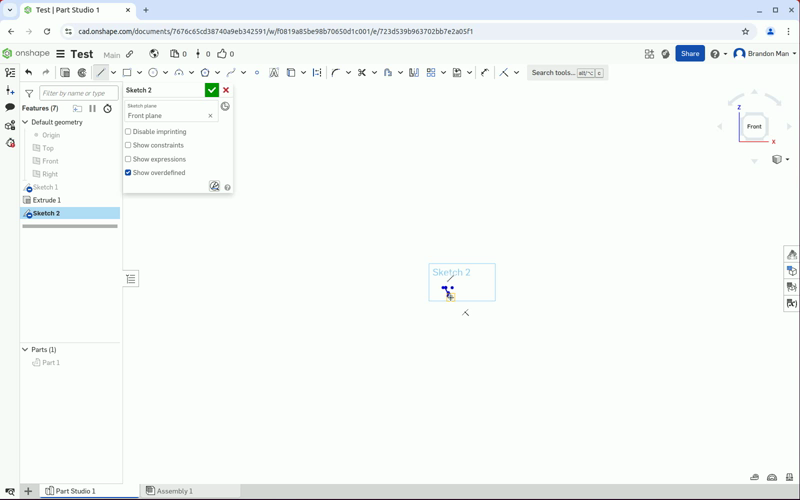
mouse_move(480, 297)
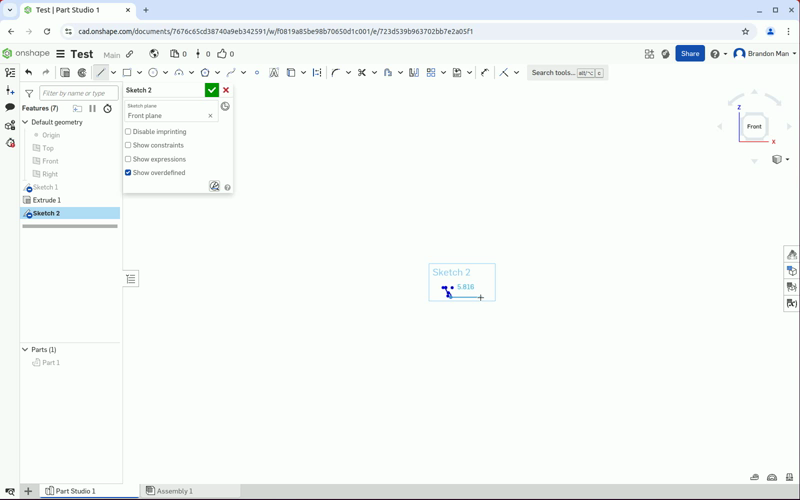
mouse_move(458, 297)
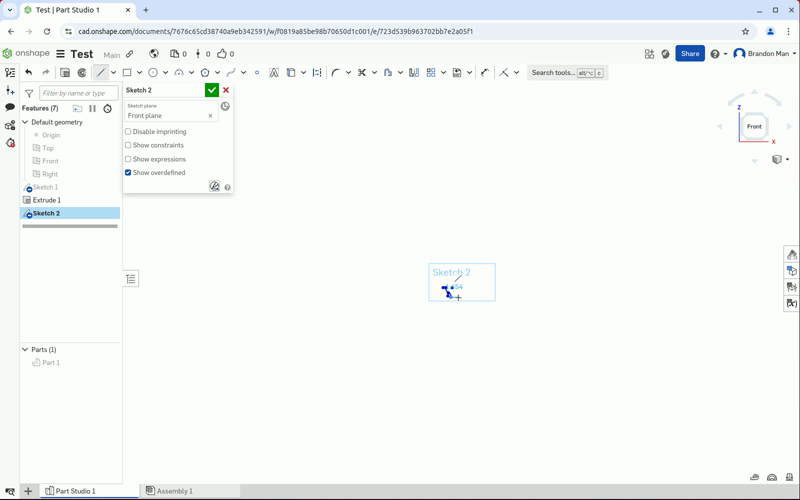
click(458, 297)
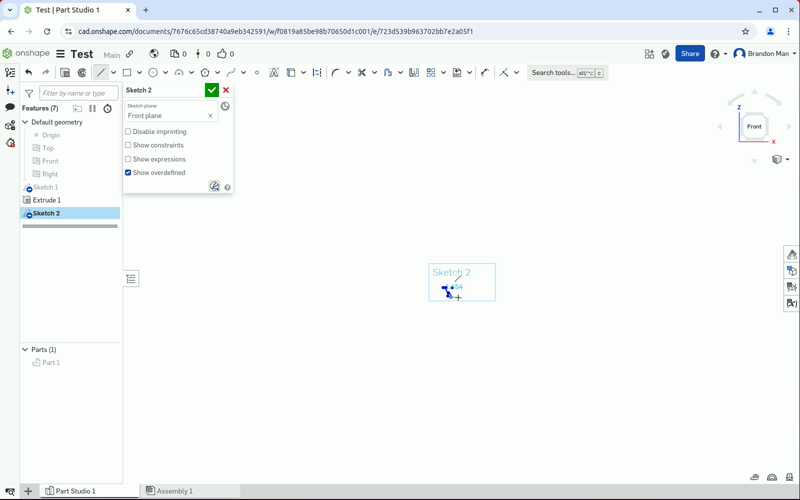
key_up(shift)
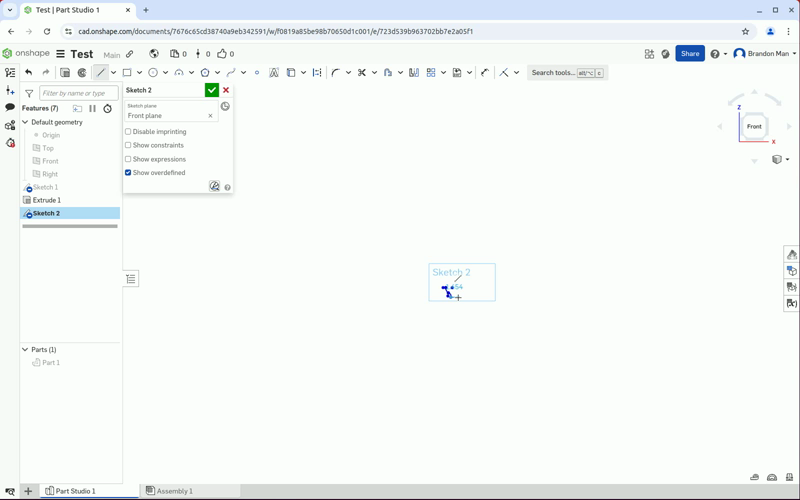
key_down(shift)
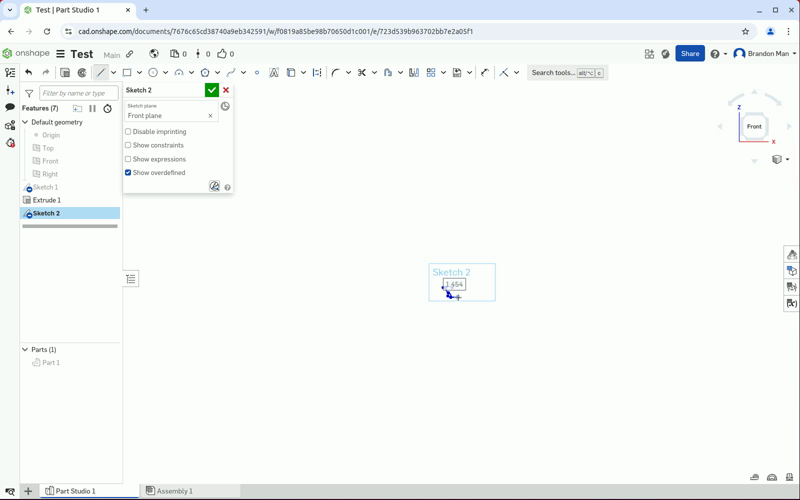
mouse_move(488, 297)
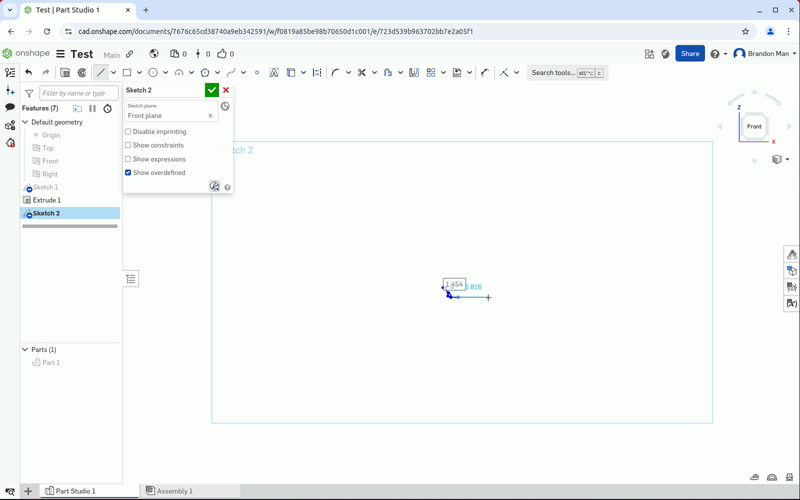
mouse_move(458, 282)
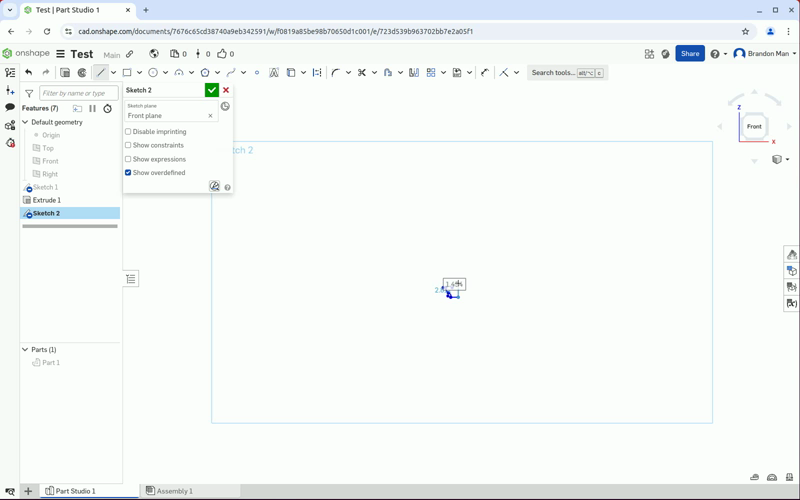
click(458, 282)
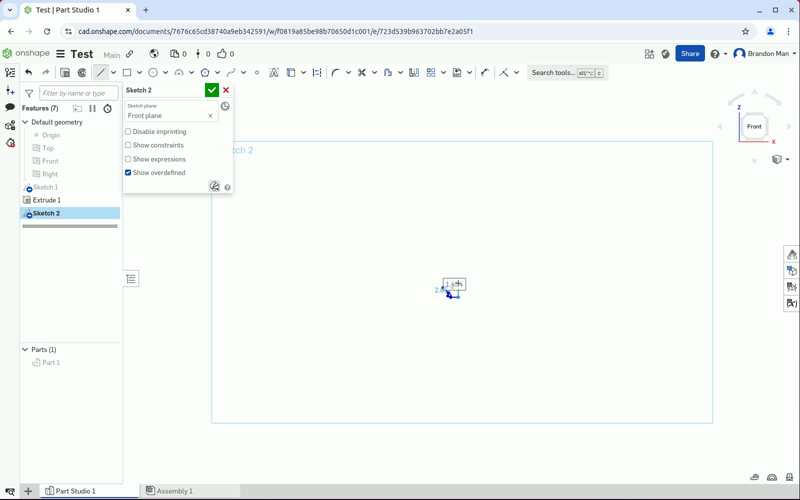
key_up(shift)
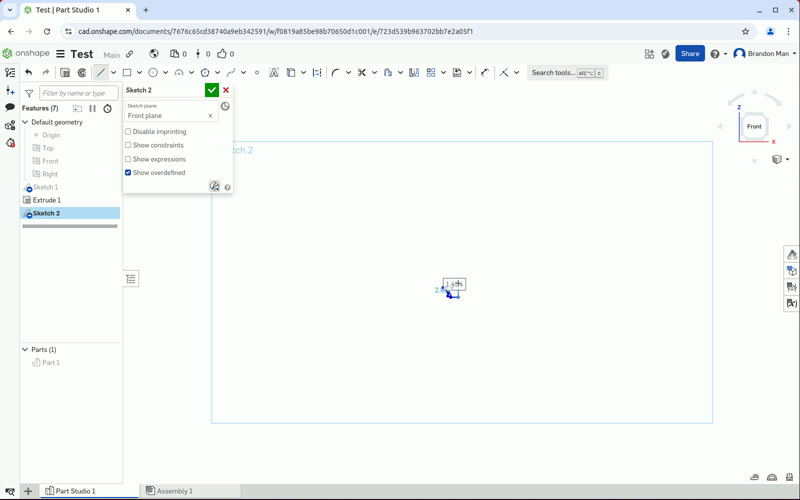
key_down(shift)
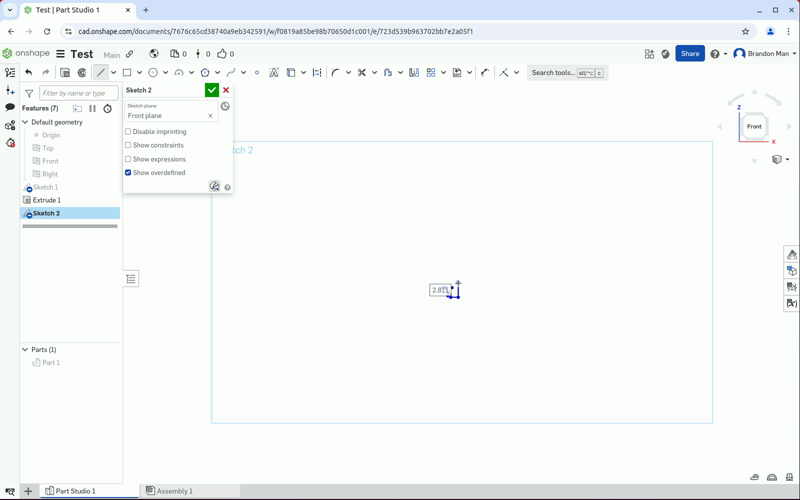
mouse_move(488, 282)
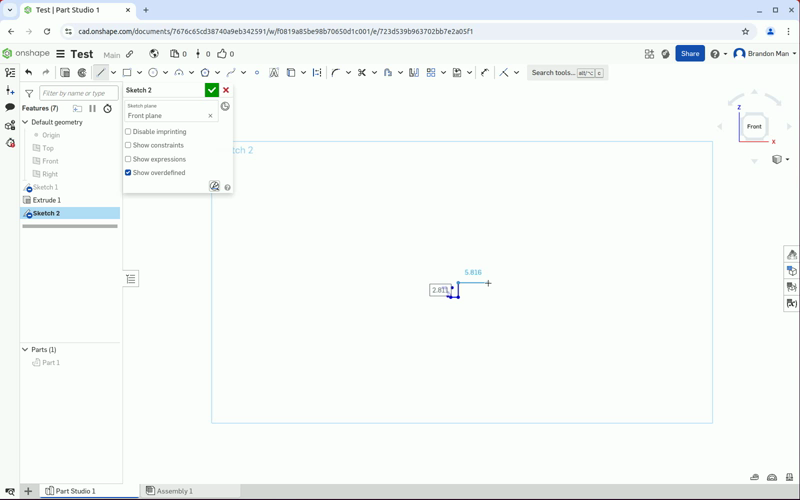
mouse_move(458, 267)
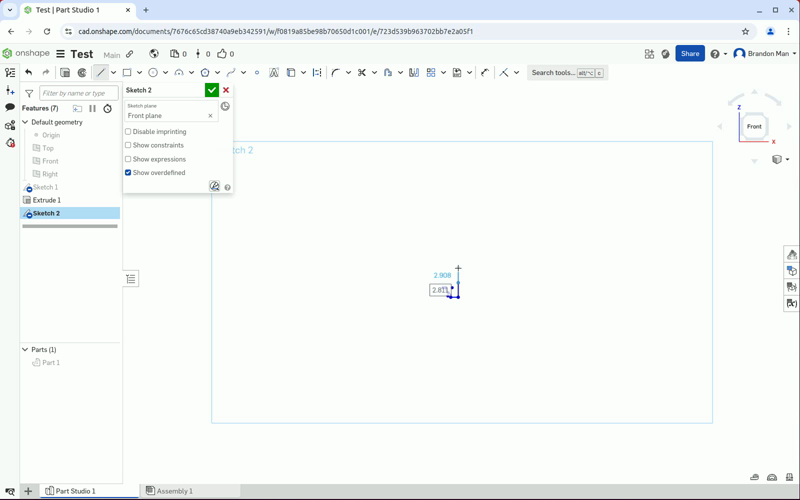
click(458, 267)
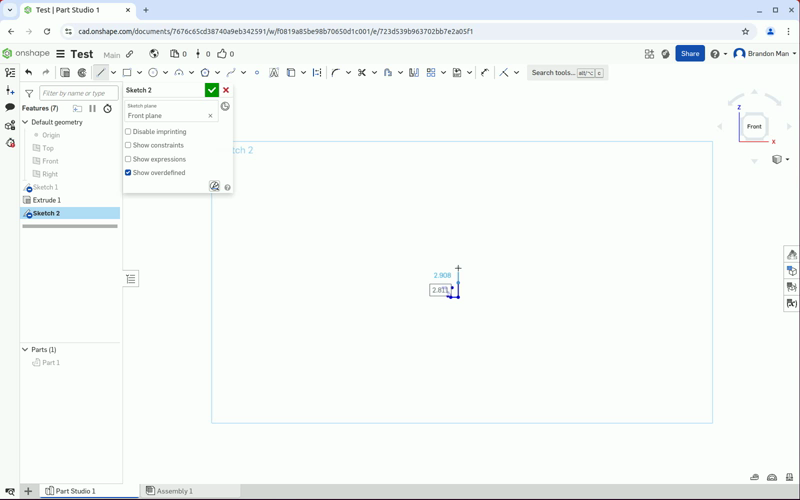
key_up(shift)
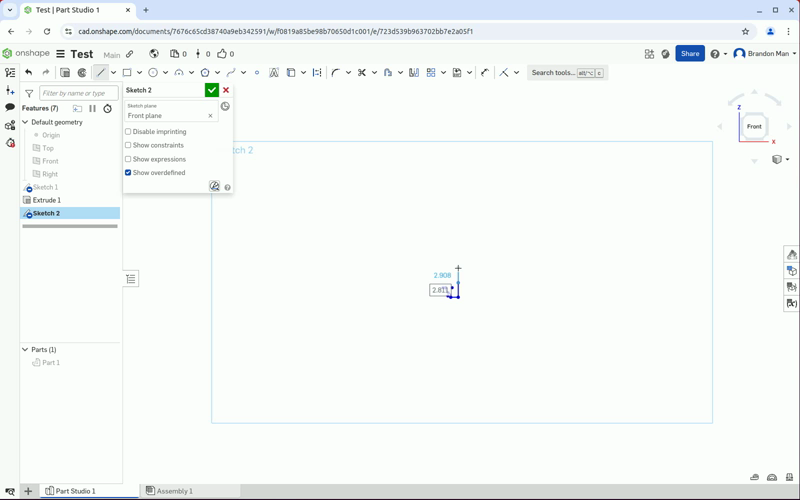
key_down(shift)
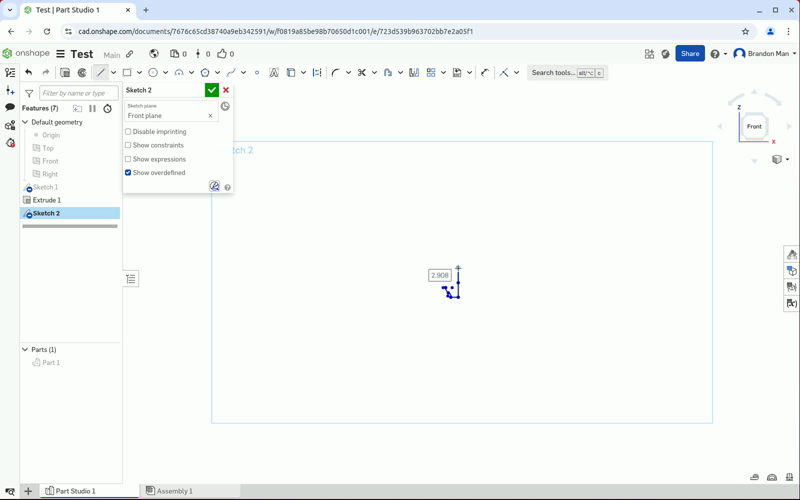
mouse_move(488, 267)
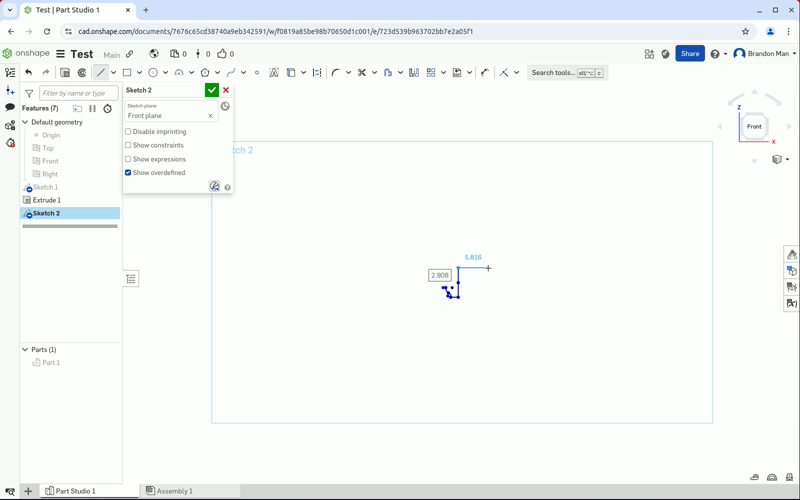
mouse_move(443, 267)
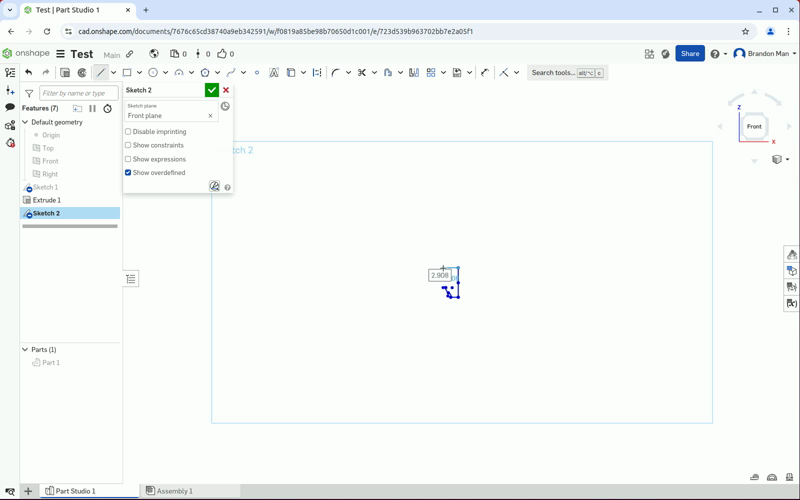
click(443, 267)
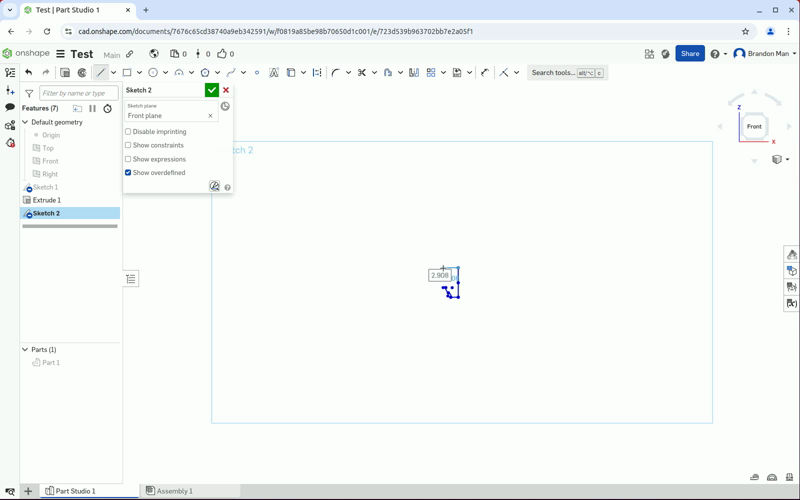
key_up(shift)
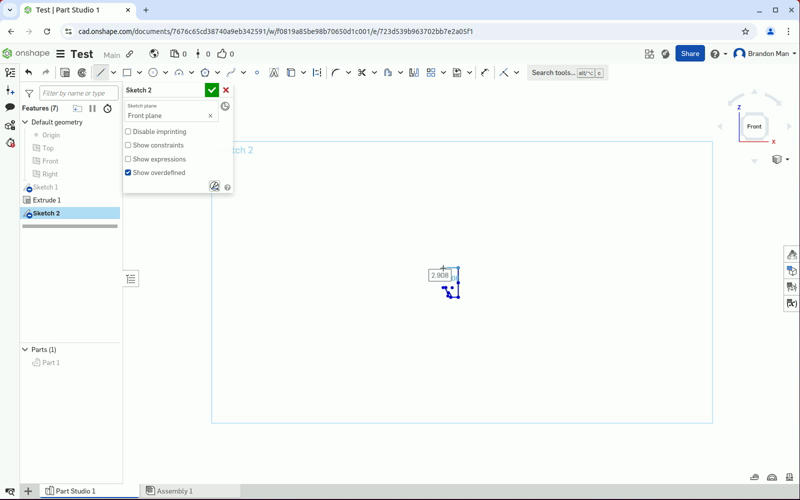
key(esc)
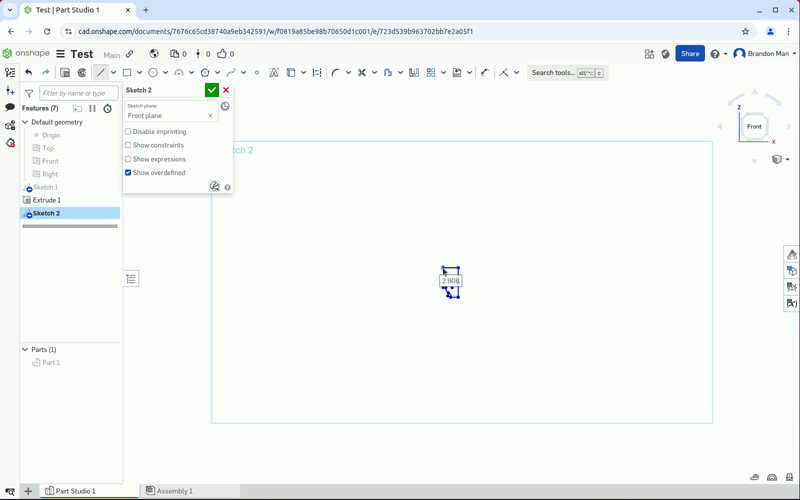
key(a)
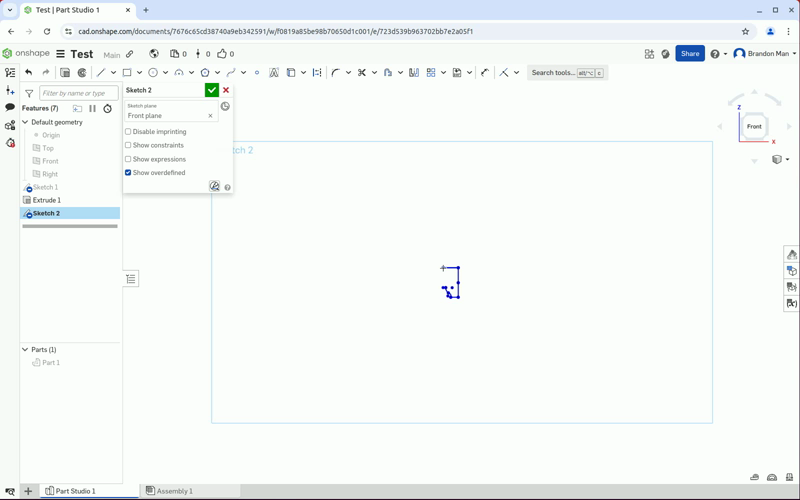
mouse_move(443, 267)
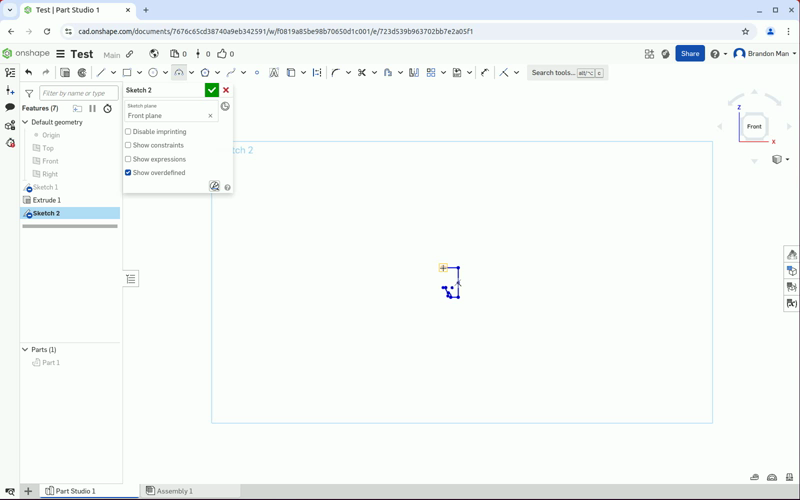
click(443, 267)
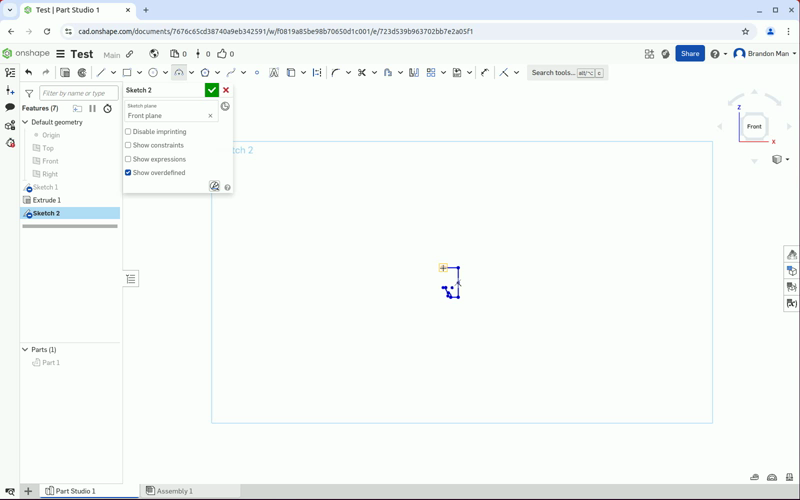
key_down(shift)
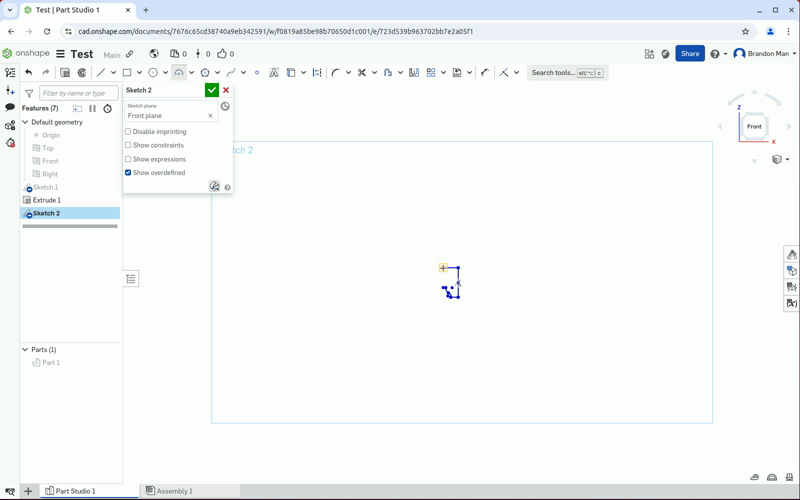
mouse_move(443, 282)
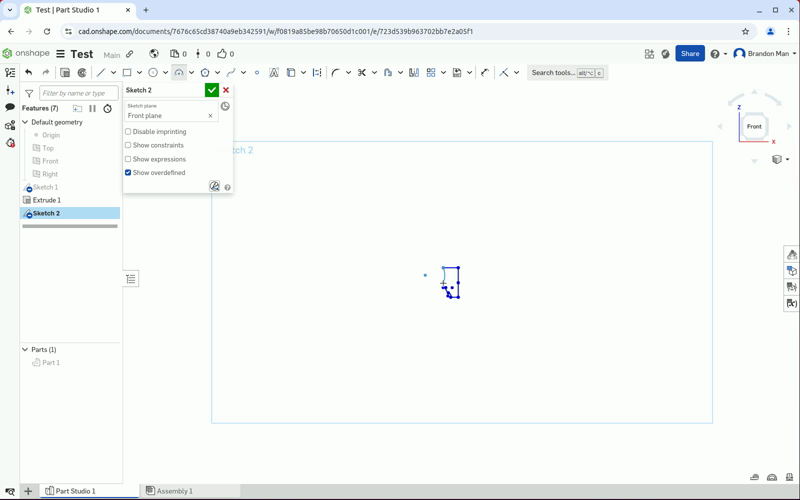
click(443, 282)
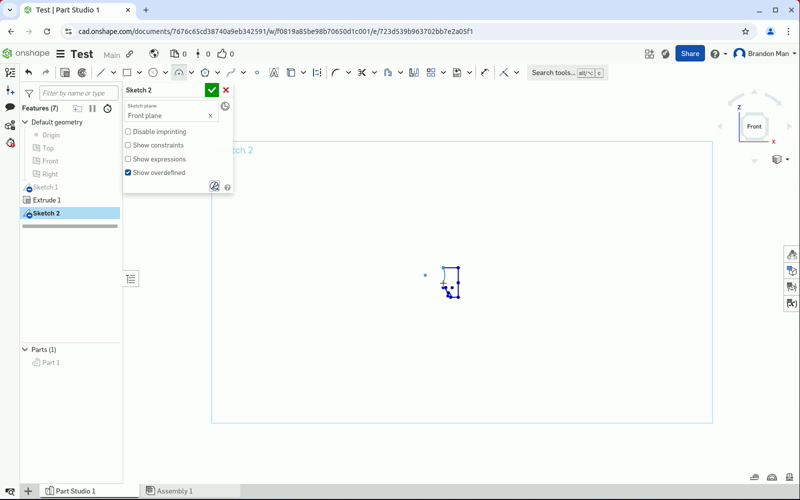
mouse_move(435, 275)
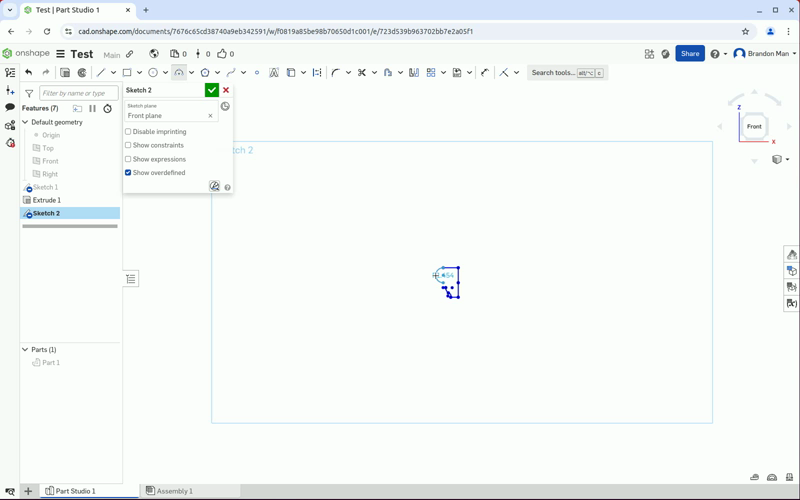
click(435, 275)
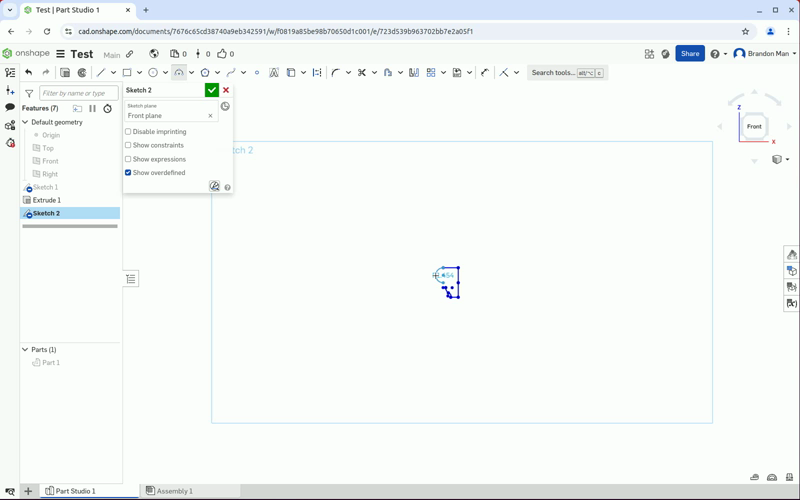
key_up(shift)
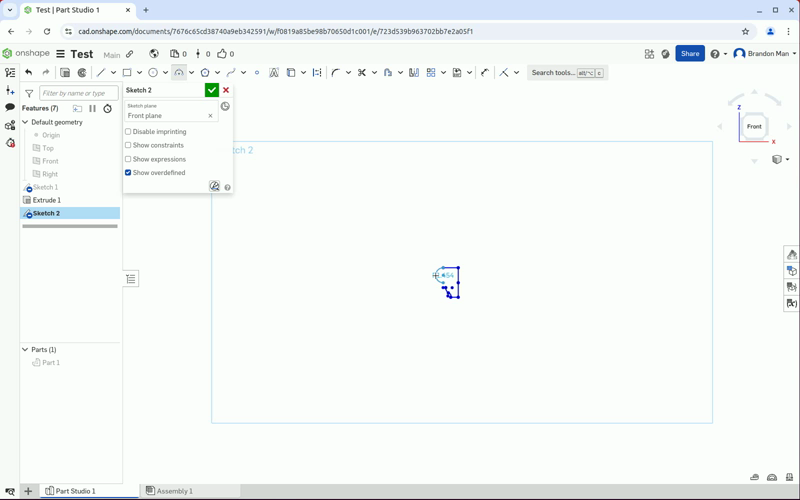
key(esc)
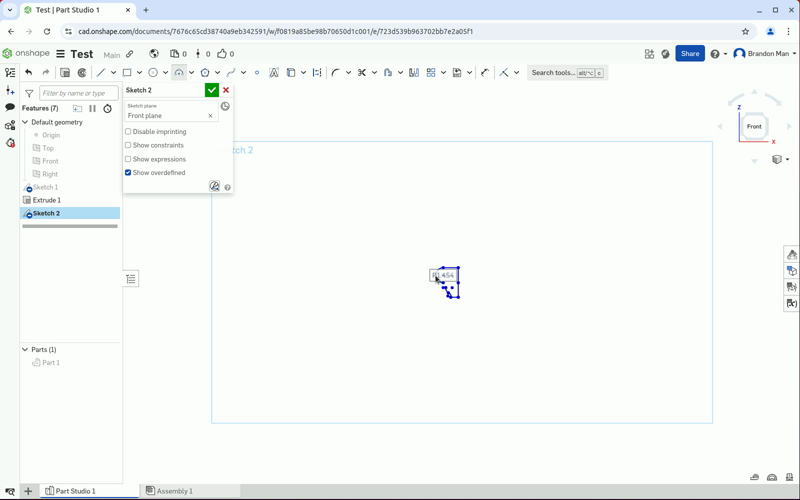
key(l)
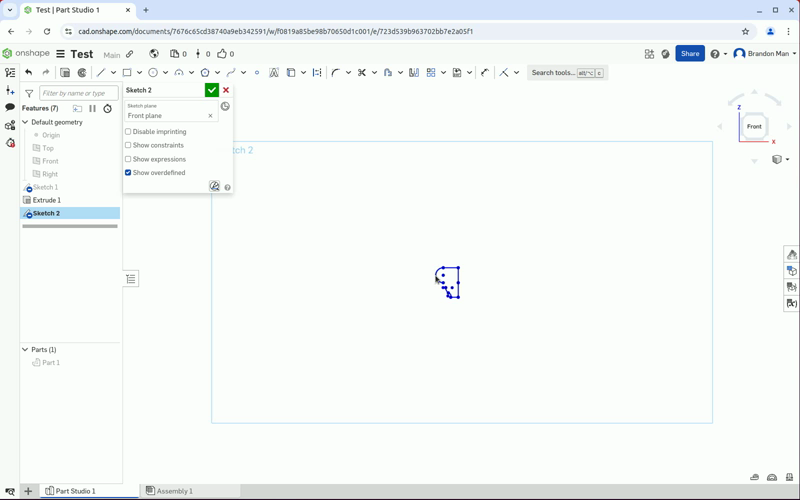
mouse_move(443, 282)
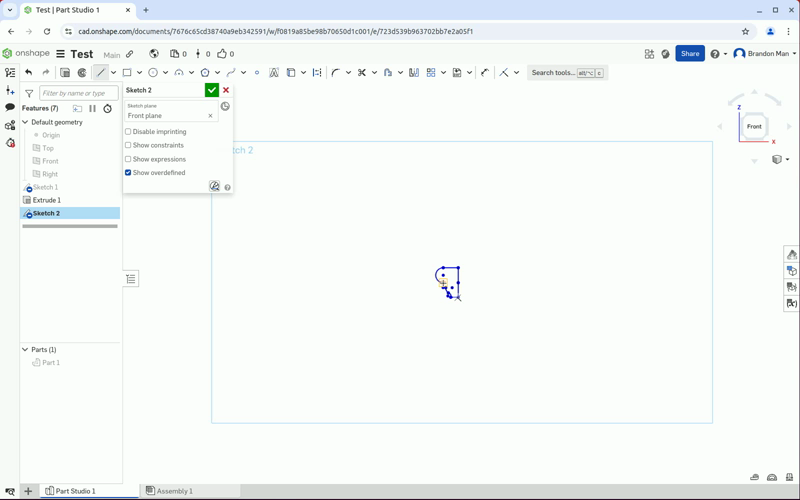
click(443, 282)
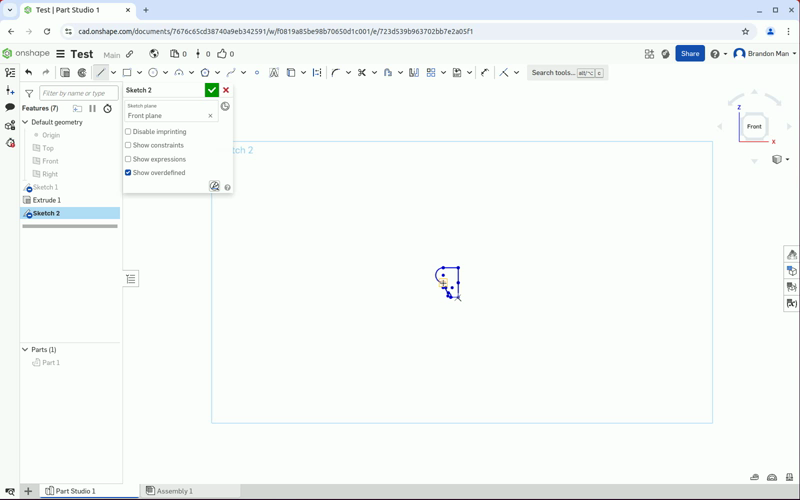
mouse_move(473, 282)
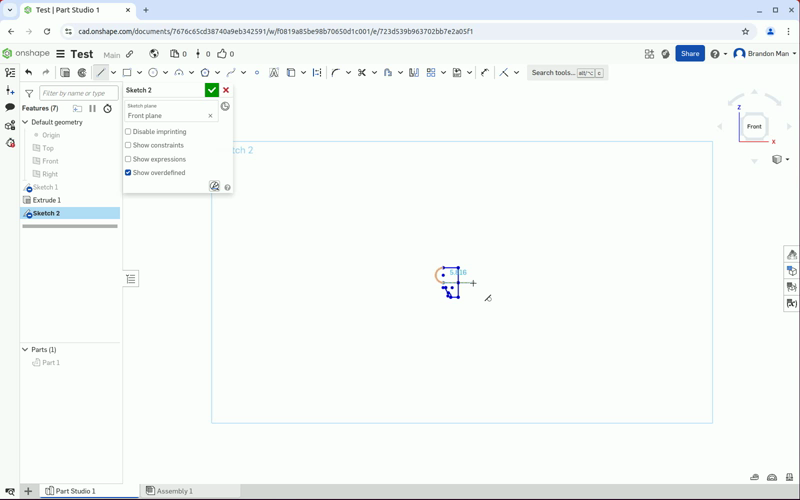
key_down(shift)
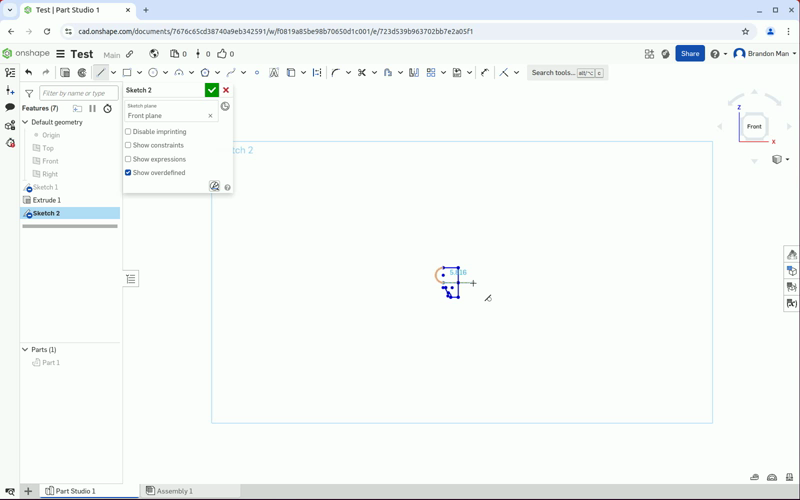
mouse_move(443, 287)
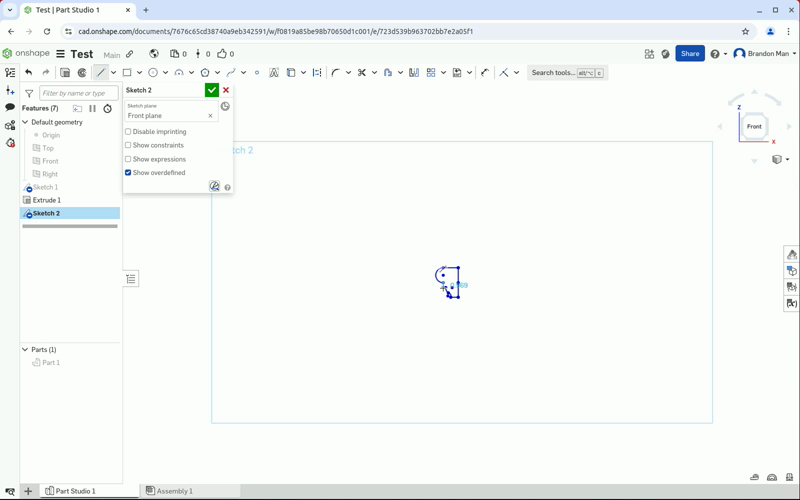
scroll(6)
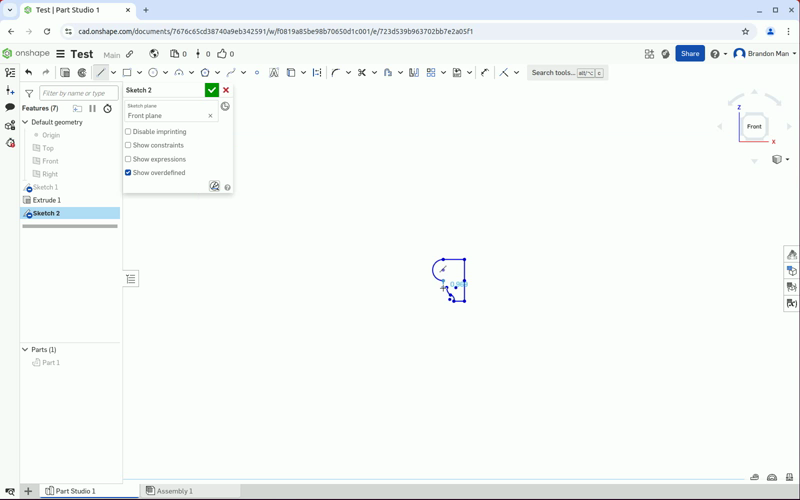
scroll(6)
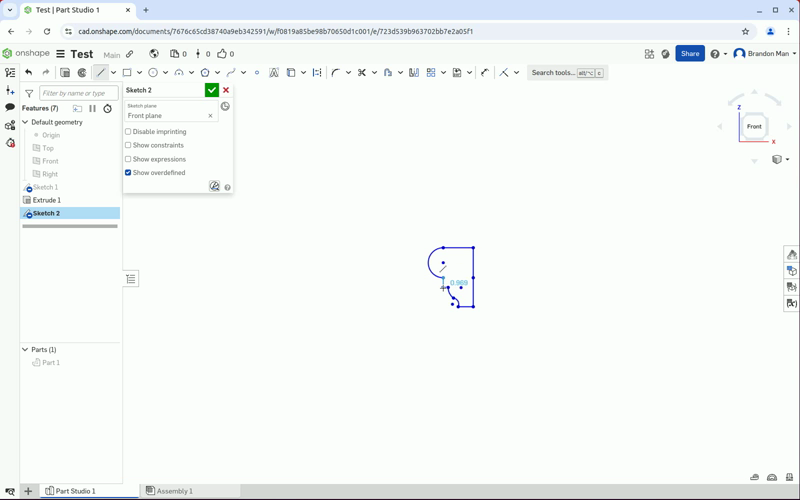
scroll(6)
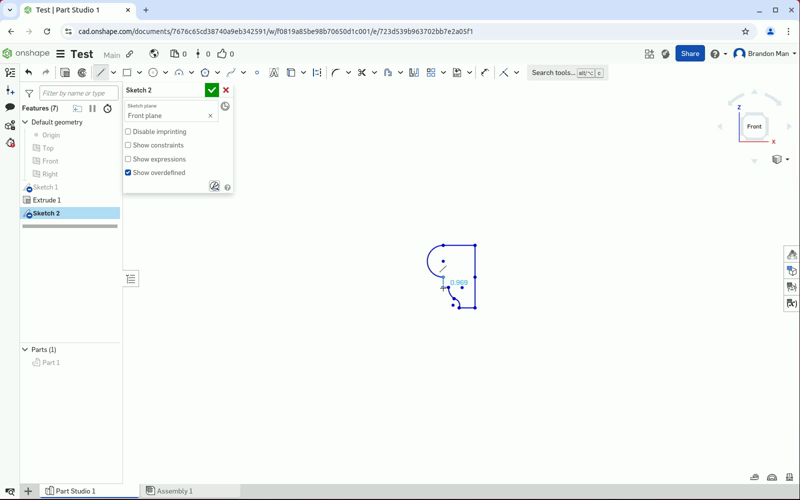
scroll(6)
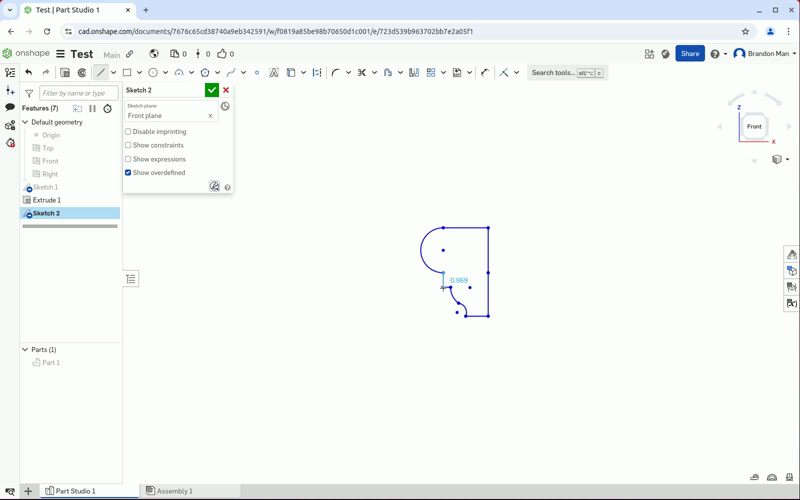
scroll(6)
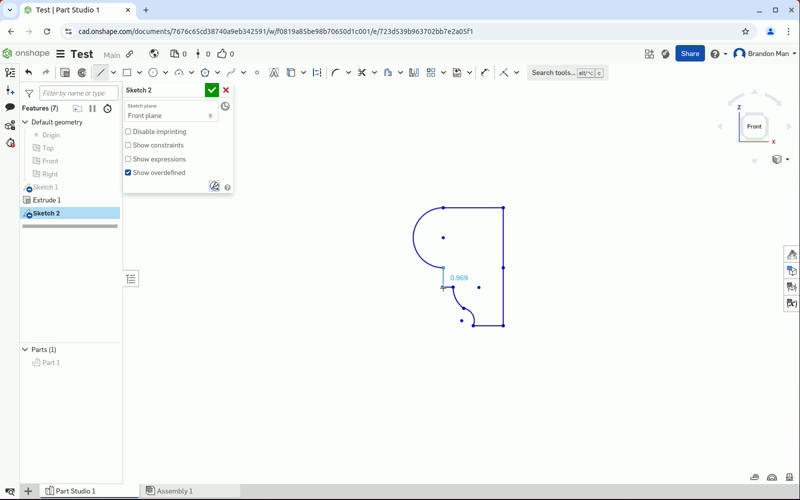
scroll(6)
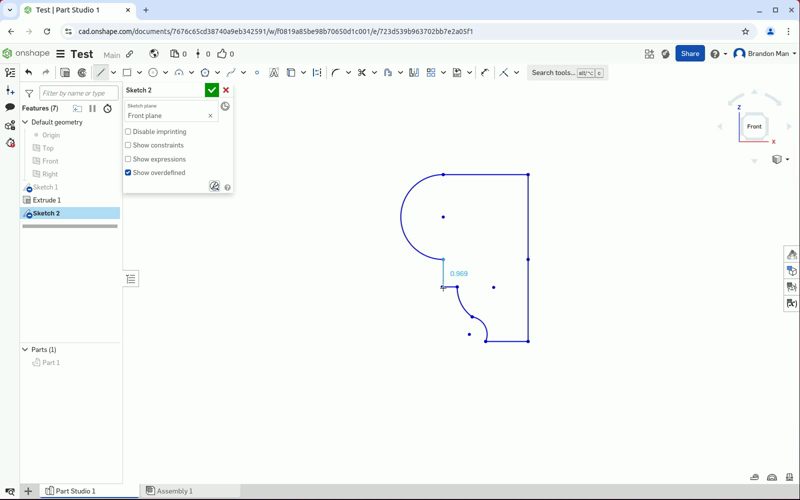
scroll(6)
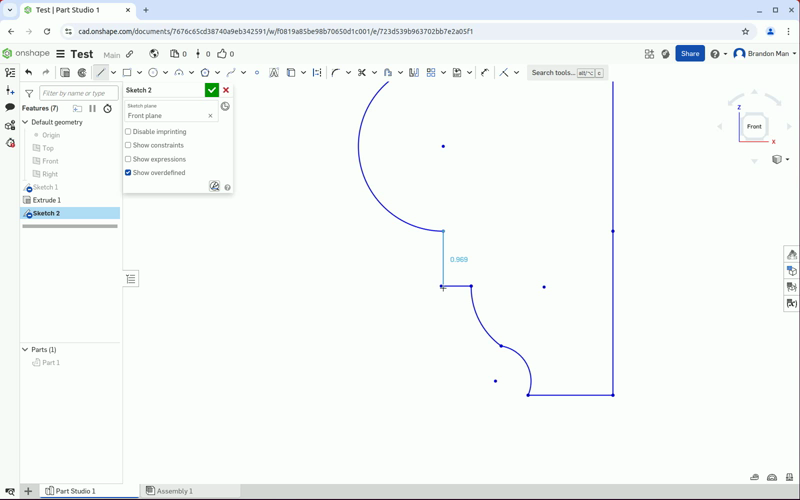
key_up(shift)
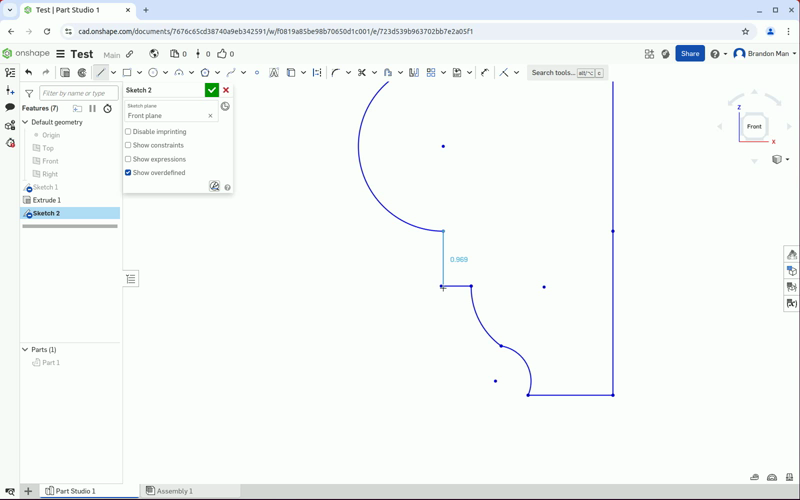
click(443, 287)
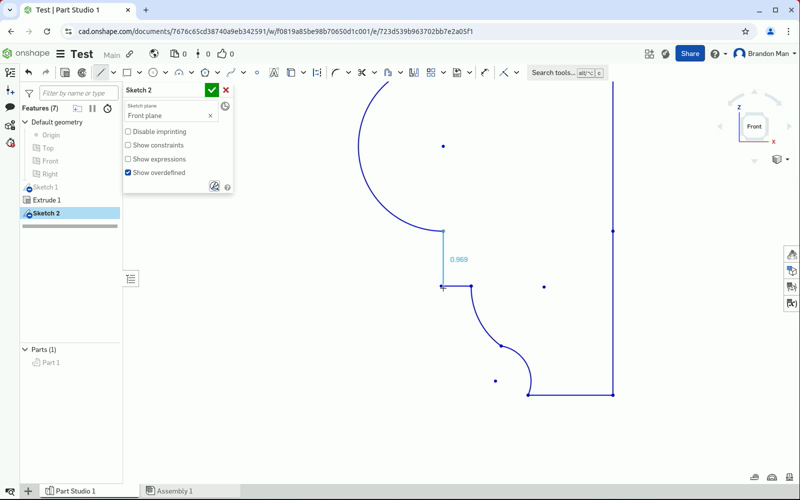
scroll(-6)
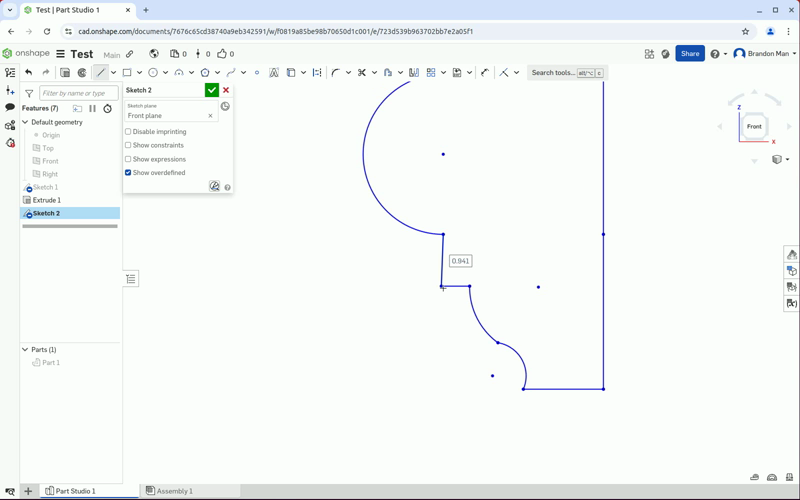
scroll(-6)
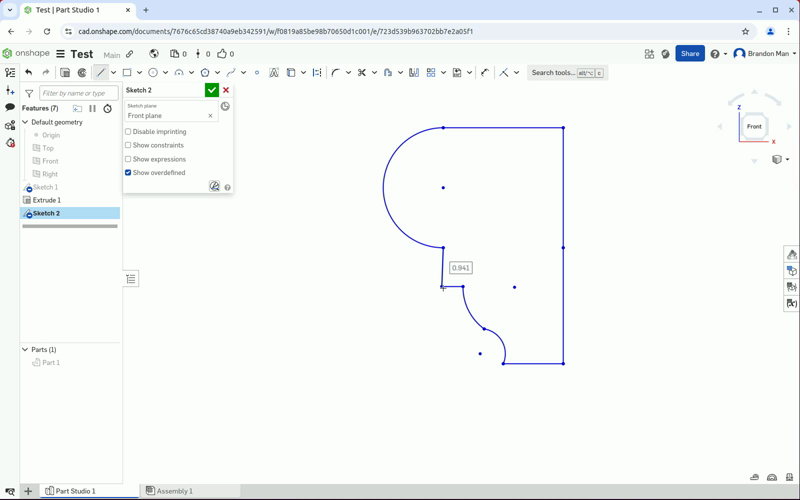
scroll(-6)
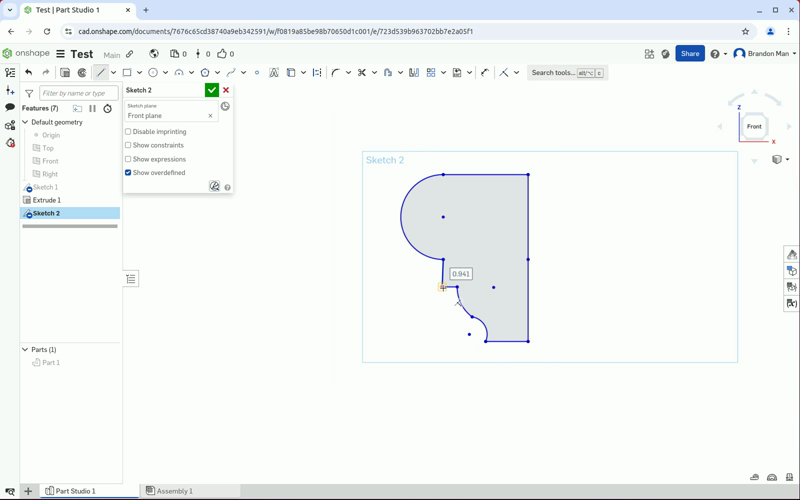
scroll(-6)
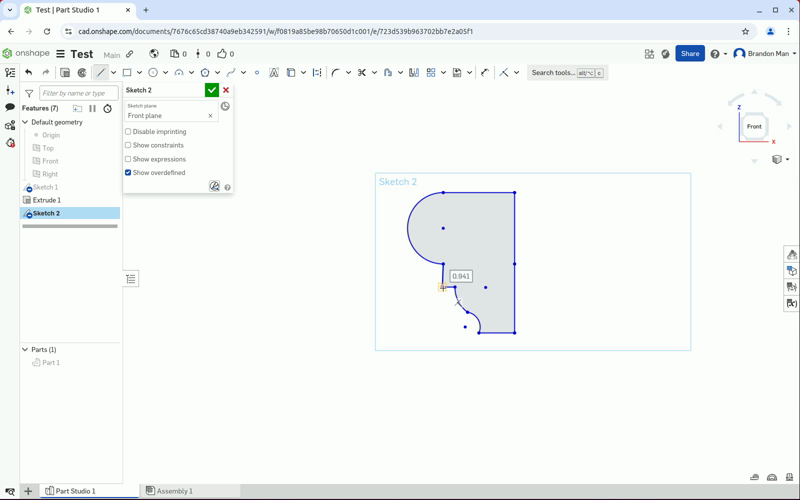
scroll(-6)
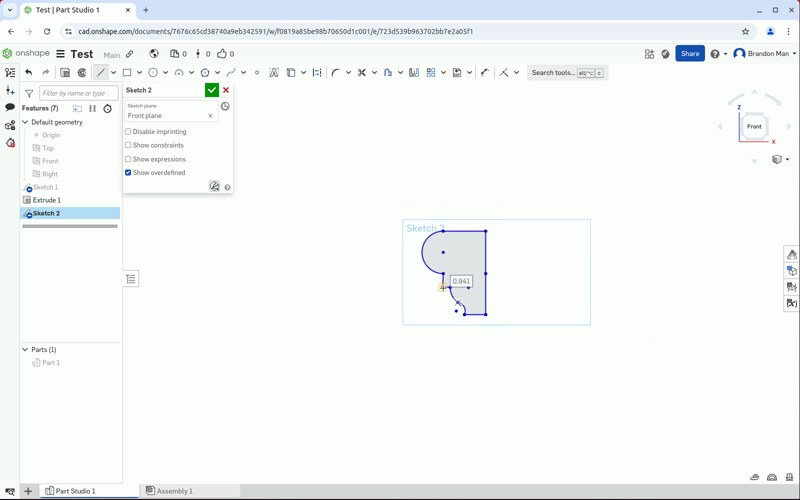
scroll(-6)
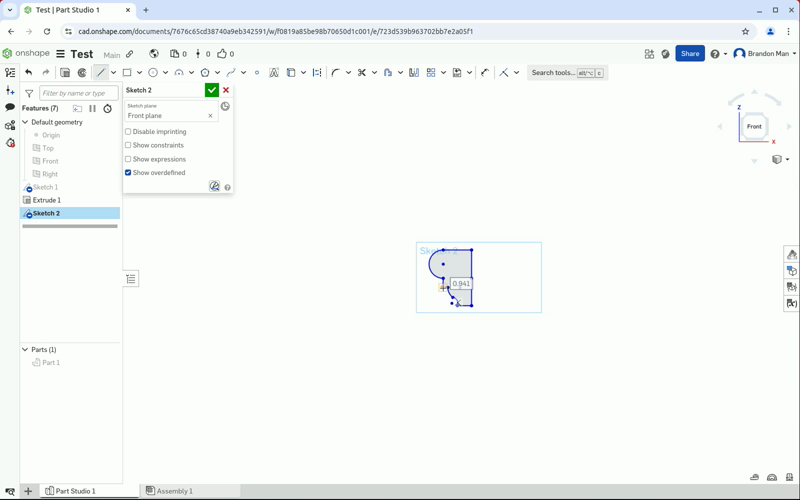
scroll(-6)
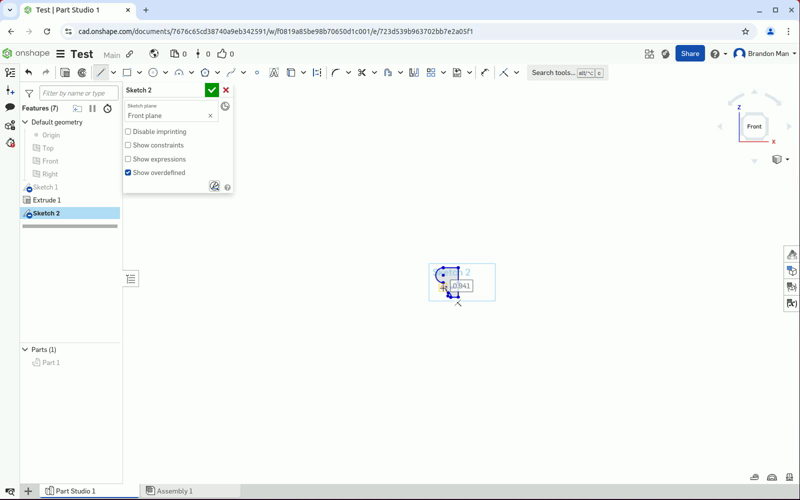
key(esc)
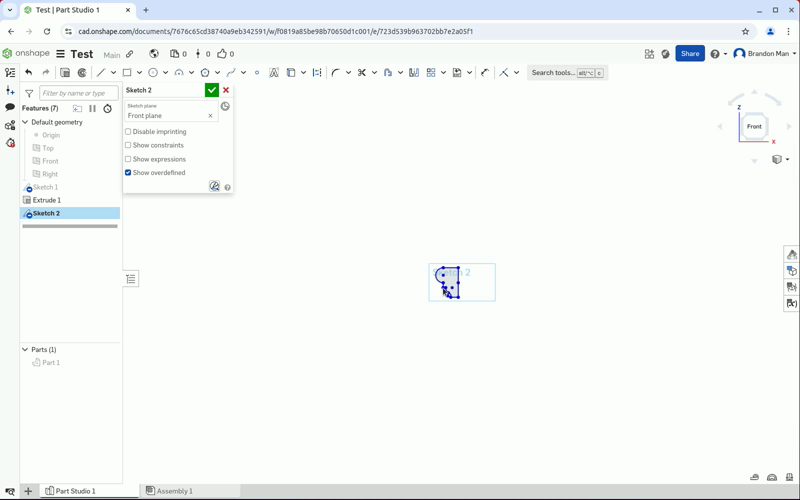
mouse_move(438, 270)
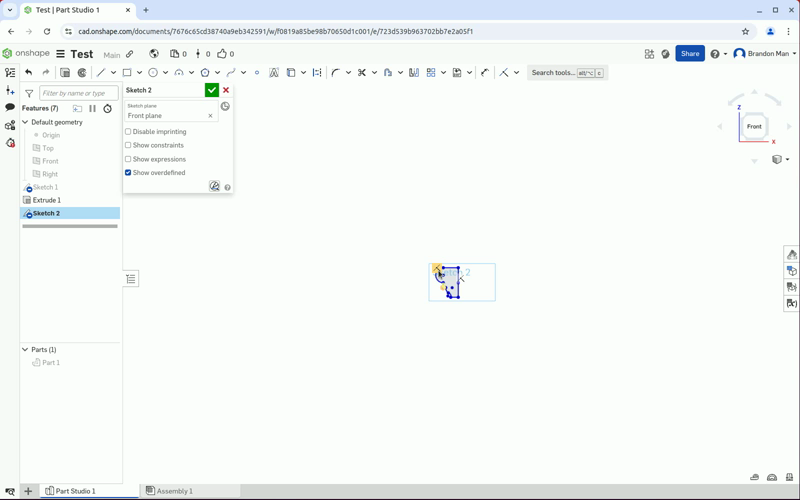
scroll(6)
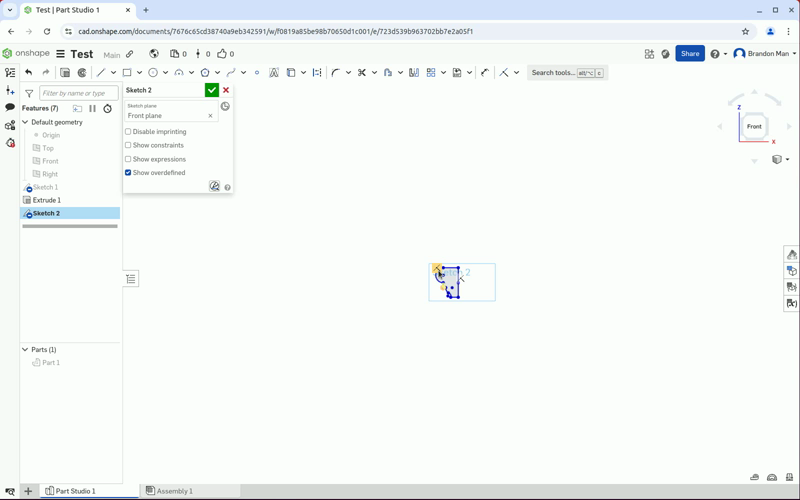
scroll(6)
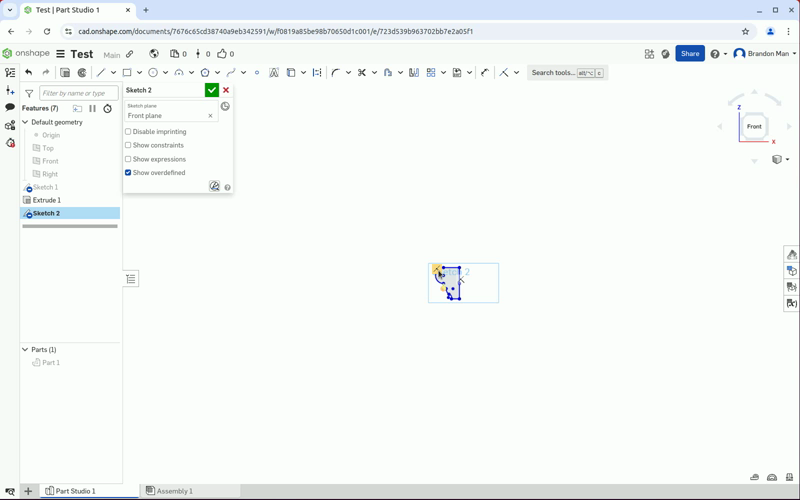
scroll(6)
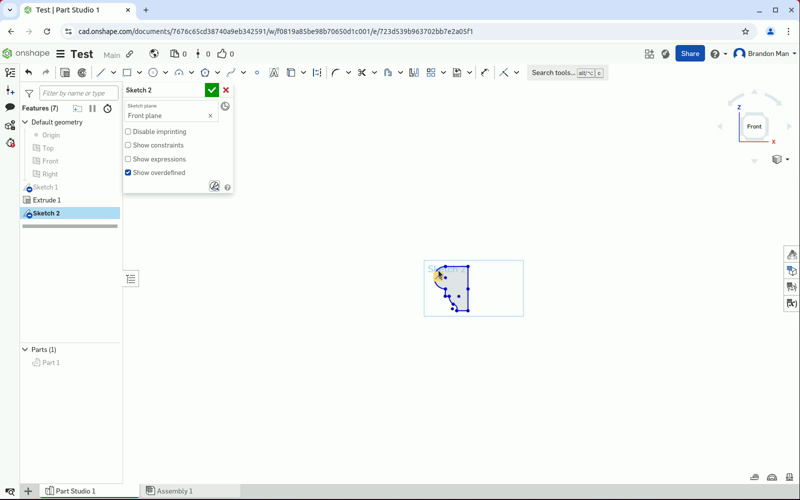
scroll(6)
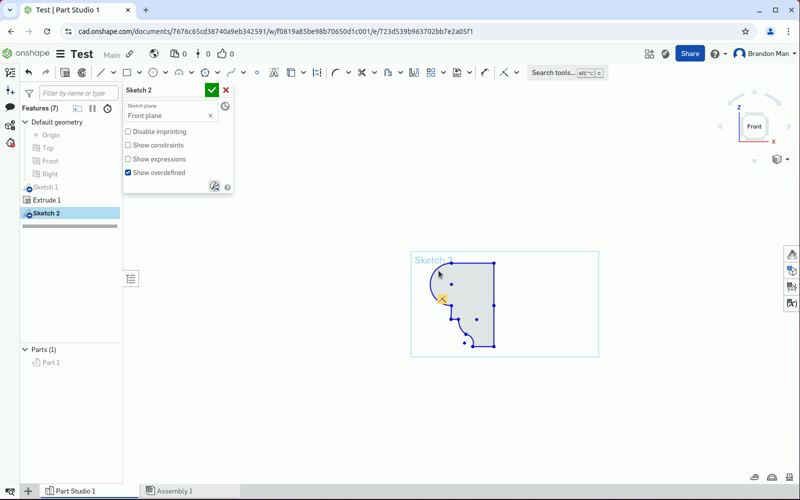
scroll(6)
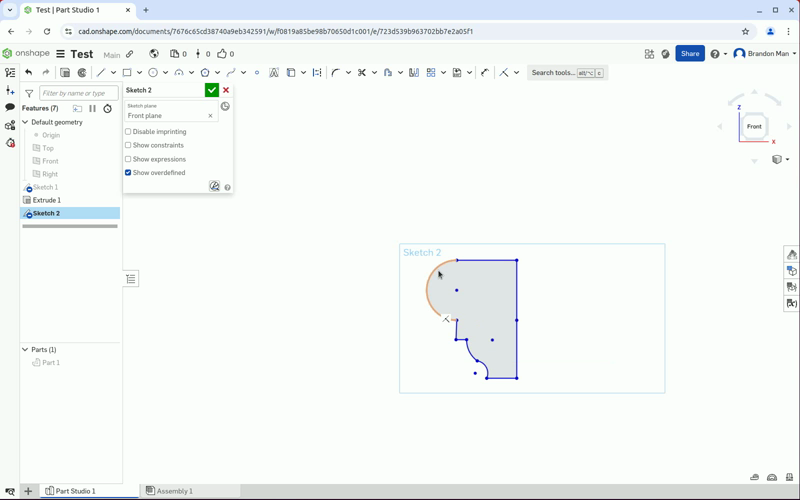
scroll(6)
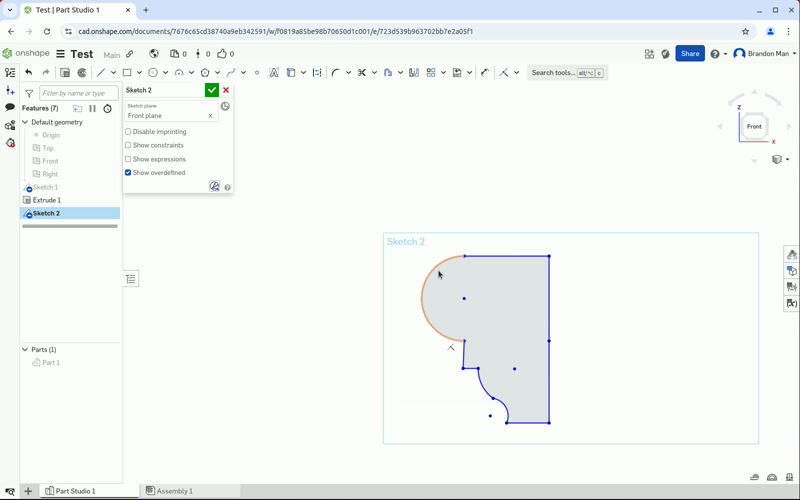
scroll(6)
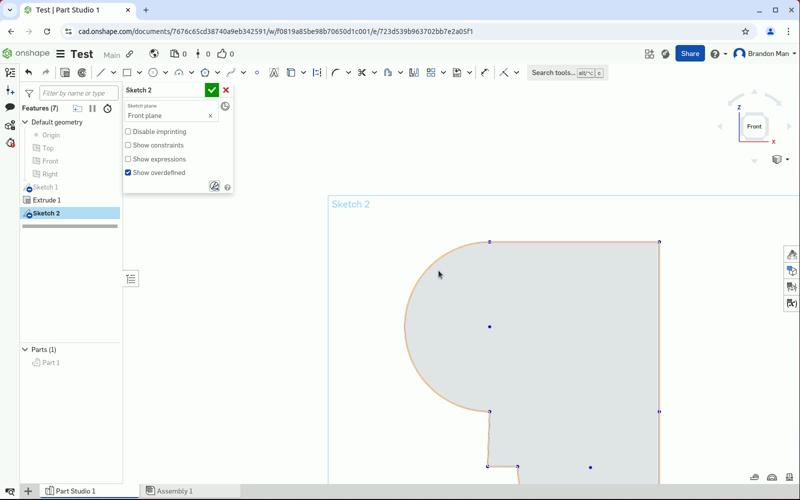
click(438, 270)
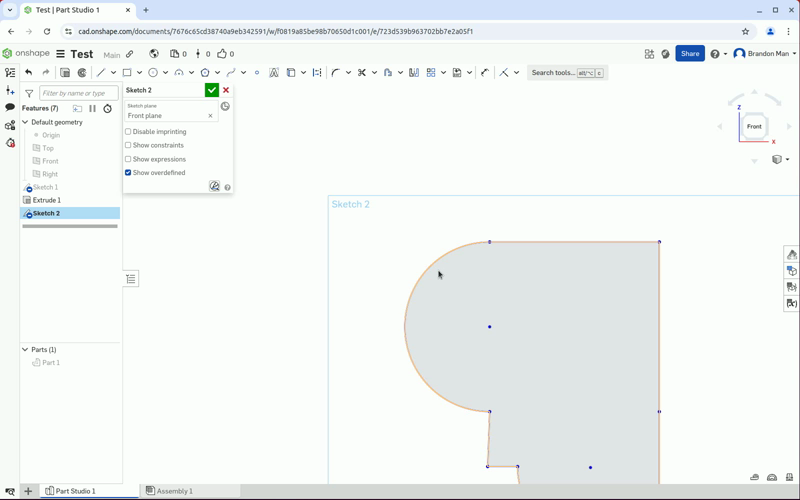
scroll(-6)
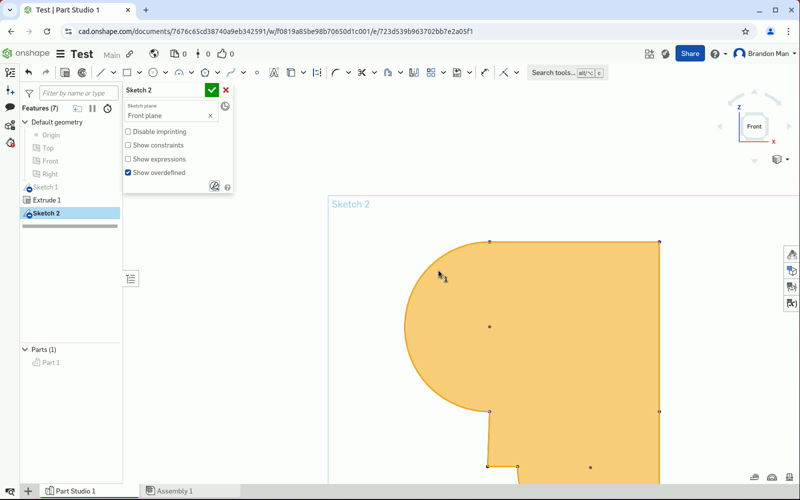
scroll(-6)
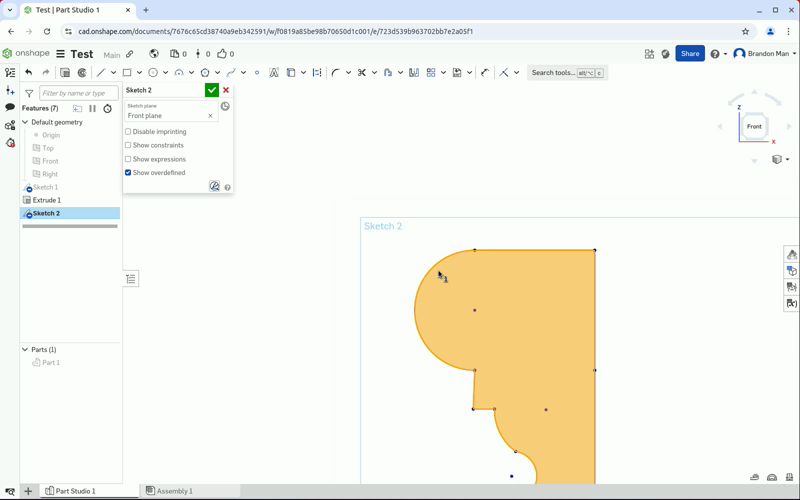
scroll(-6)
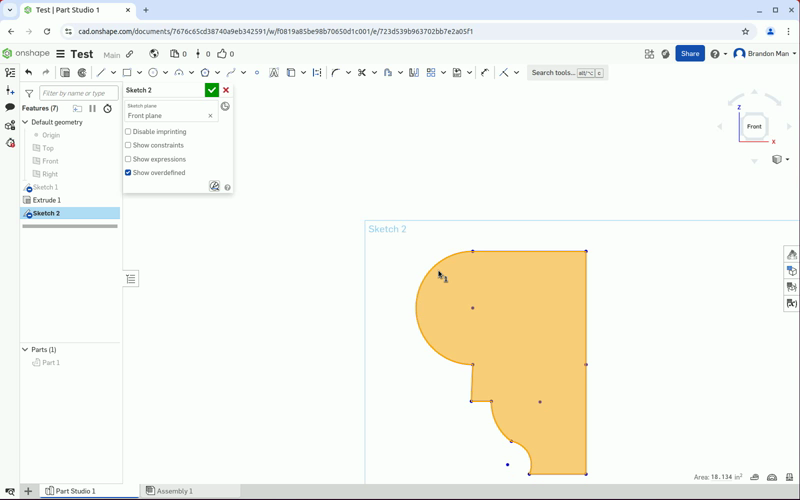
scroll(-6)
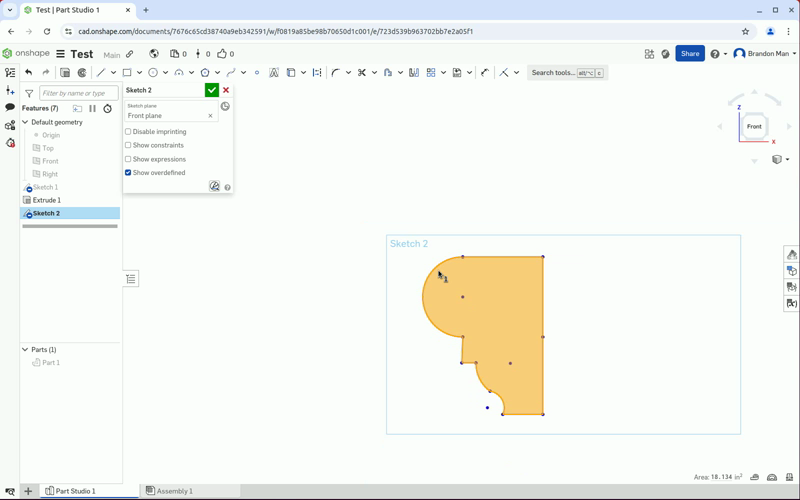
scroll(-6)
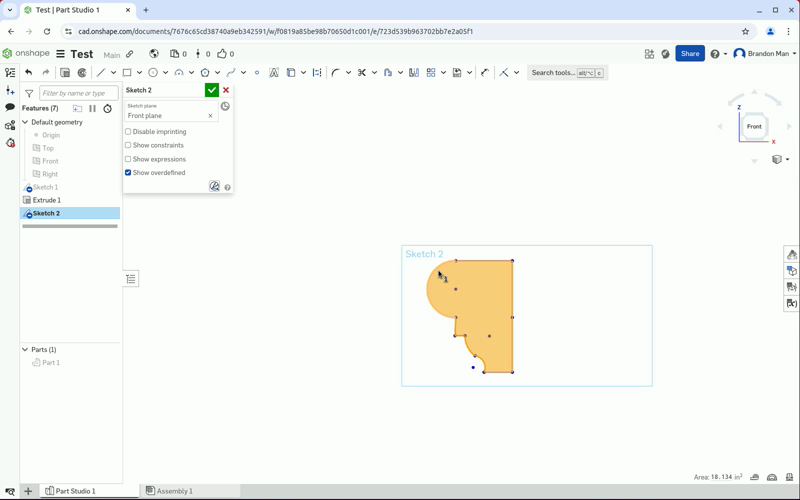
scroll(-6)
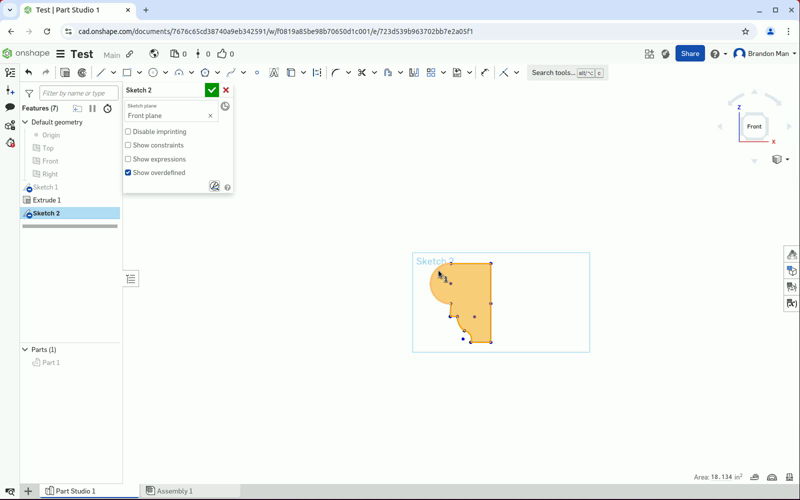
scroll(-6)
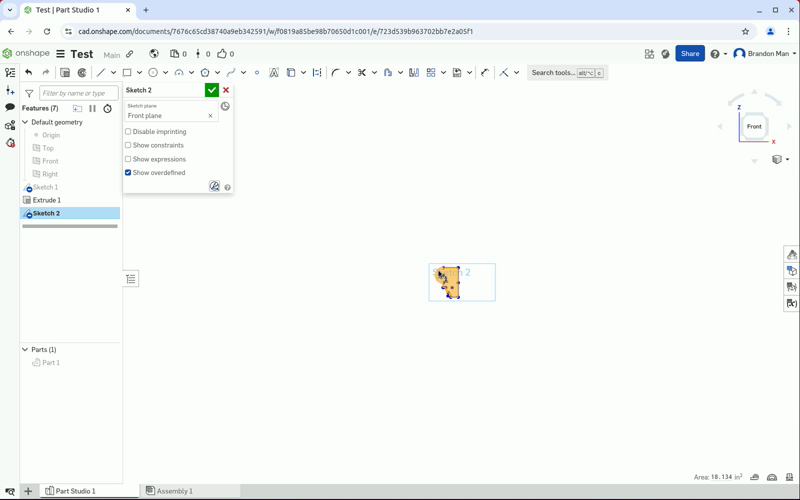
mouse_move(73, 352)
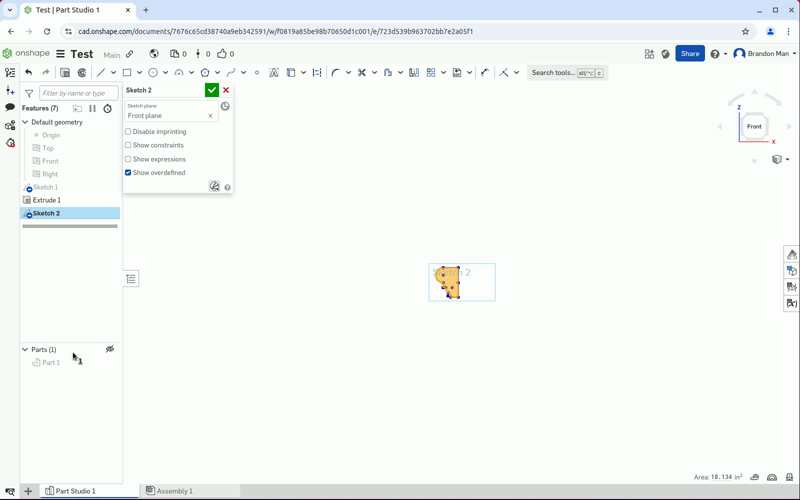
key(shift+y)
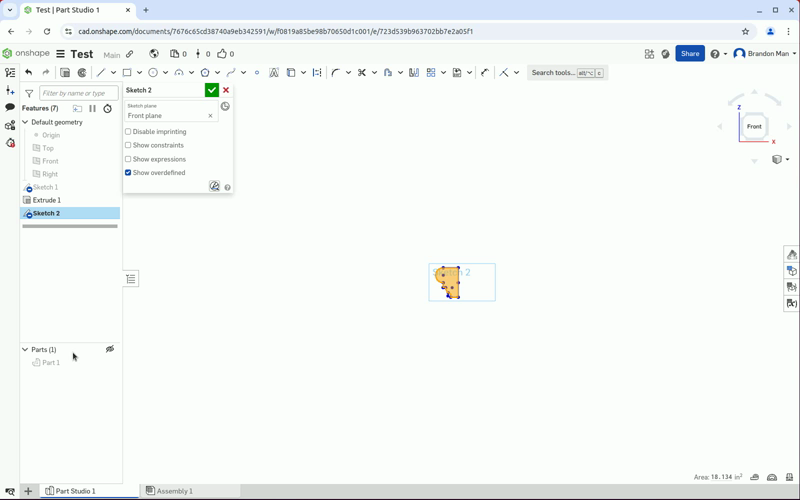
key(shift+e)
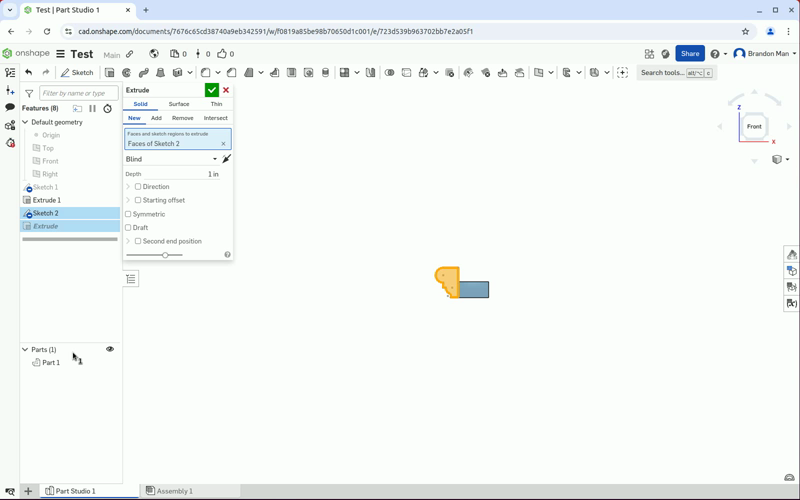
mouse_move(143, 106)
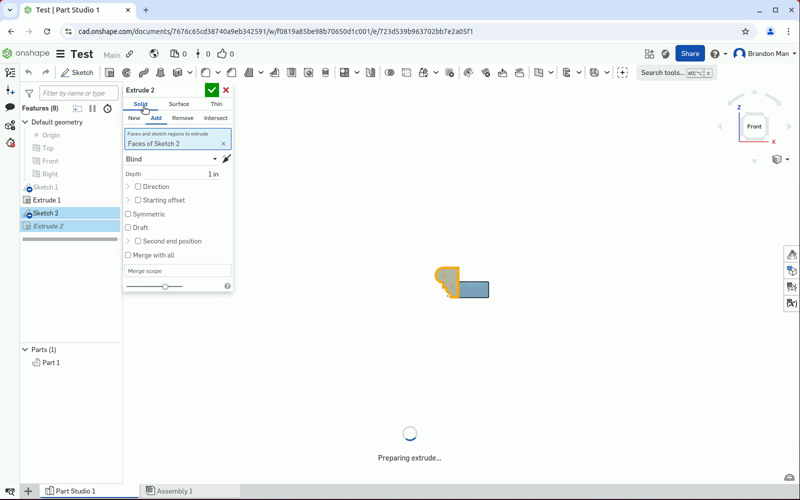
click(143, 106)
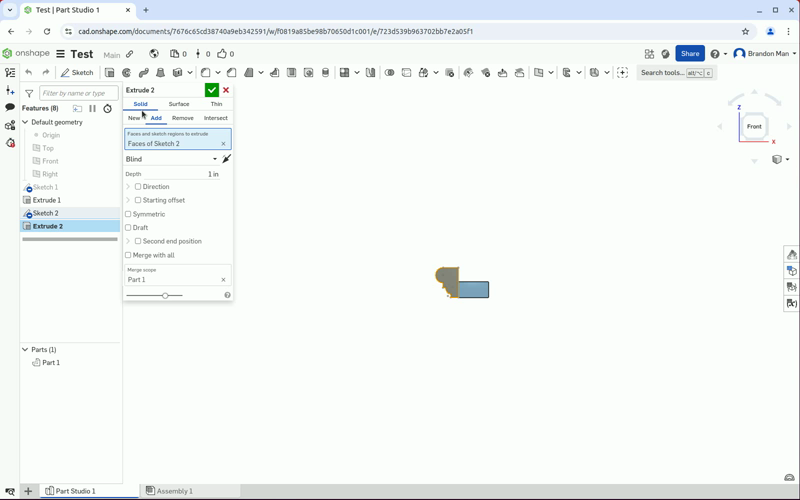
mouse_move(137, 120)
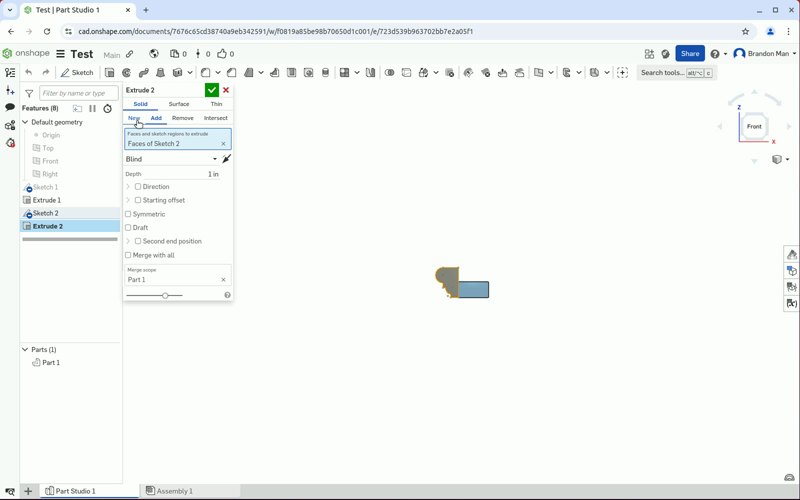
click(137, 120)
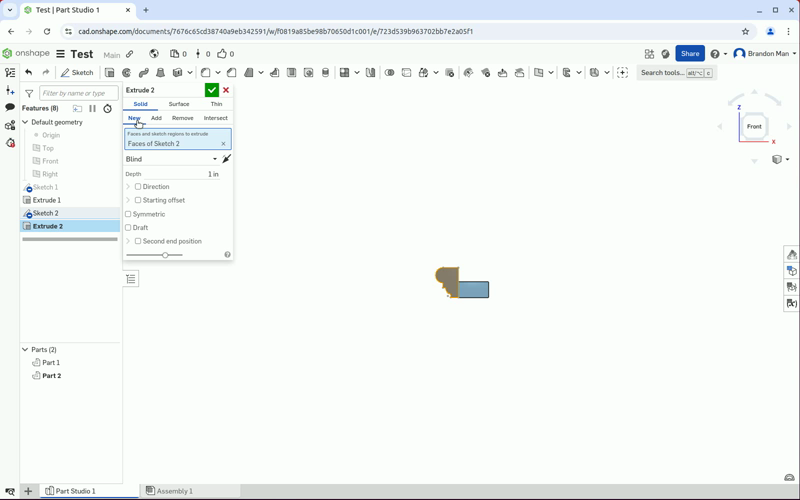
key(tab, 4)
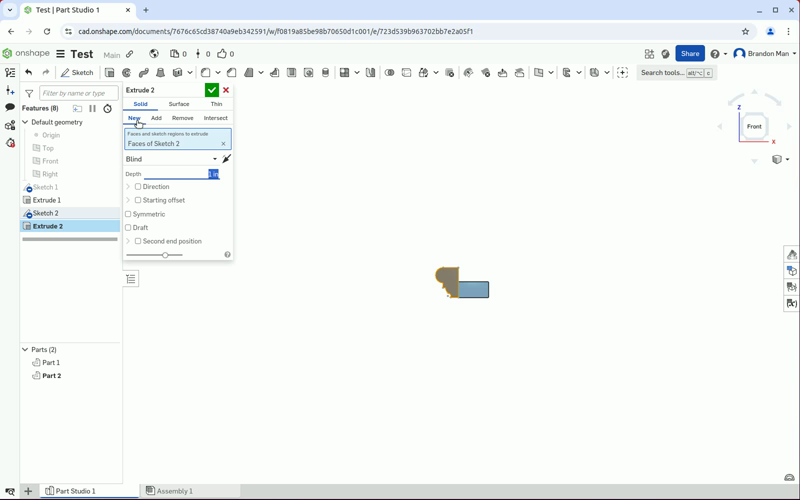
text(23.108)
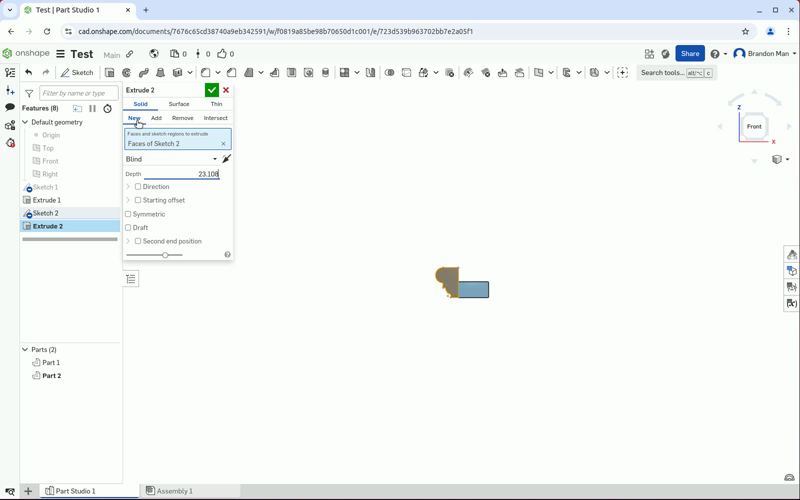
key(enter)
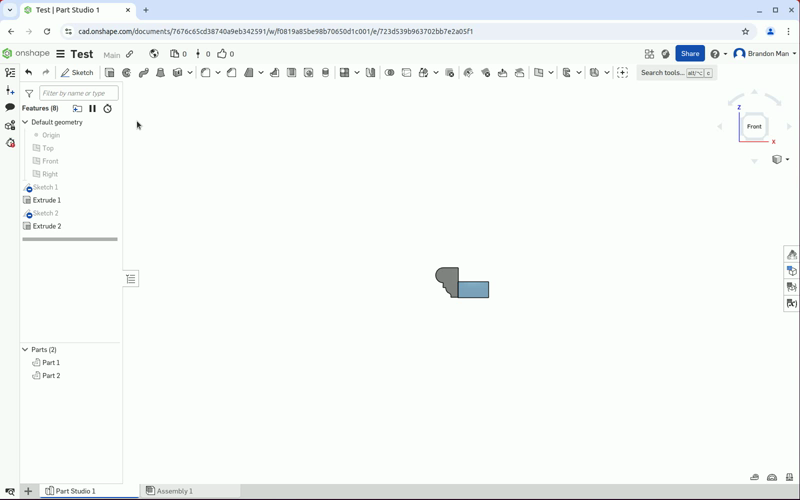
key(shift+h)
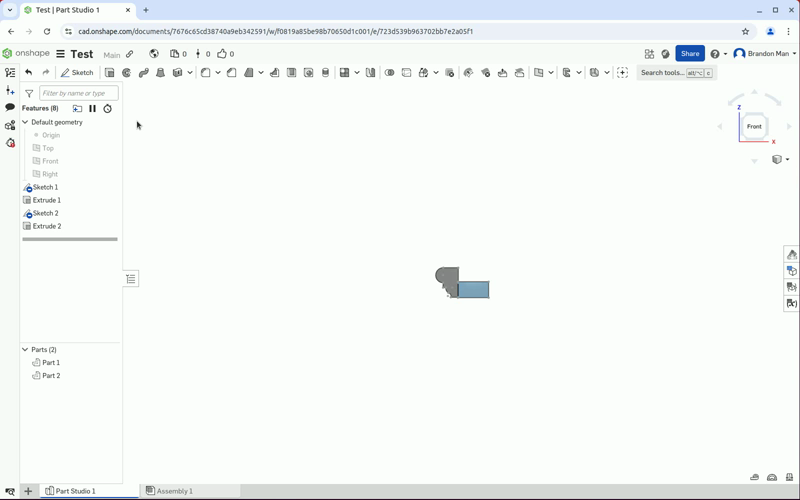
key(shift+h)
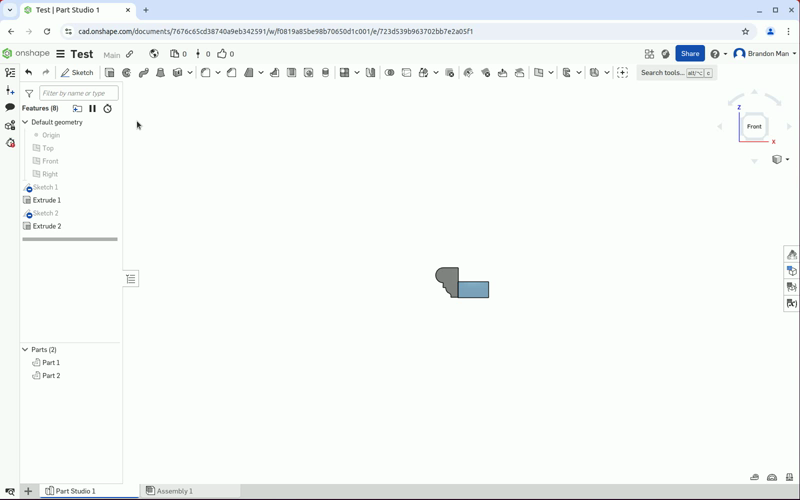
mouse_move(73, 189)
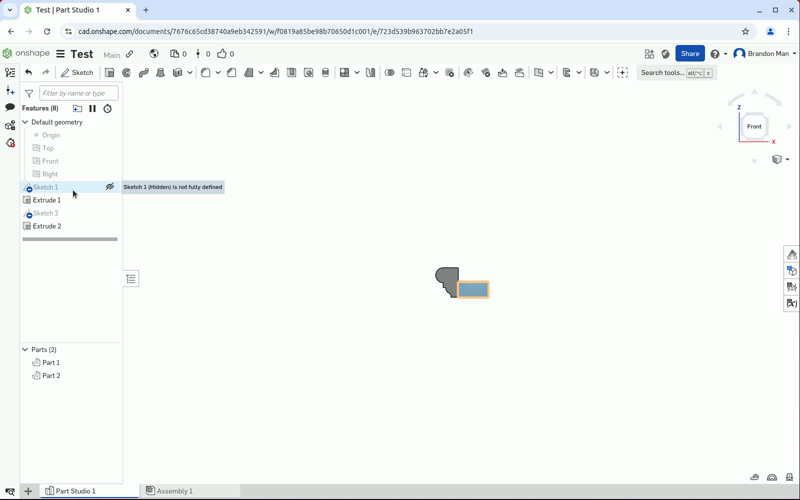
click(73, 189)
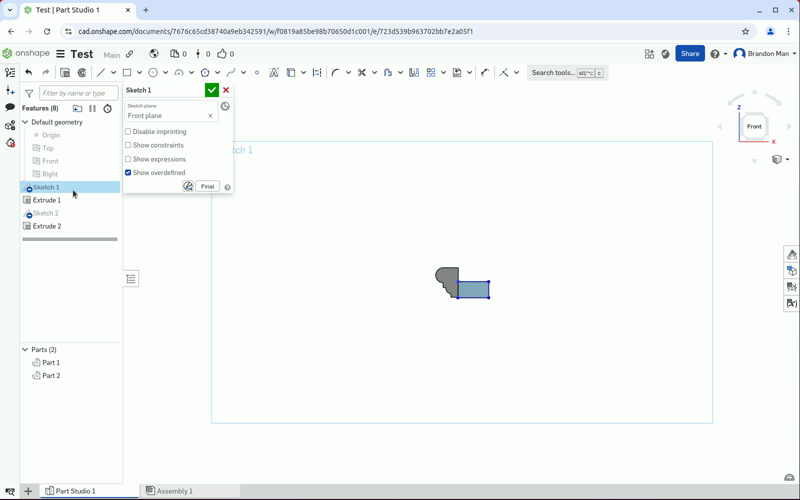
mouse_move(229, 92)
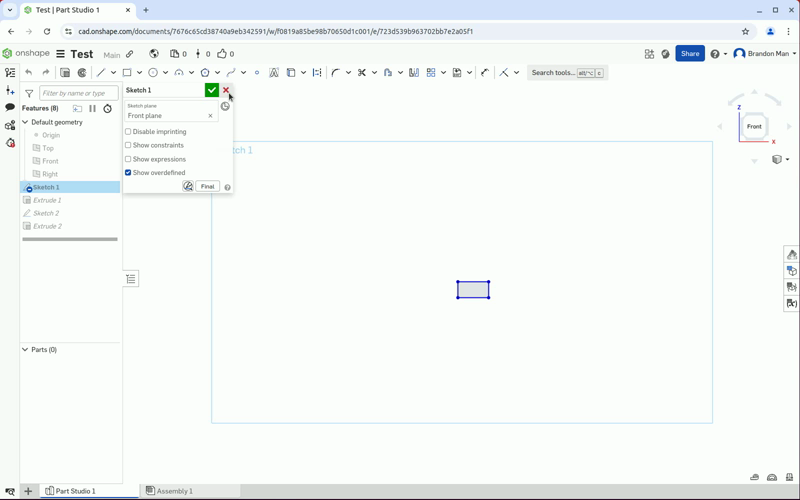
click(229, 92)
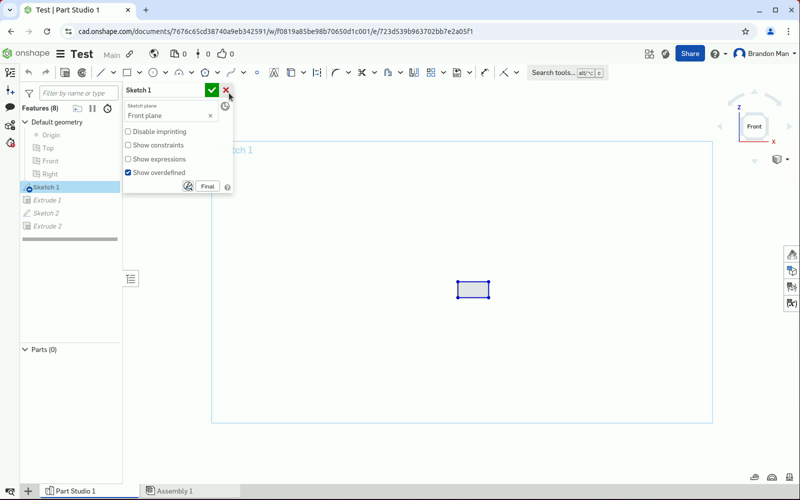
key(shift+s)
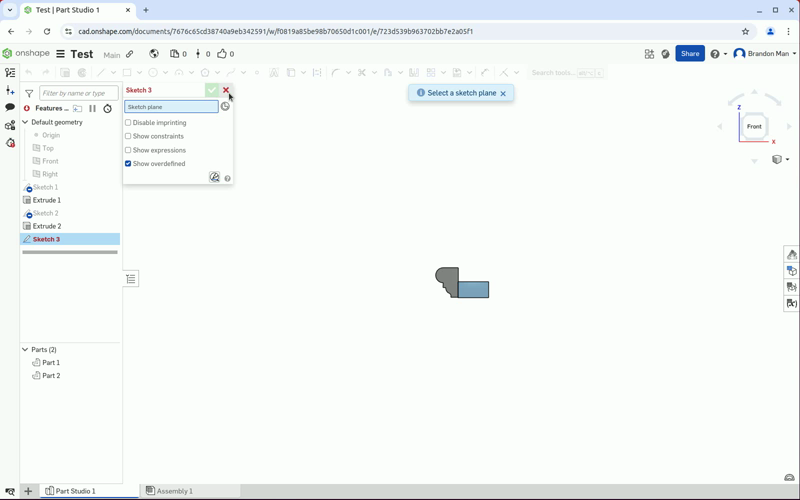
mouse_move(73, 163)
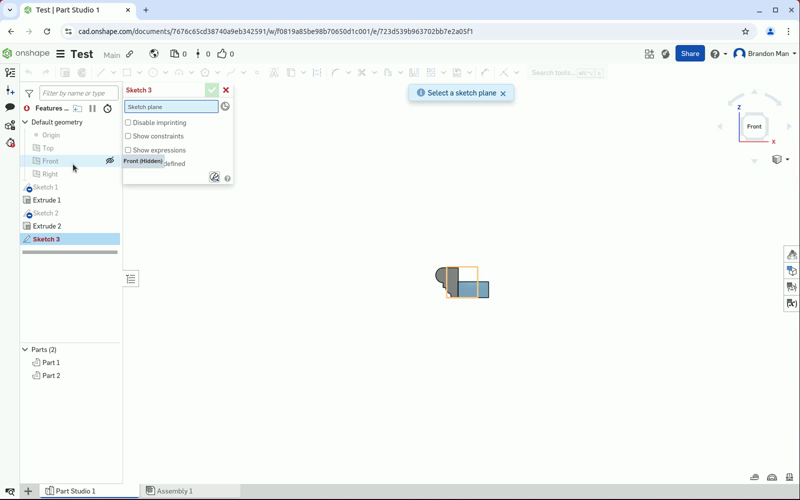
click(73, 163)
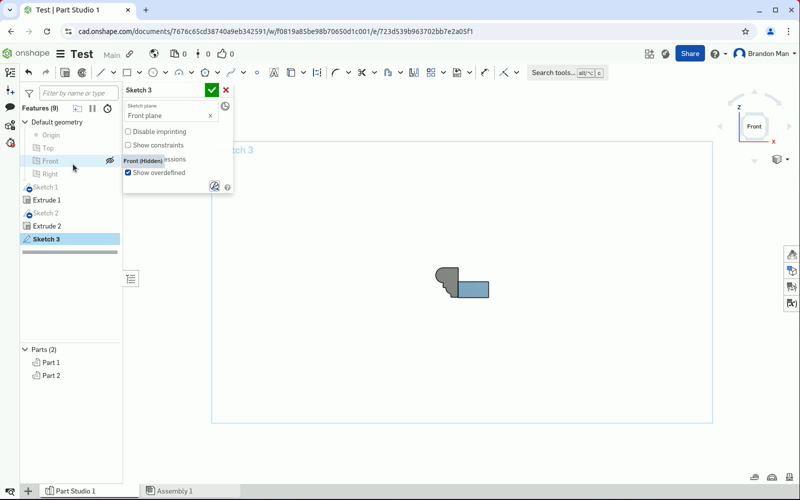
mouse_move(73, 352)
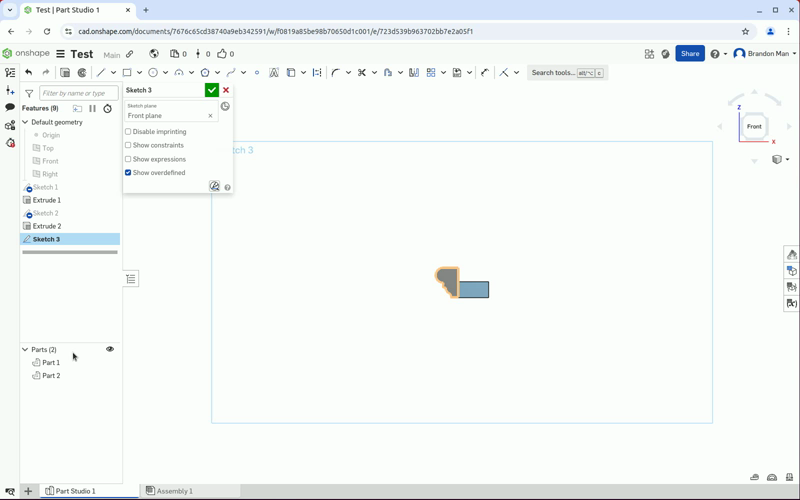
key(y)
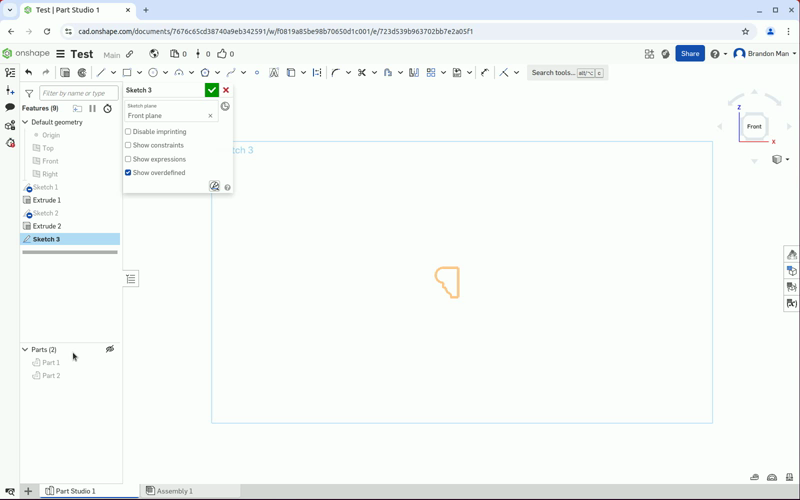
key(l)
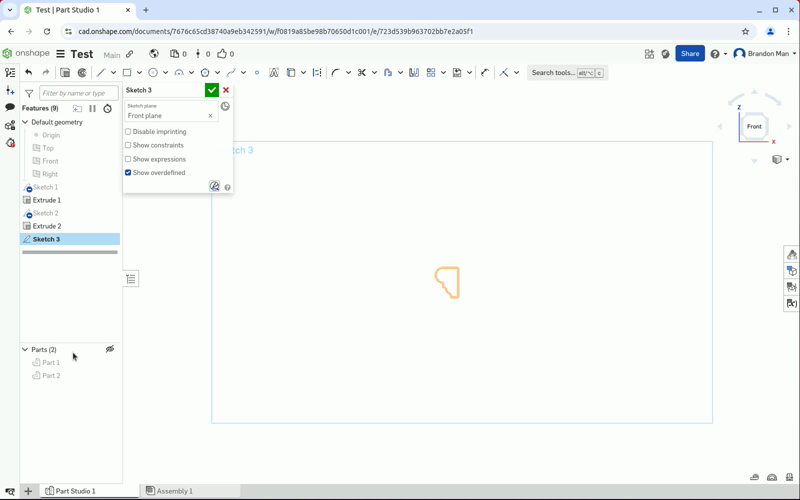
key_down(shift)
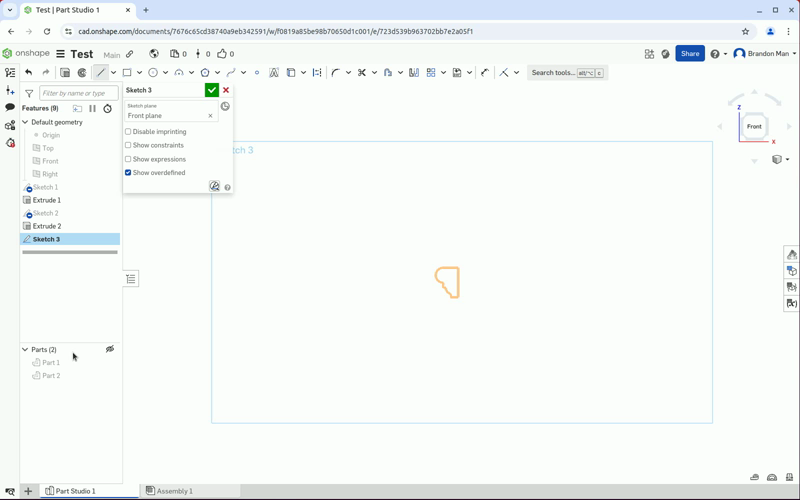
mouse_move(457, 282)
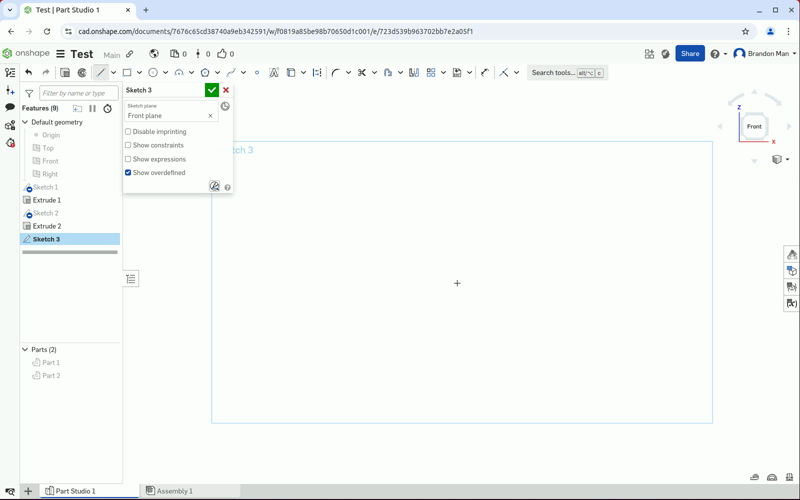
click(457, 282)
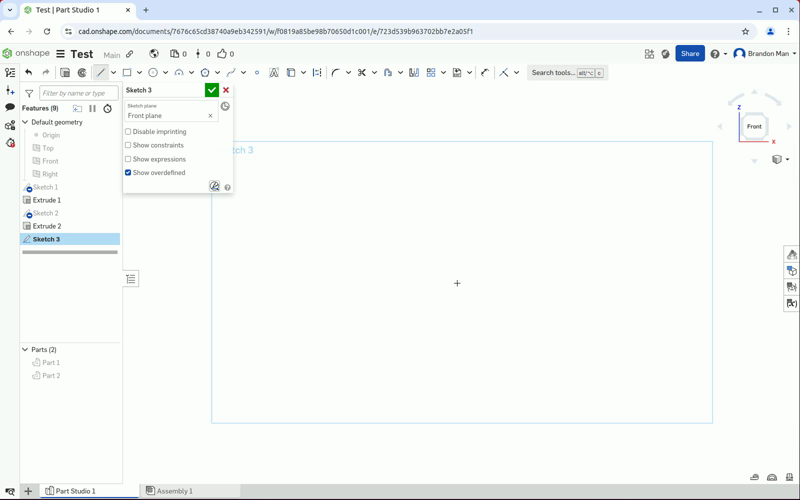
key_up(shift)
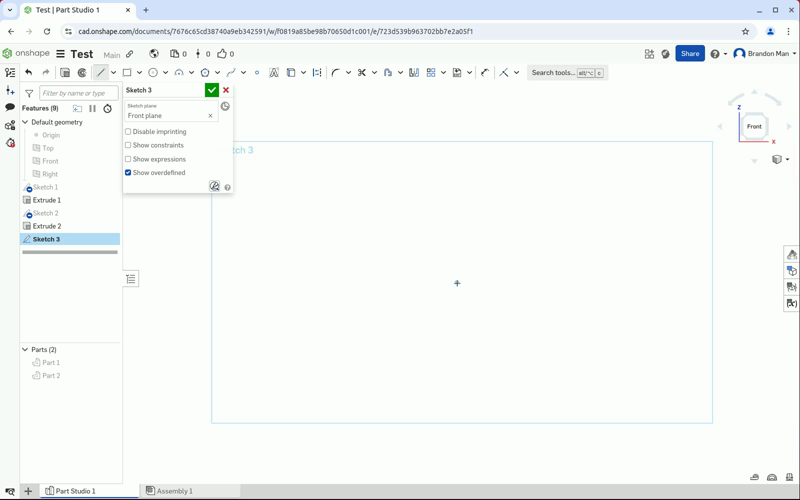
key_down(shift)
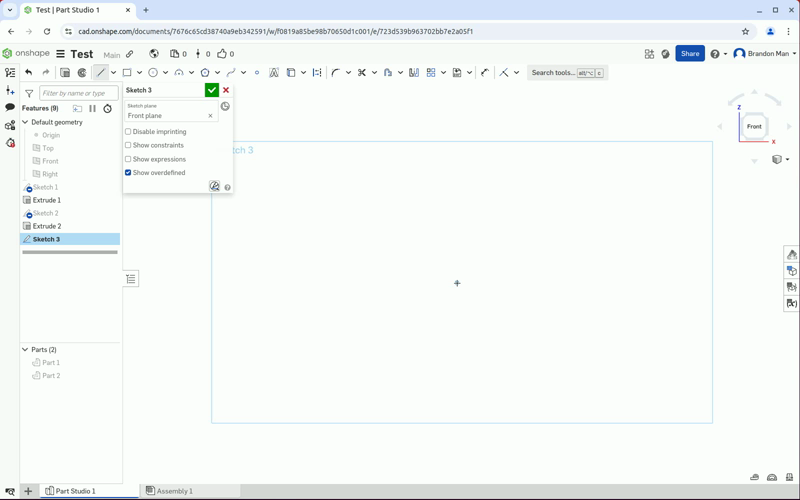
mouse_move(487, 282)
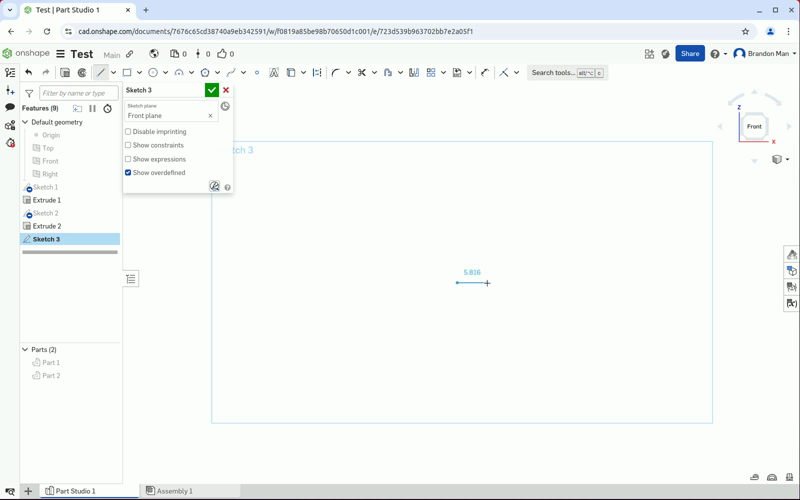
mouse_move(486, 282)
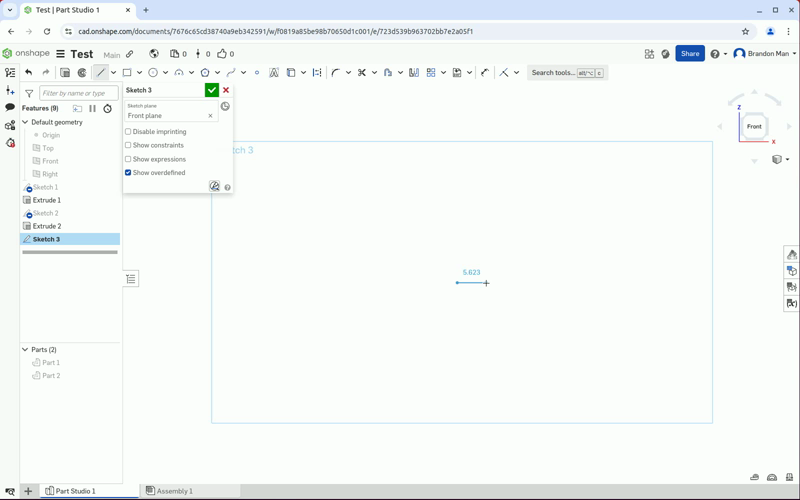
click(486, 282)
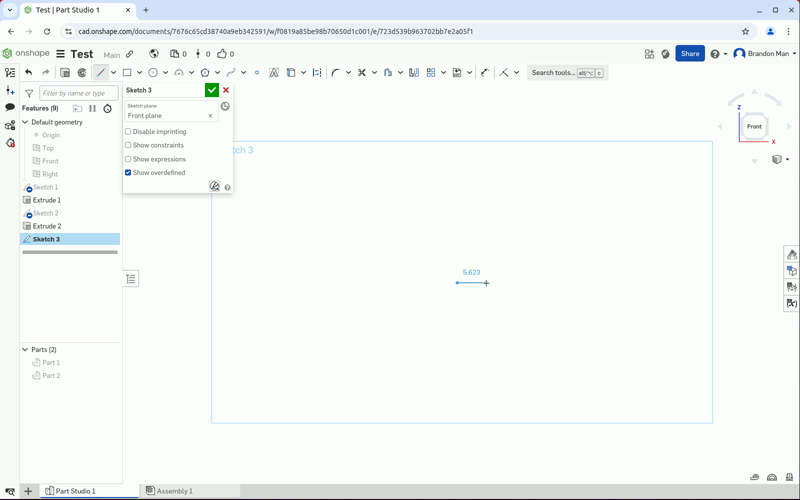
key_up(shift)
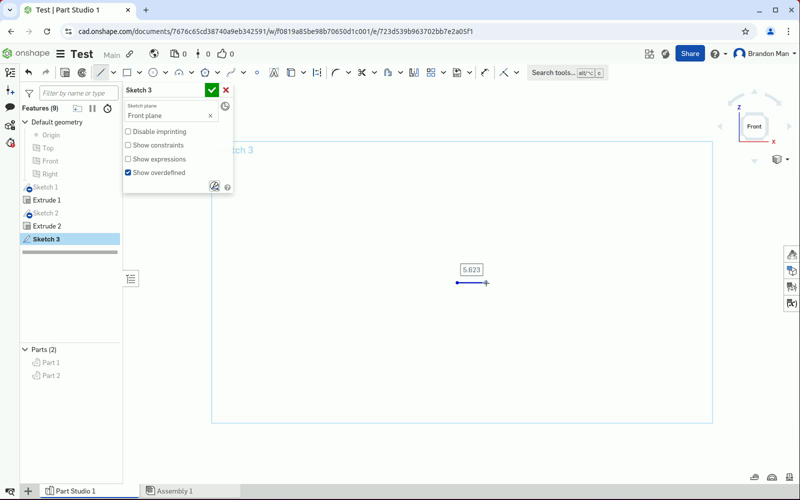
key_down(shift)
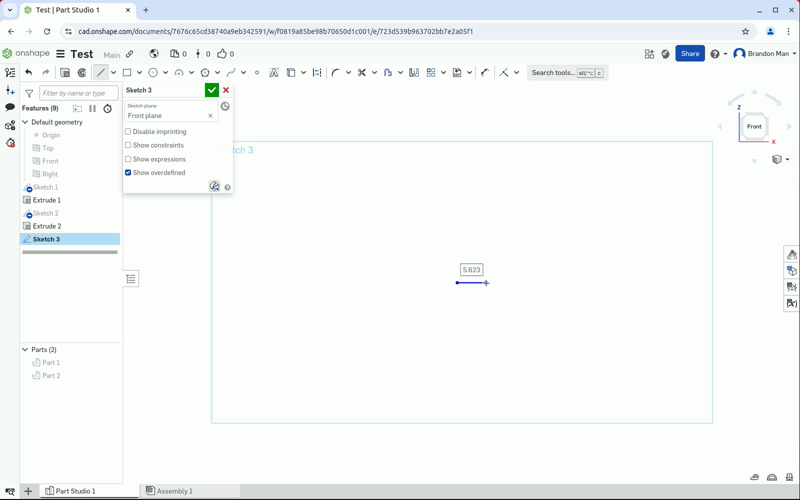
mouse_move(516, 282)
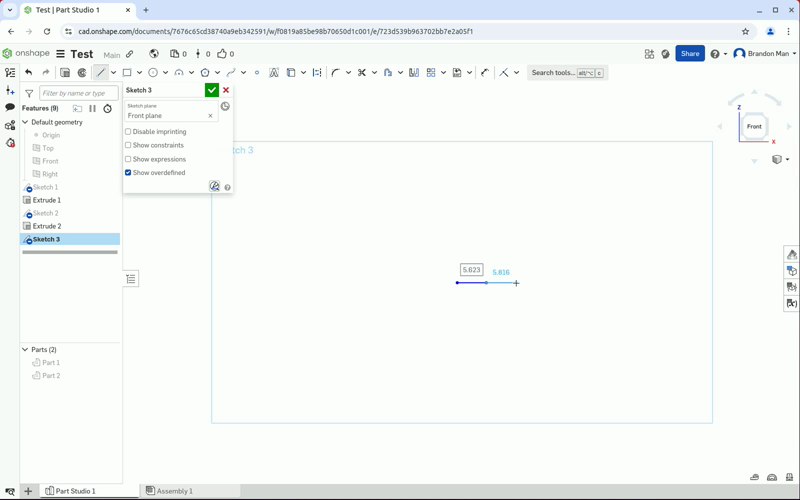
mouse_move(486, 268)
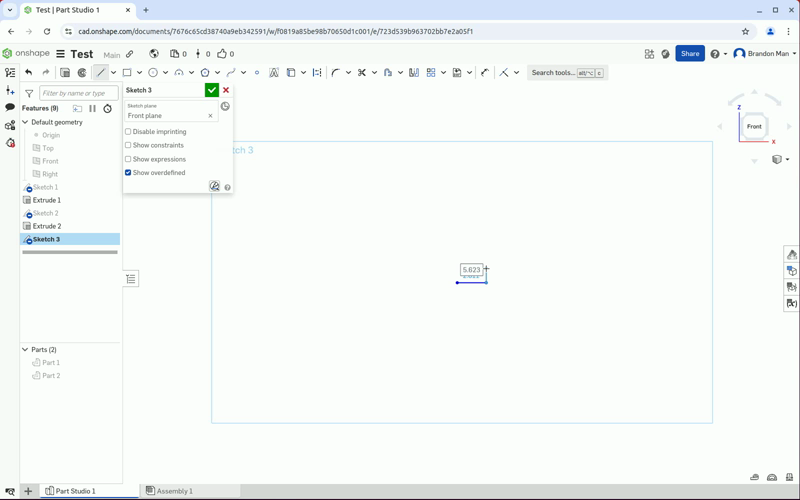
click(486, 268)
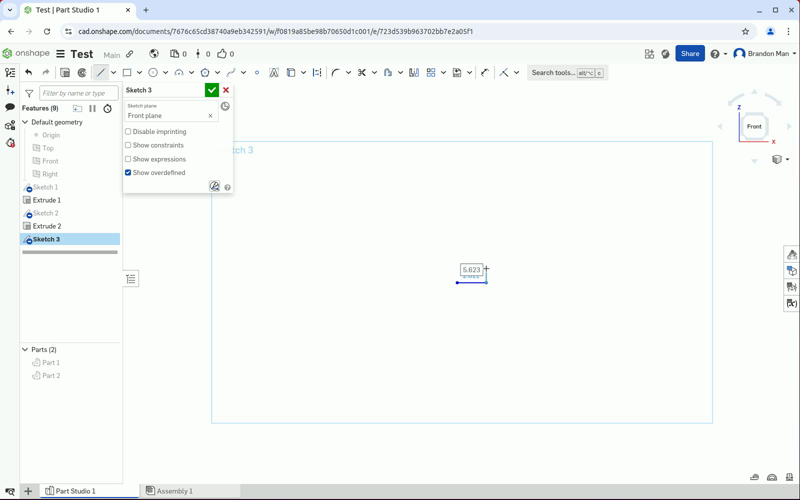
key_up(shift)
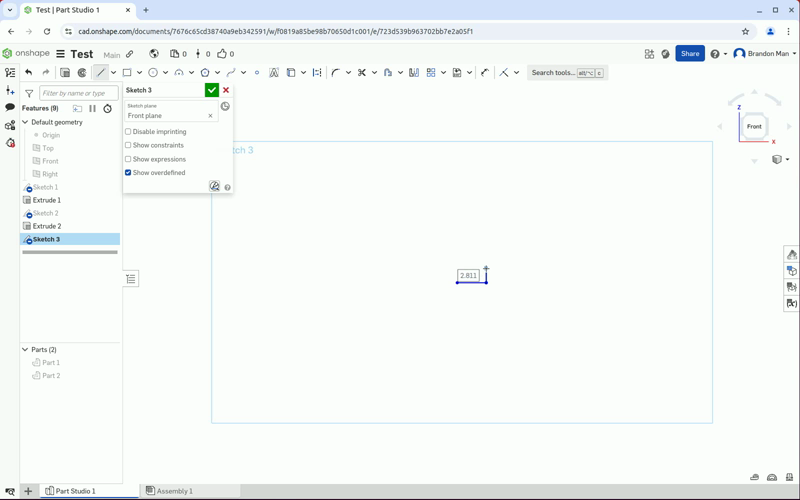
key_down(shift)
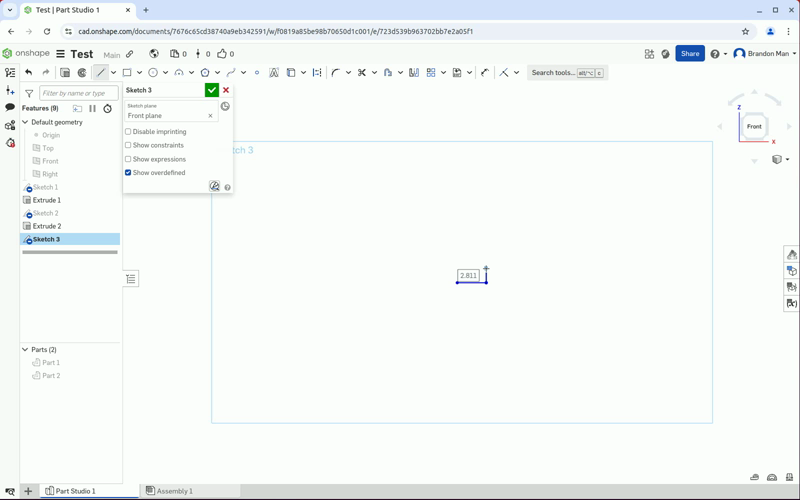
mouse_move(516, 268)
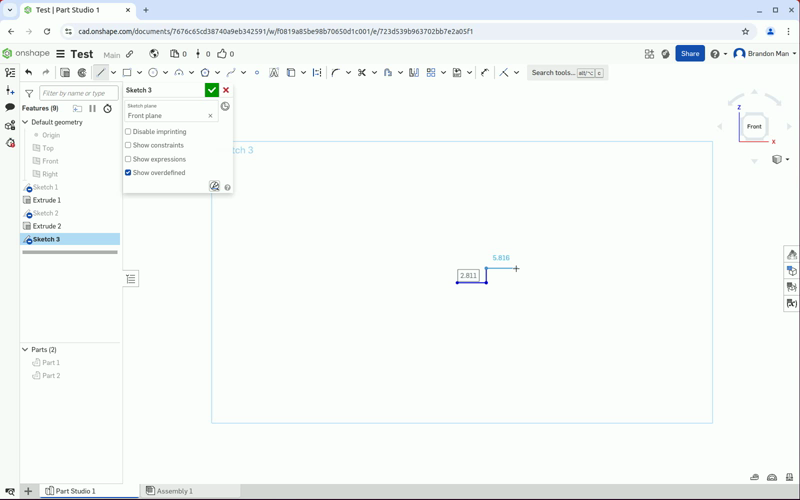
mouse_move(457, 268)
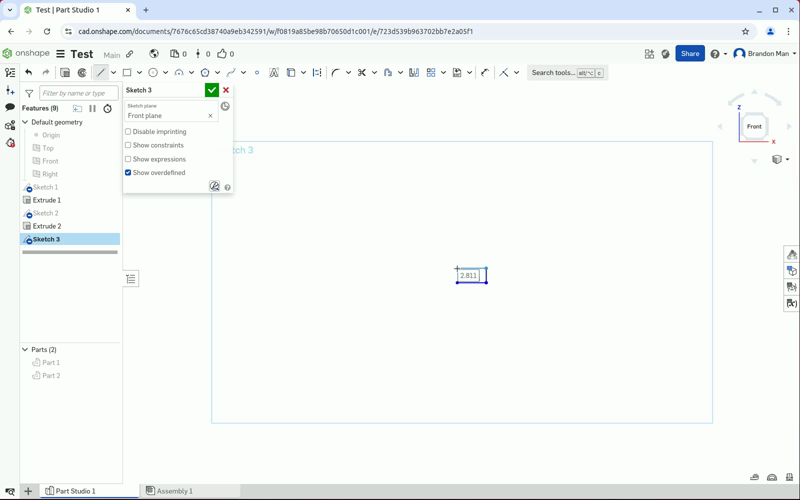
click(457, 268)
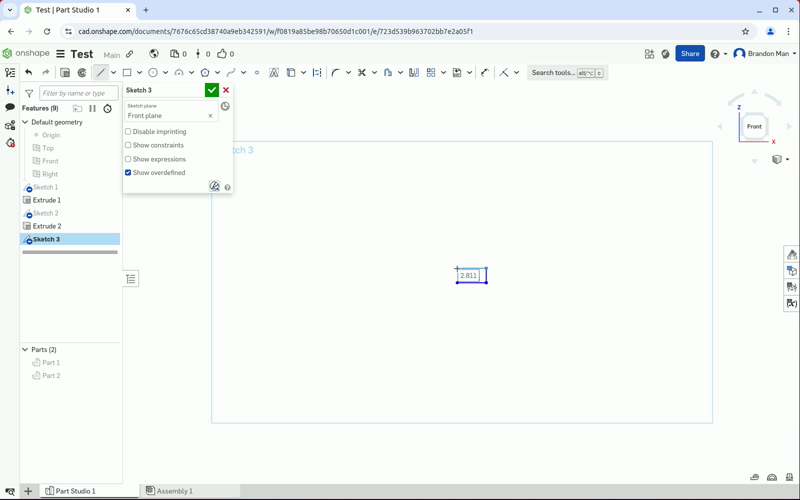
key_up(shift)
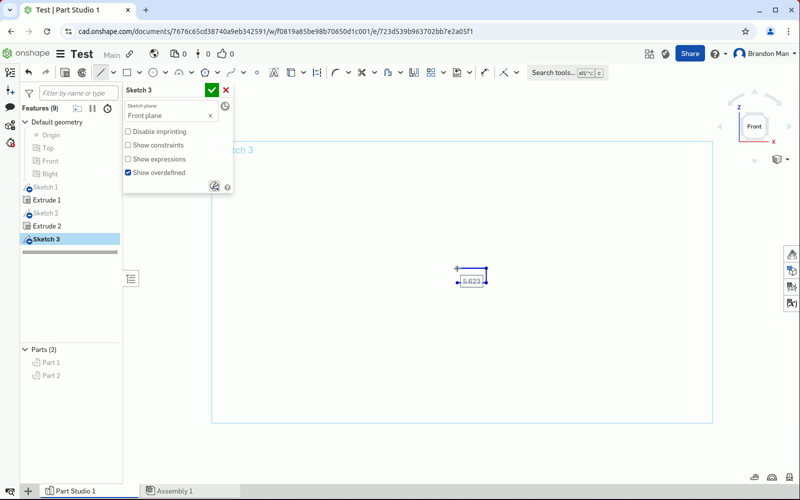
mouse_move(487, 268)
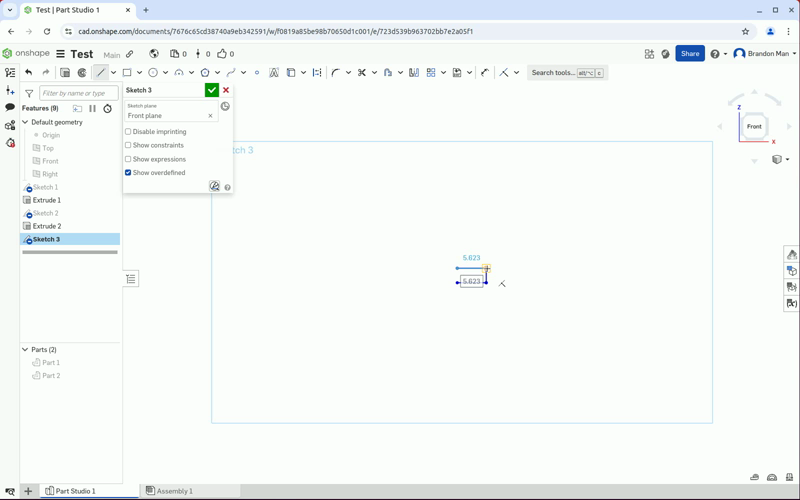
key_down(shift)
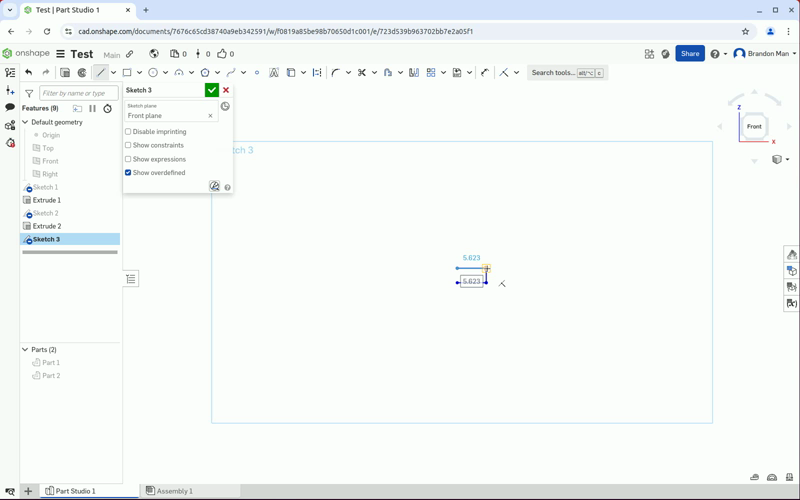
mouse_move(457, 282)
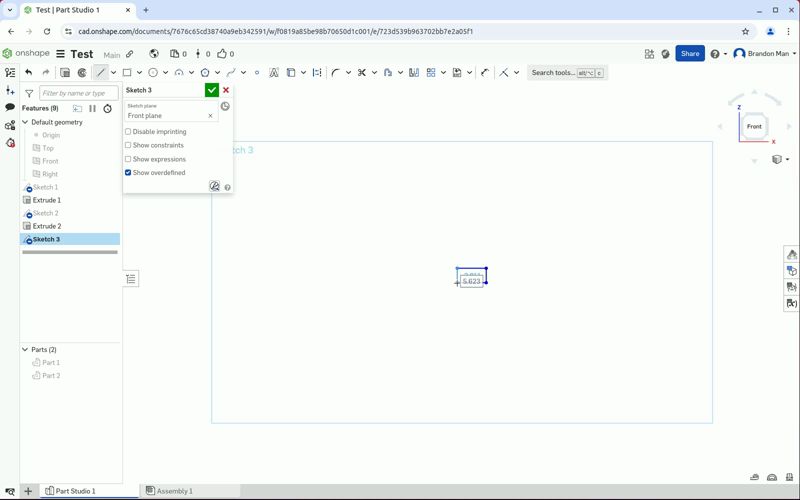
key_up(shift)
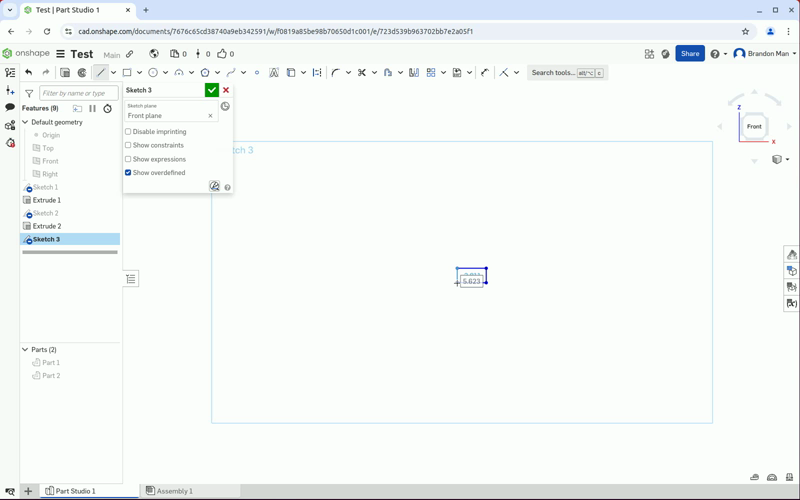
click(457, 282)
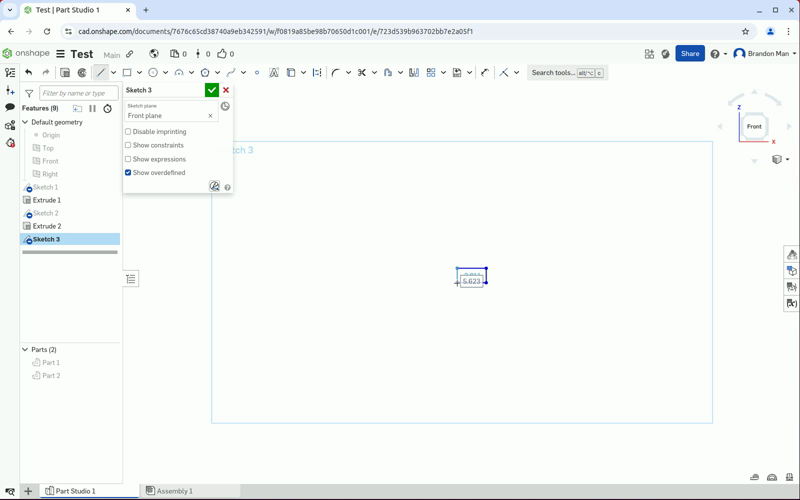
key(esc)
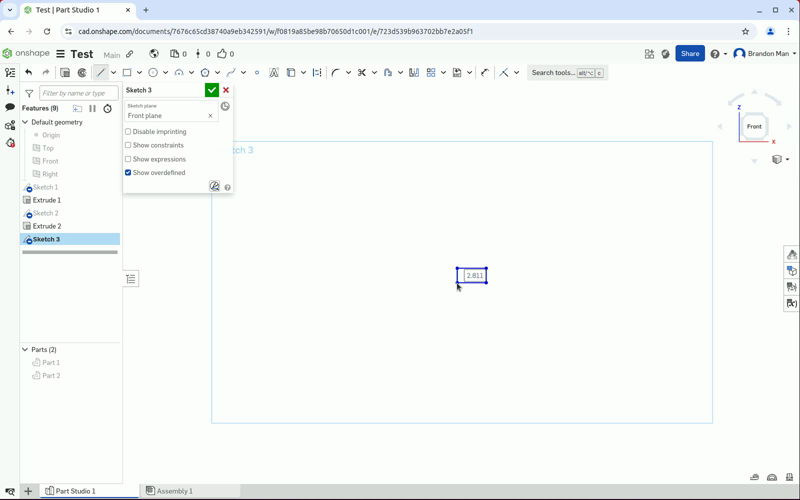
mouse_move(470, 274)
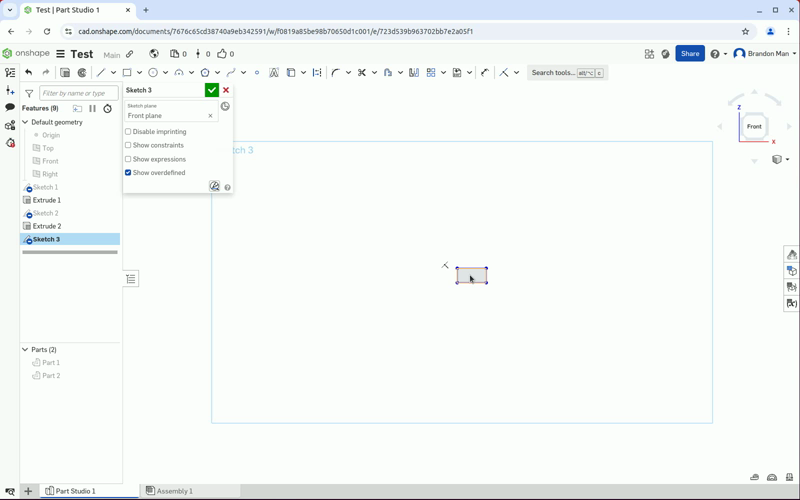
scroll(6)
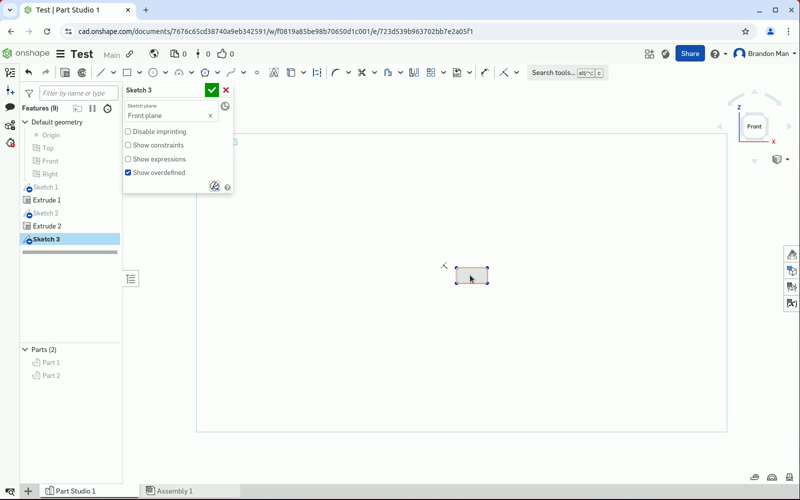
scroll(6)
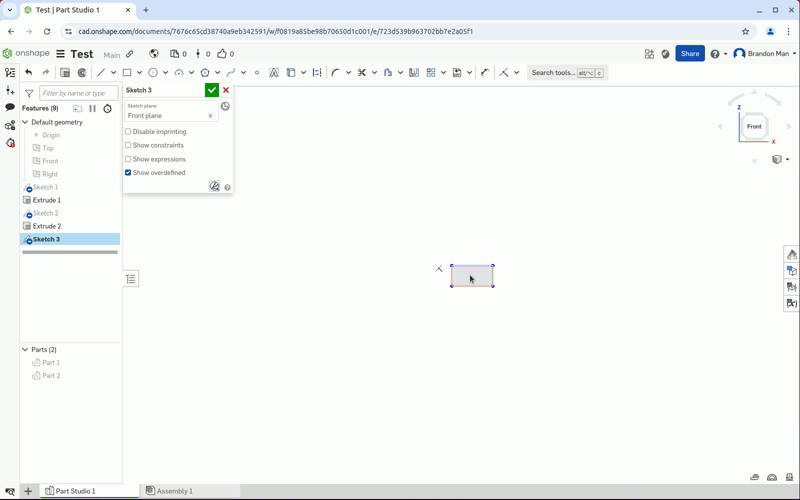
scroll(6)
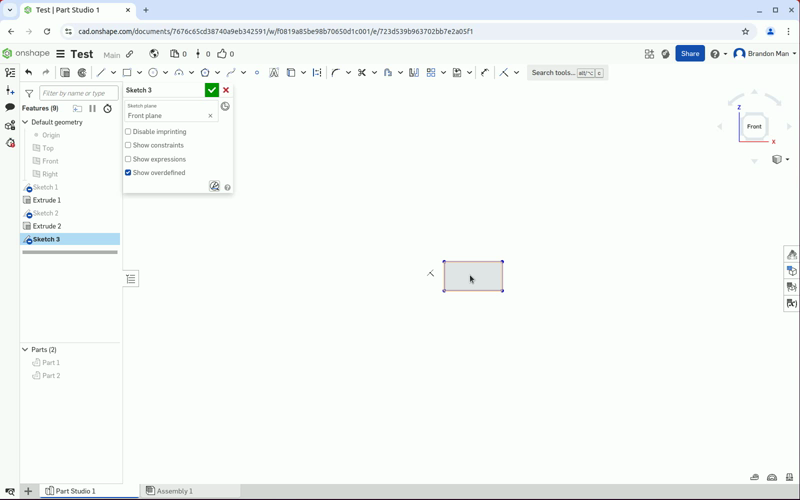
scroll(6)
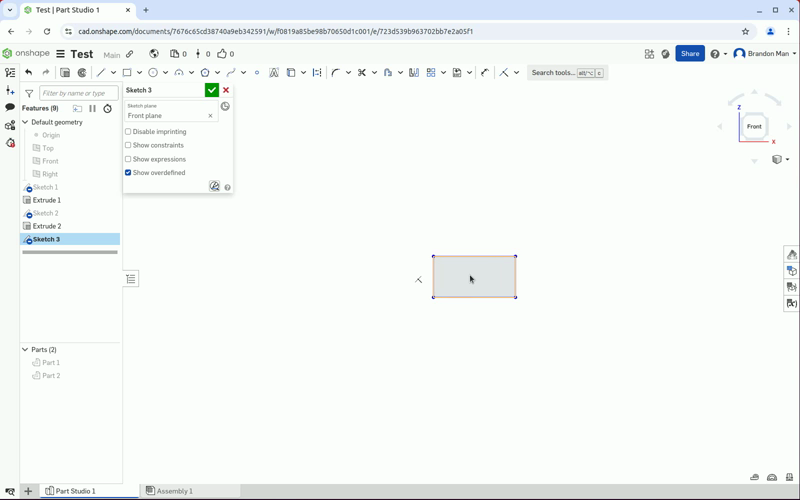
scroll(6)
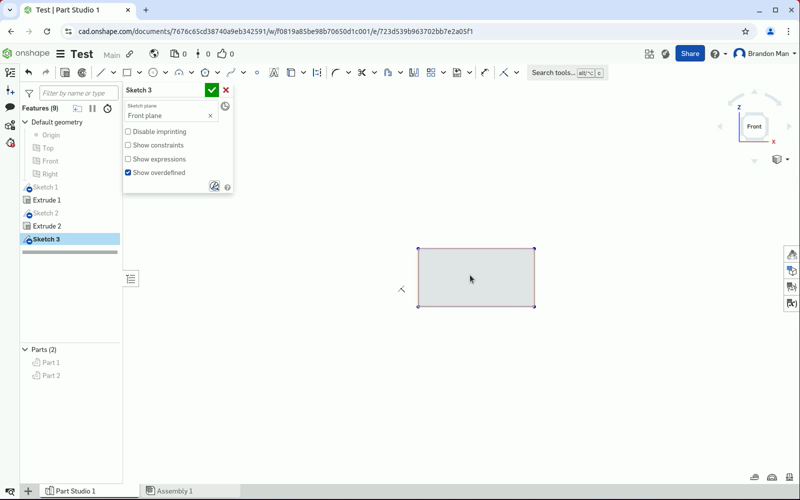
scroll(6)
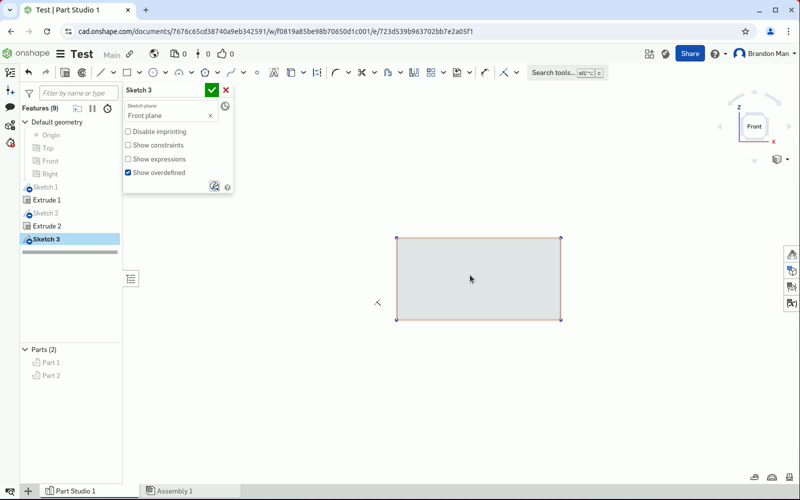
scroll(6)
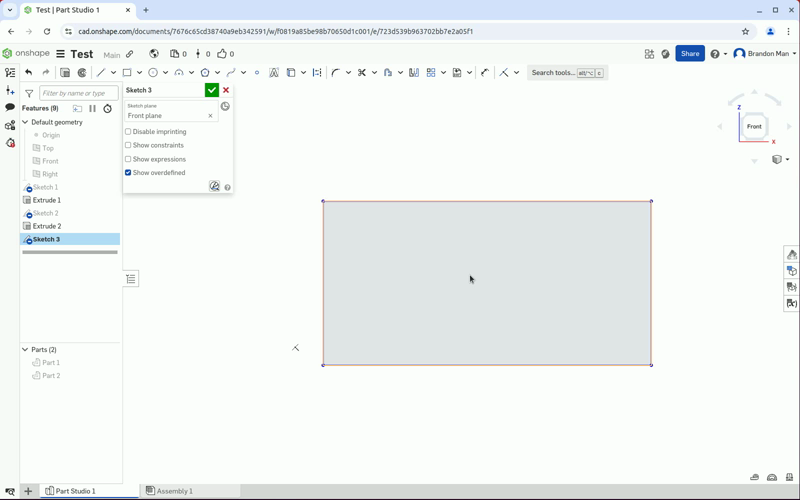
click(470, 274)
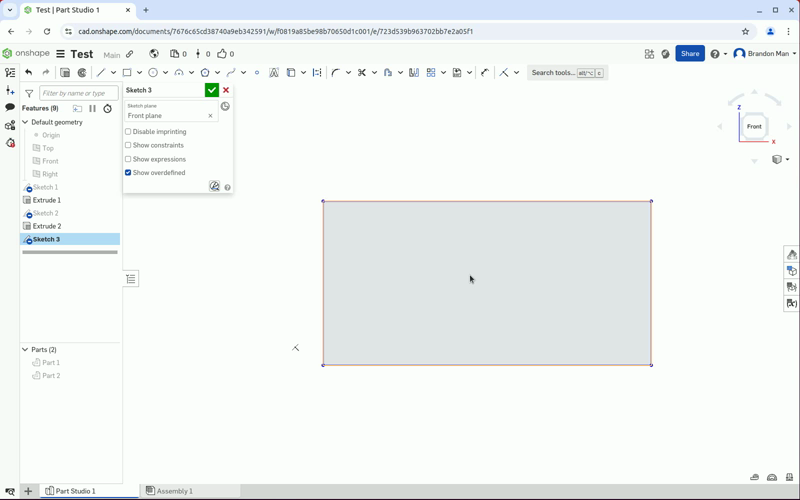
scroll(-6)
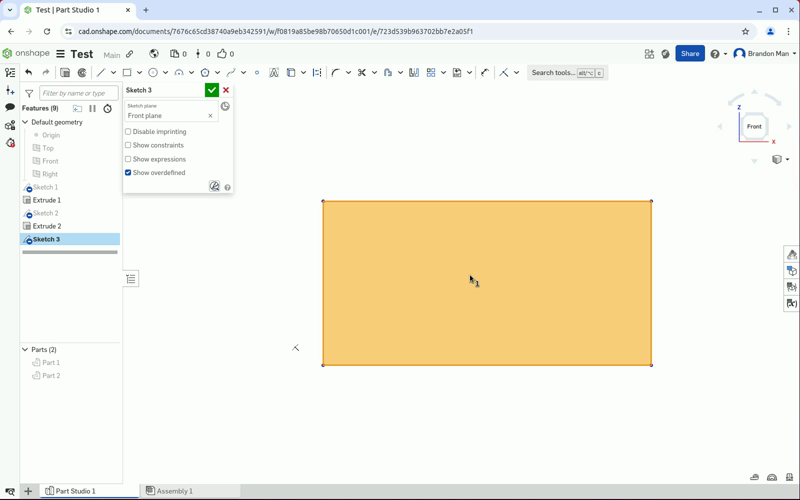
scroll(-6)
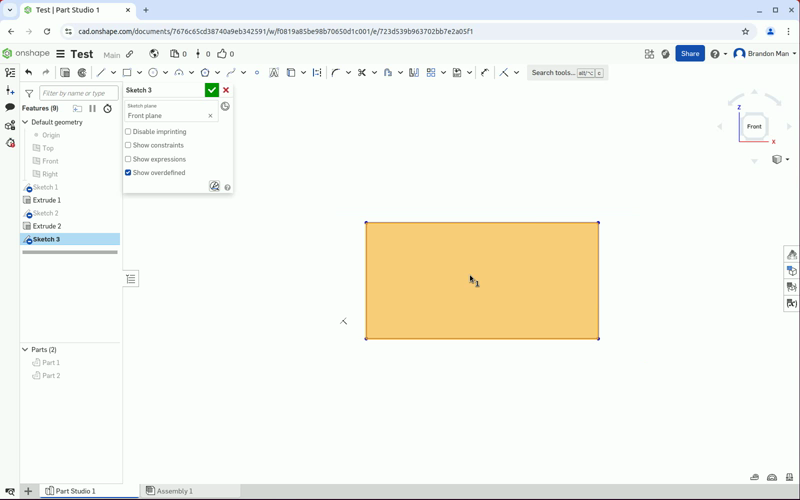
scroll(-6)
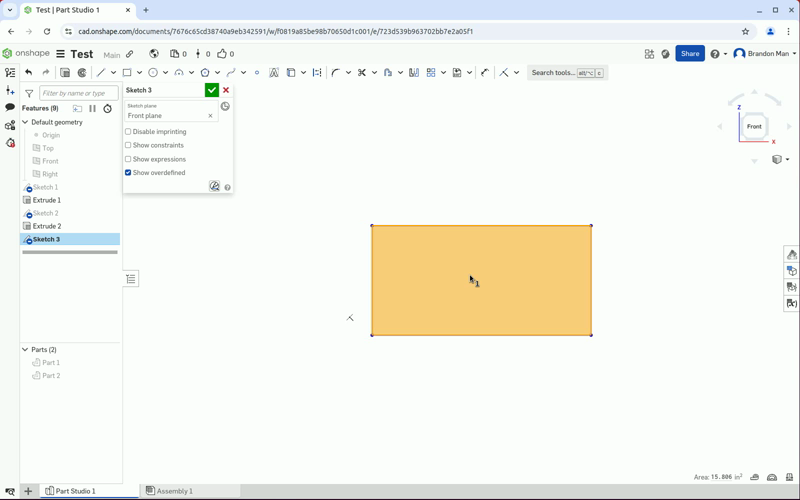
scroll(-6)
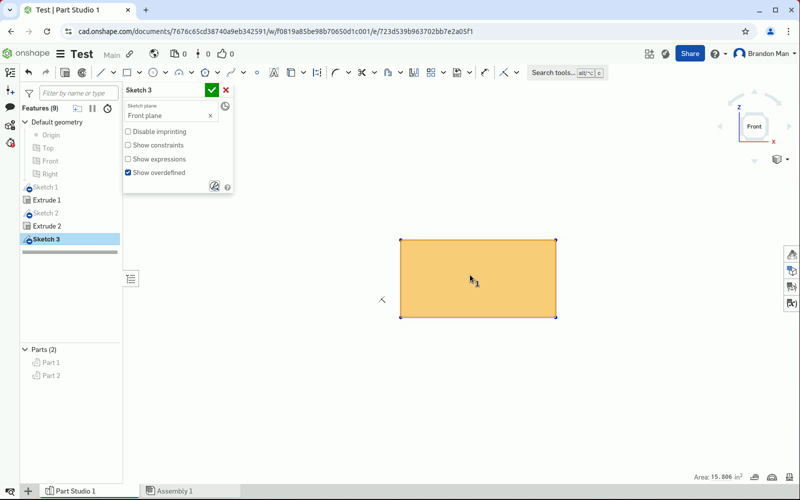
scroll(-6)
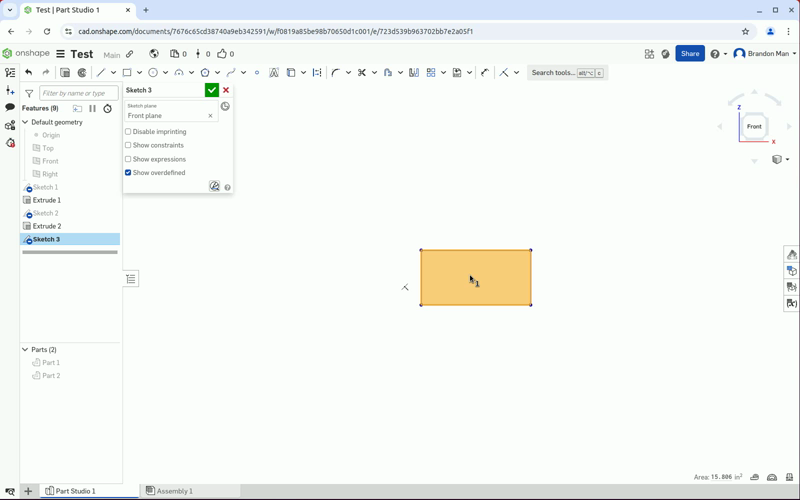
scroll(-6)
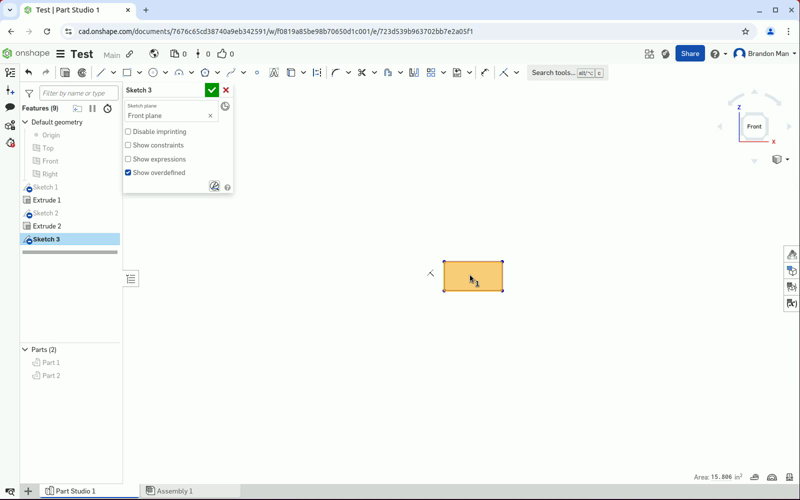
scroll(-6)
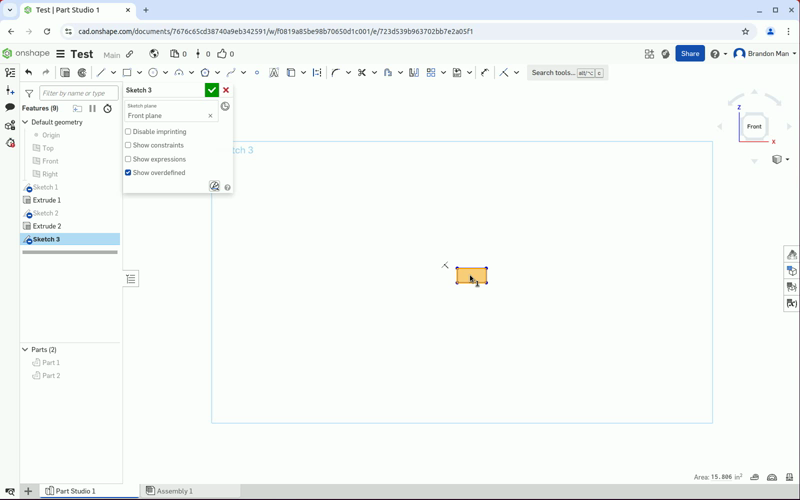
mouse_move(73, 352)
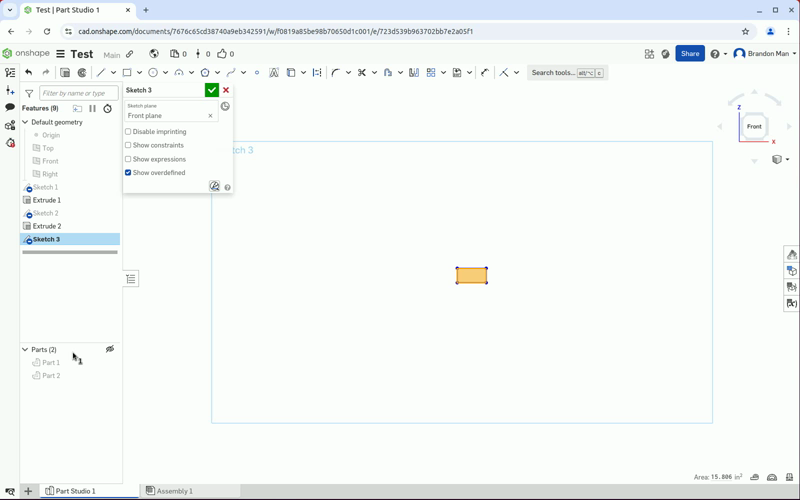
key(shift+y)
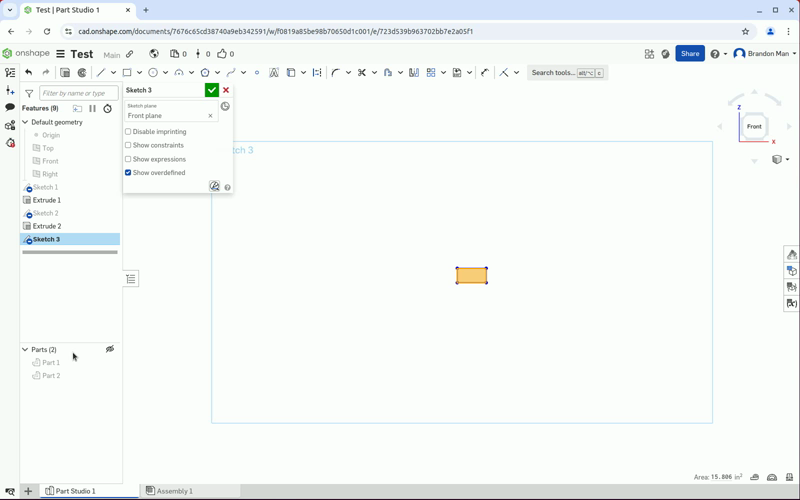
key(shift+e)
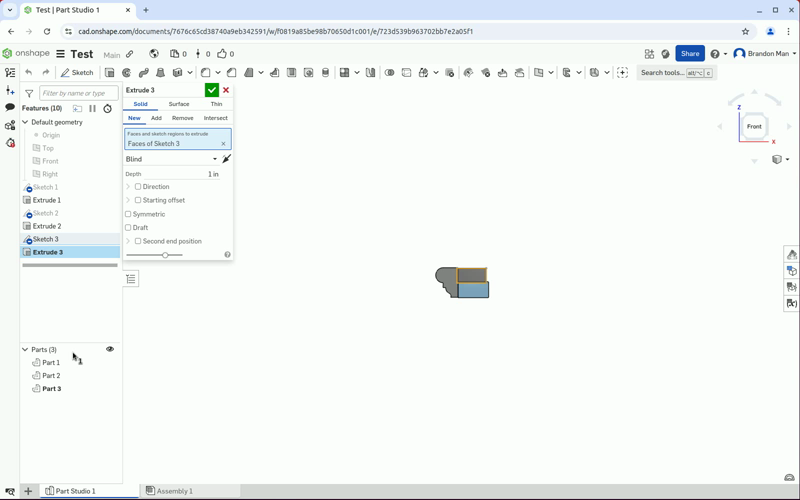
mouse_move(143, 106)
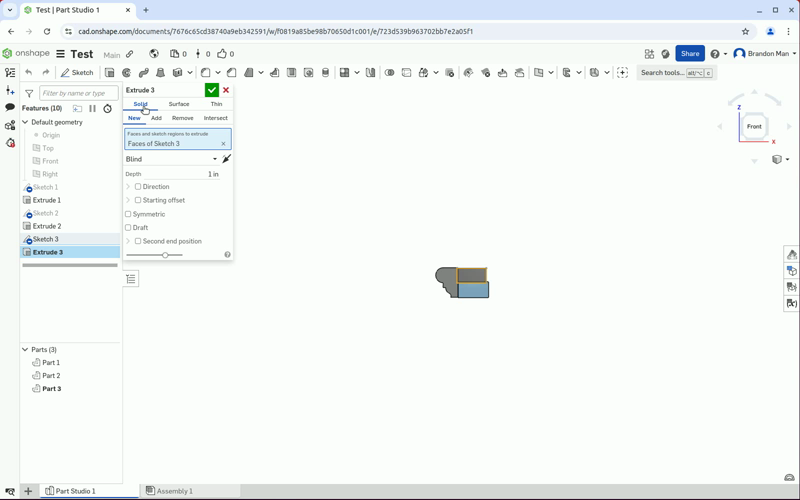
click(143, 106)
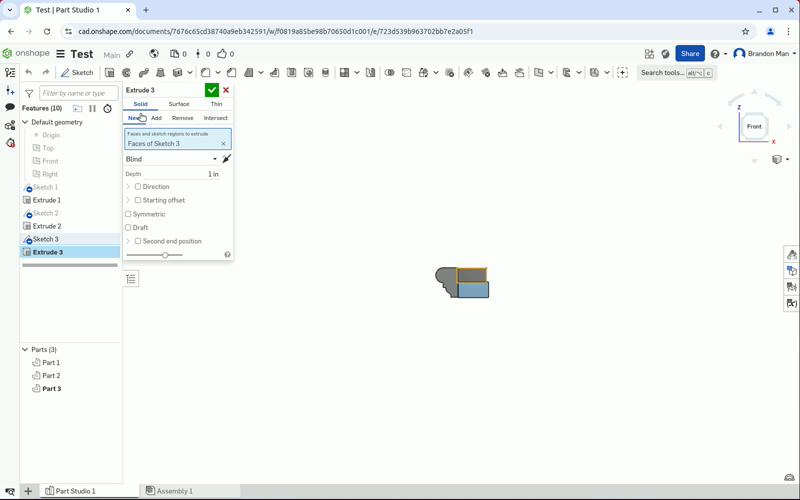
mouse_move(137, 120)
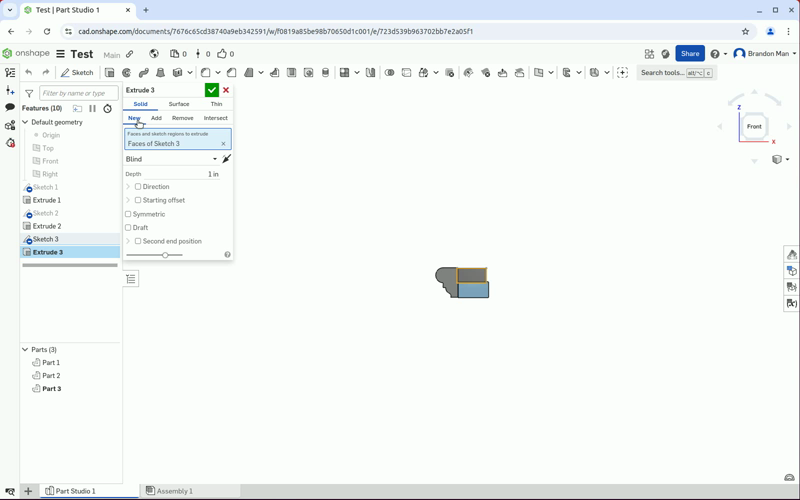
click(137, 120)
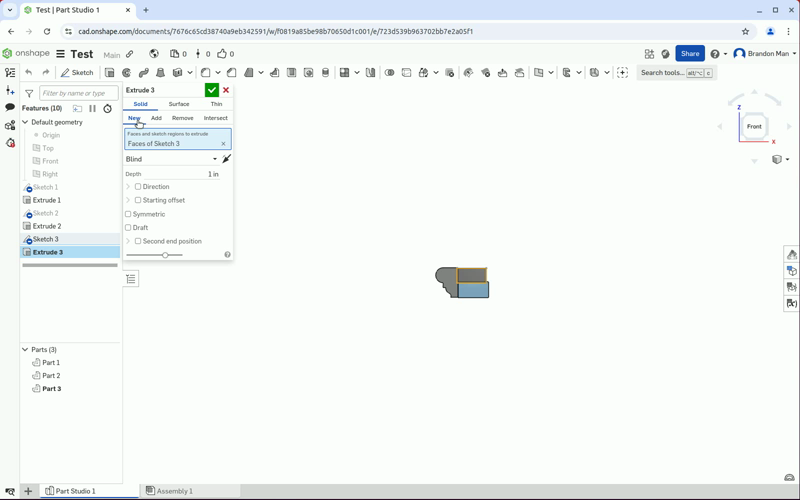
key(tab, 4)
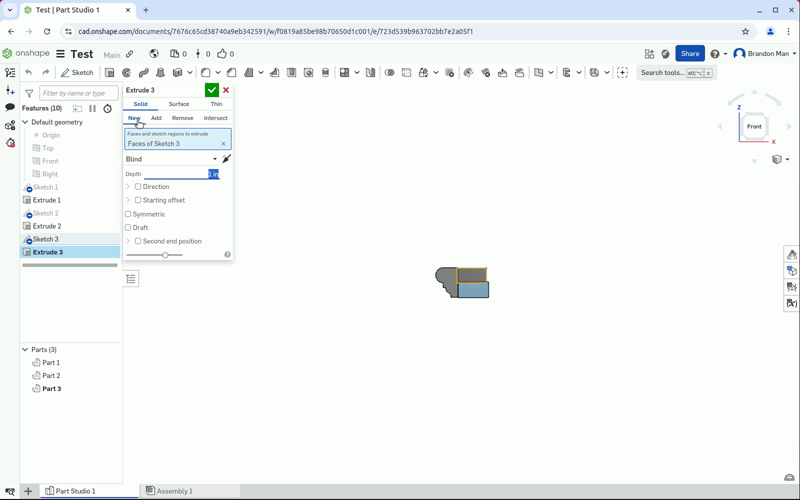
text(23.108)
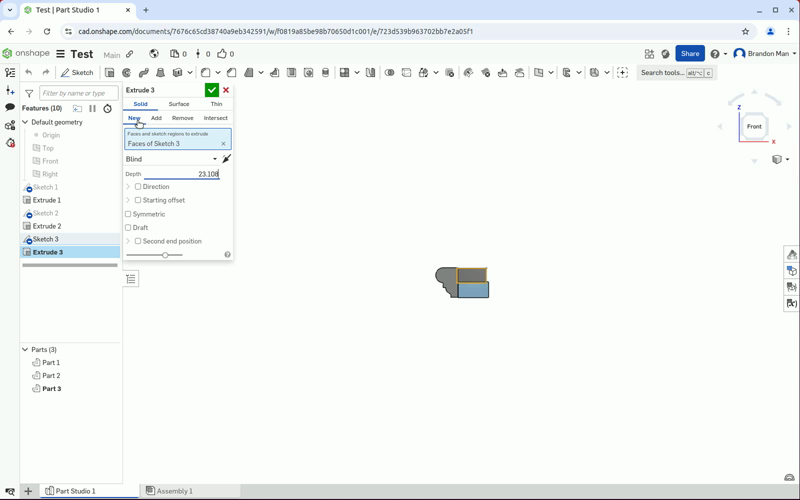
key(enter)
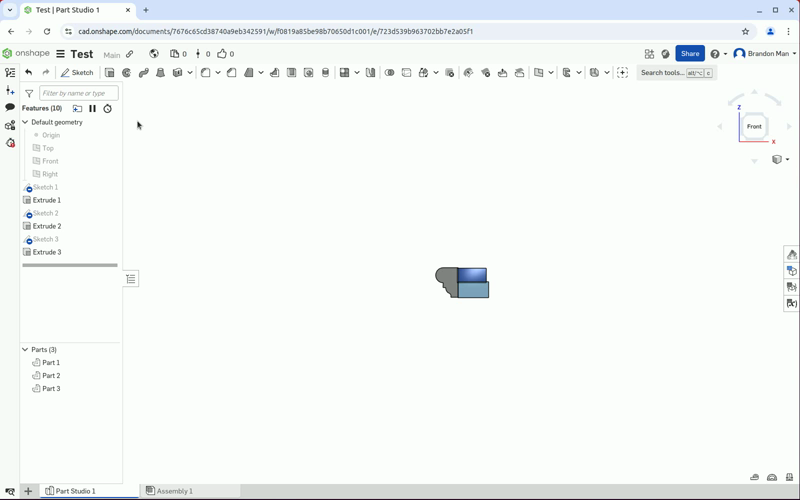
key(shift+h)
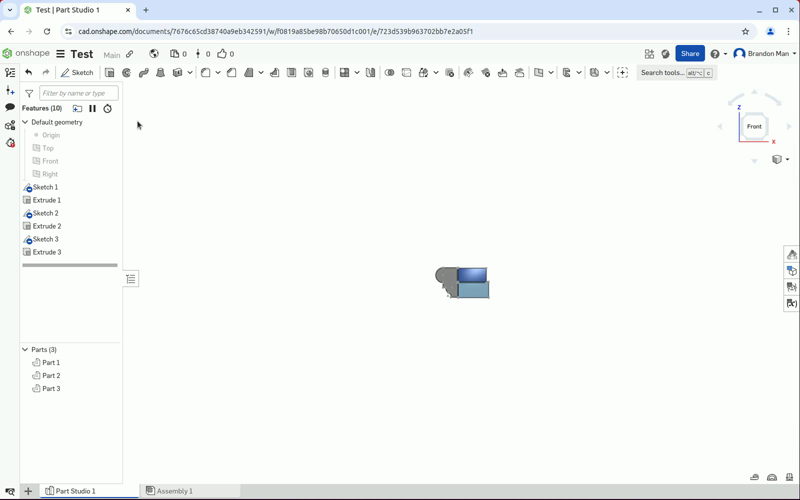
key(shift+h)
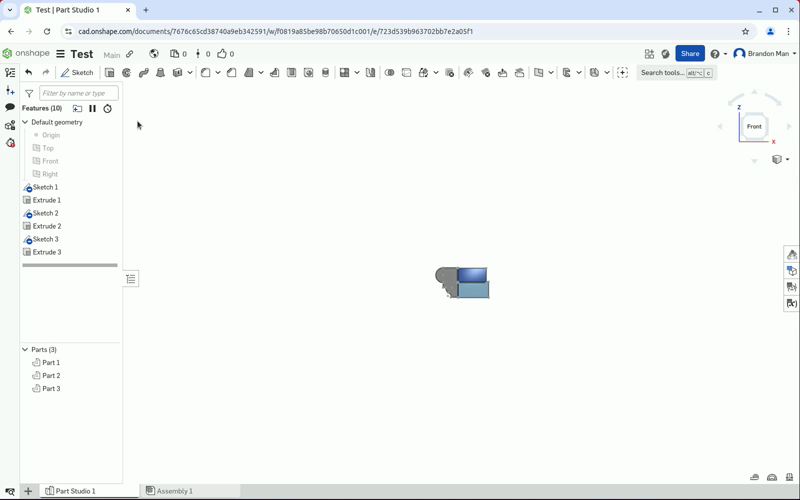
key(shift+7)
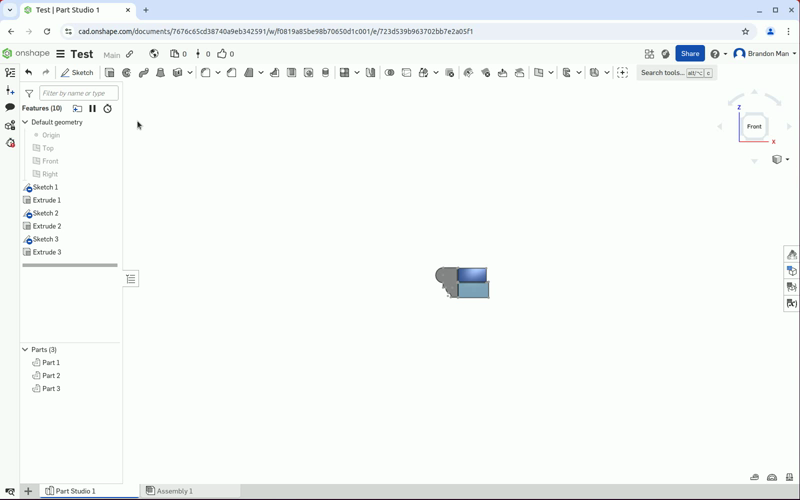
key(left, 2)
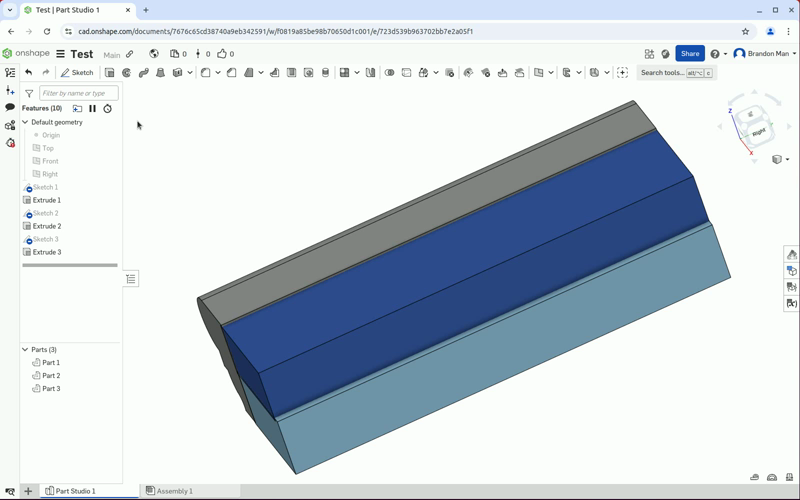
key(down, 2)
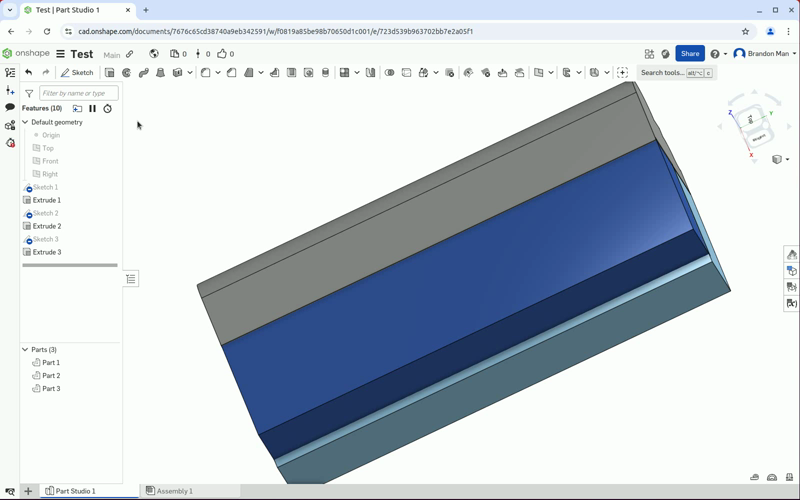
key(up, 2)
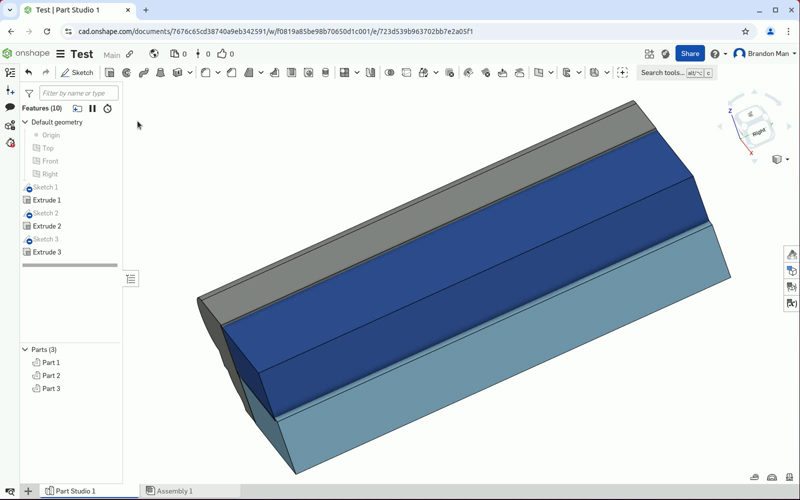
key(right, 2)
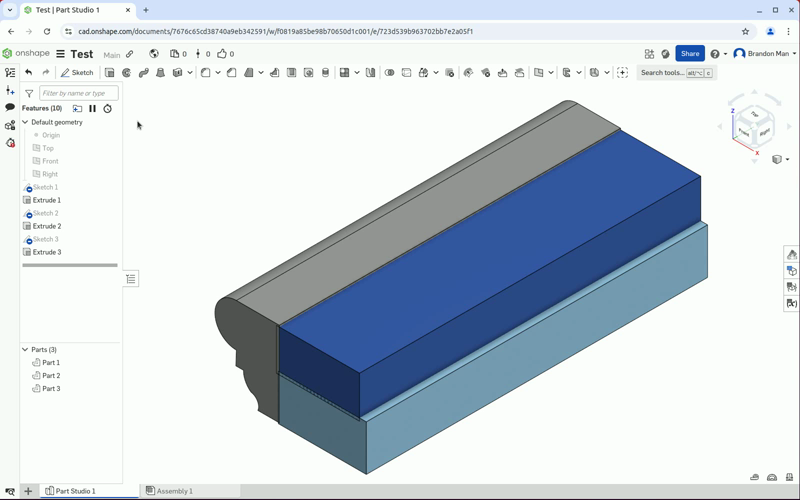
mouse_move(73, 189)
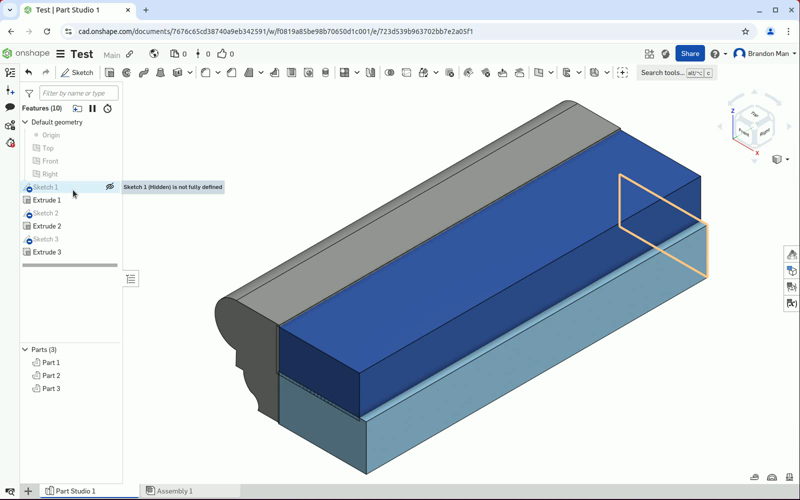
click(73, 189)